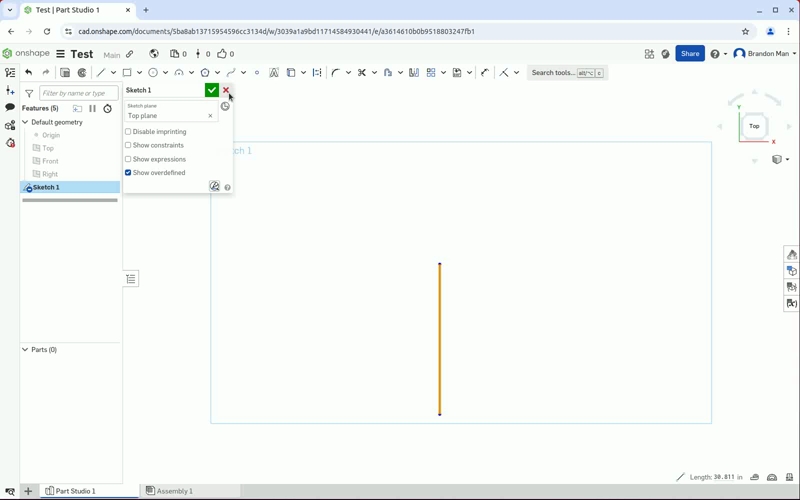
key(shift+h)
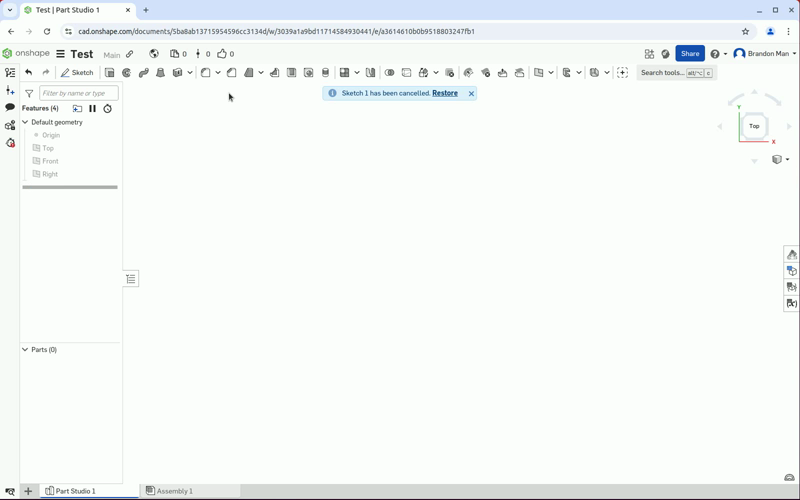
mouse_move(73, 352)
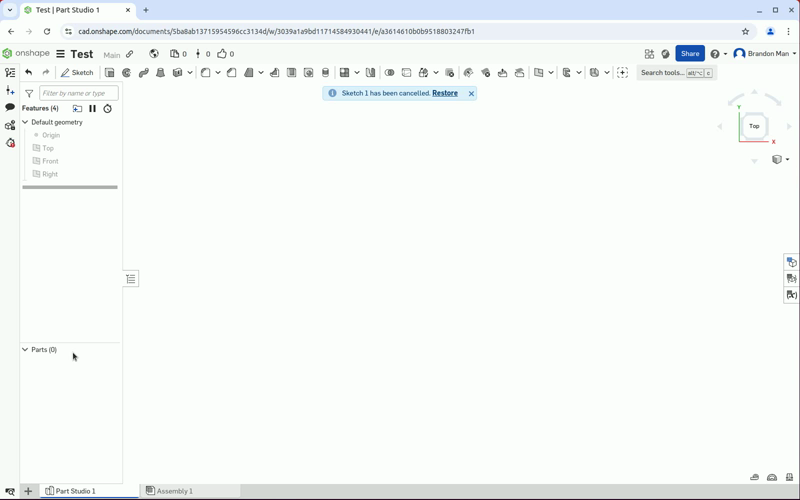
key(y)
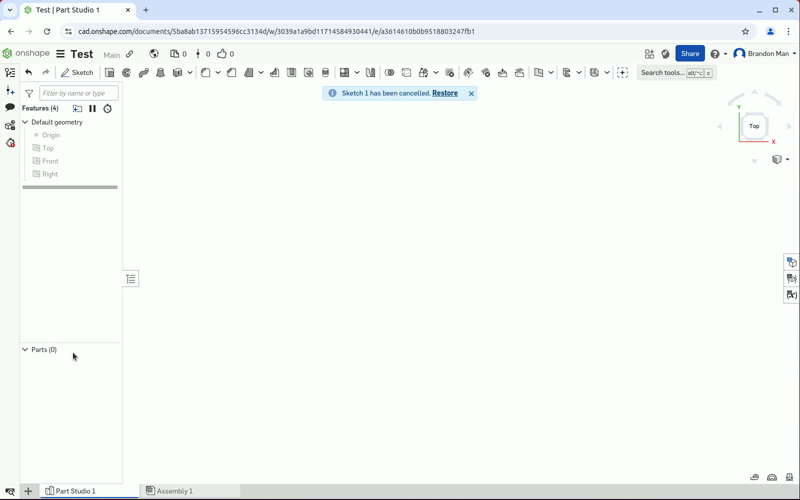
key(shift+p)
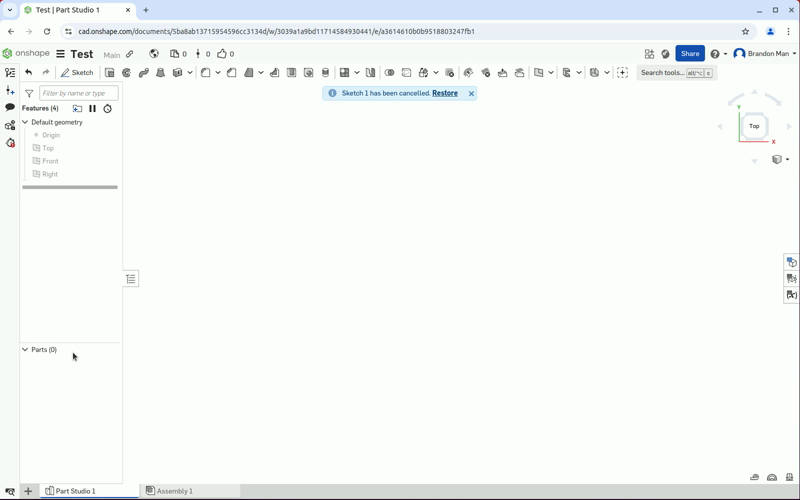
key(space)
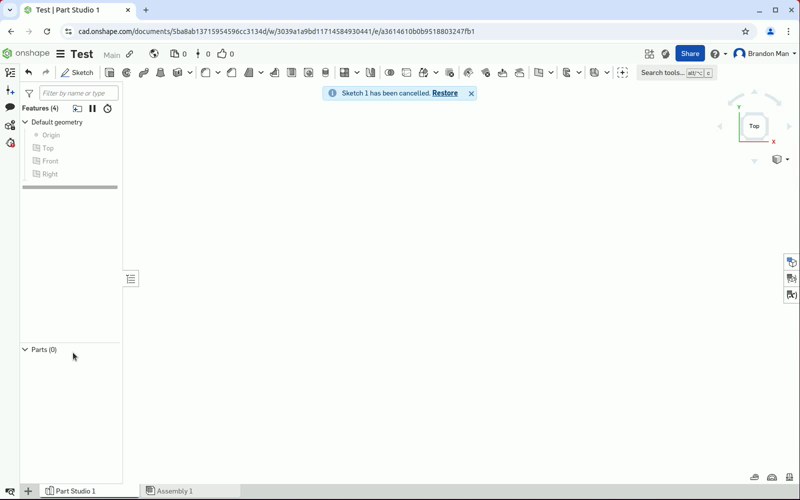
key_down(shift)
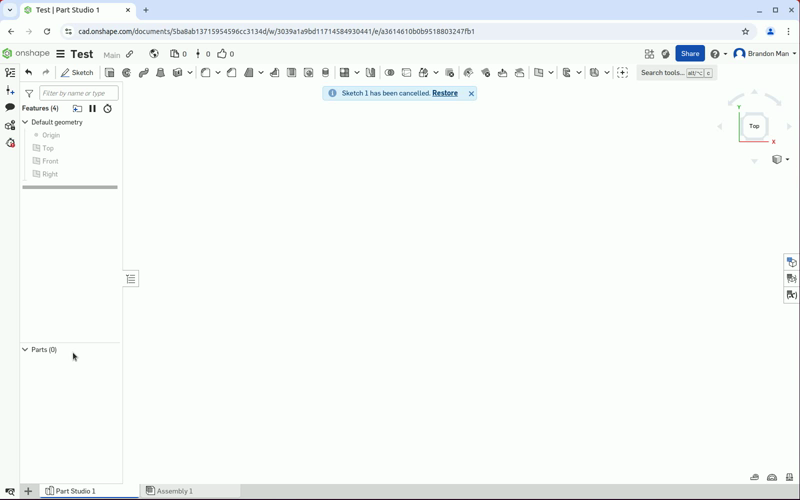
key(up)
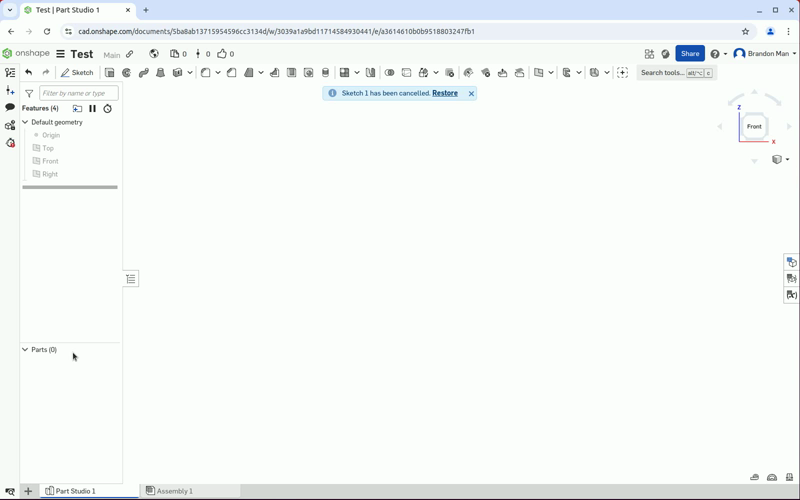
key_up(shift)
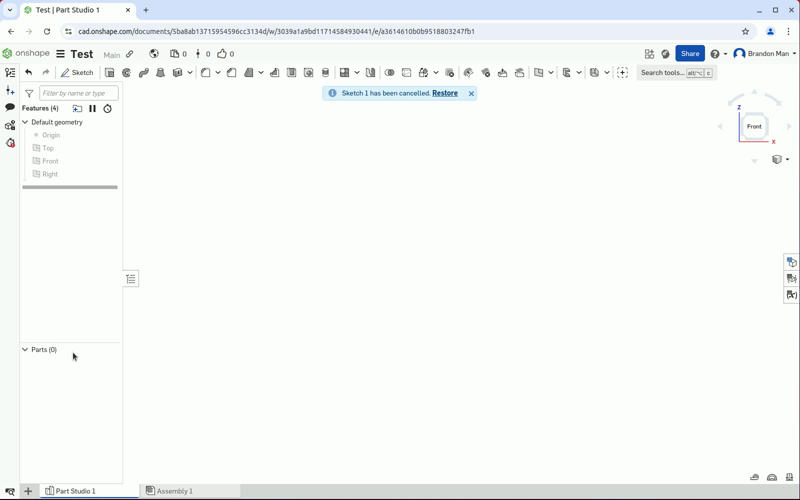
mouse_move(73, 352)
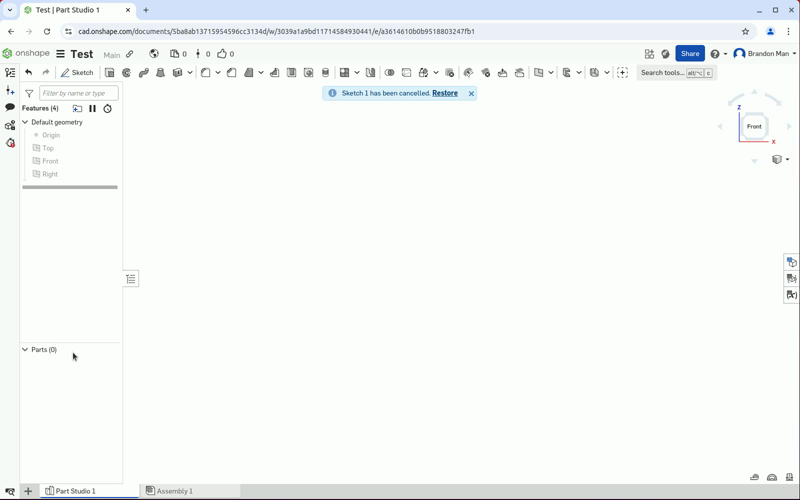
key(shift+y)
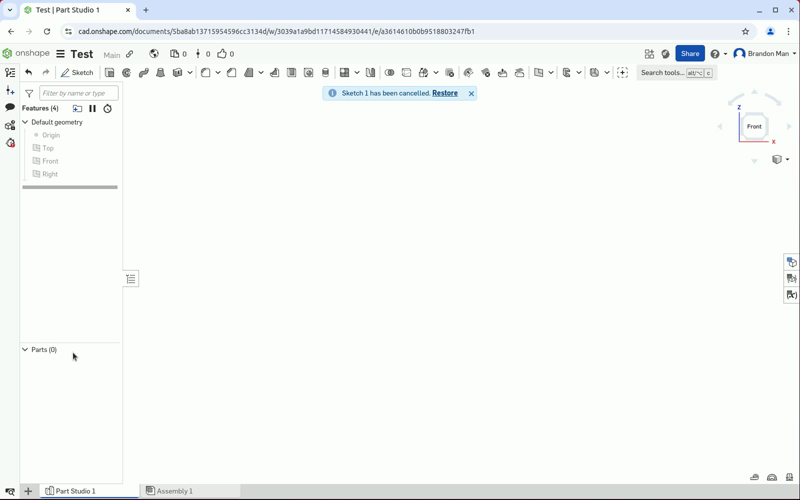
key(shift+s)
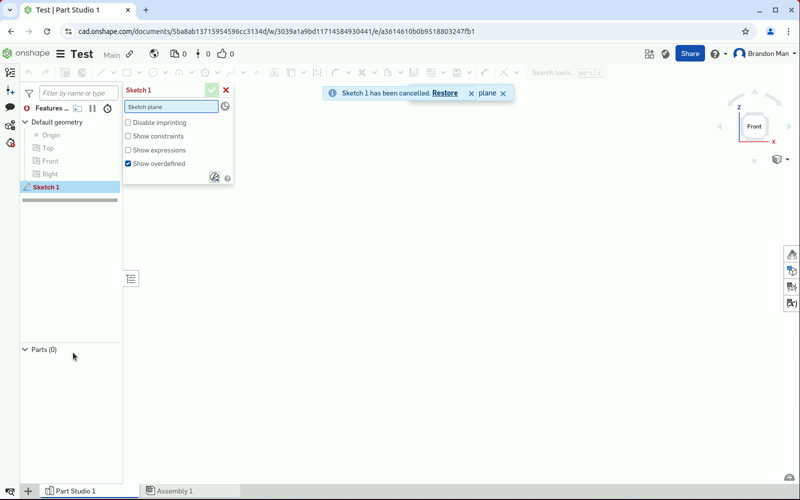
mouse_move(73, 163)
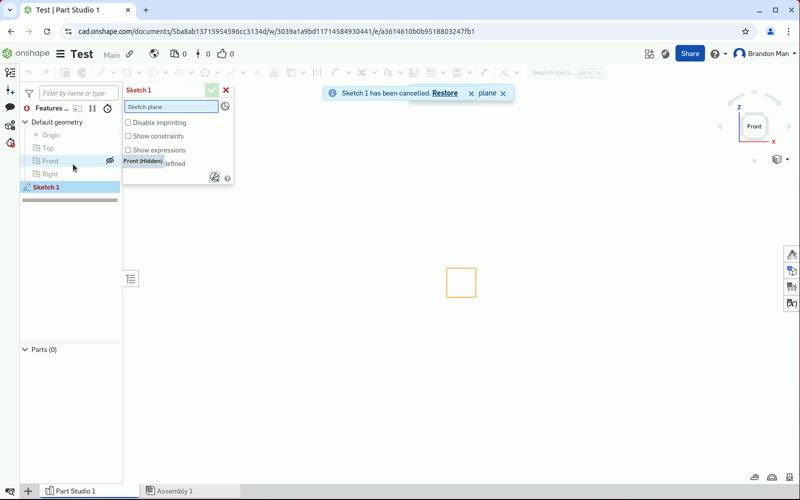
click(73, 163)
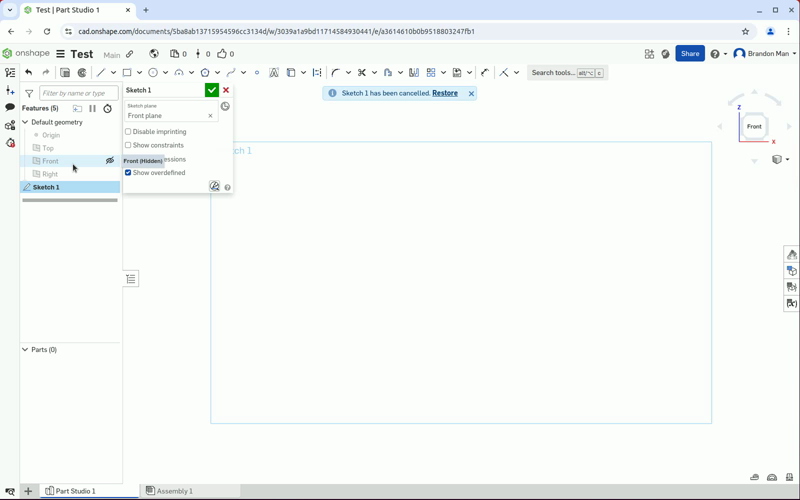
mouse_move(73, 352)
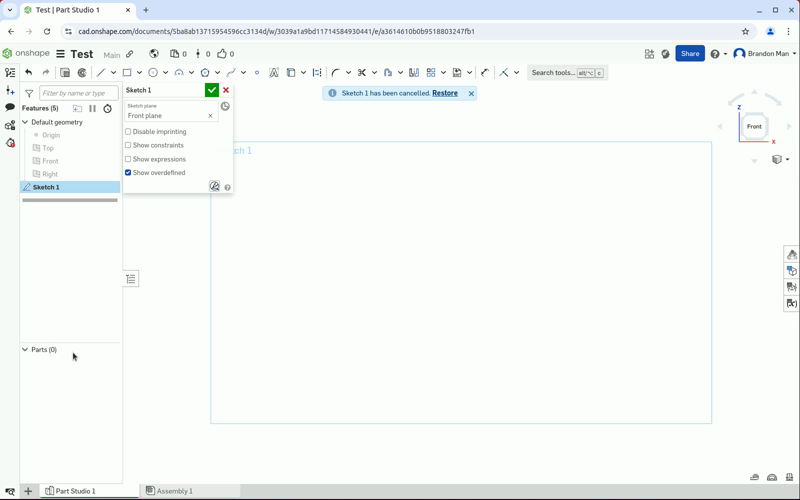
key(y)
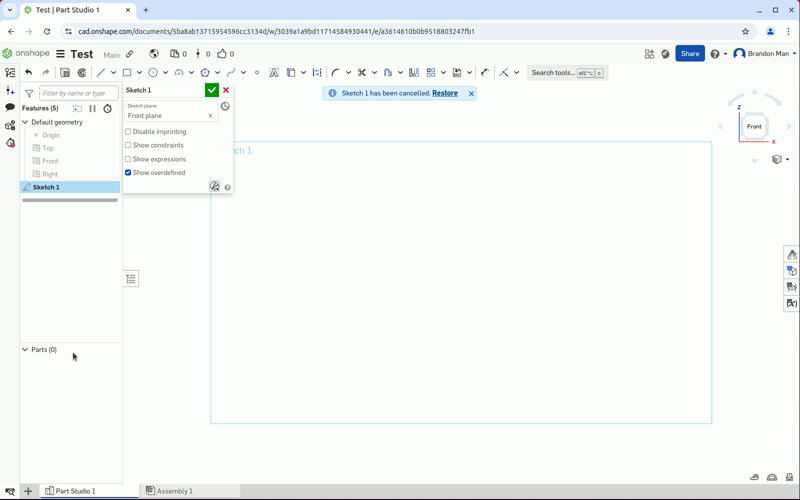
key(l)
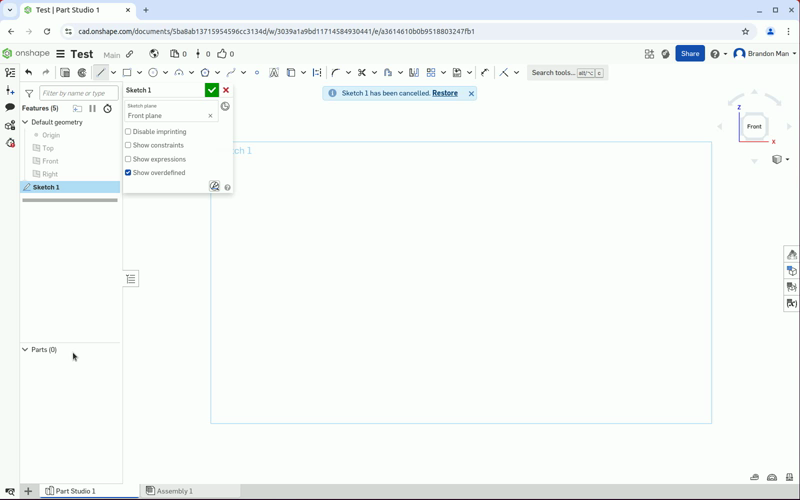
key_down(shift)
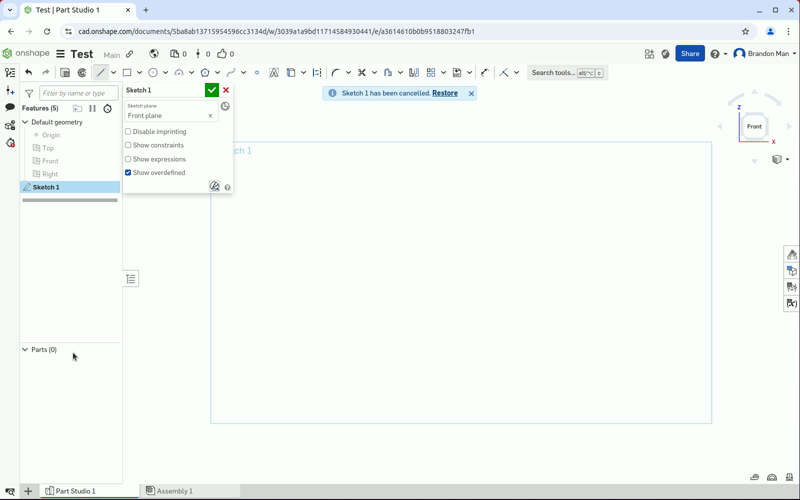
mouse_move(348, 313)
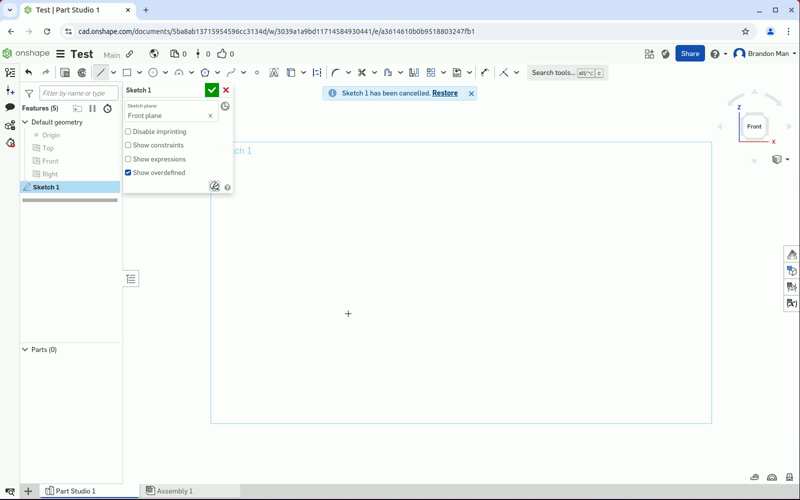
click(348, 313)
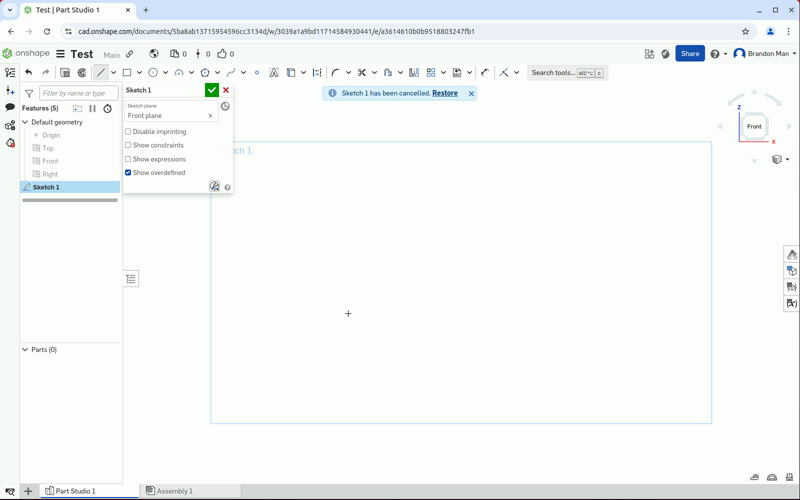
key_up(shift)
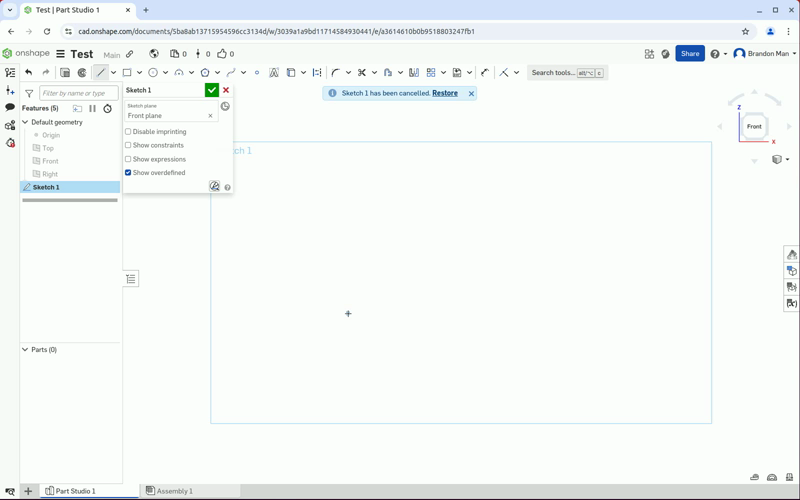
key_down(shift)
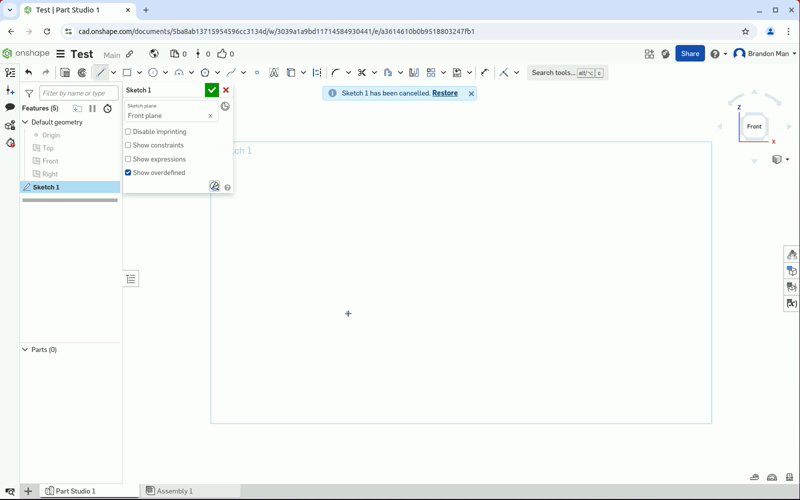
mouse_move(378, 313)
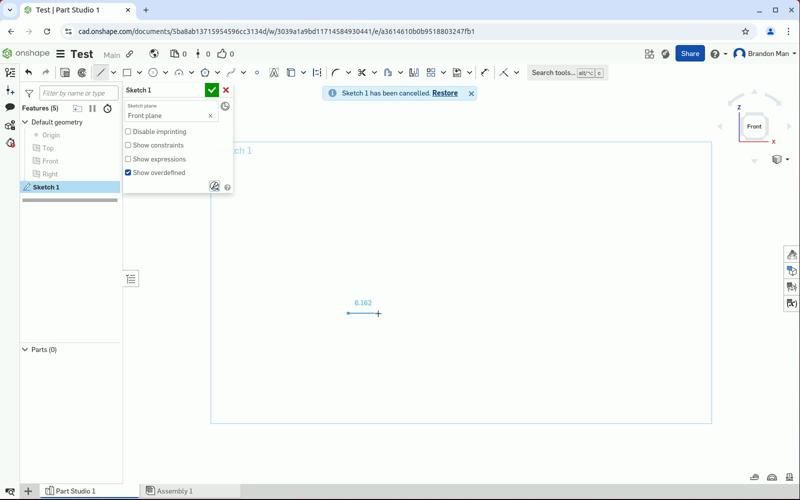
mouse_move(361, 313)
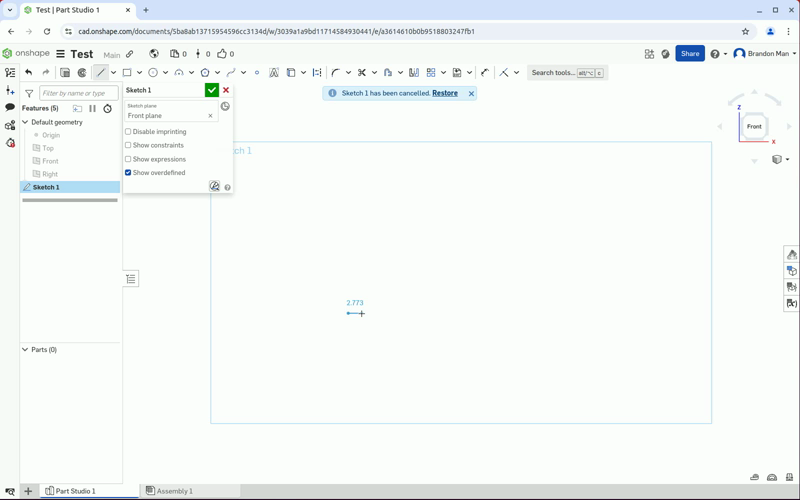
click(361, 313)
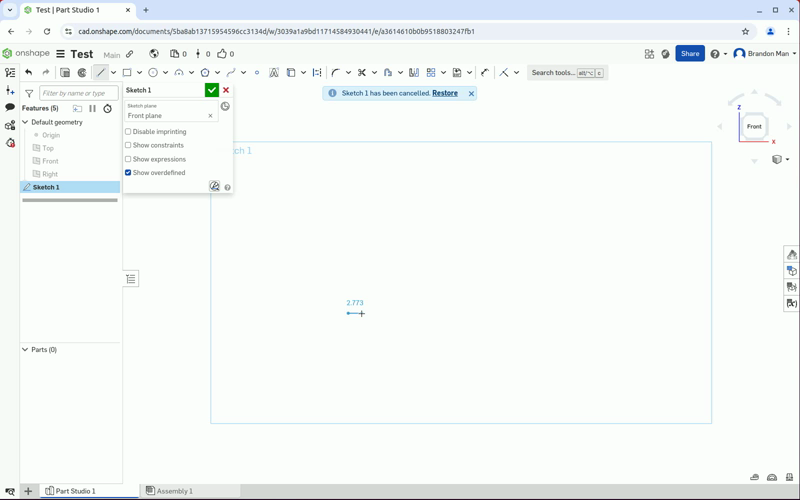
key_up(shift)
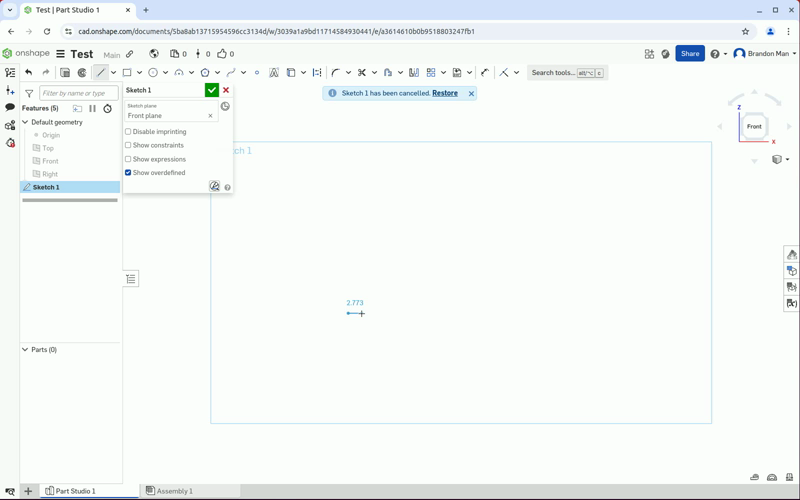
key_down(shift)
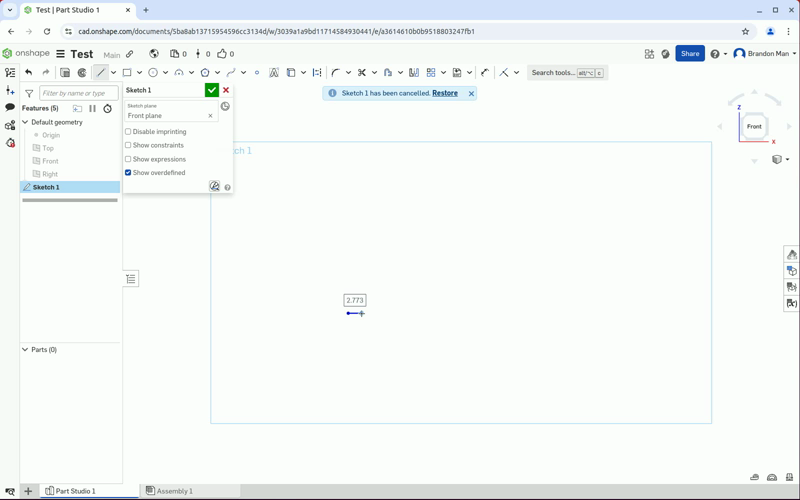
mouse_move(509, 313)
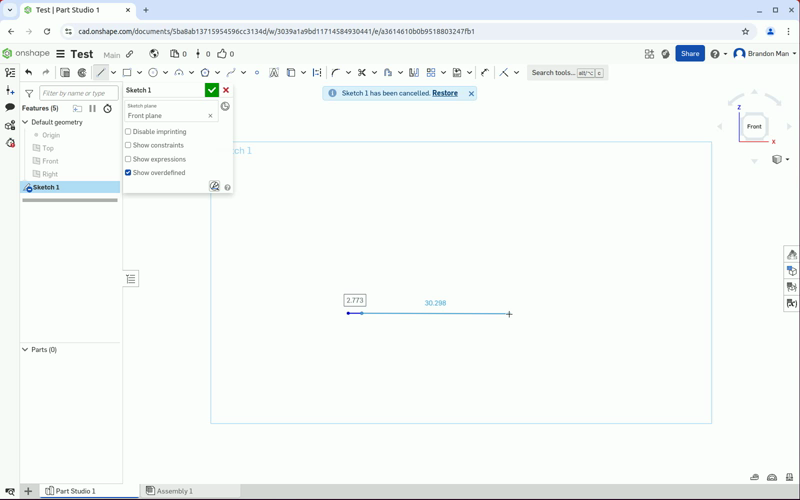
click(509, 313)
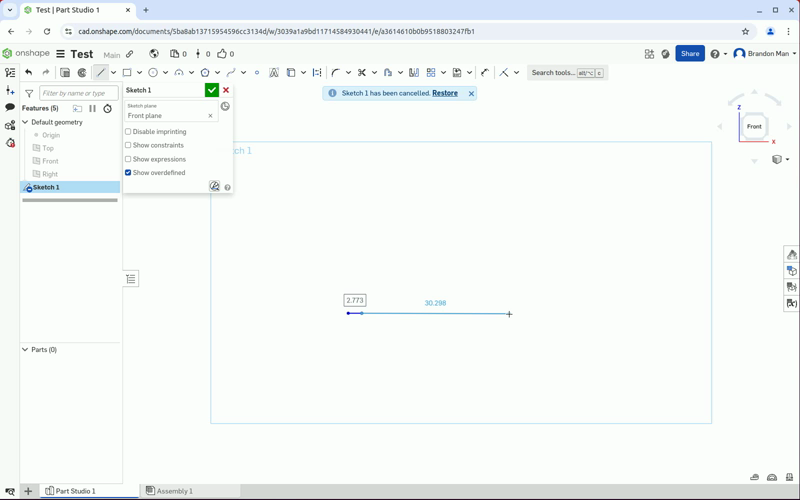
key_up(shift)
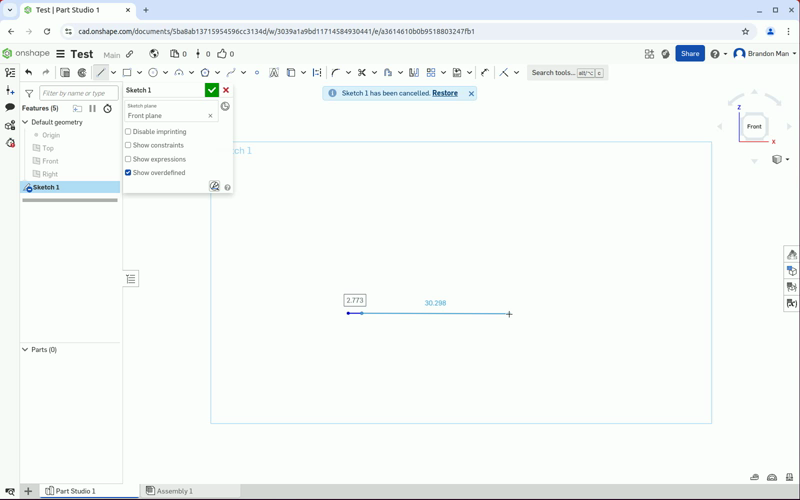
key_down(shift)
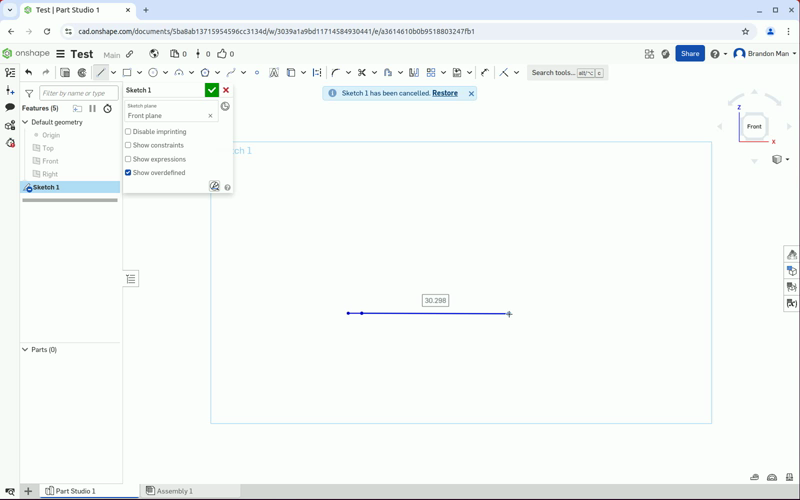
mouse_move(509, 252)
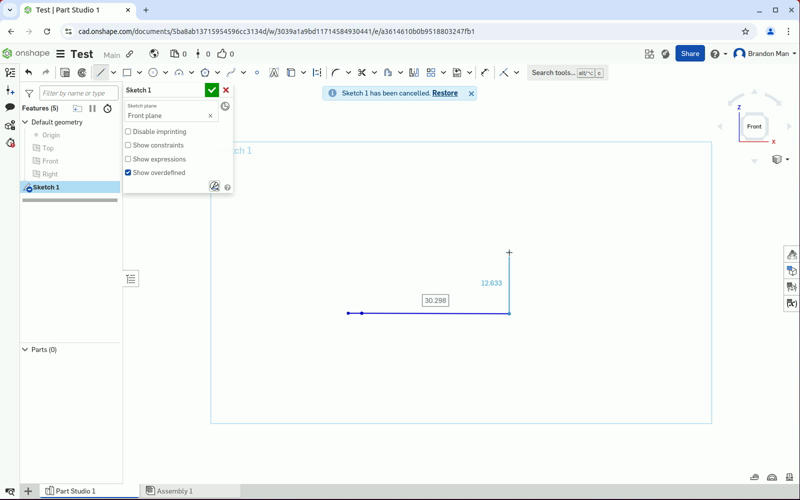
click(509, 252)
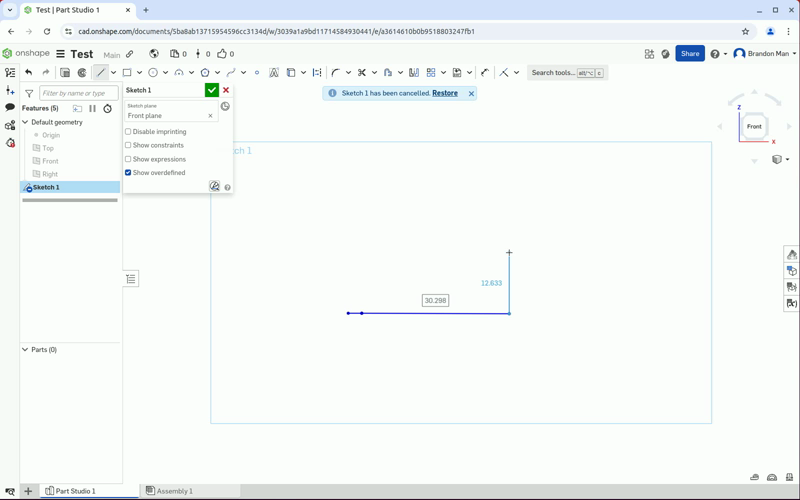
key_up(shift)
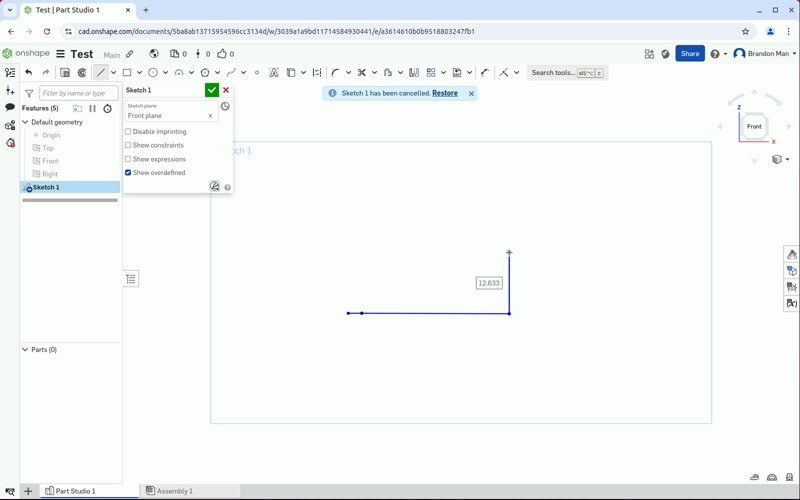
key_down(shift)
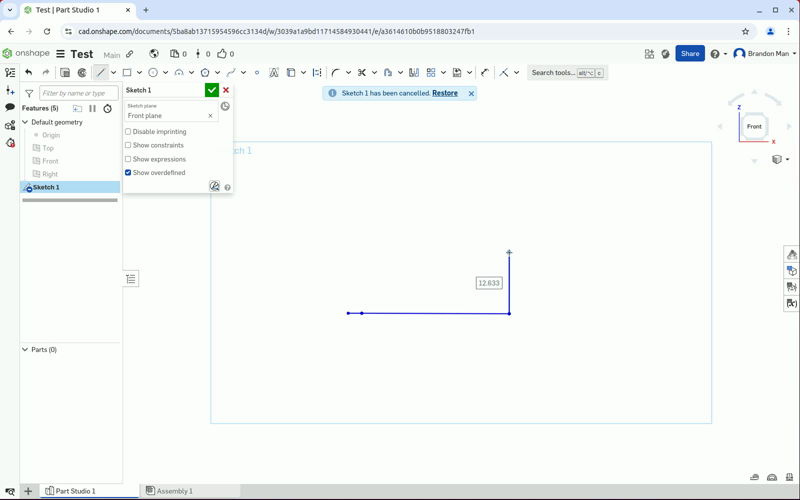
mouse_move(361, 252)
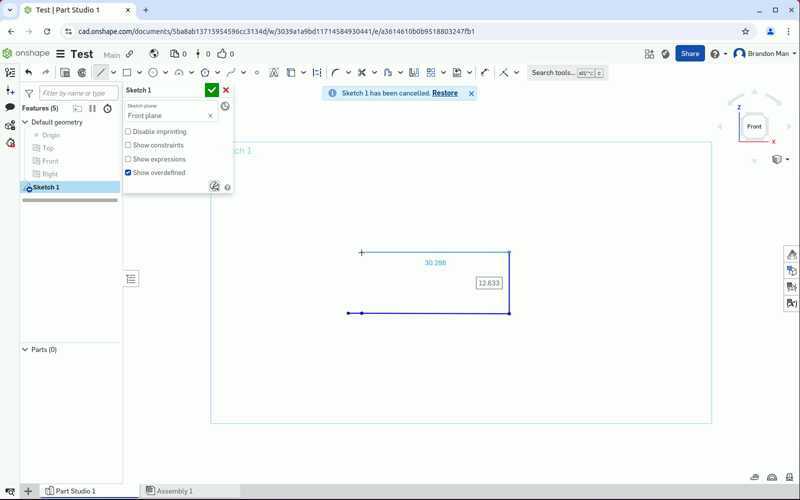
click(361, 252)
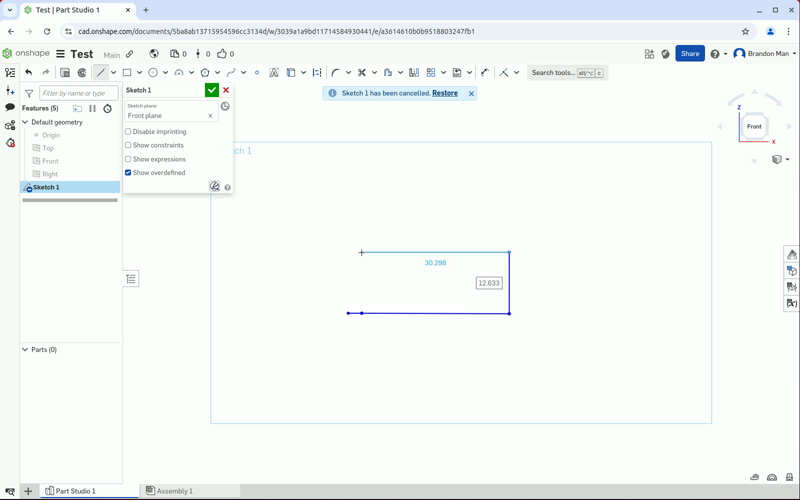
key_up(shift)
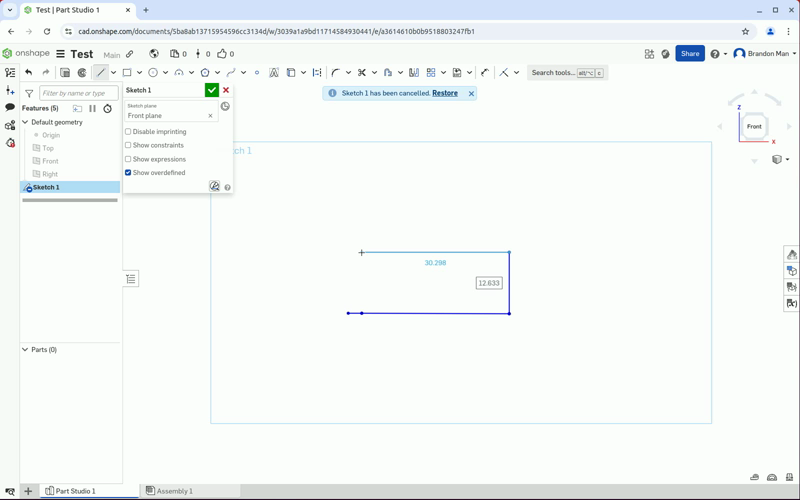
key_down(shift)
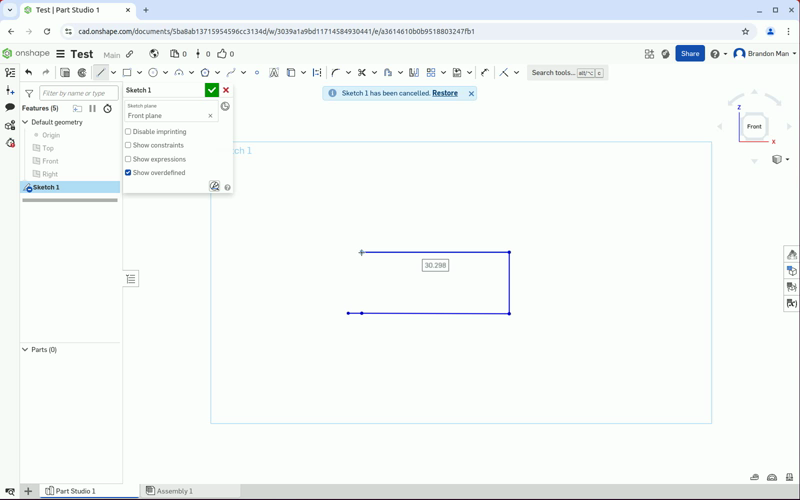
mouse_move(391, 252)
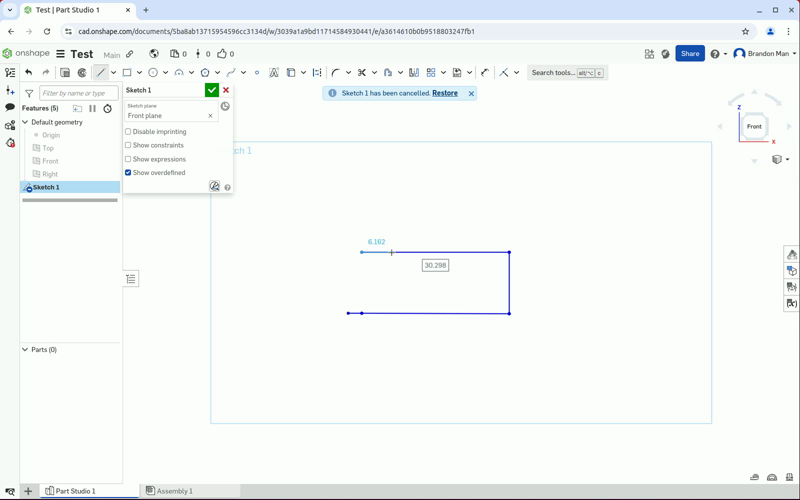
mouse_move(348, 252)
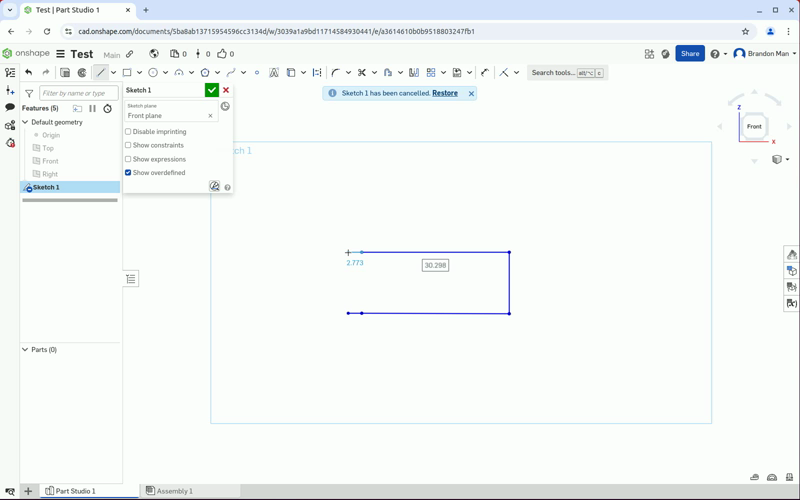
click(348, 252)
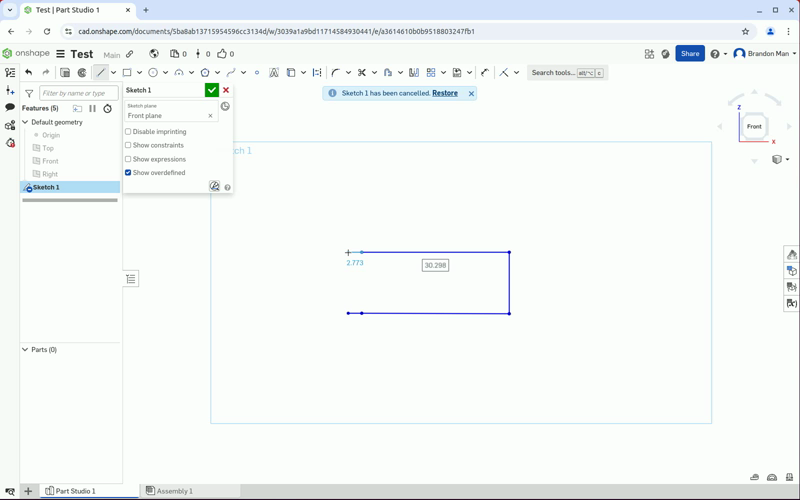
key_up(shift)
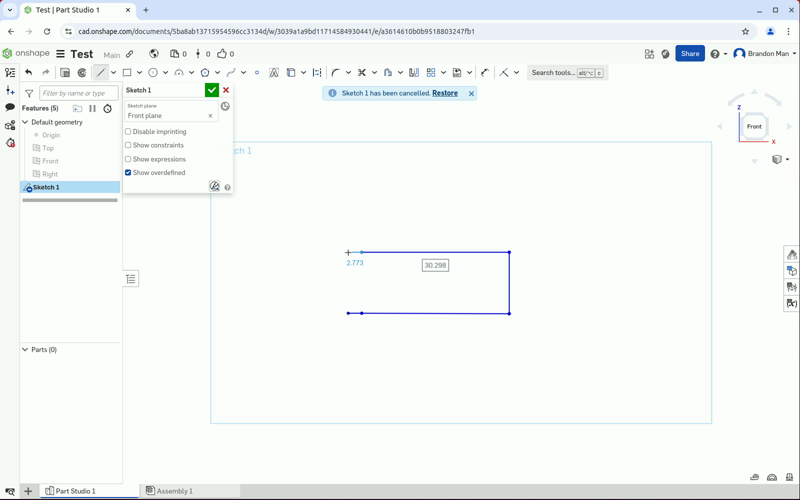
key_down(shift)
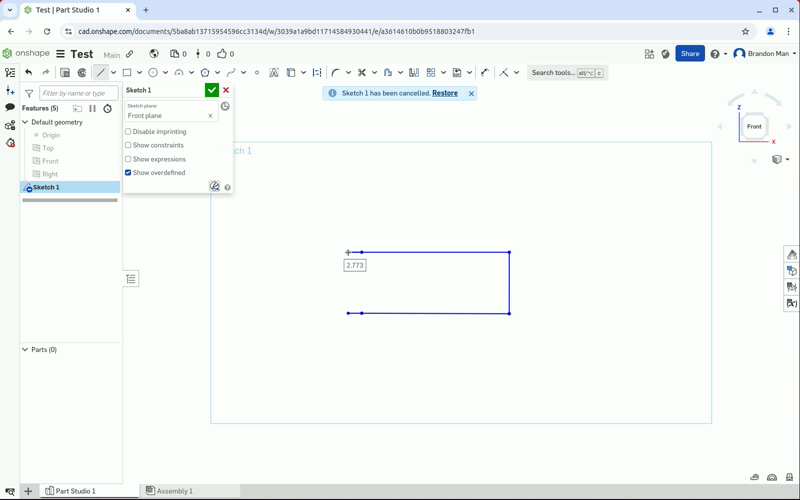
mouse_move(348, 313)
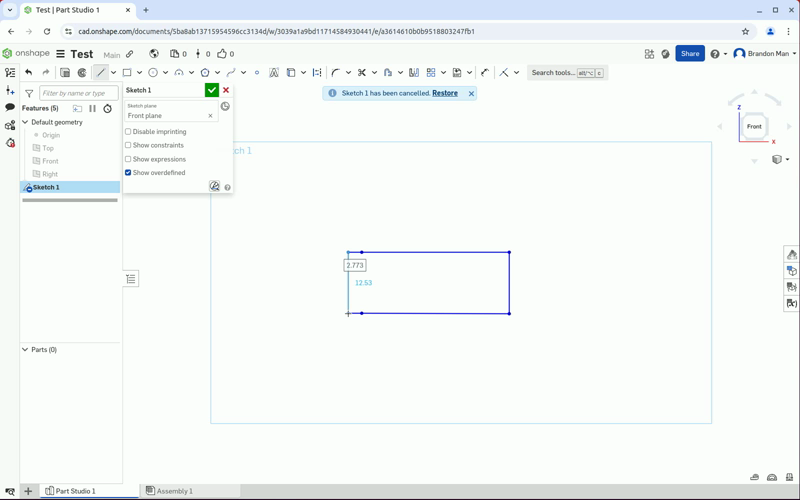
key_up(shift)
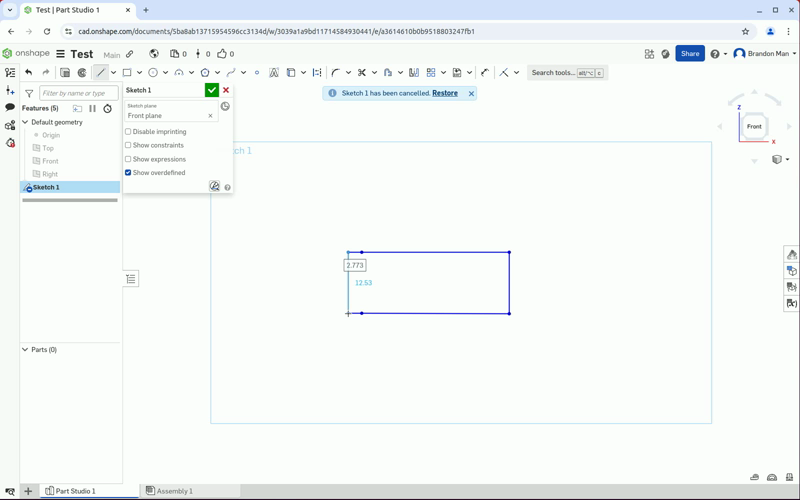
click(348, 313)
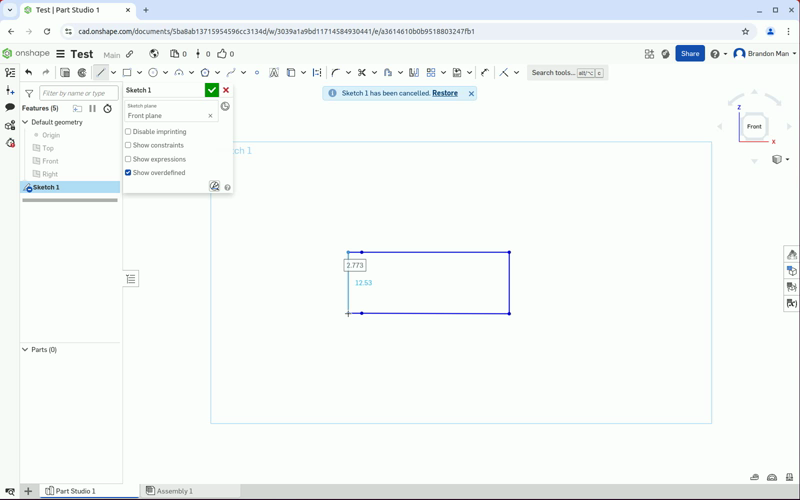
key(esc)
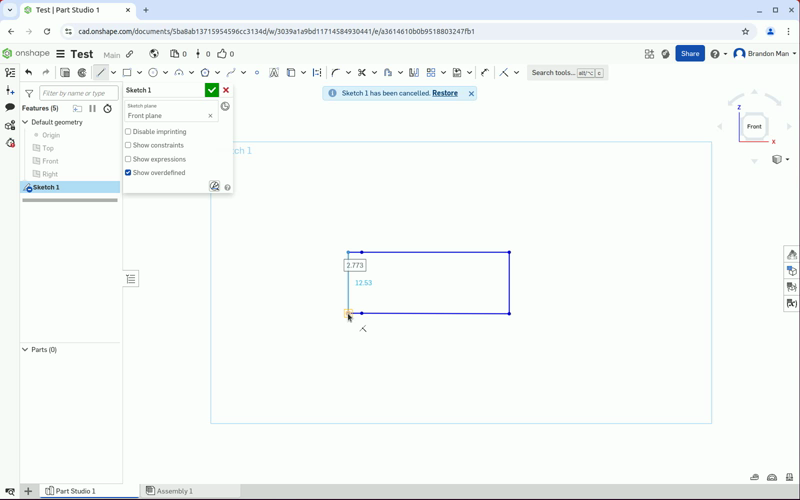
mouse_move(370, 262)
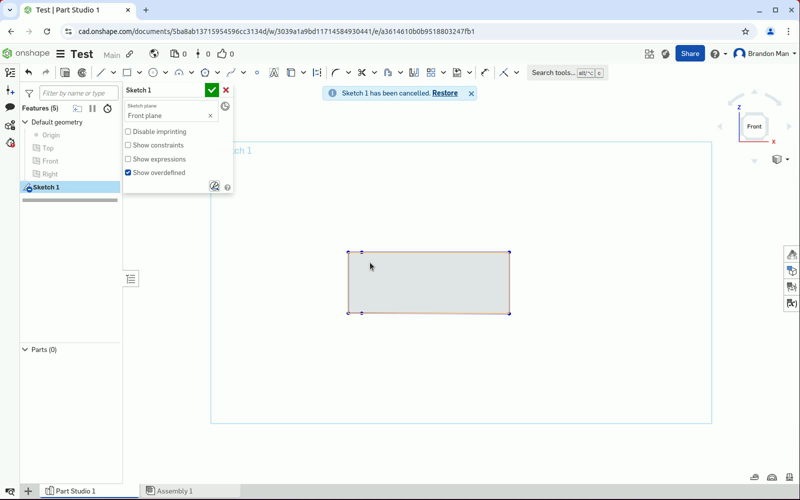
click(370, 262)
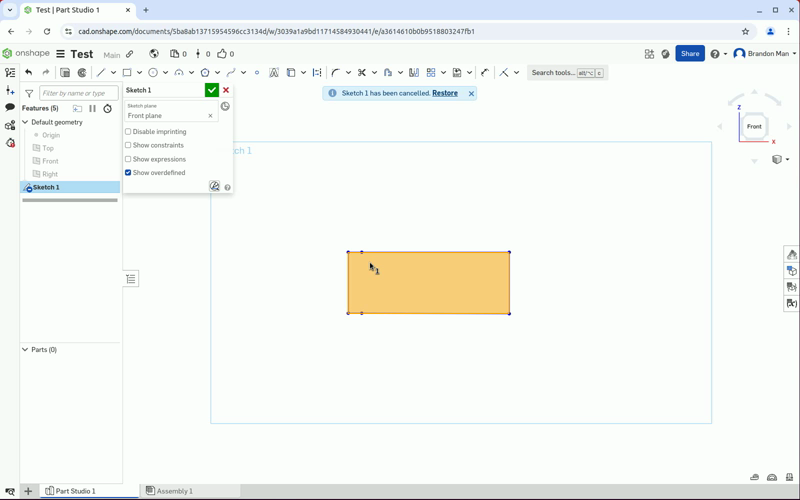
mouse_move(73, 352)
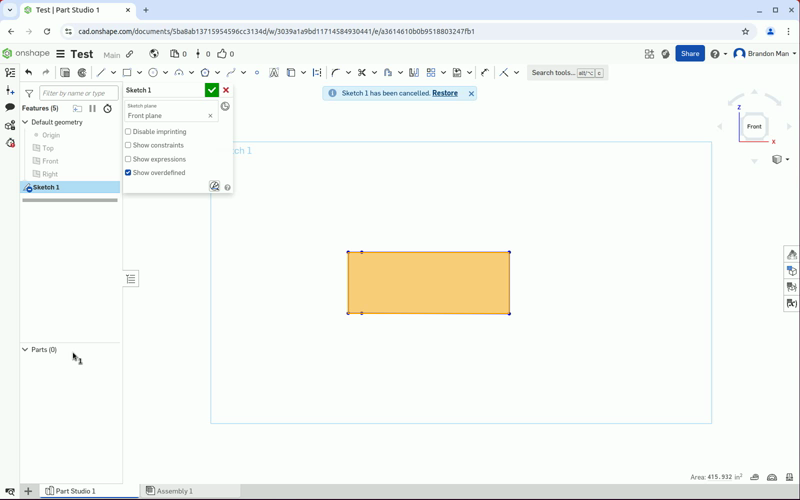
key(shift+y)
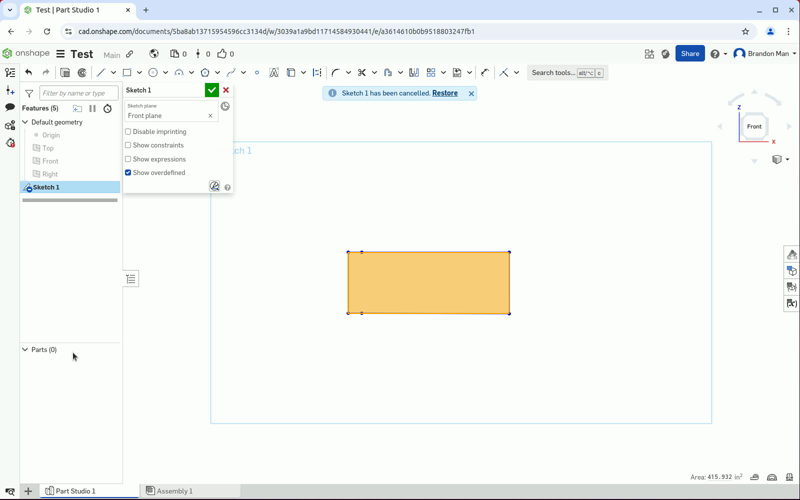
key(shift+e)
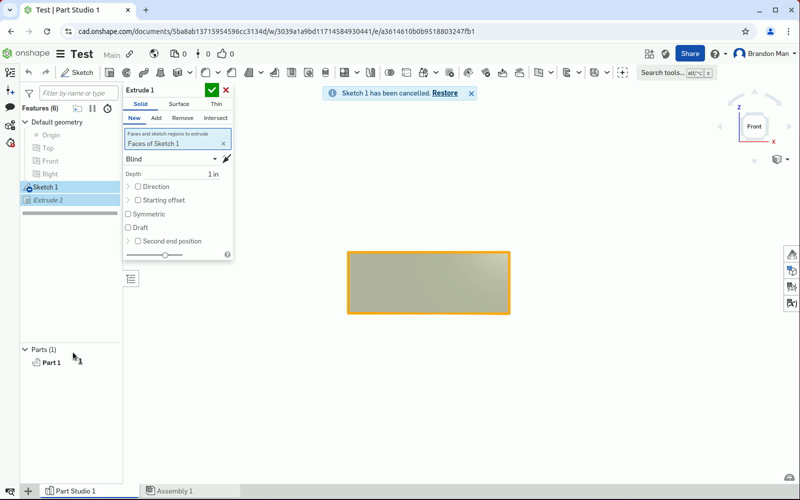
mouse_move(143, 106)
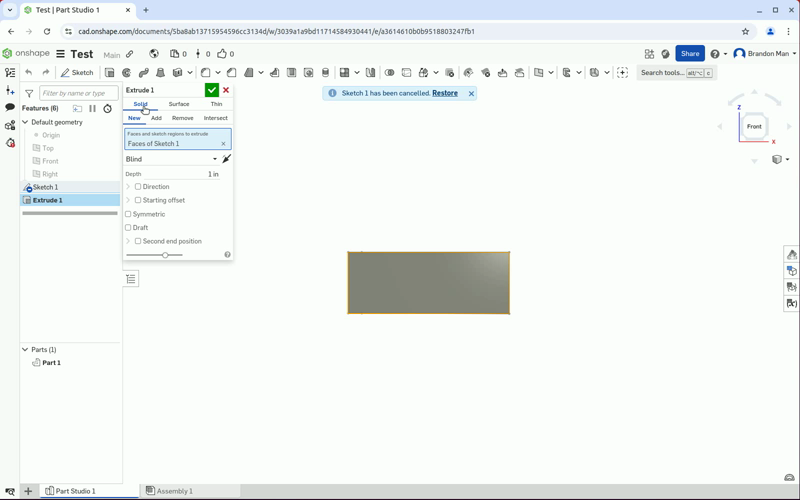
click(143, 106)
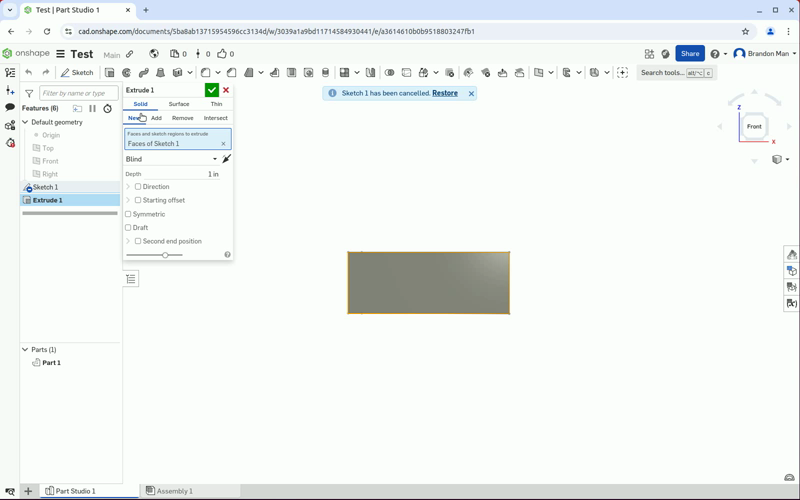
mouse_move(137, 120)
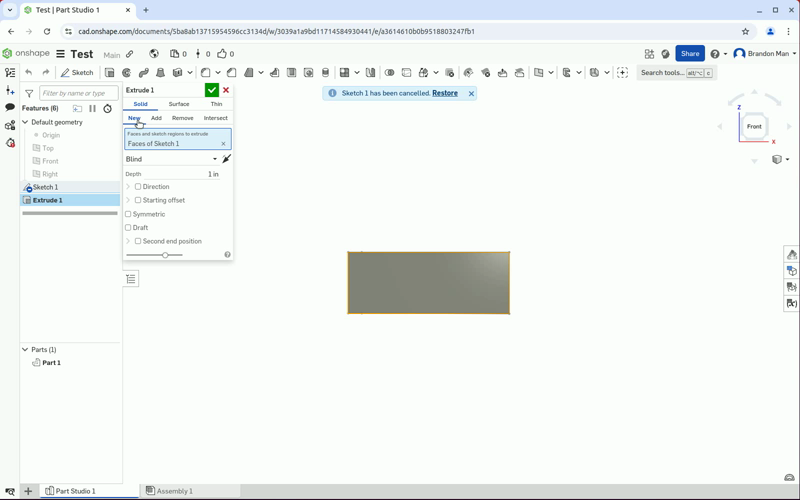
click(137, 120)
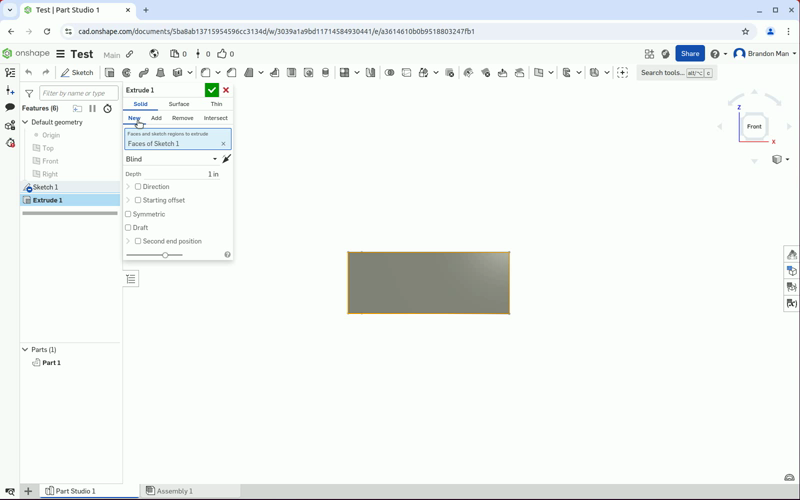
key(tab, 4)
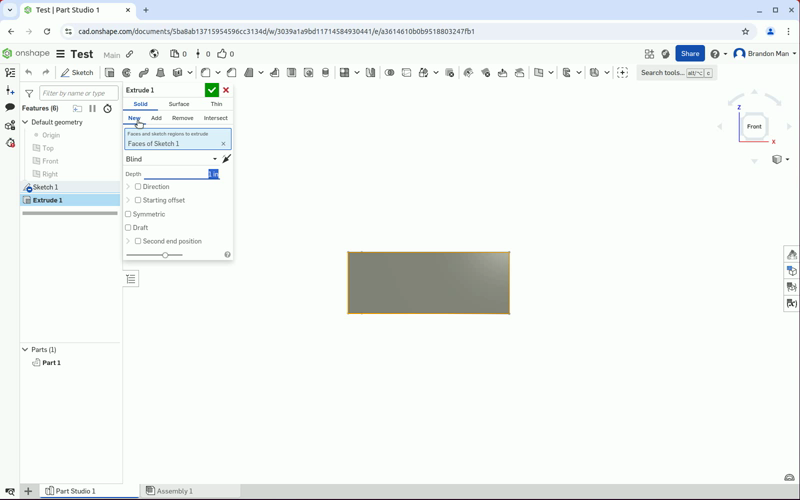
text(12.516)
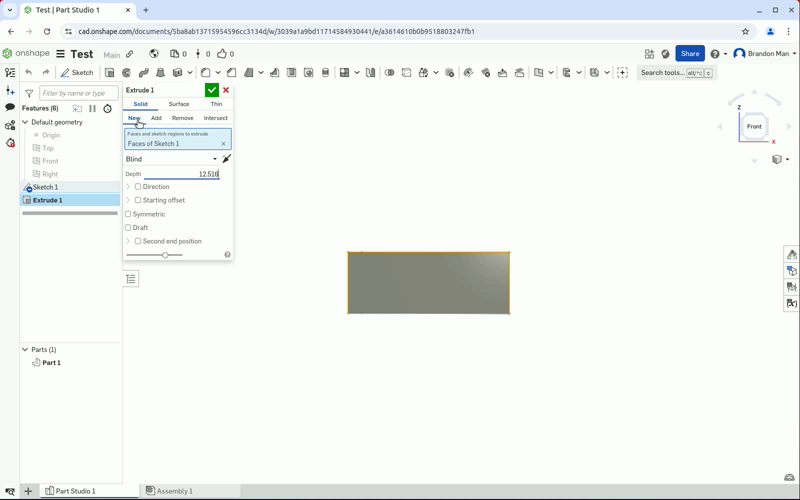
key(tab, 3)
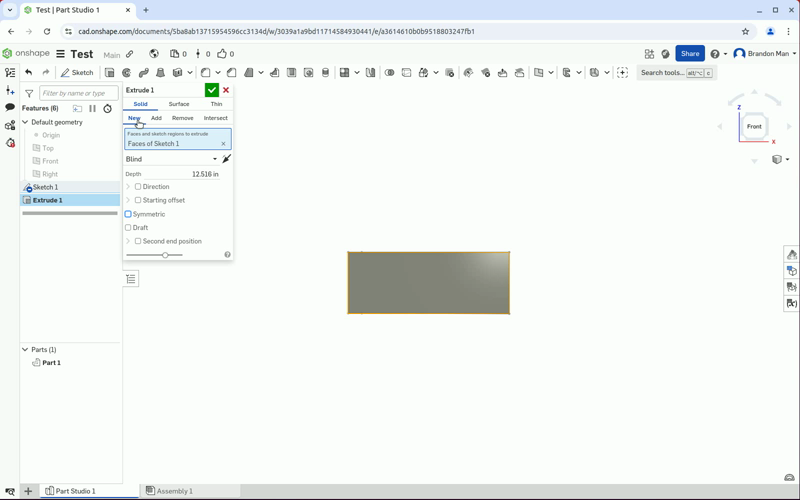
key(space)
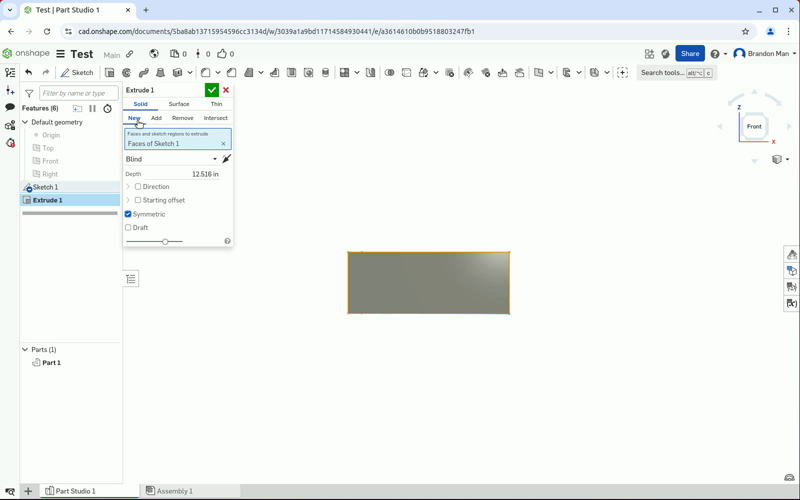
key(enter)
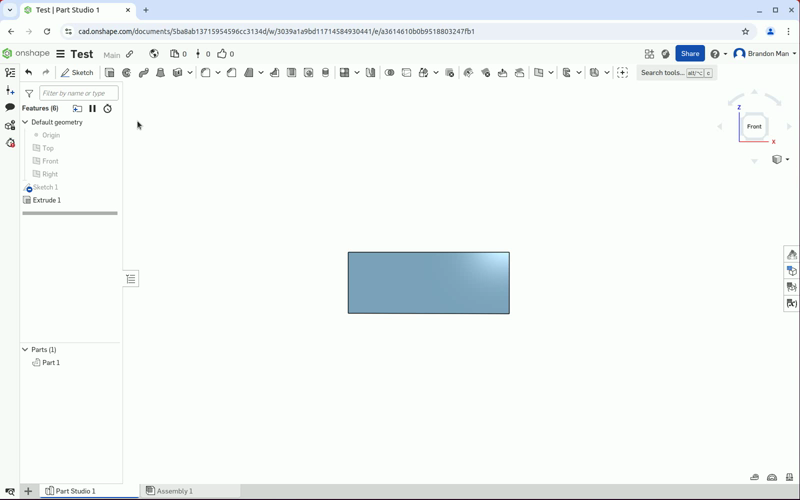
key(shift+h)
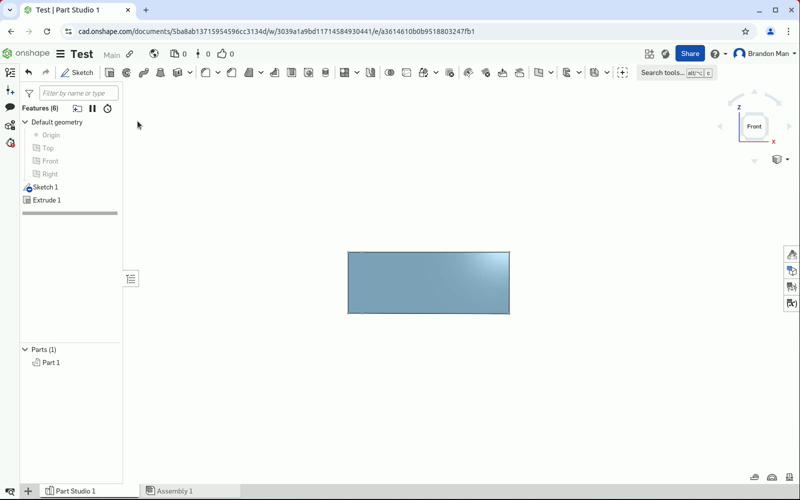
key(shift+h)
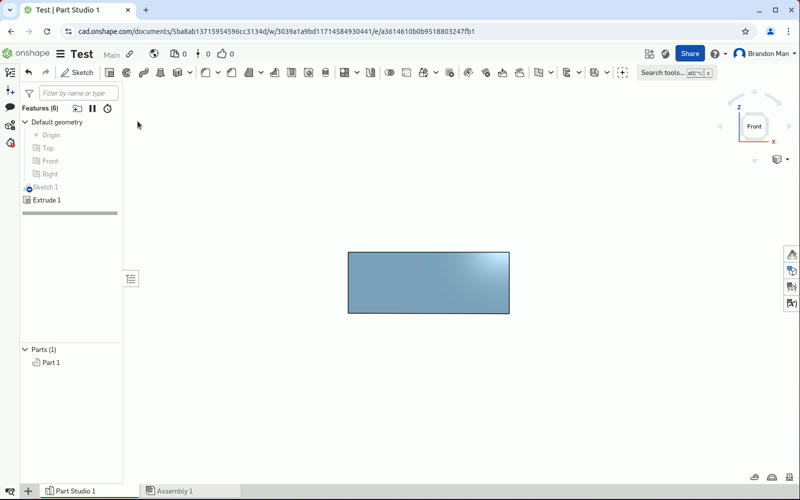
mouse_move(73, 189)
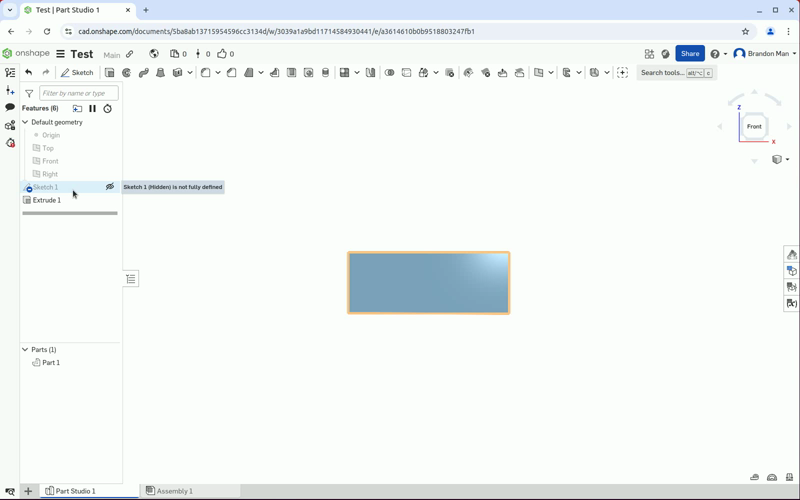
click(73, 189)
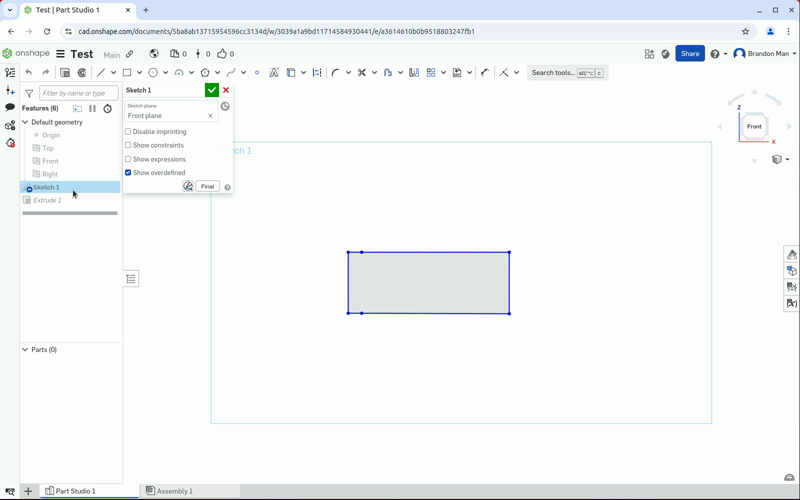
mouse_move(229, 92)
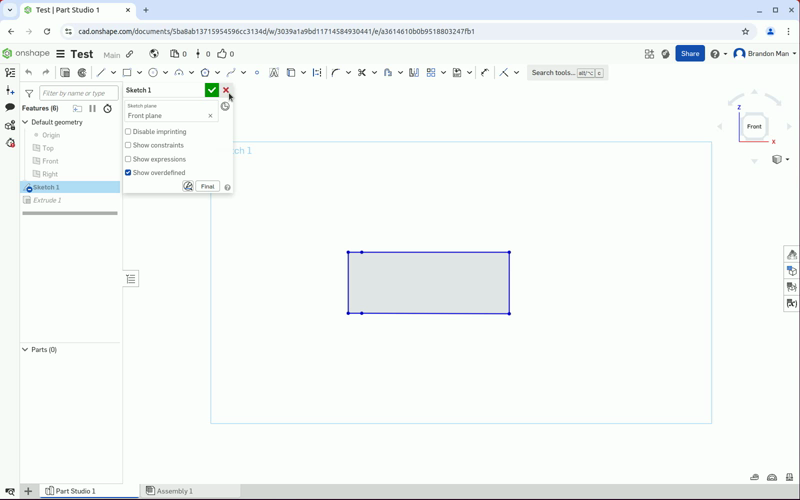
click(229, 92)
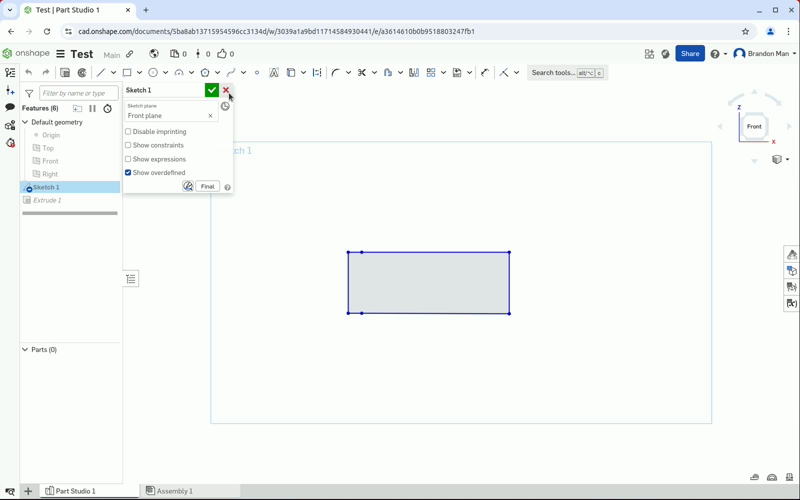
key(shift+s)
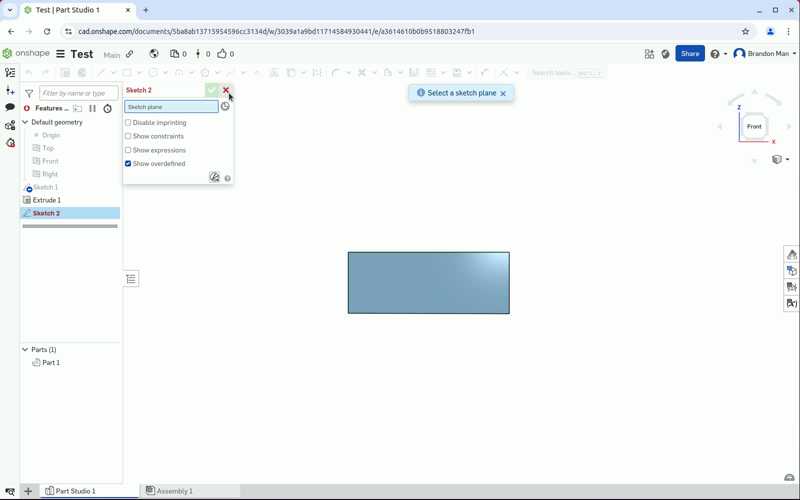
mouse_move(73, 163)
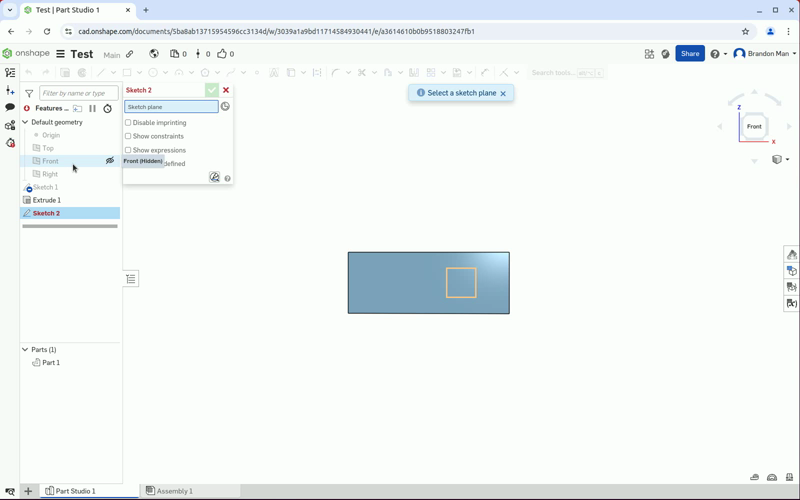
click(73, 163)
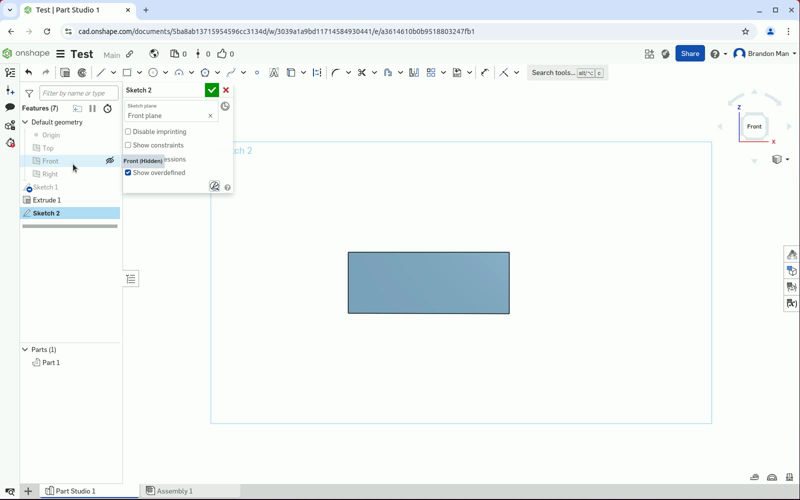
mouse_move(73, 352)
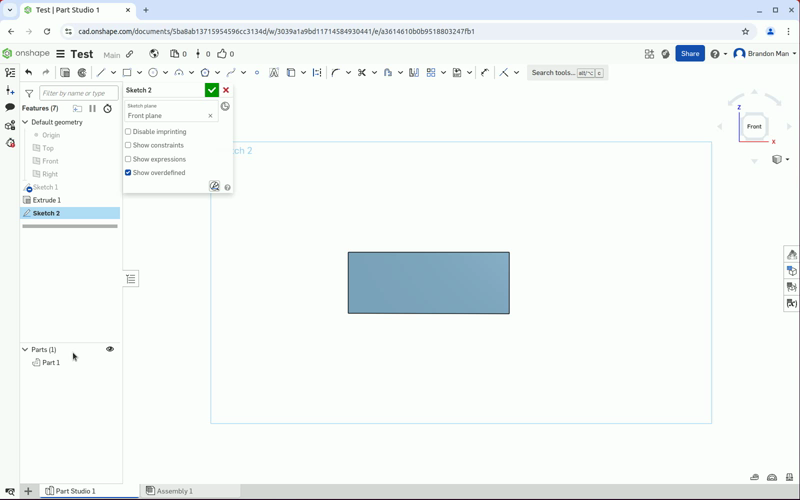
key(y)
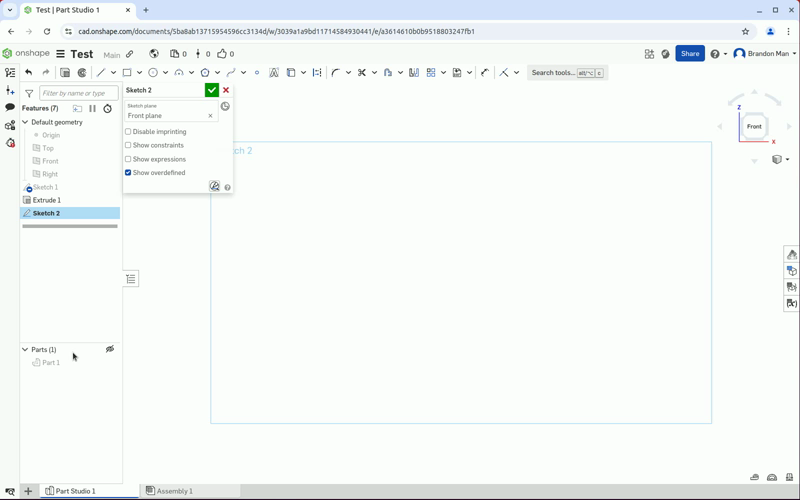
key(l)
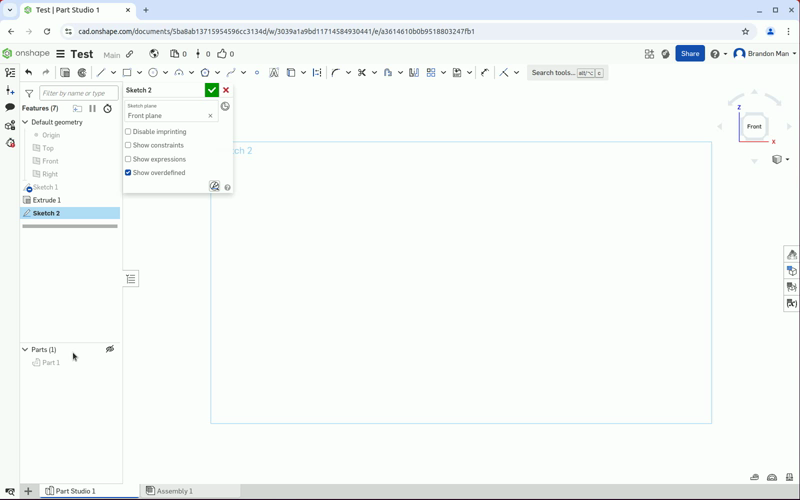
key_down(shift)
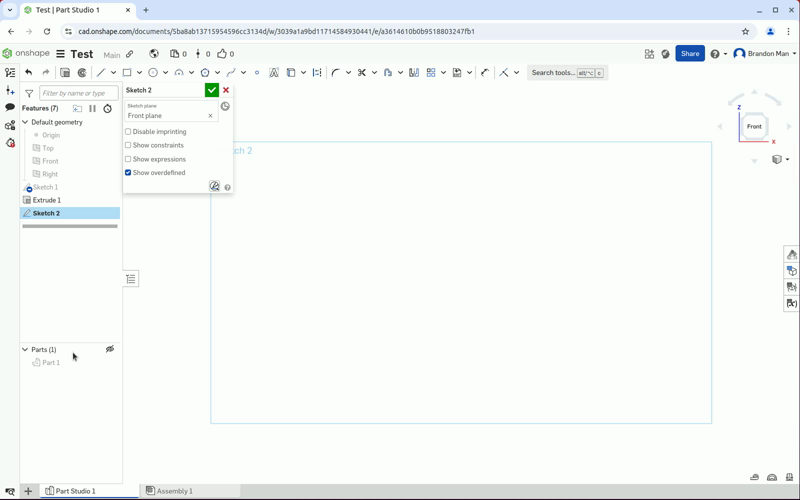
mouse_move(362, 252)
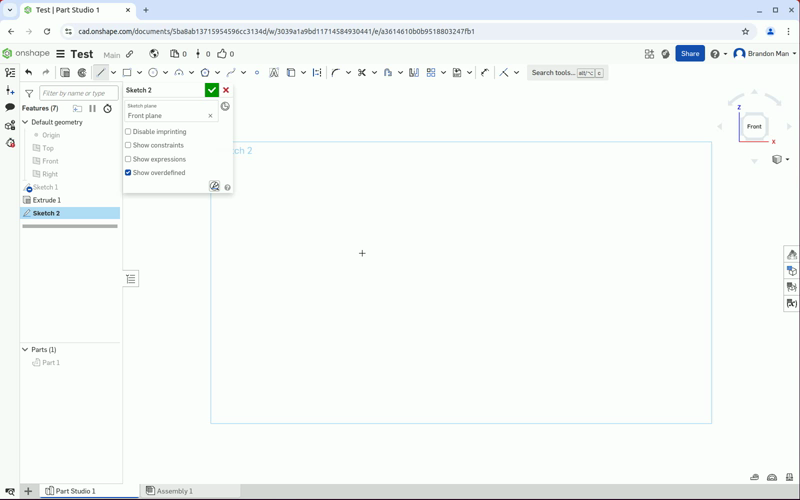
click(362, 252)
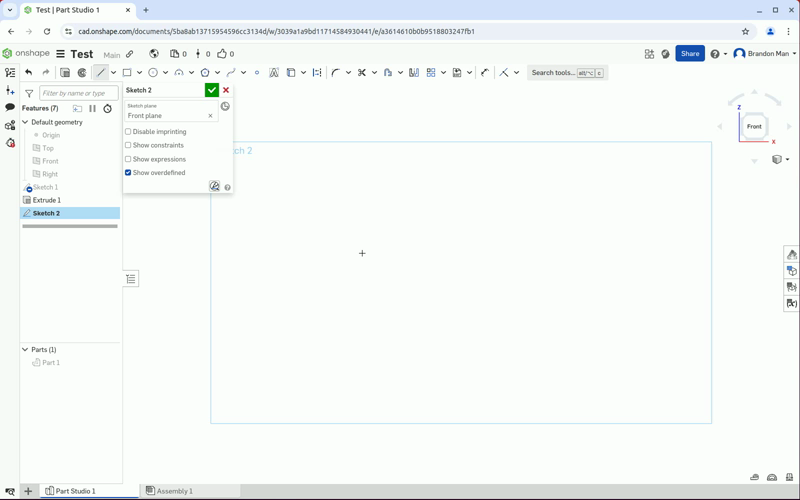
key_up(shift)
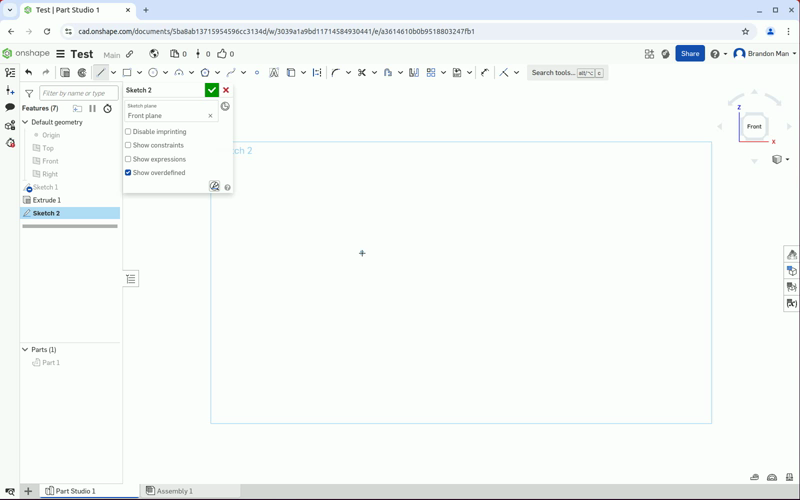
key_down(shift)
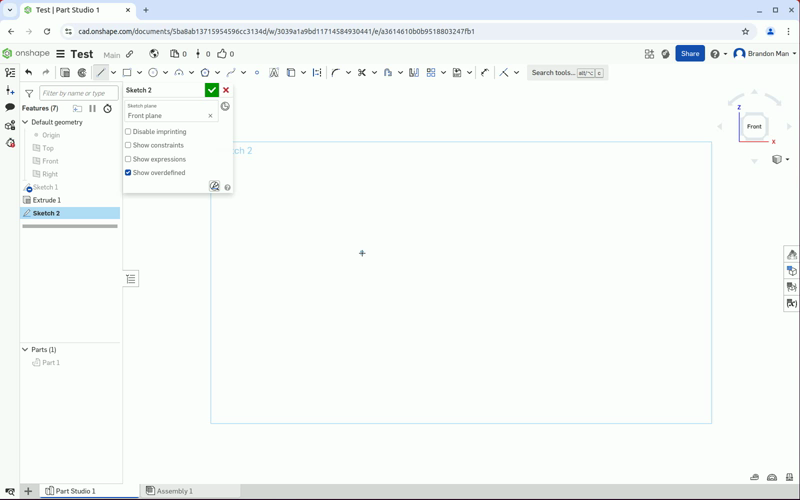
mouse_move(510, 252)
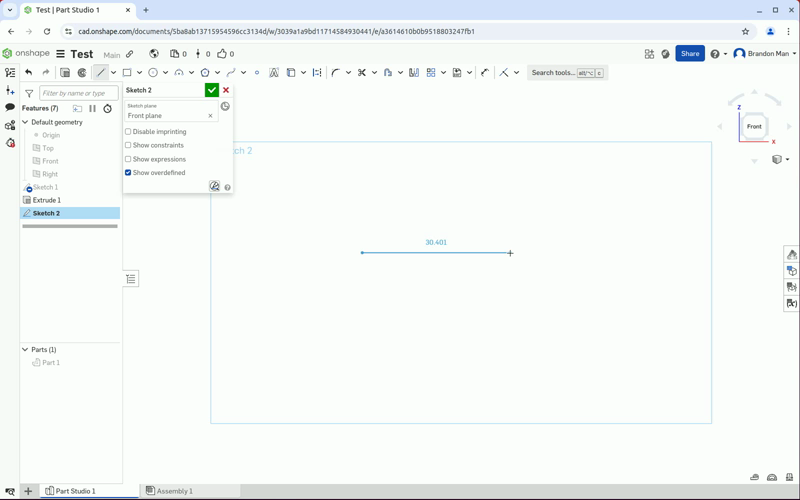
click(510, 252)
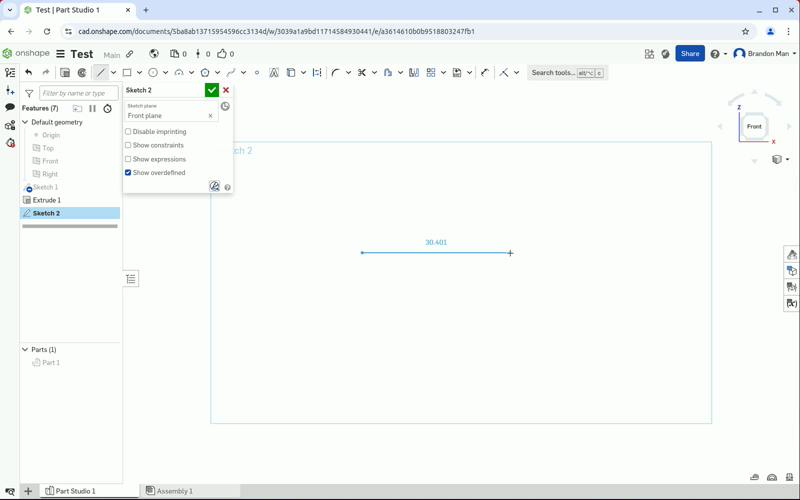
key_up(shift)
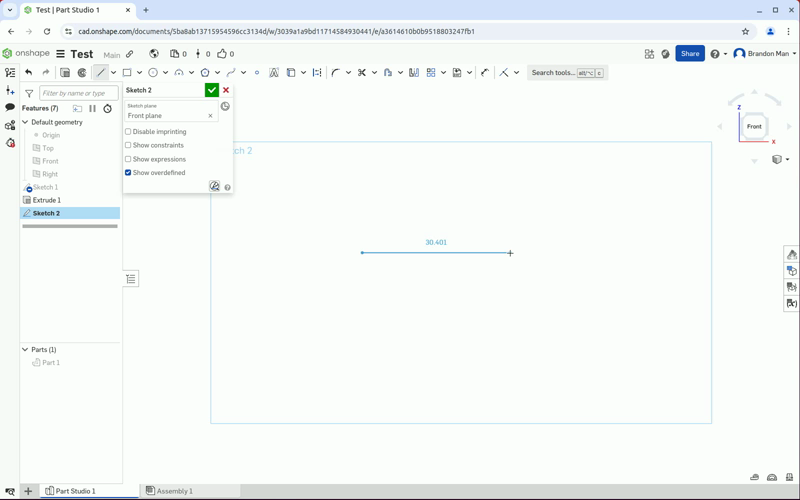
key_down(shift)
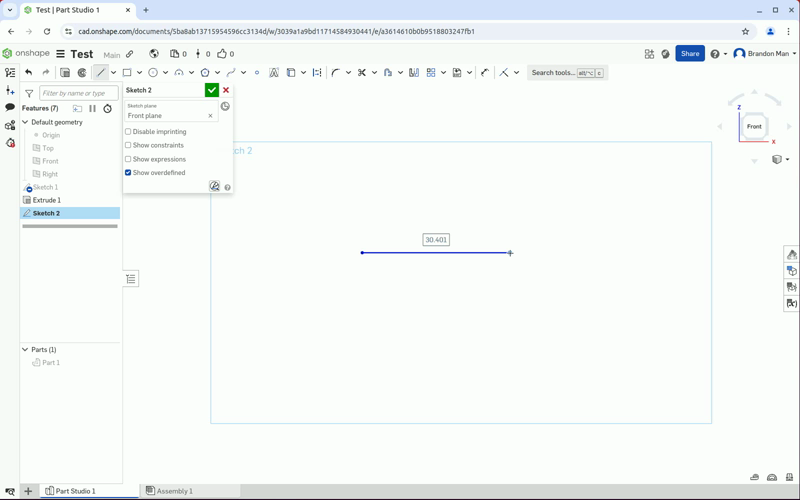
mouse_move(540, 252)
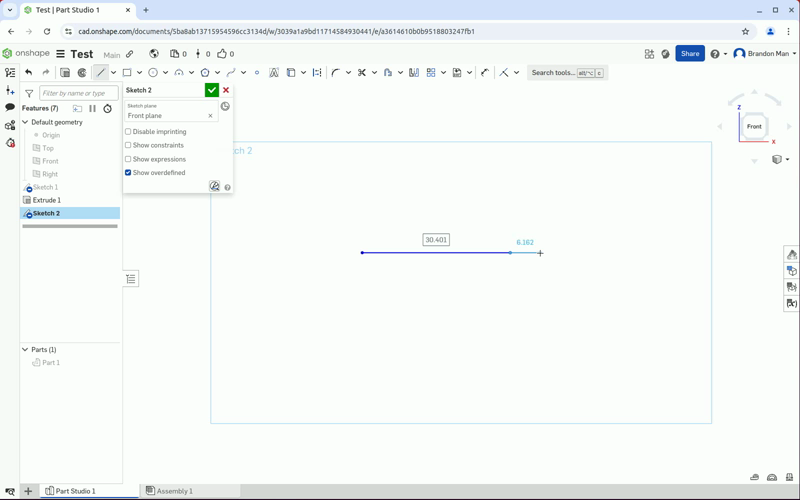
mouse_move(531, 252)
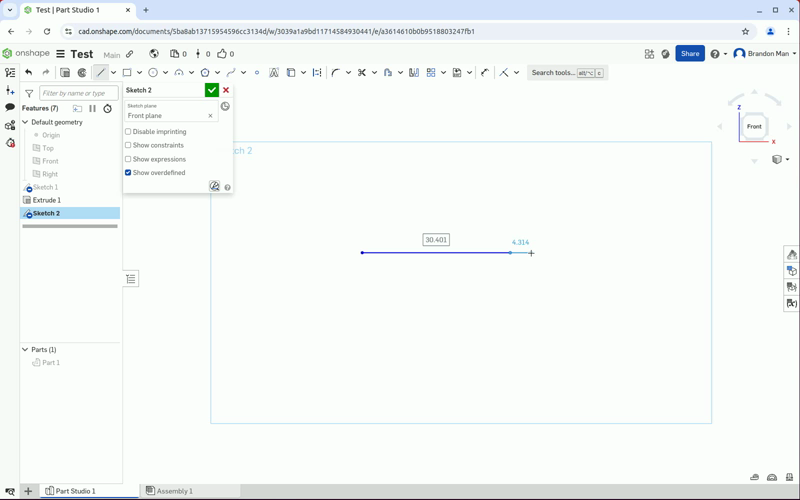
click(531, 252)
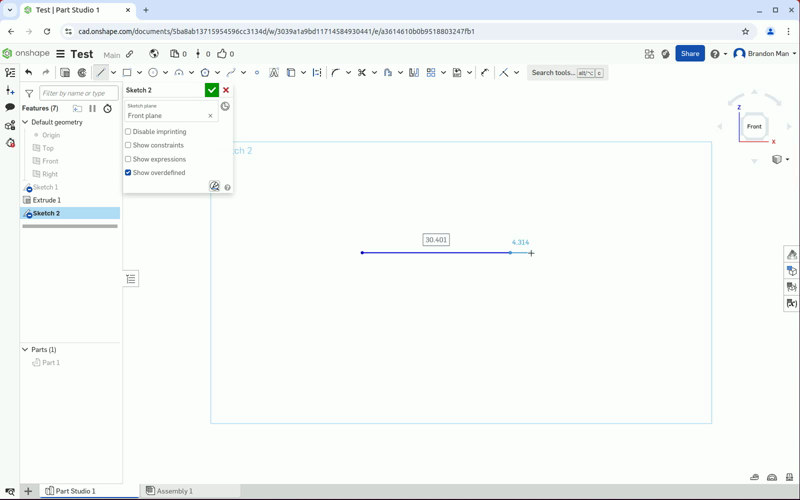
key_up(shift)
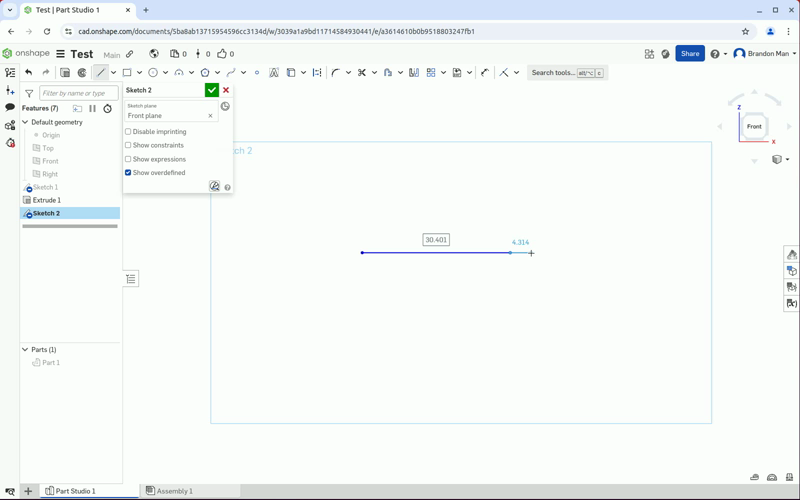
key_down(shift)
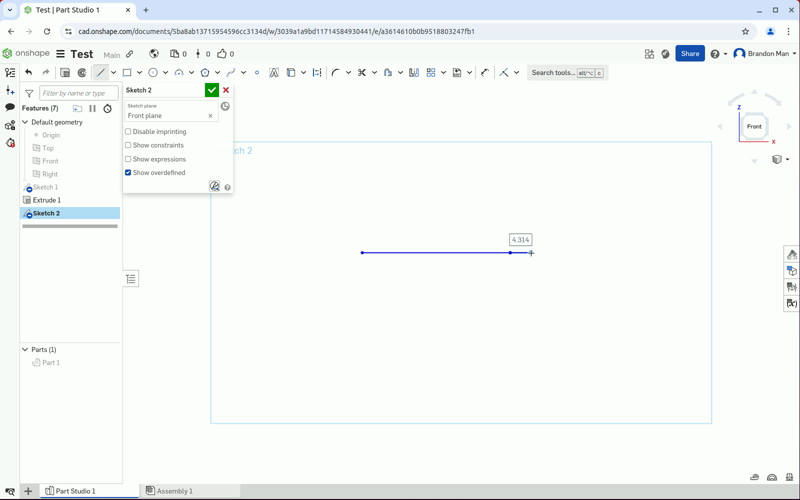
mouse_move(561, 252)
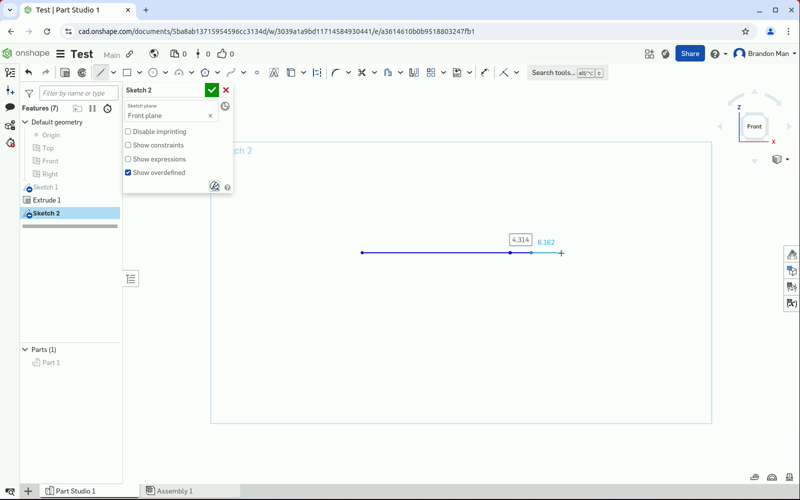
mouse_move(546, 229)
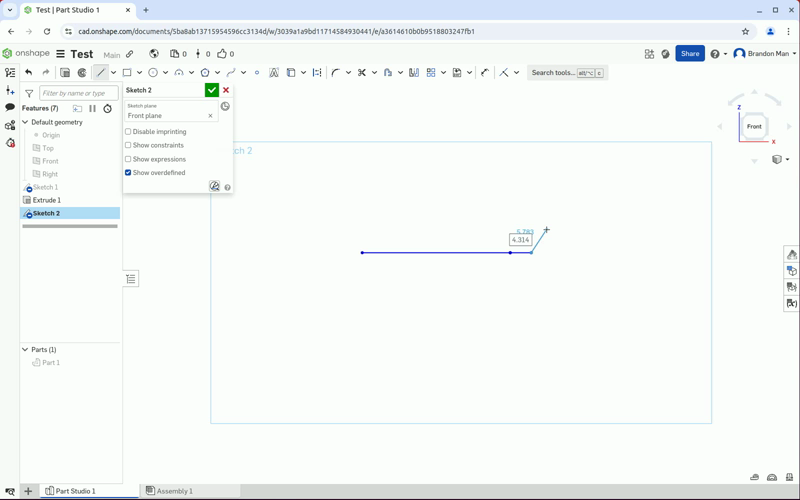
click(546, 229)
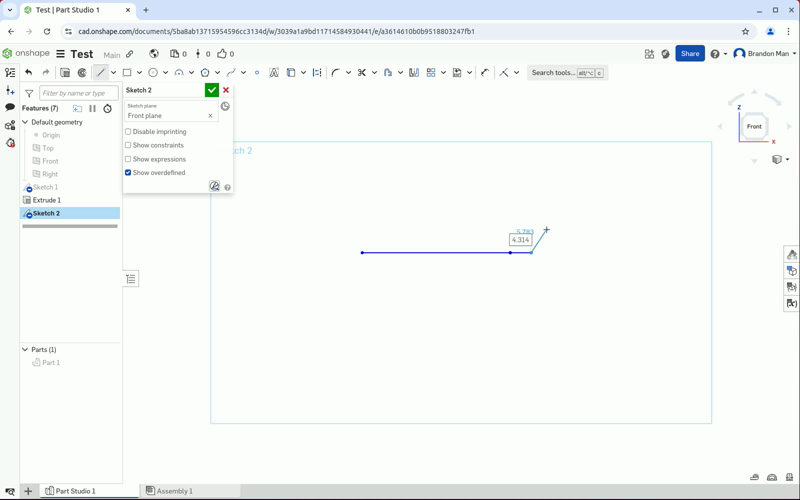
key_up(shift)
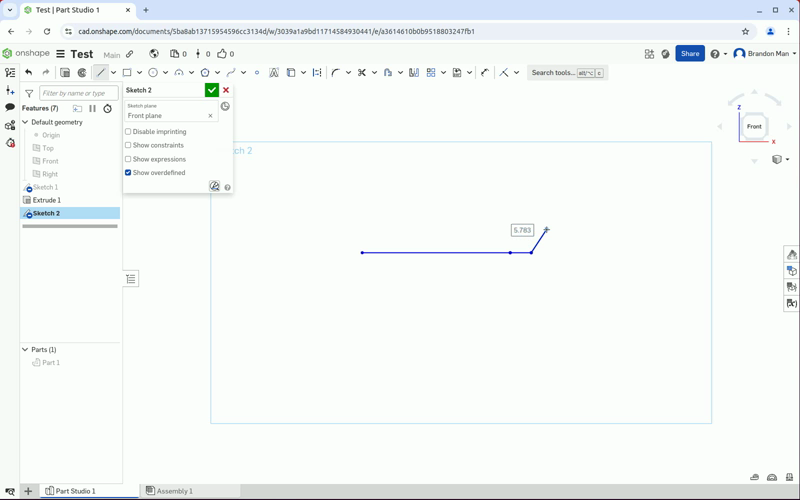
key_down(shift)
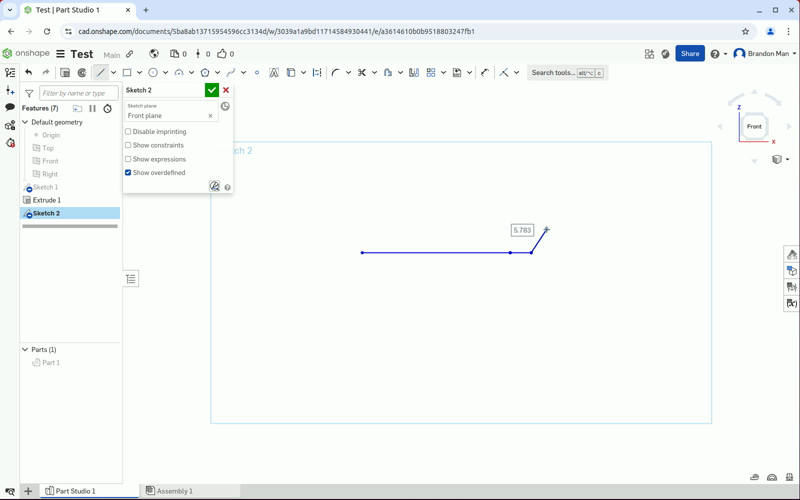
mouse_move(576, 229)
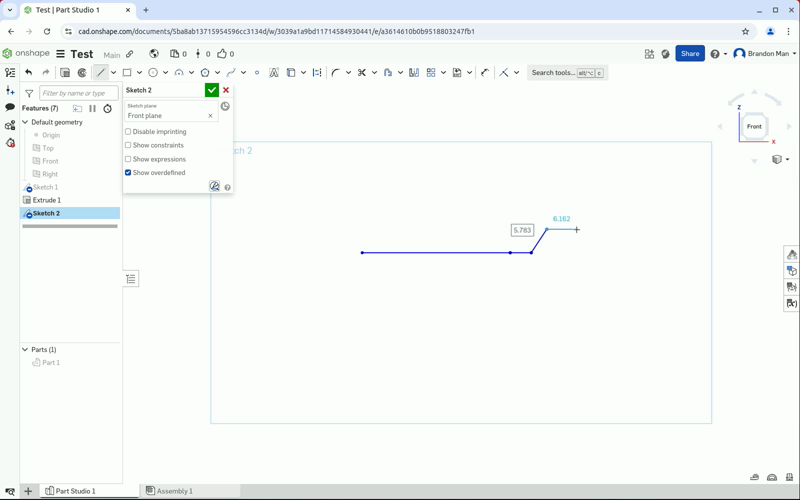
mouse_move(498, 229)
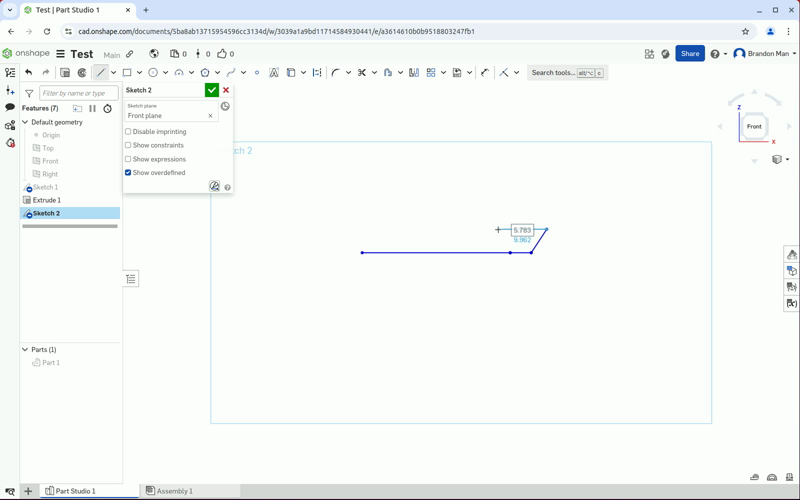
click(498, 229)
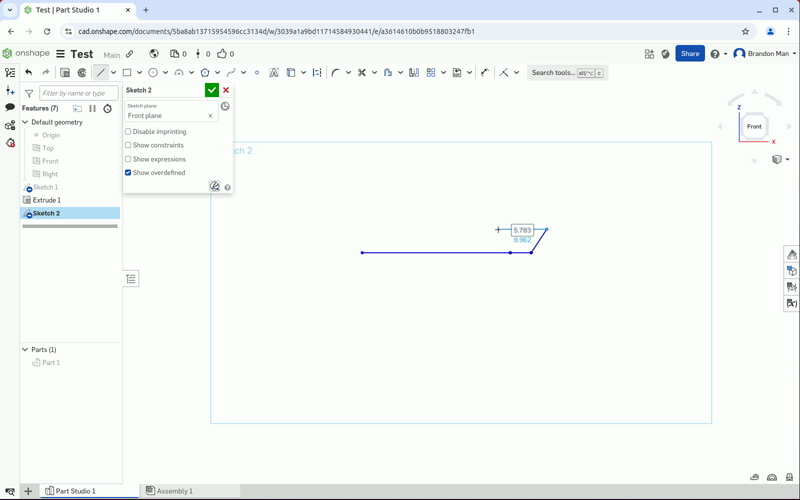
key_up(shift)
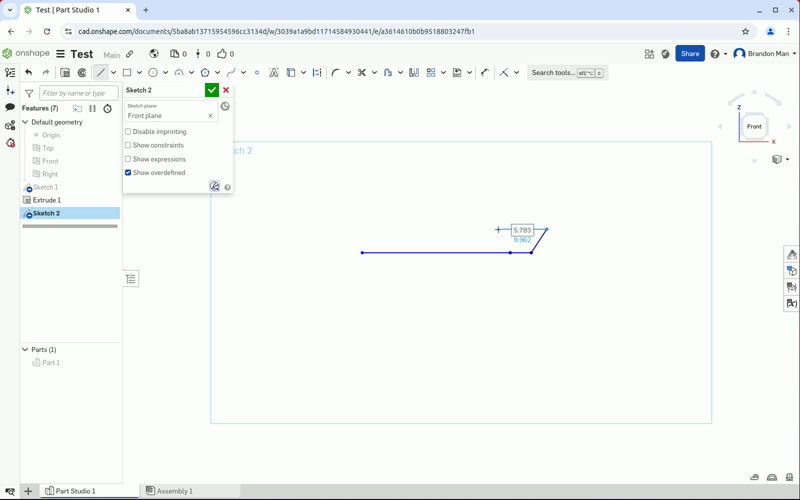
key_down(shift)
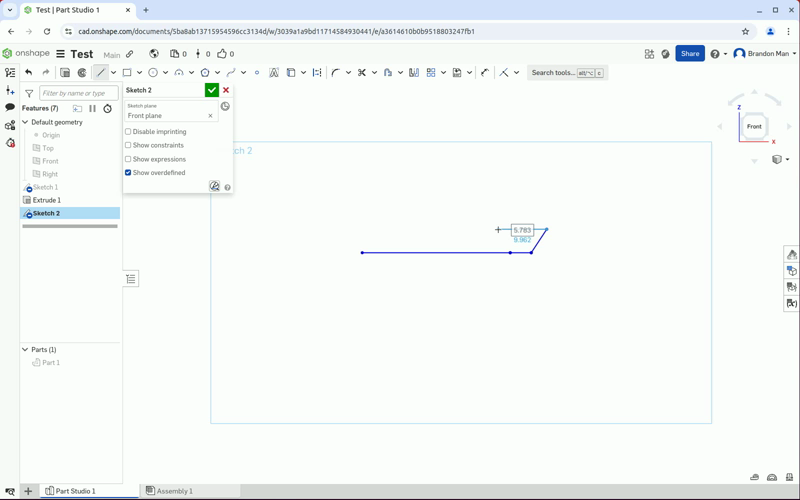
mouse_move(528, 229)
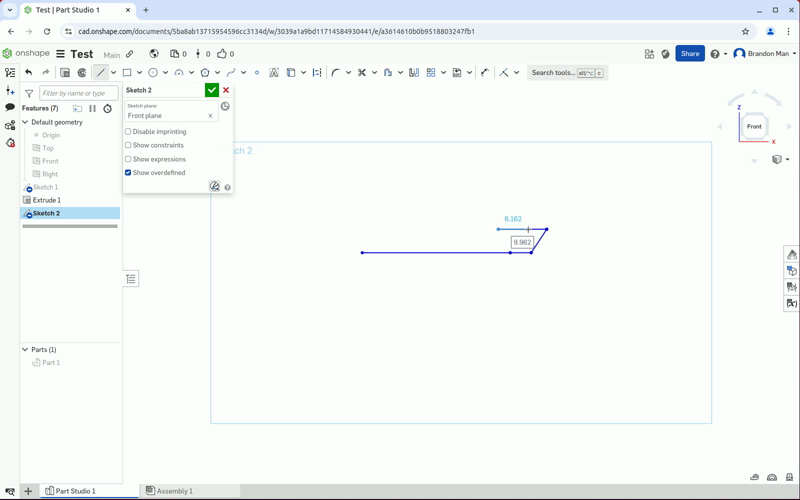
mouse_move(498, 192)
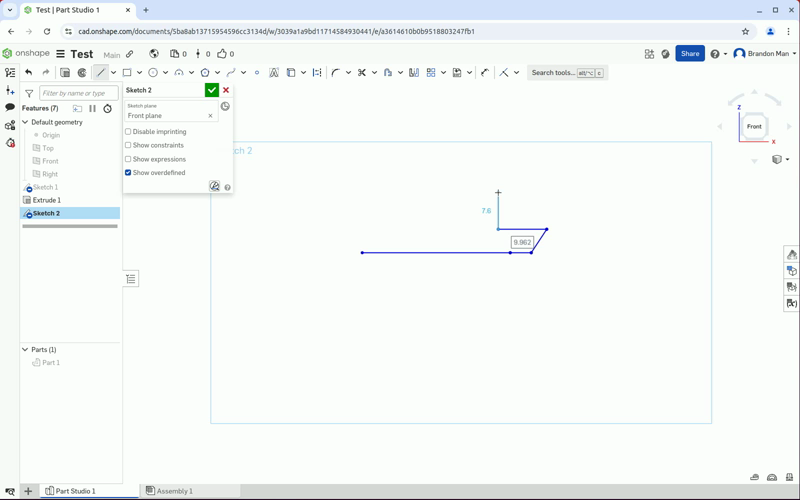
click(498, 192)
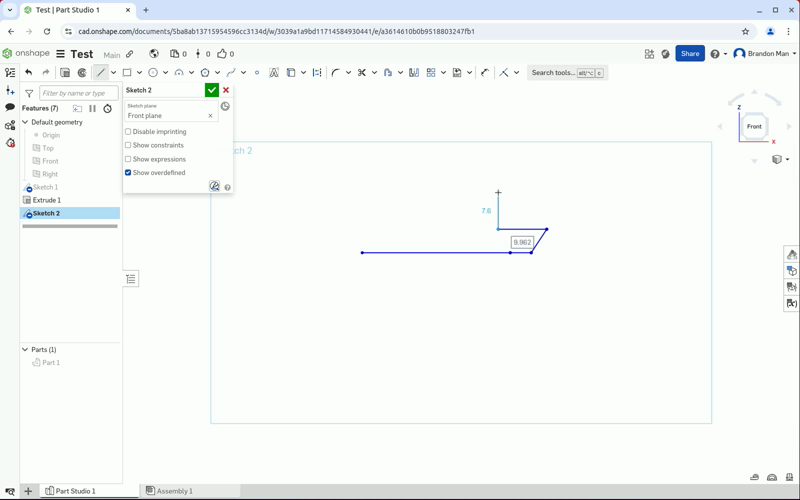
key_up(shift)
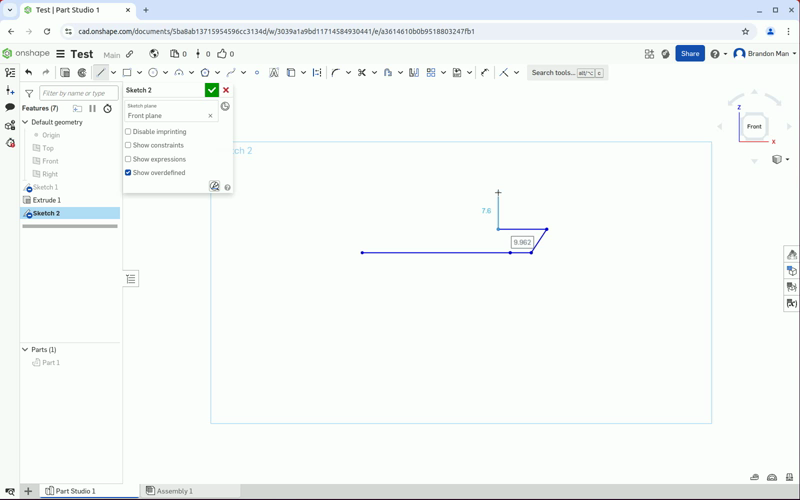
key_down(shift)
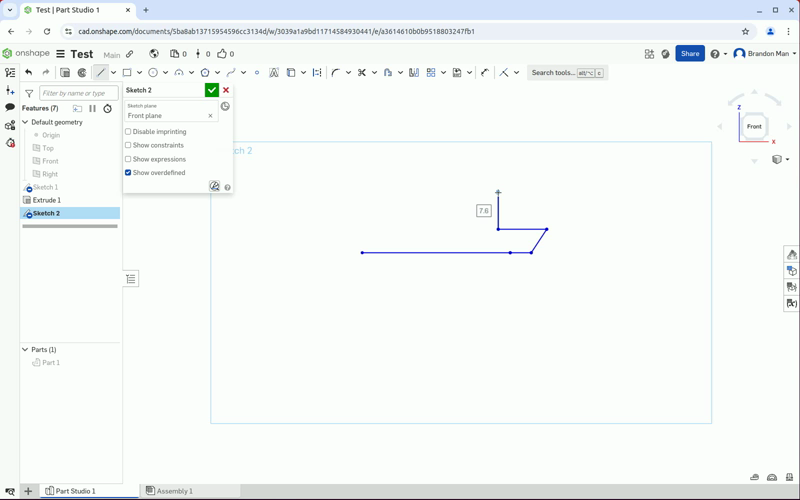
mouse_move(362, 192)
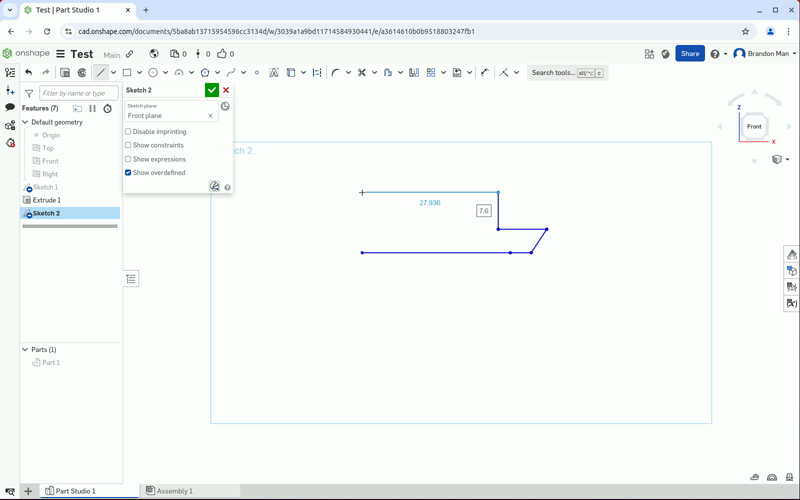
click(362, 192)
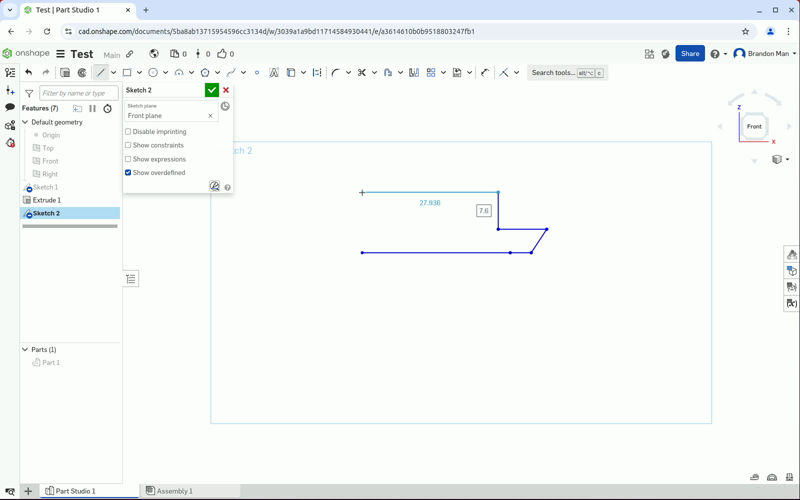
key_up(shift)
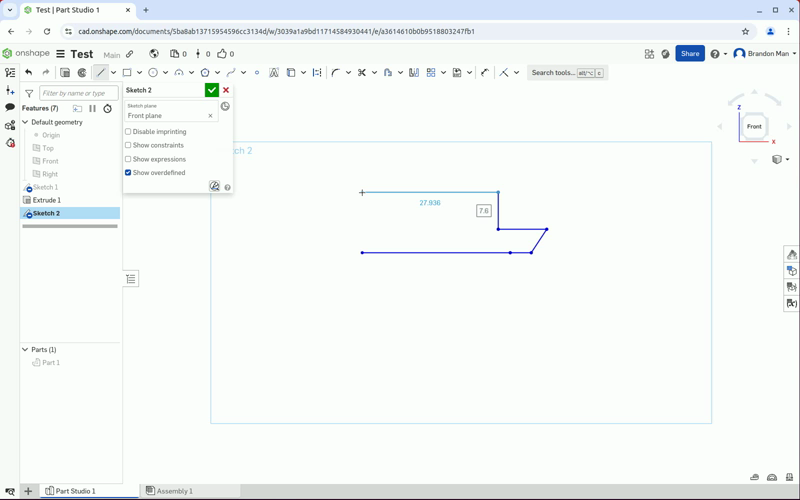
key_down(shift)
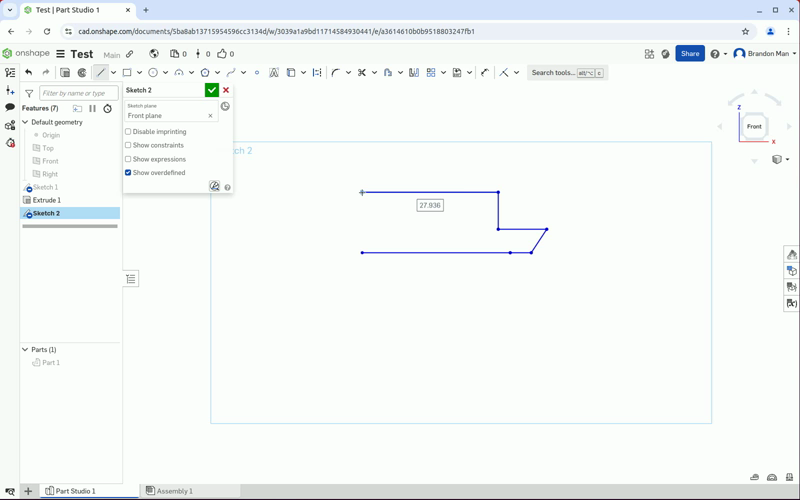
mouse_move(362, 252)
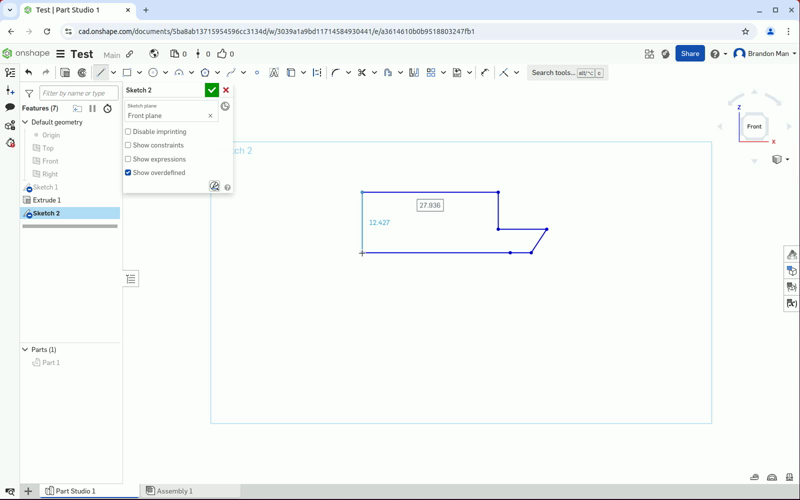
key_up(shift)
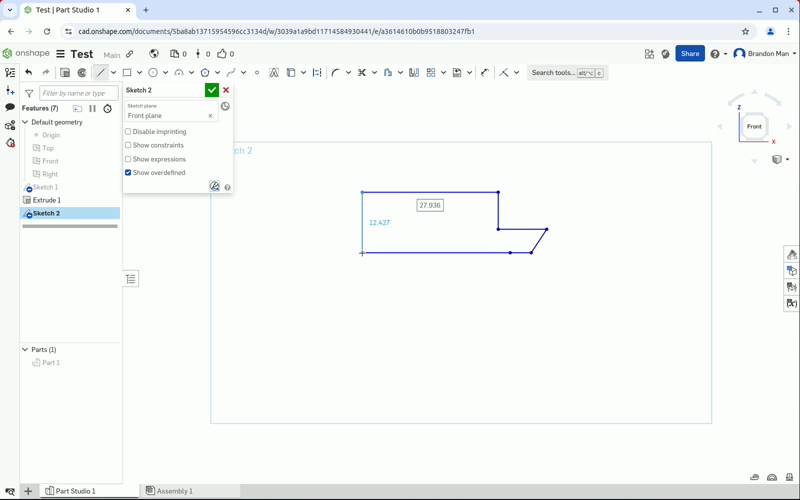
click(362, 252)
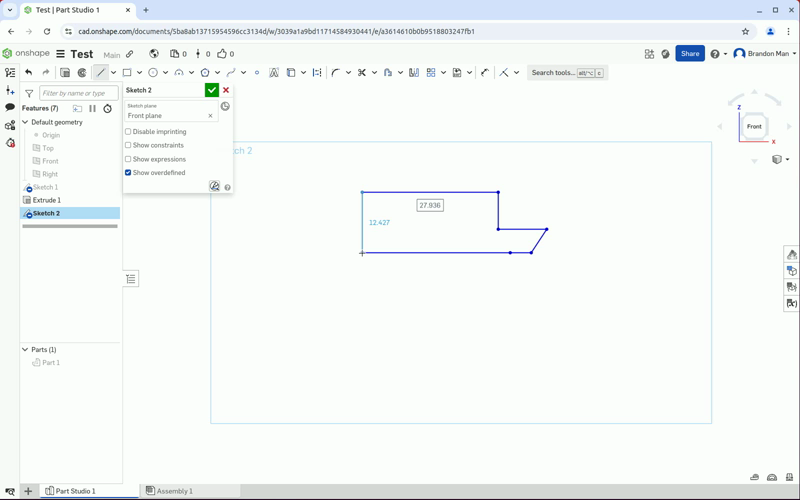
key(esc)
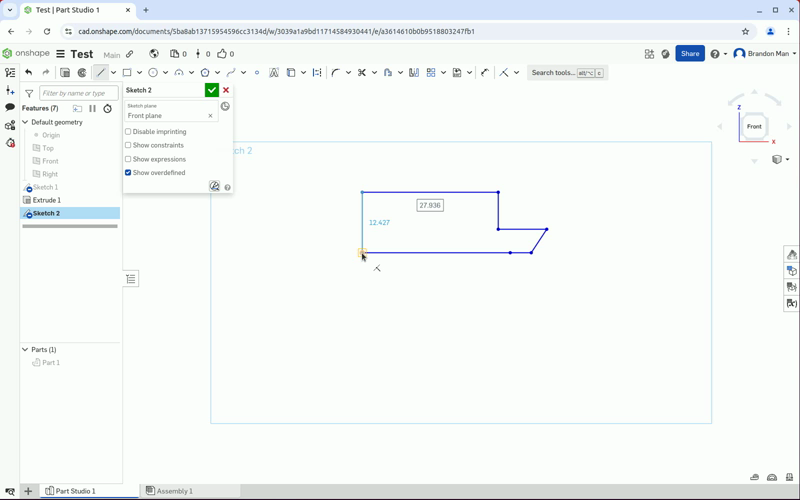
key(l)
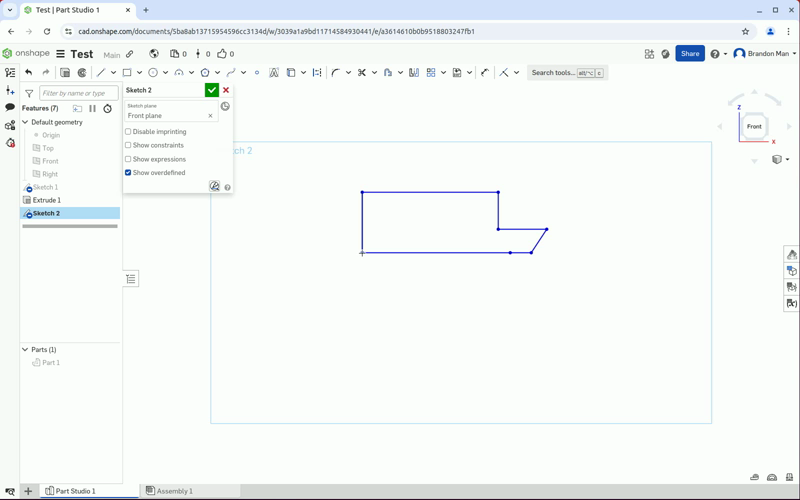
key_down(shift)
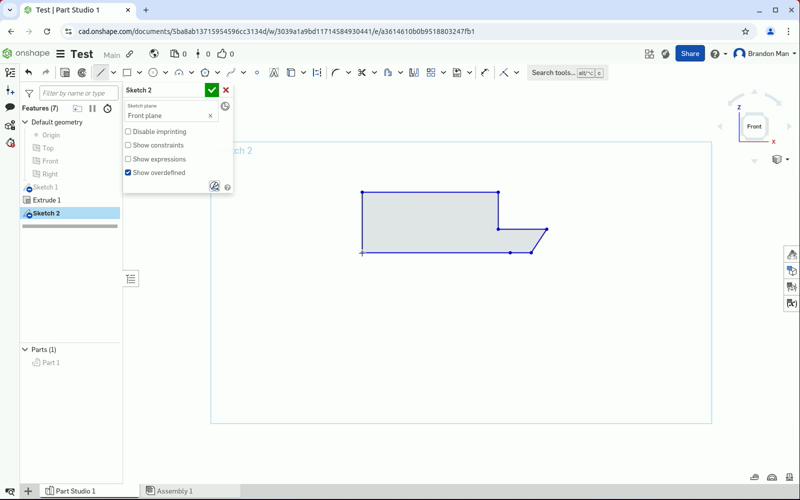
mouse_move(414, 234)
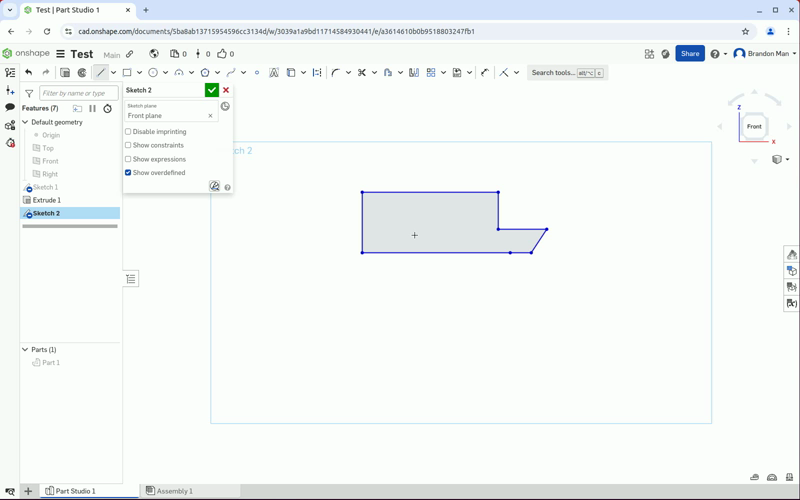
click(414, 234)
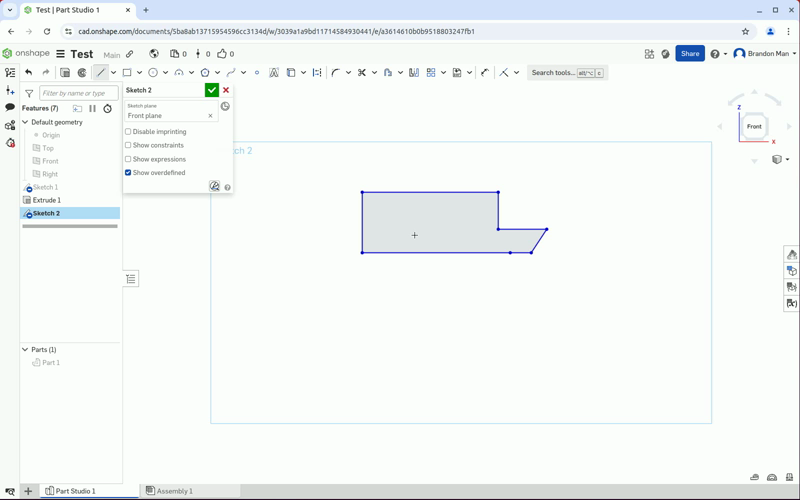
key_up(shift)
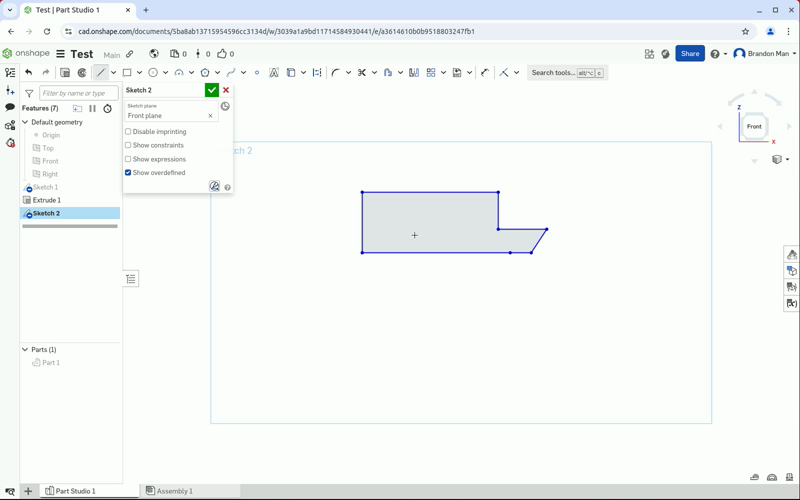
key_down(shift)
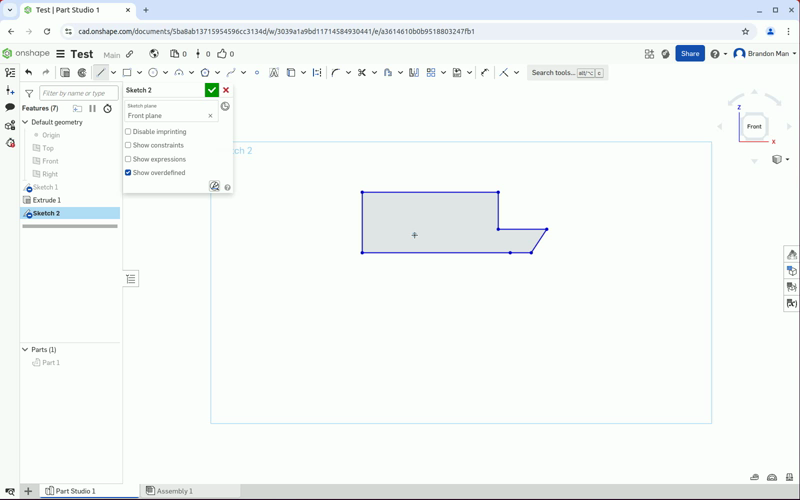
mouse_move(444, 234)
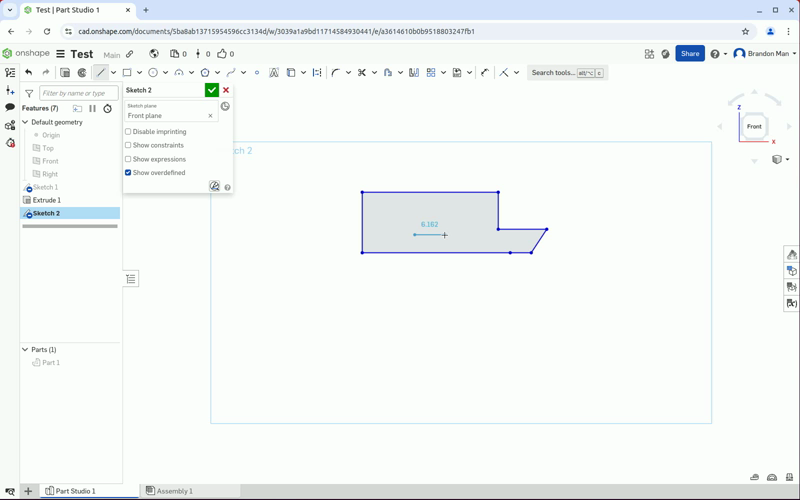
mouse_move(461, 234)
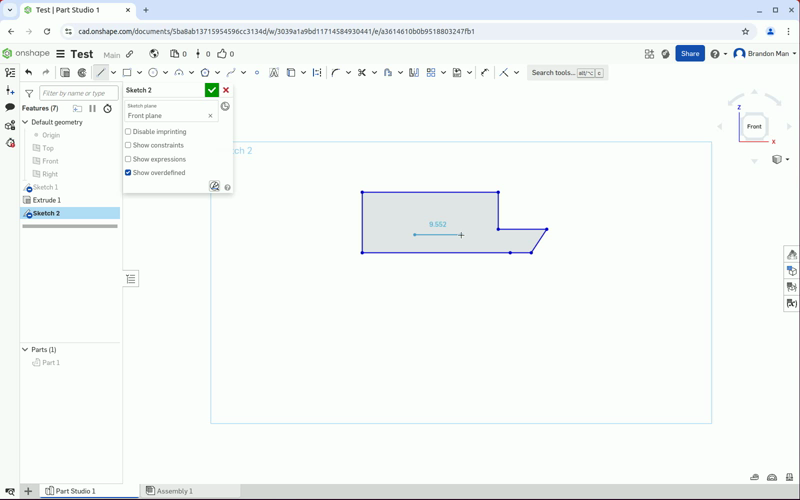
click(461, 234)
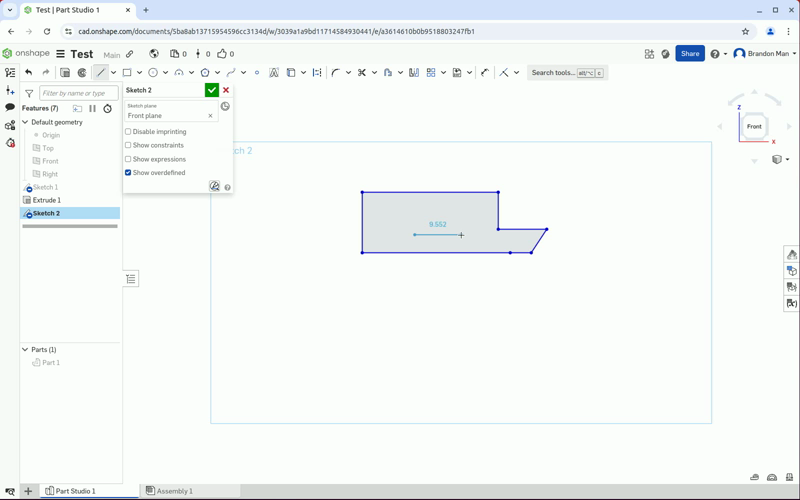
key_up(shift)
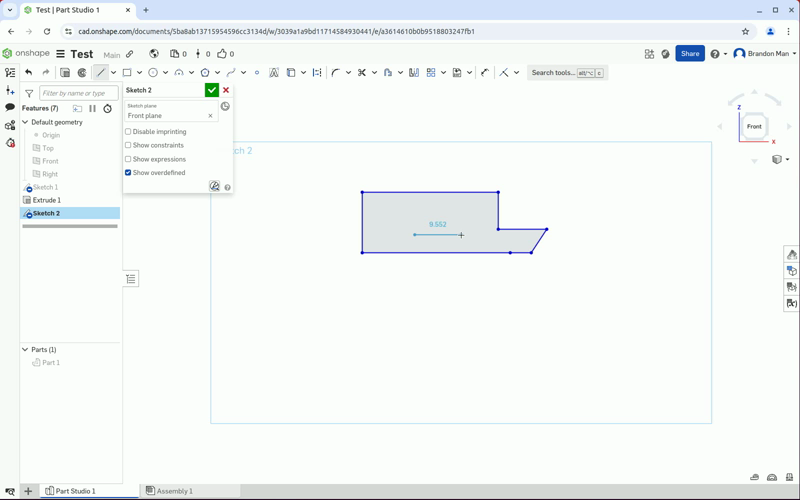
key(esc)
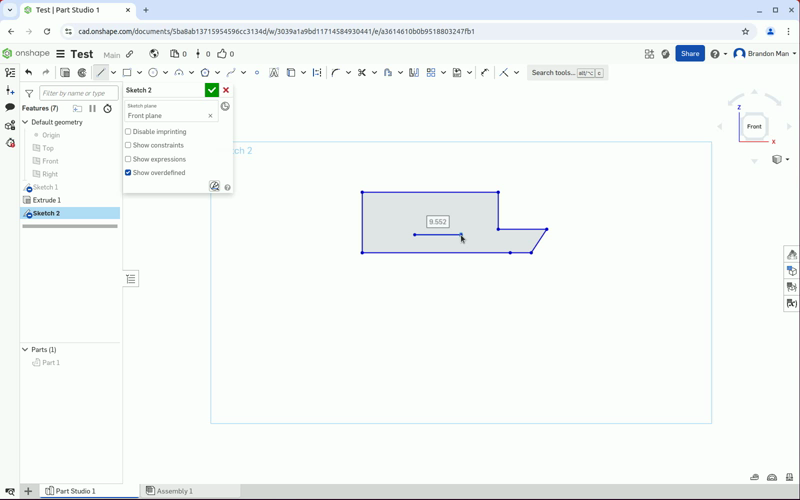
key(a)
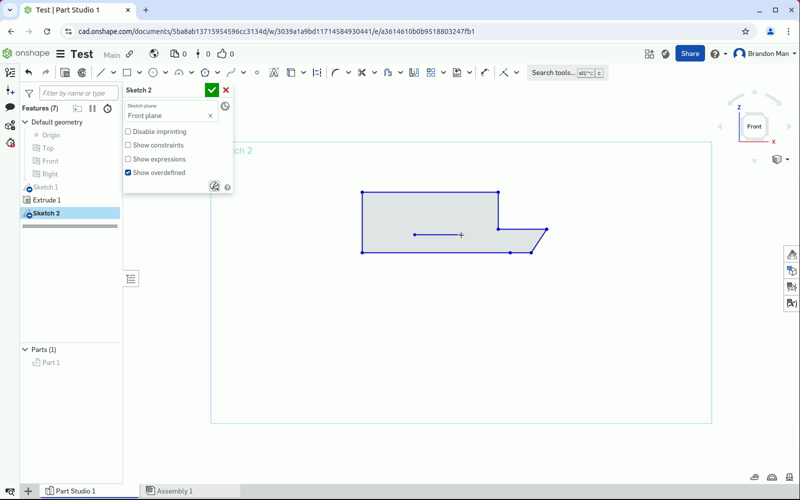
mouse_move(461, 234)
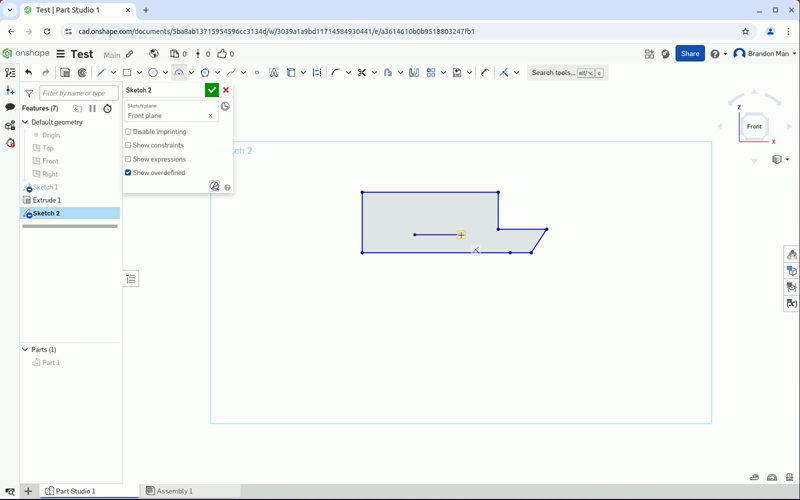
click(461, 234)
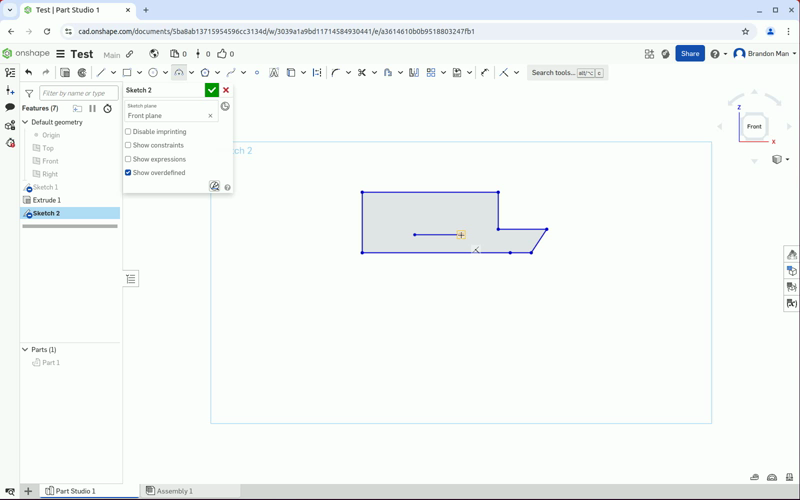
key_down(shift)
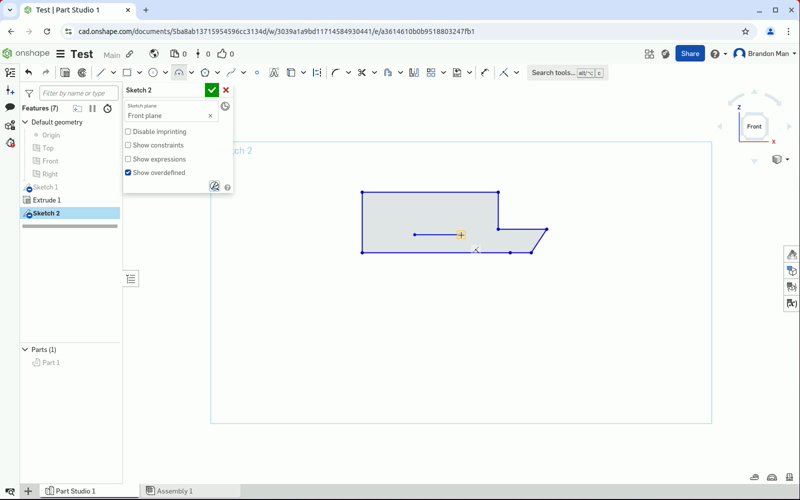
mouse_move(461, 207)
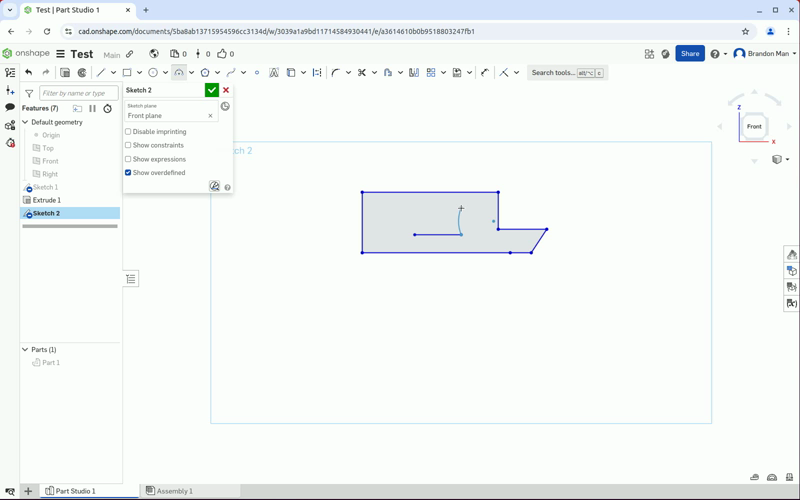
click(461, 207)
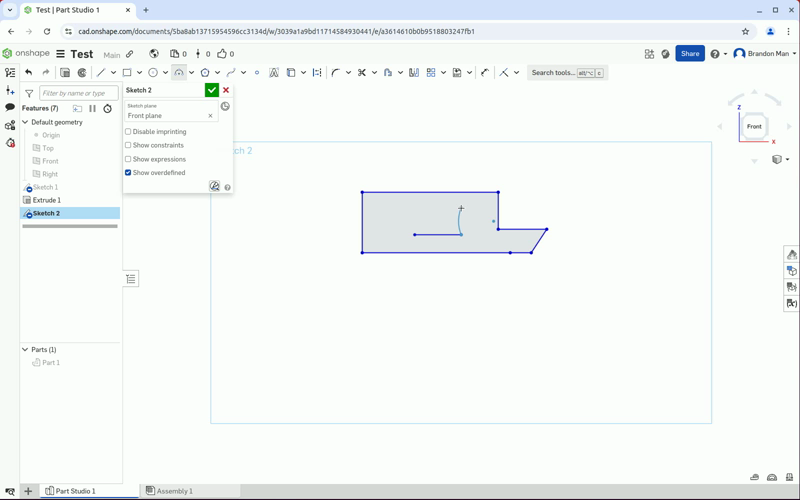
mouse_move(474, 221)
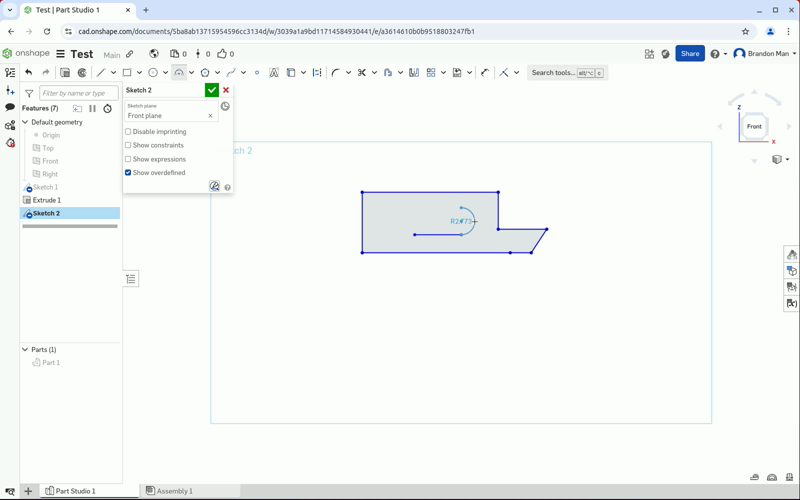
click(474, 221)
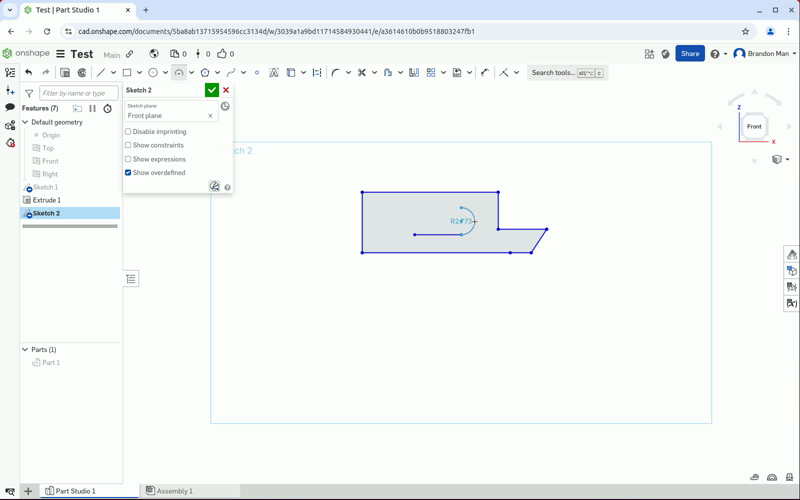
key_up(shift)
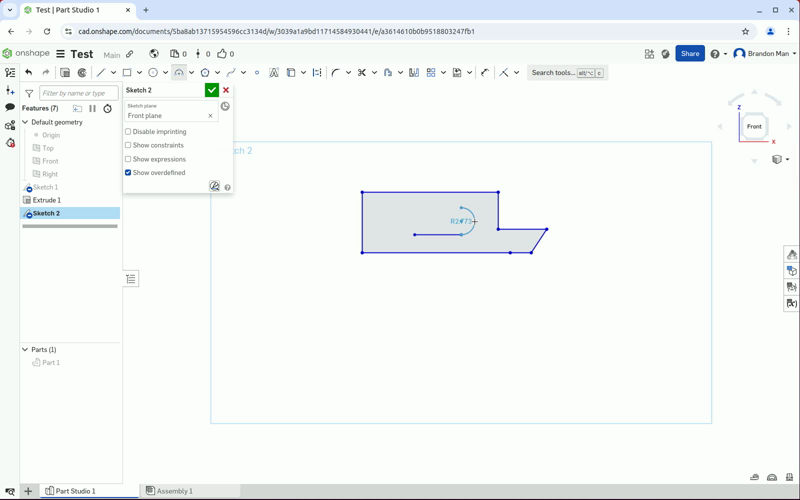
key(esc)
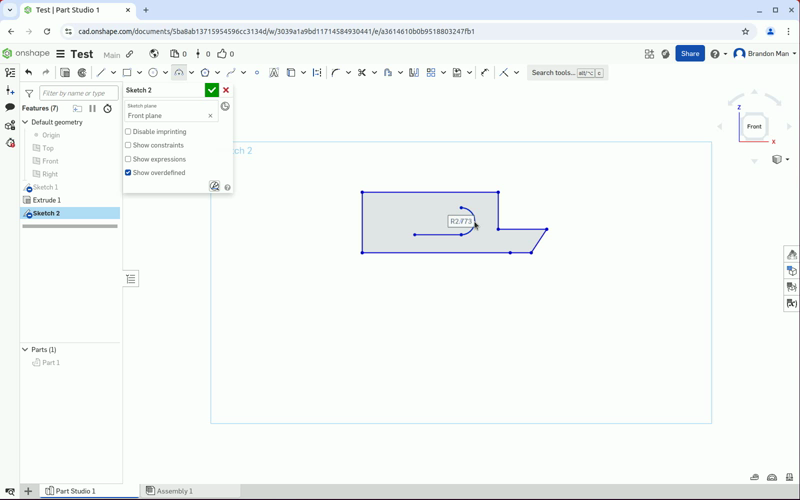
key(l)
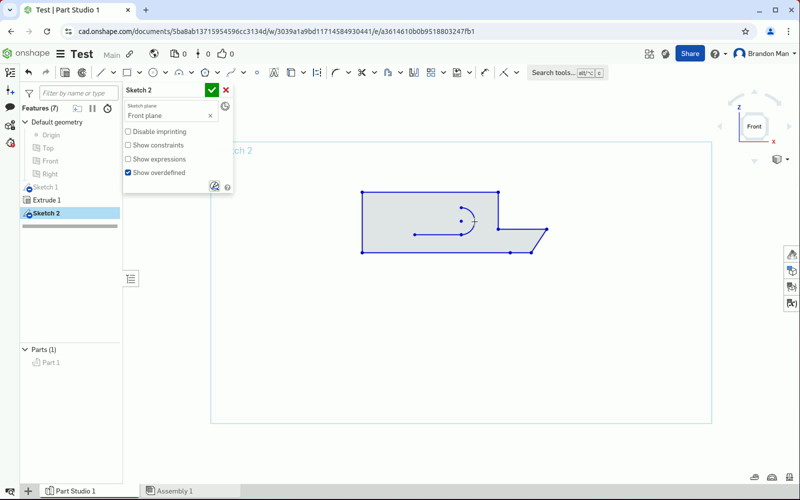
mouse_move(461, 207)
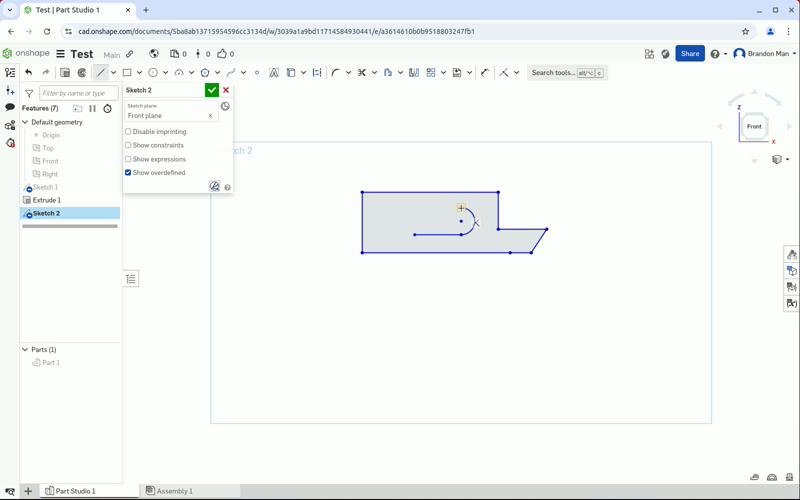
click(461, 207)
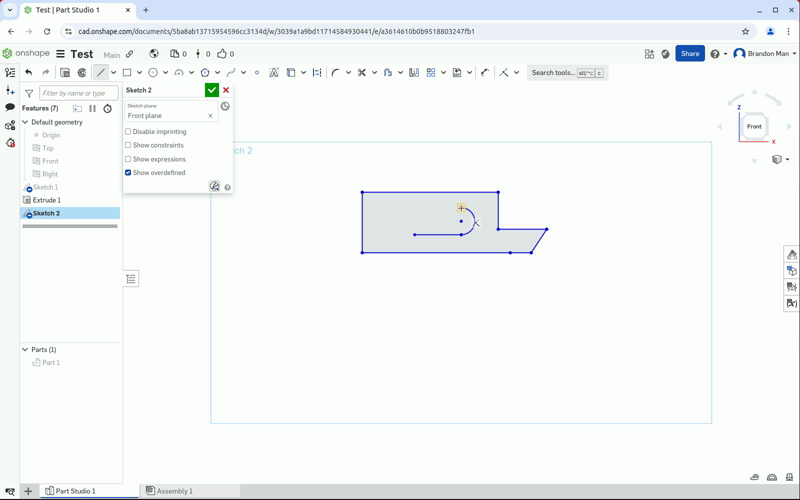
key_down(shift)
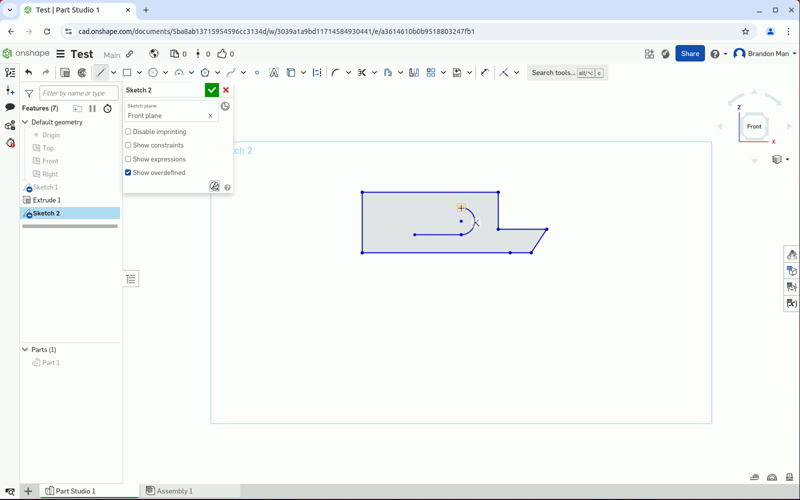
mouse_move(491, 207)
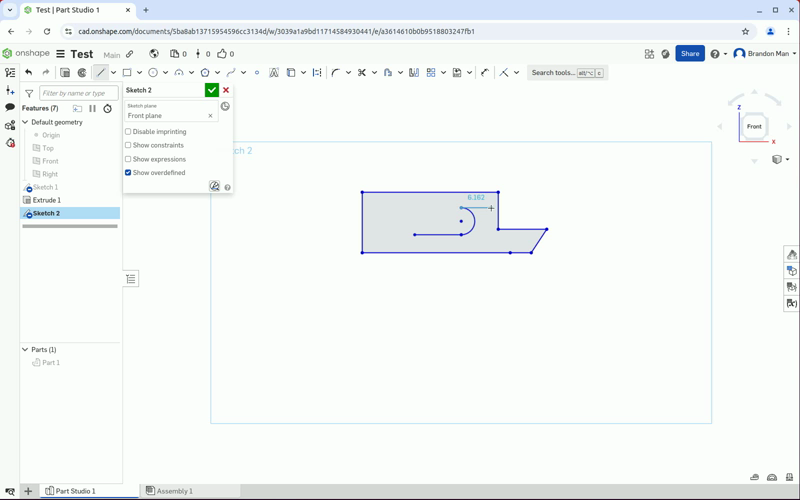
mouse_move(414, 207)
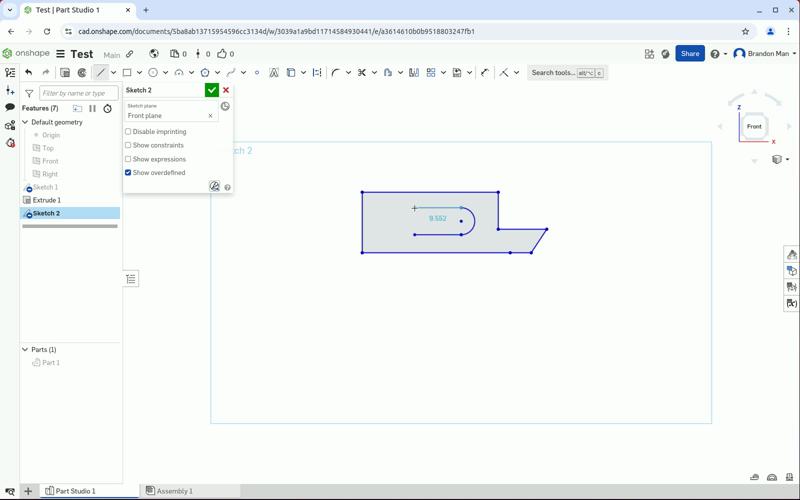
click(414, 207)
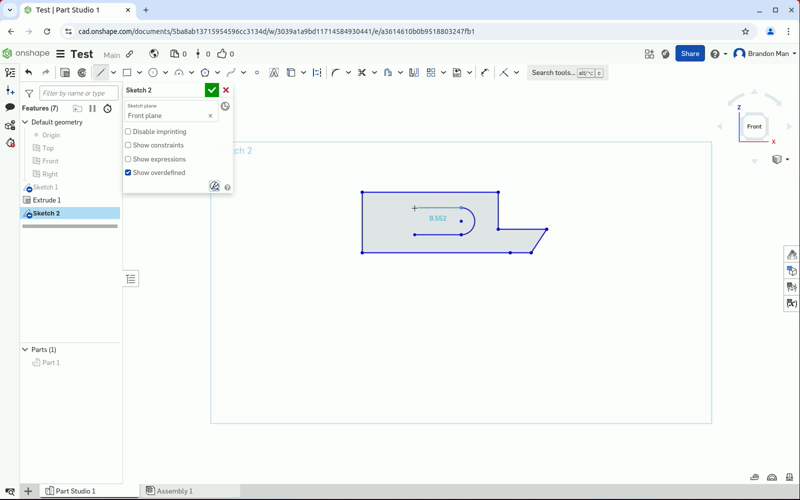
key_up(shift)
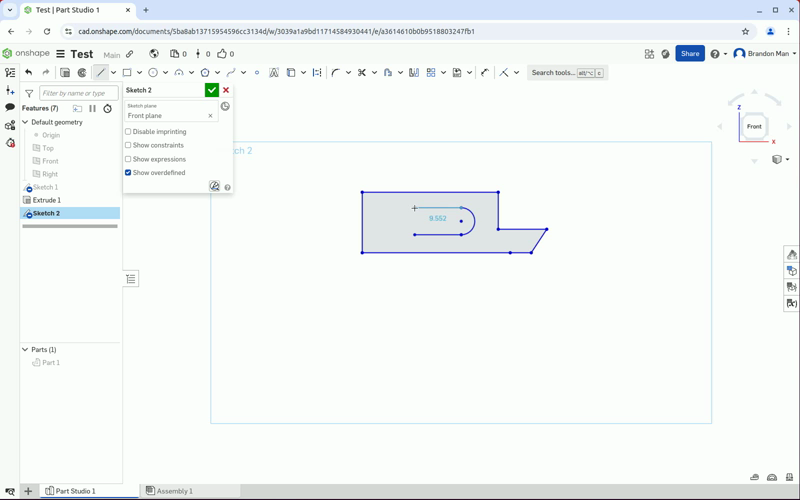
key(esc)
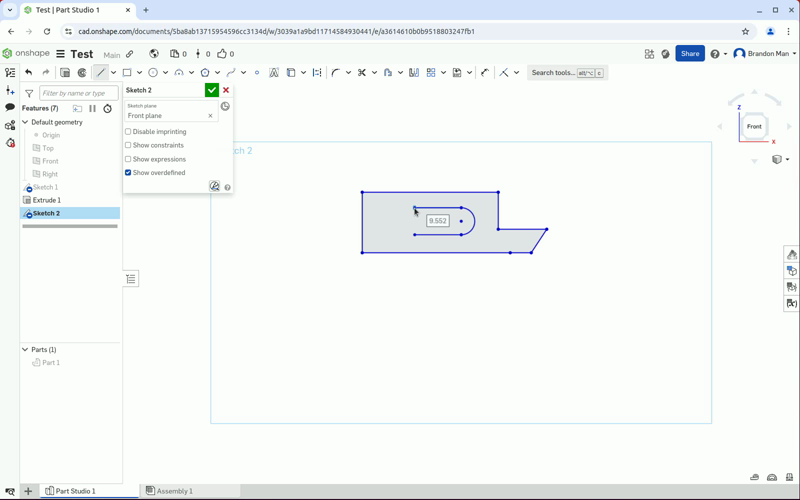
key(a)
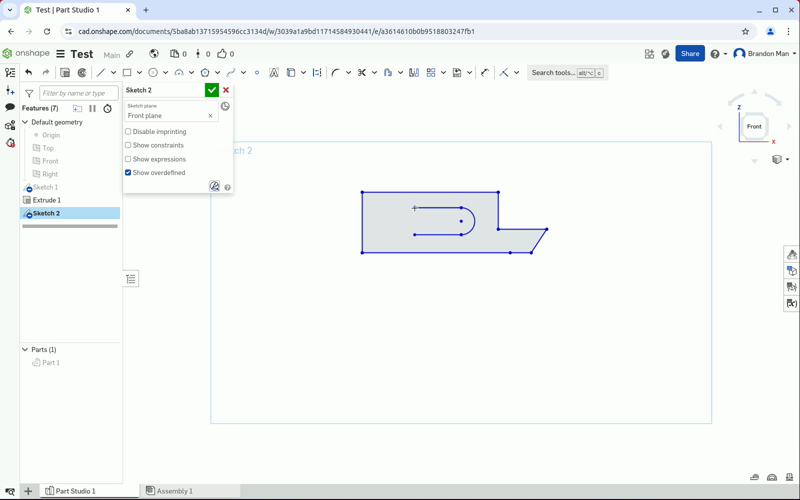
mouse_move(414, 207)
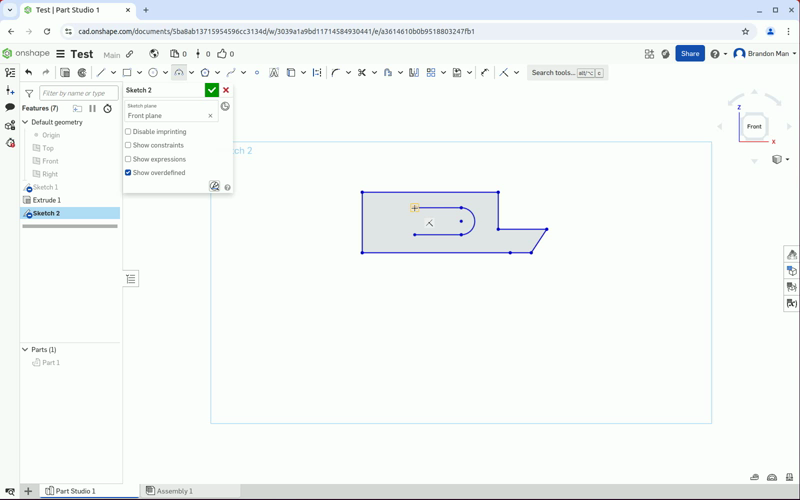
click(414, 207)
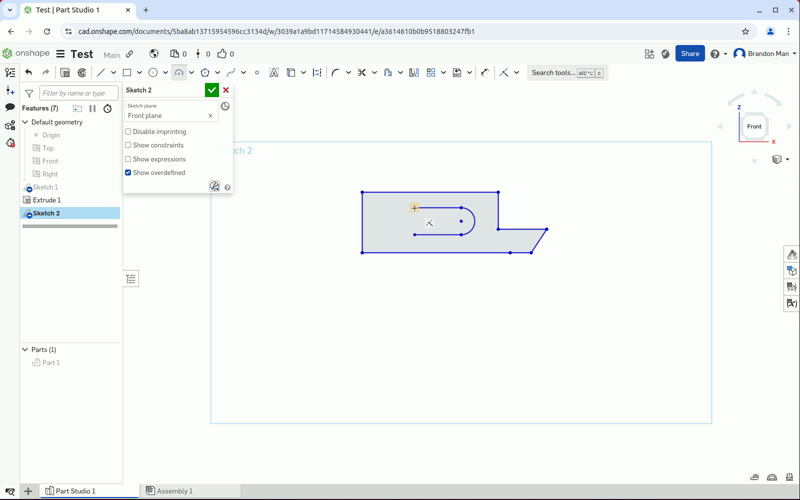
mouse_move(414, 234)
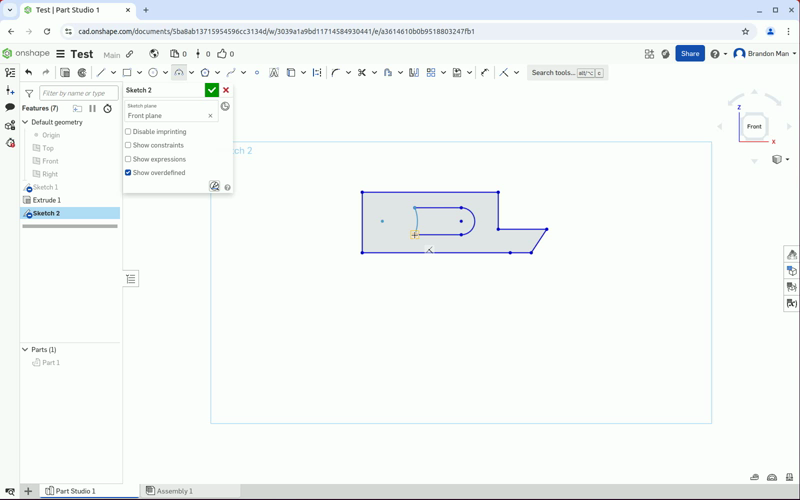
click(414, 234)
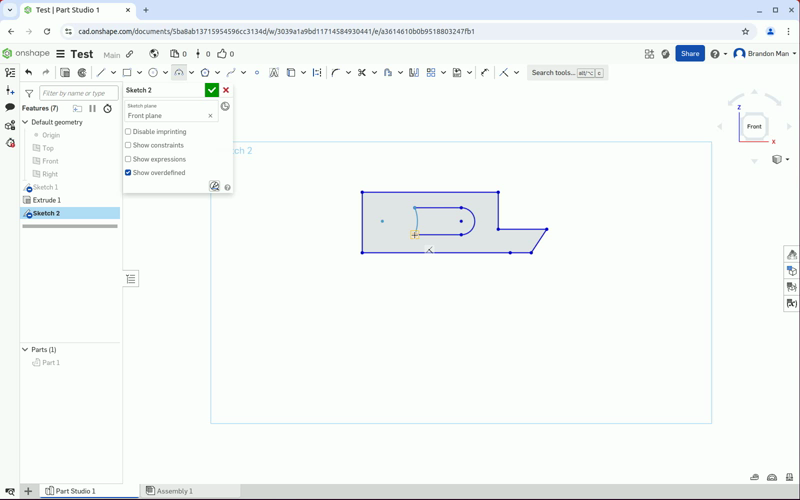
key_down(shift)
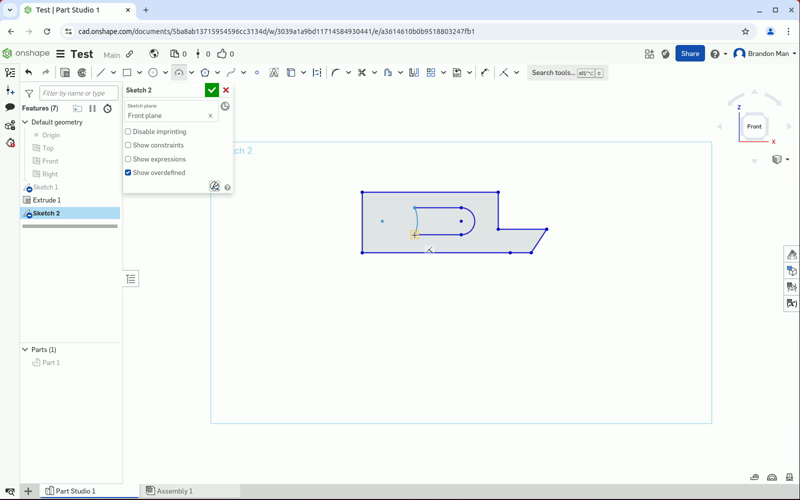
mouse_move(401, 221)
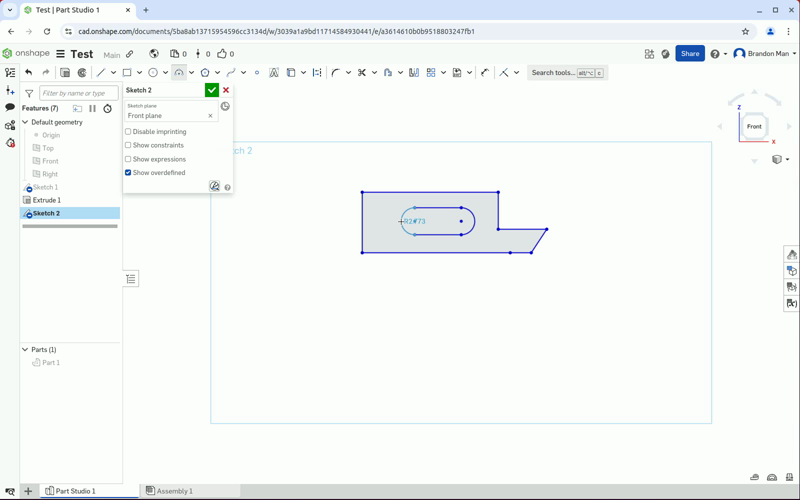
click(401, 221)
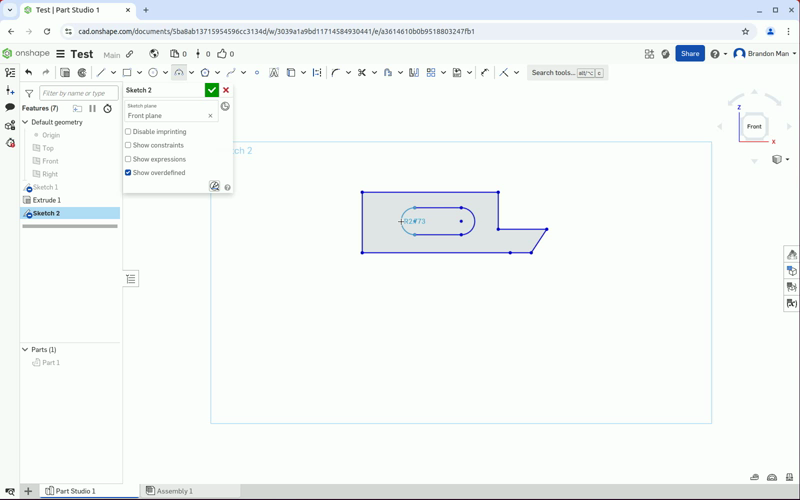
key_up(shift)
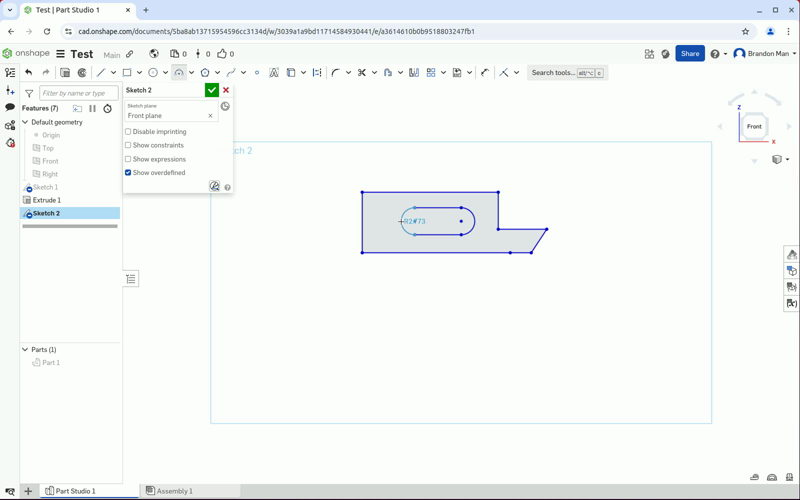
key(esc)
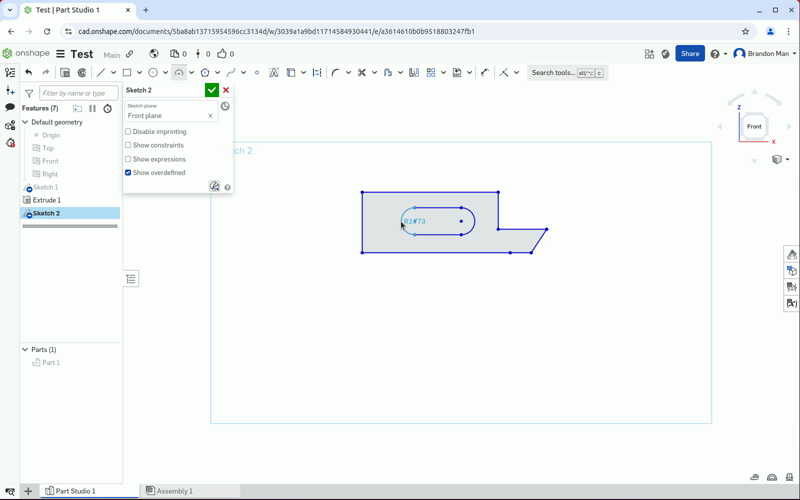
mouse_move(492, 211)
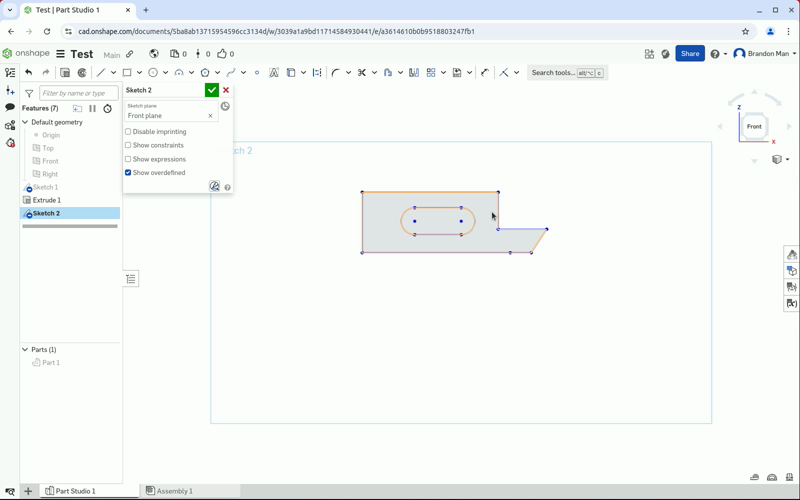
click(492, 211)
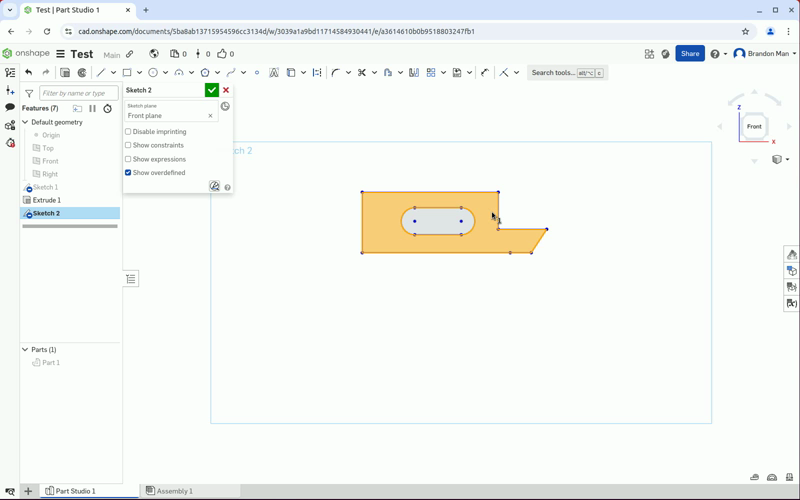
mouse_move(73, 352)
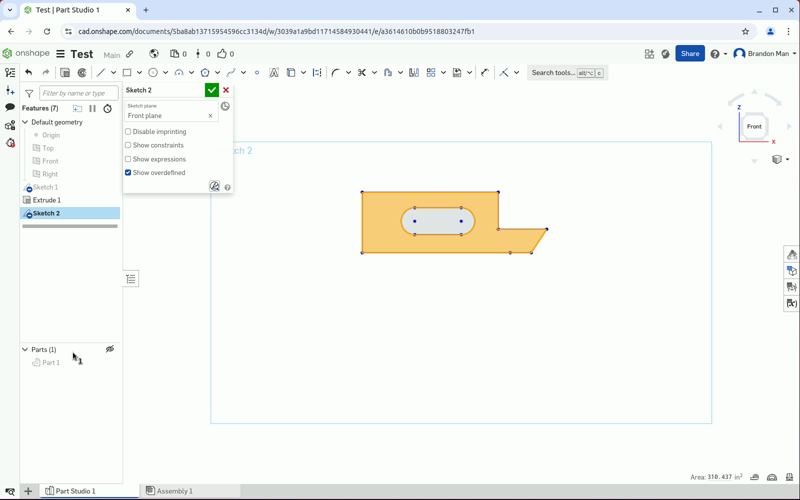
key(shift+y)
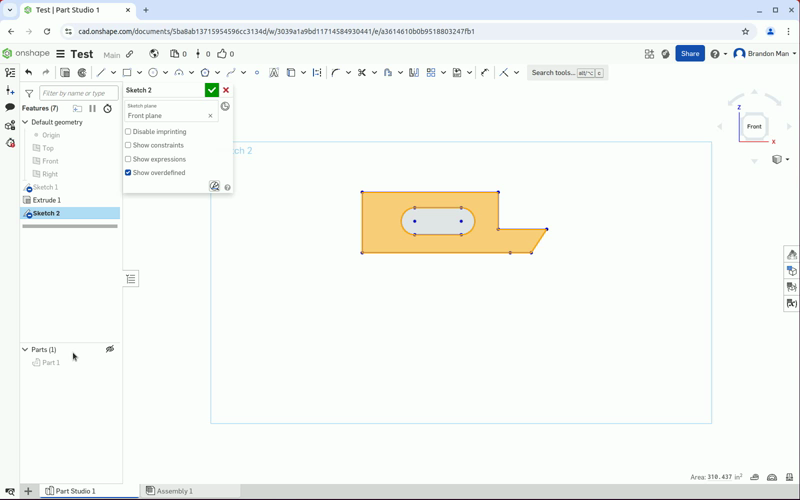
key(shift+e)
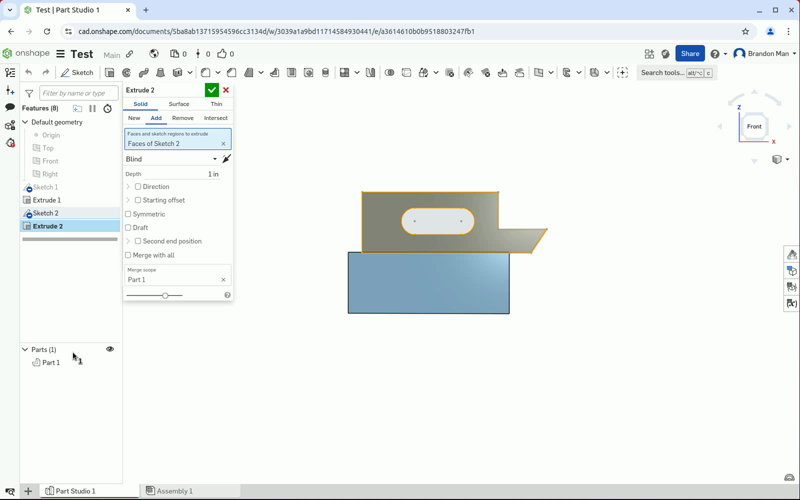
mouse_move(143, 106)
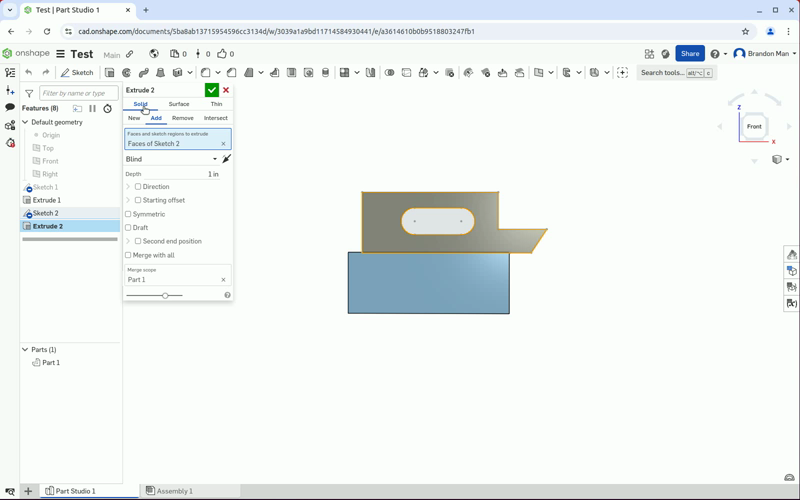
click(143, 106)
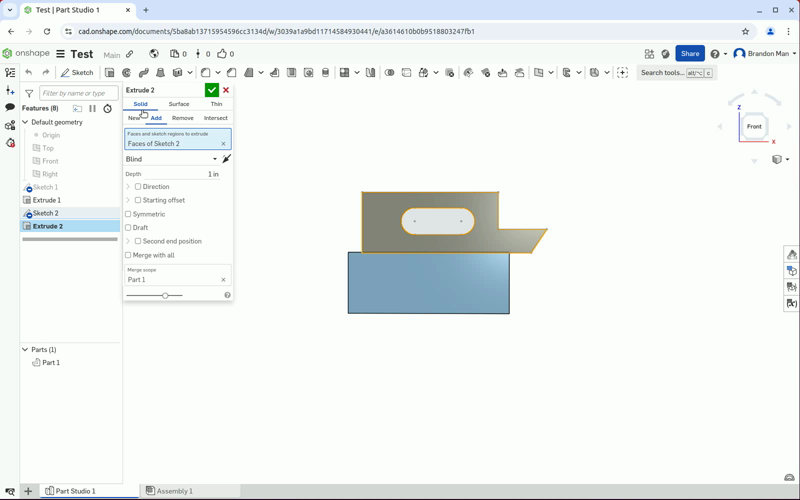
mouse_move(137, 120)
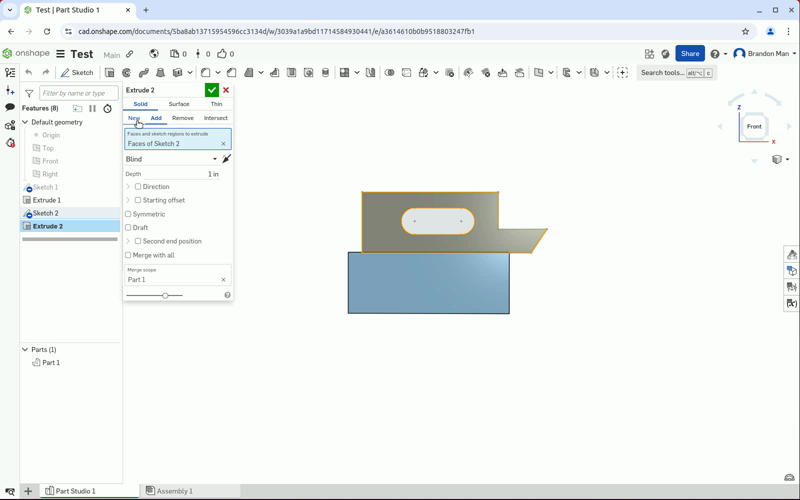
click(137, 120)
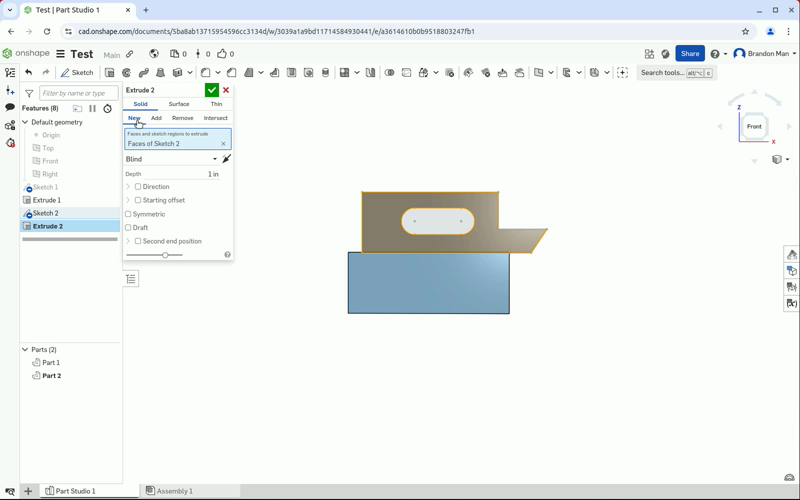
key(tab, 4)
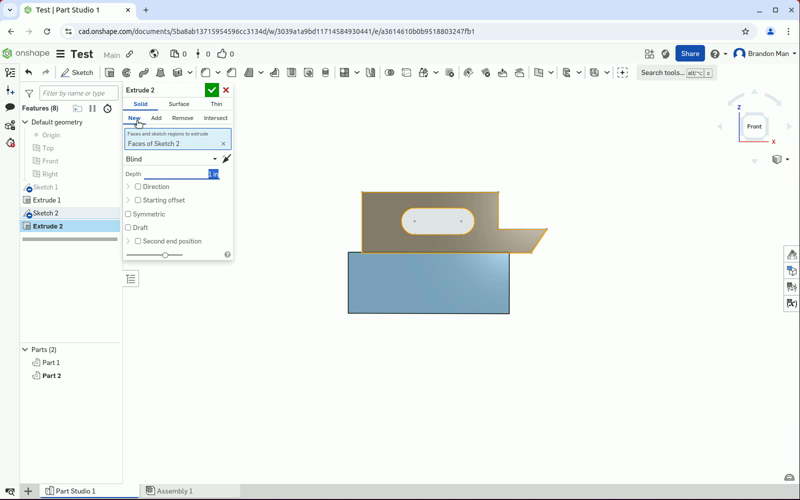
text(6.74)
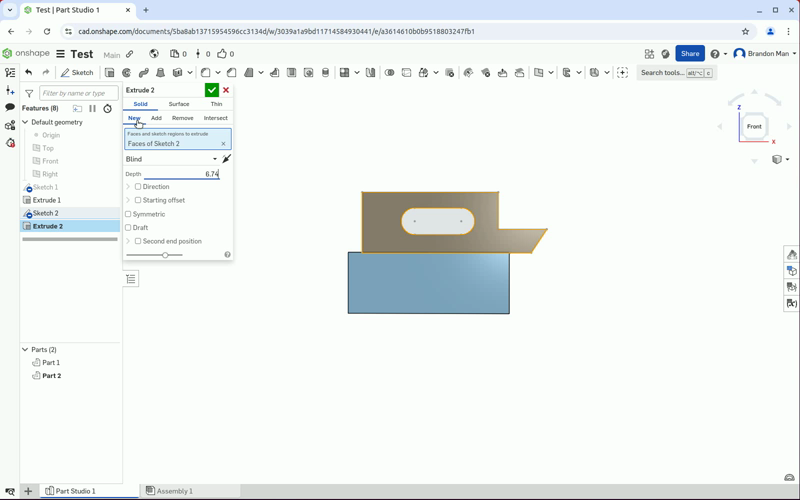
key(tab, 3)
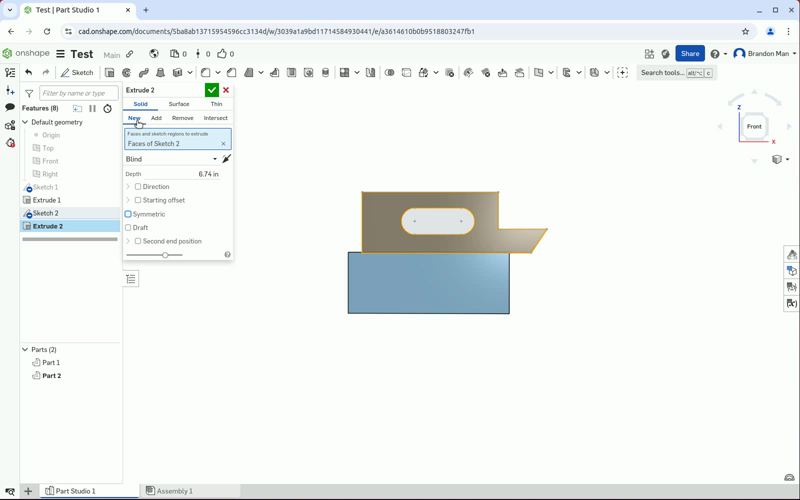
key(space)
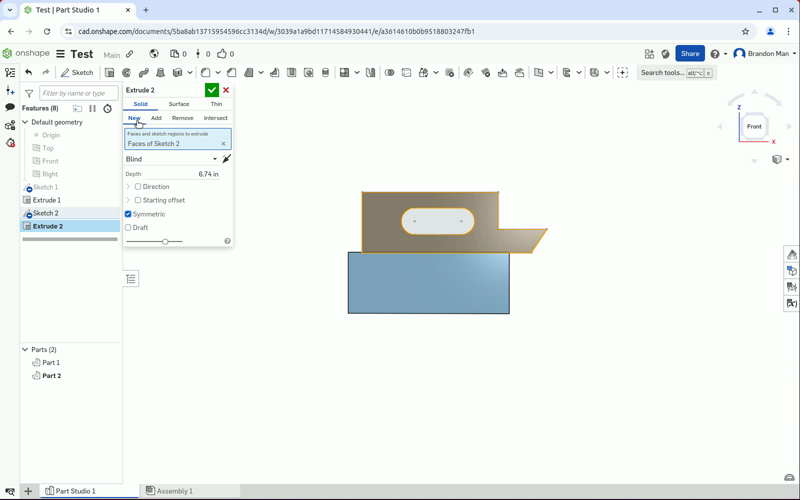
key(enter)
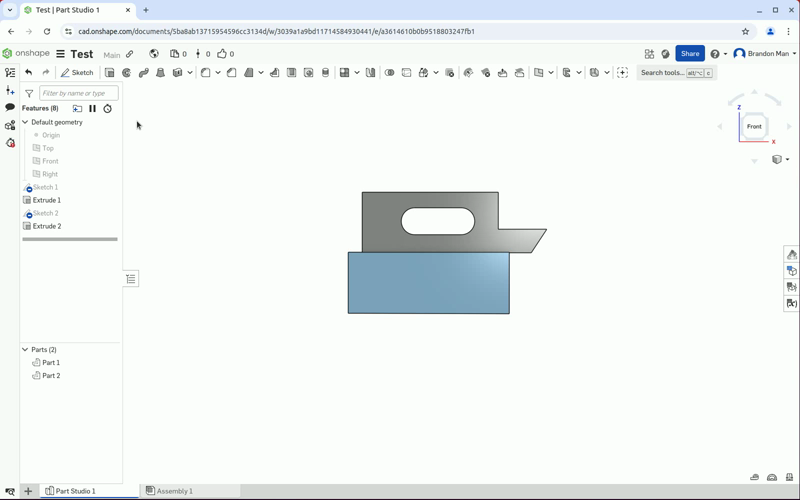
key(shift+h)
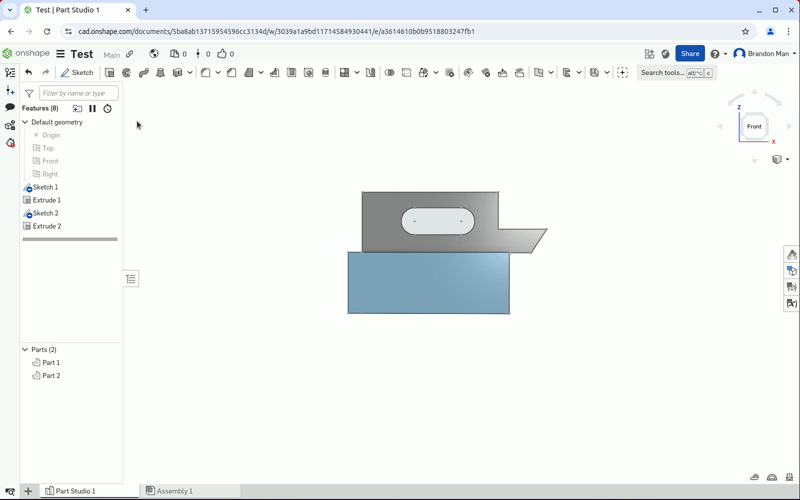
key(shift+h)
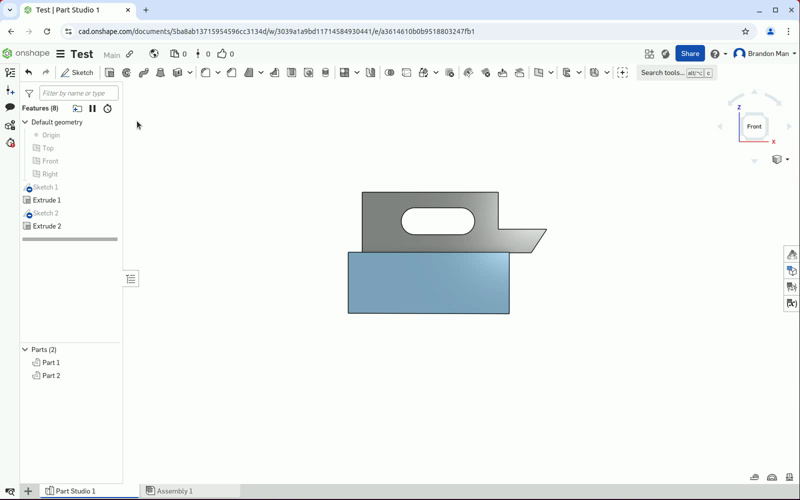
mouse_move(73, 189)
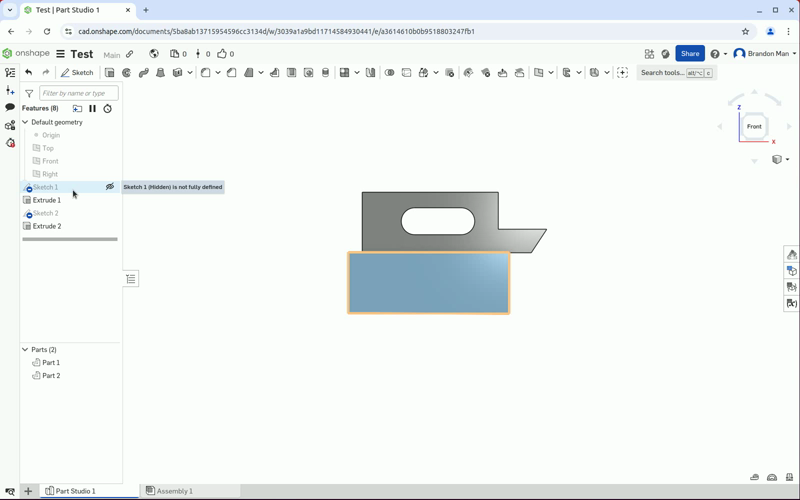
click(73, 189)
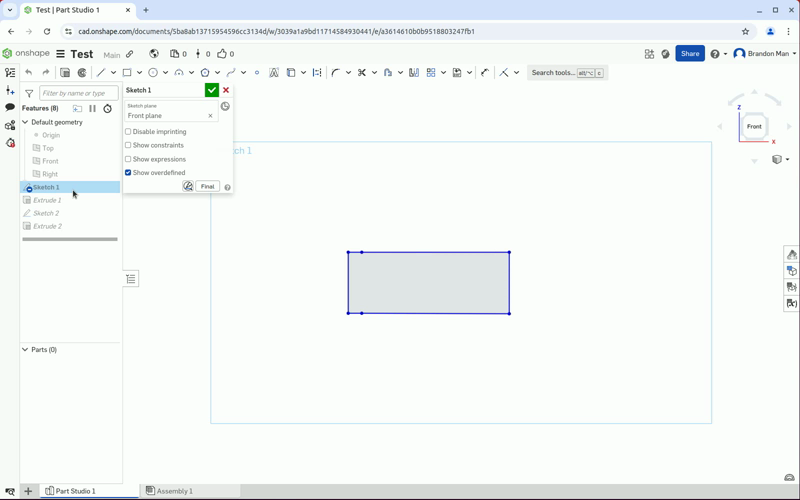
mouse_move(229, 92)
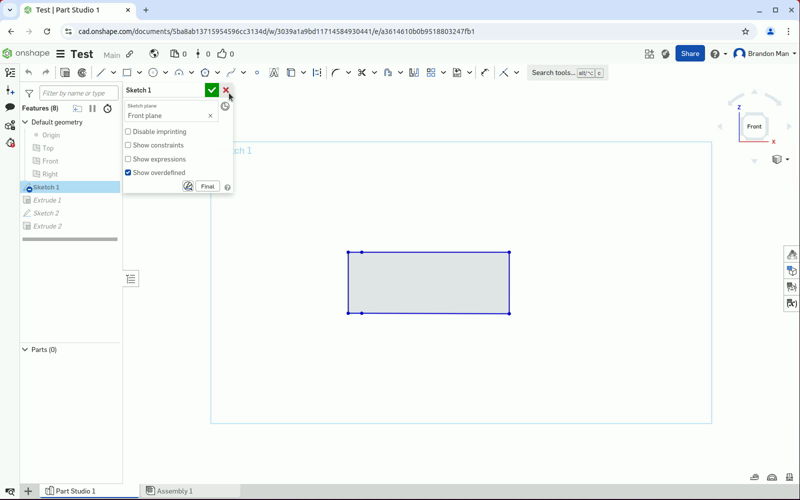
click(229, 92)
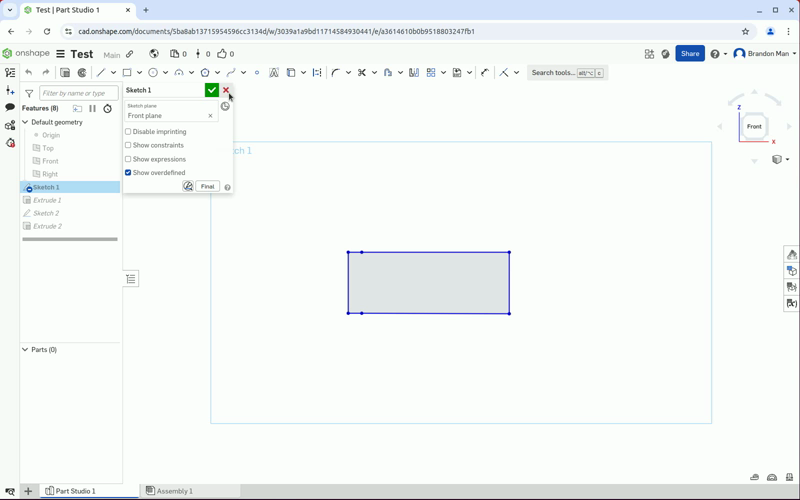
key(shift+s)
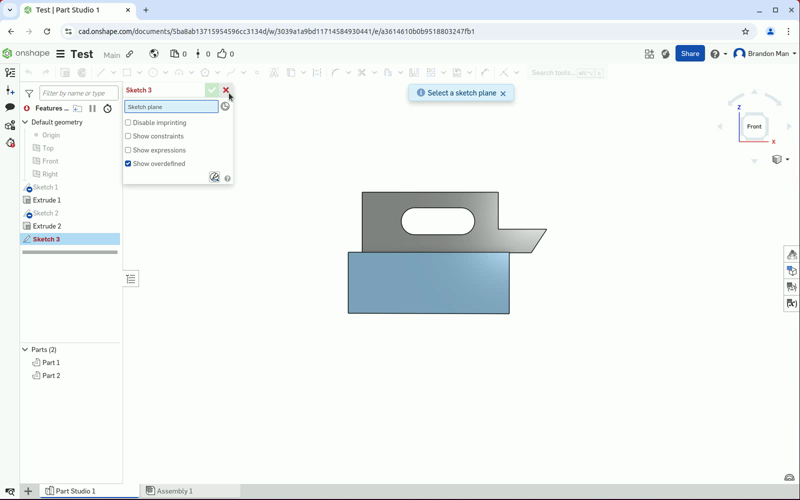
mouse_move(73, 163)
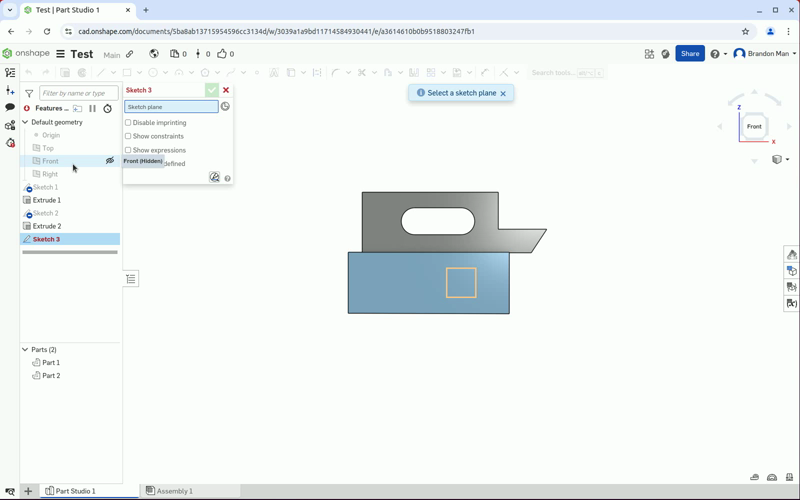
click(73, 163)
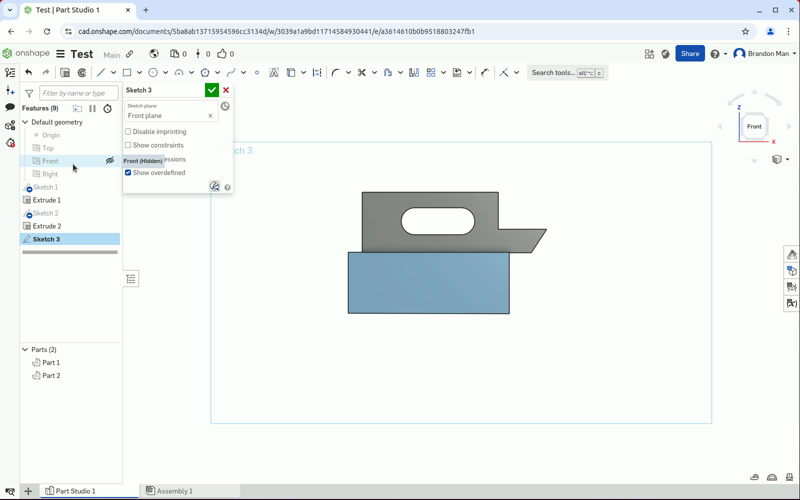
mouse_move(73, 352)
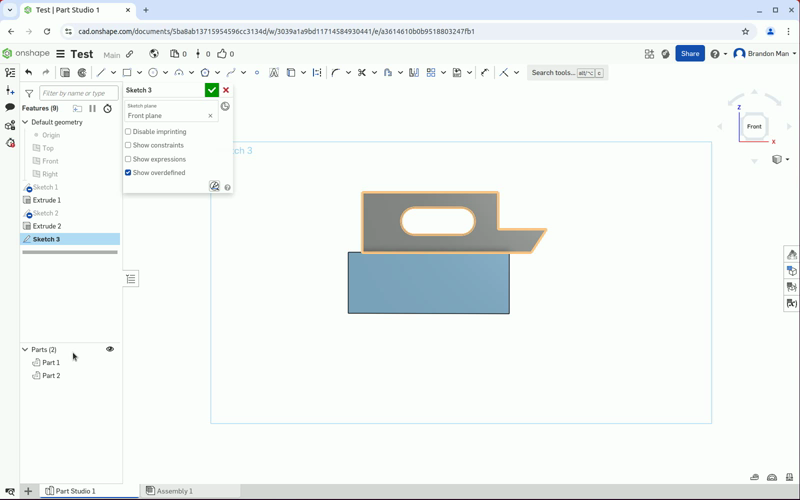
key(y)
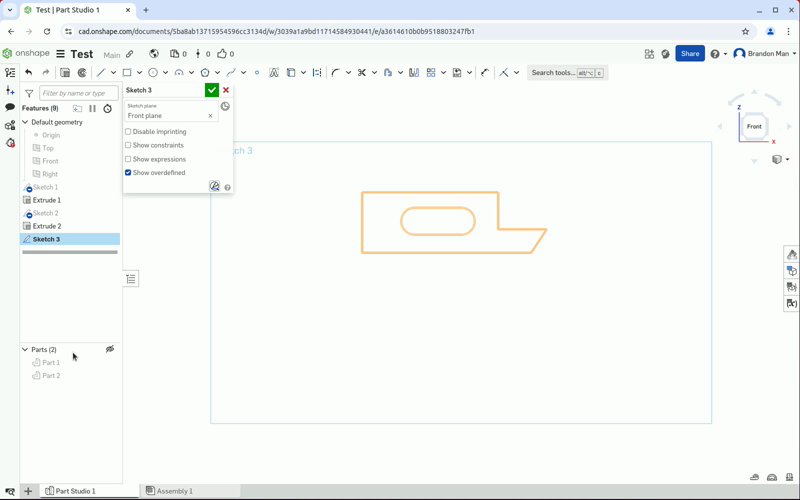
key(l)
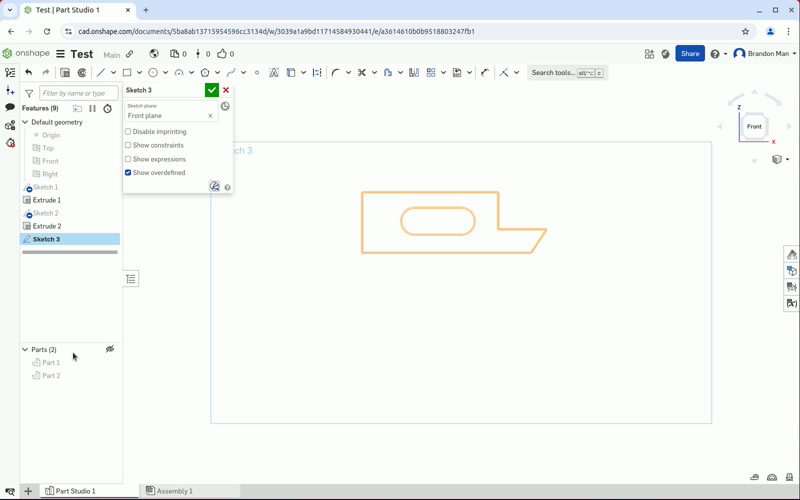
key_down(shift)
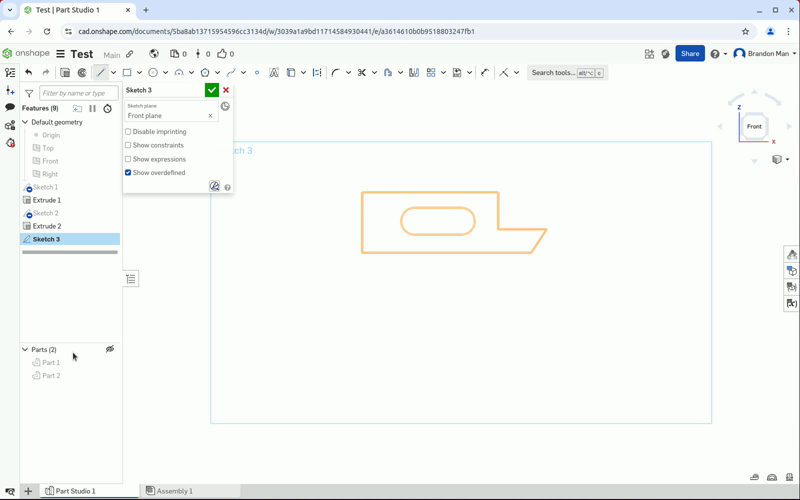
mouse_move(362, 374)
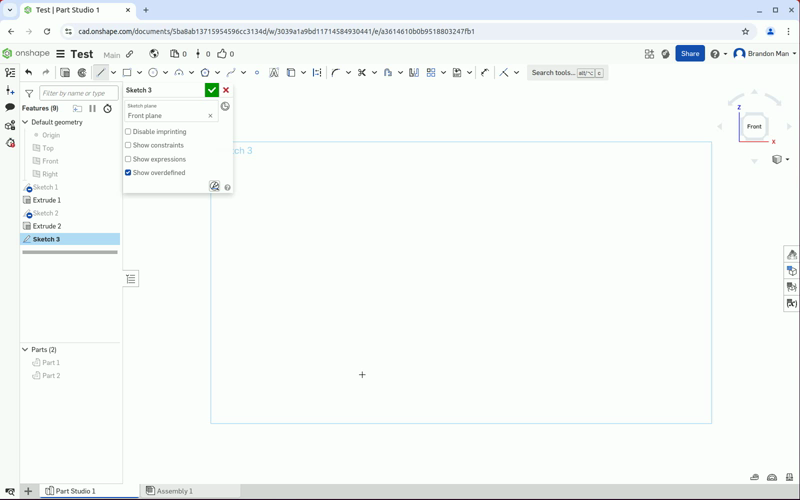
click(362, 374)
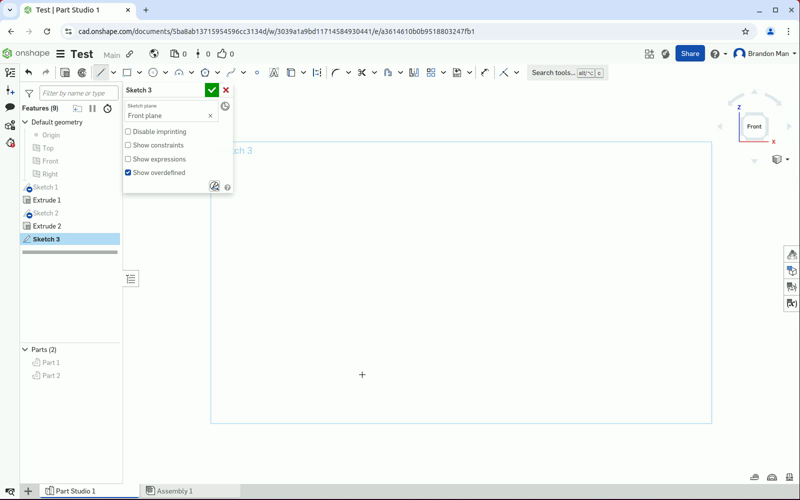
key_up(shift)
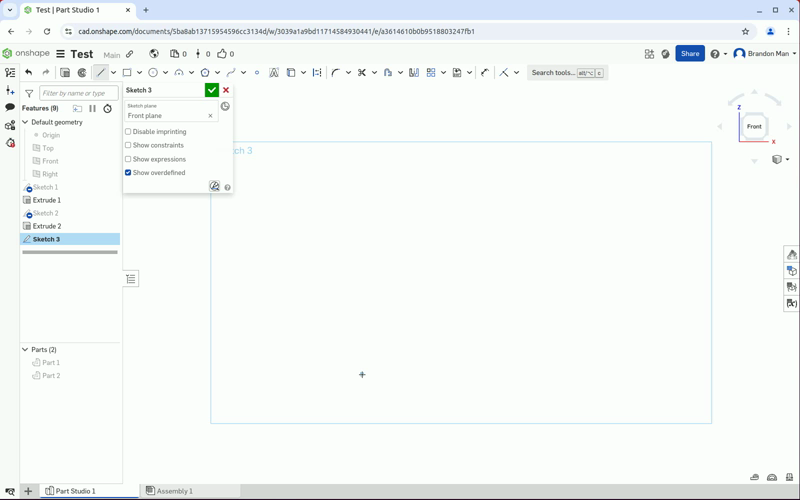
key_down(shift)
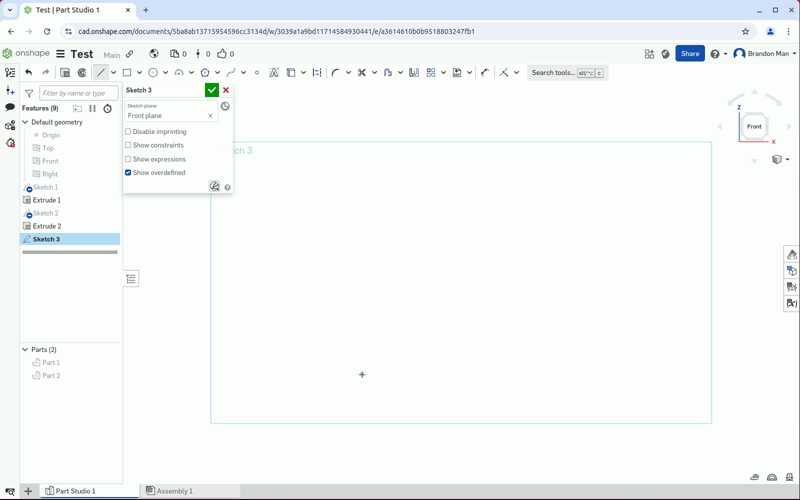
mouse_move(498, 374)
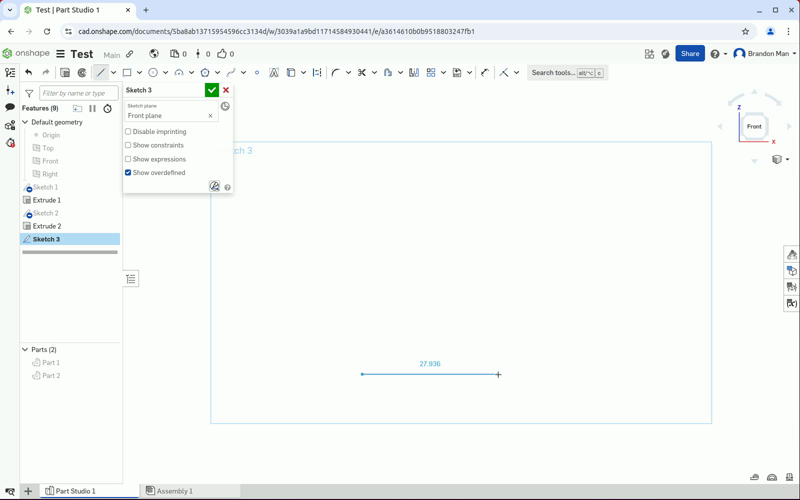
click(498, 374)
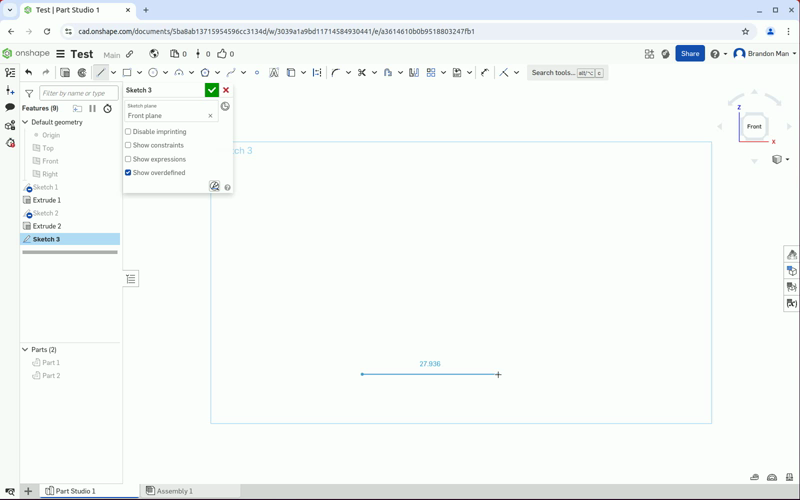
key_up(shift)
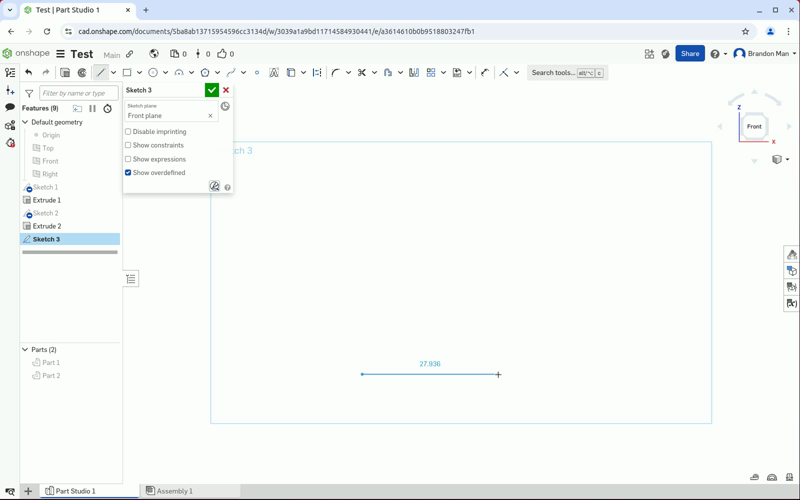
key_down(shift)
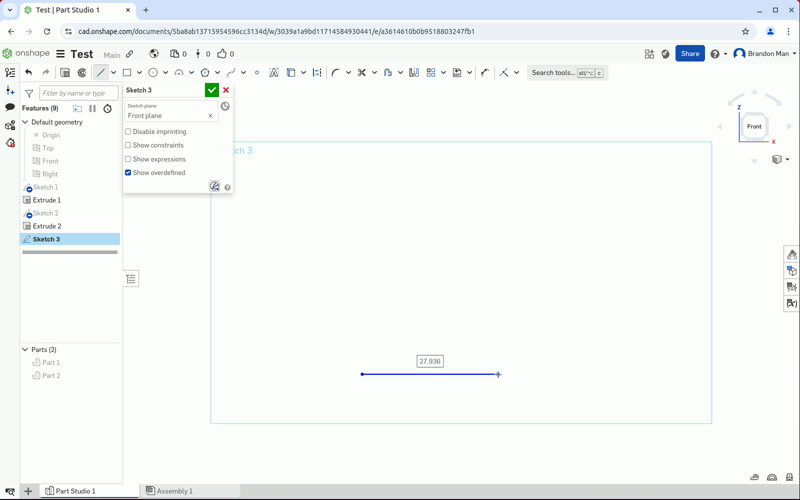
mouse_move(528, 374)
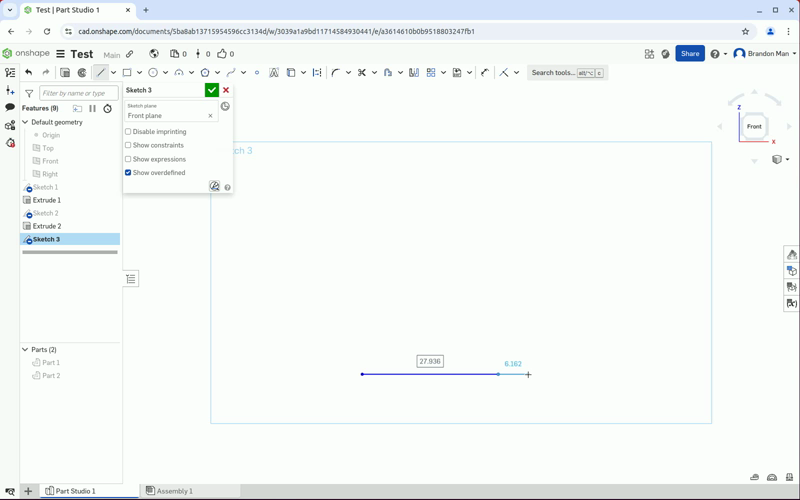
mouse_move(498, 337)
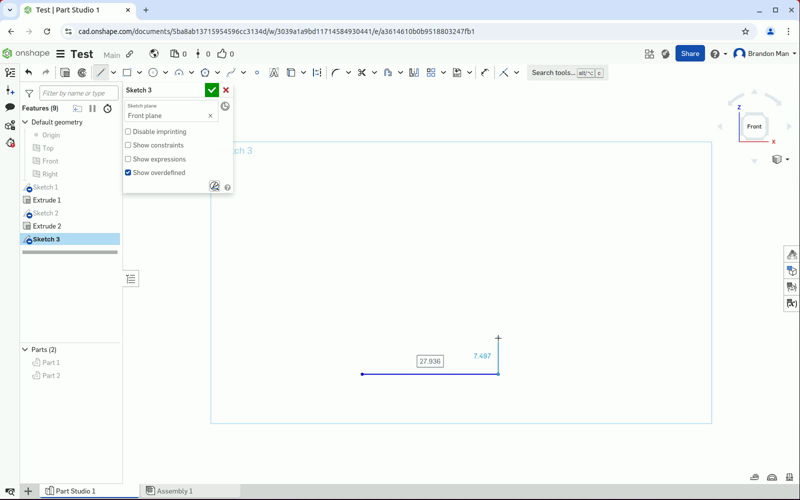
click(498, 337)
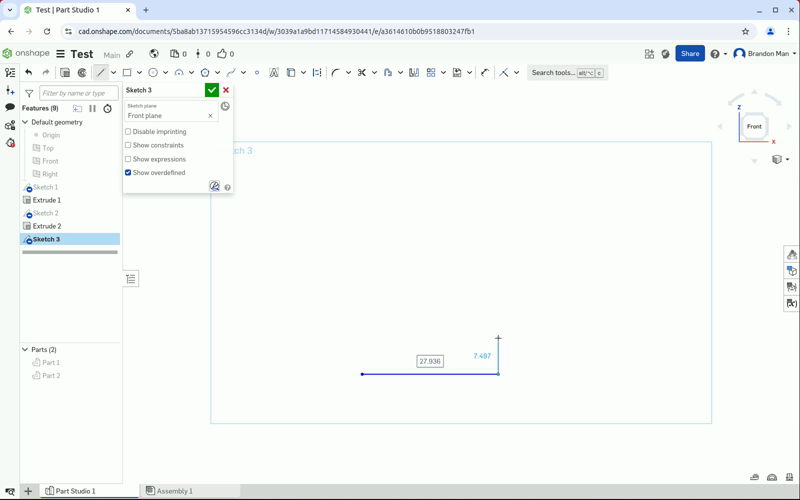
key_up(shift)
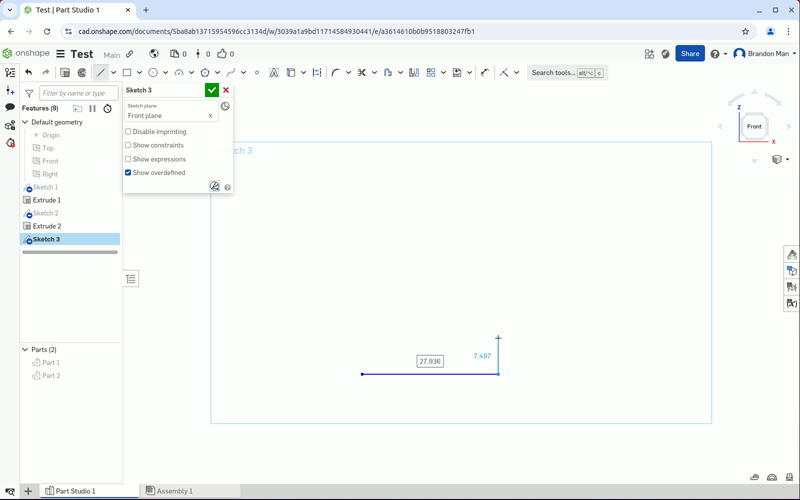
key_down(shift)
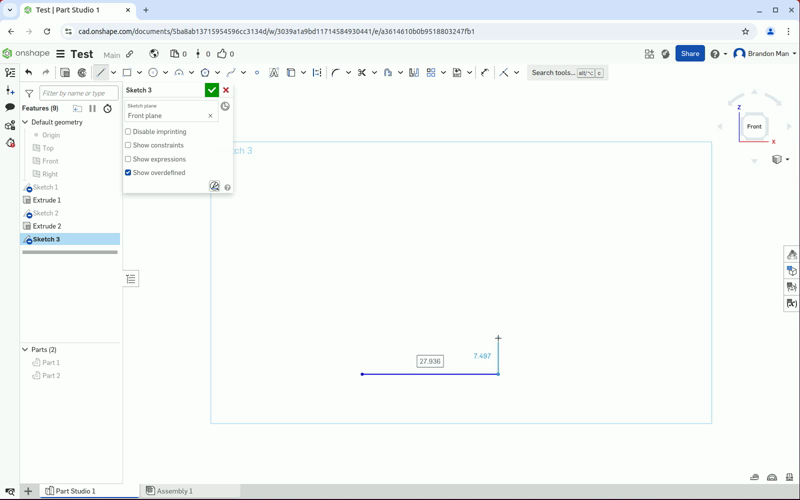
mouse_move(528, 337)
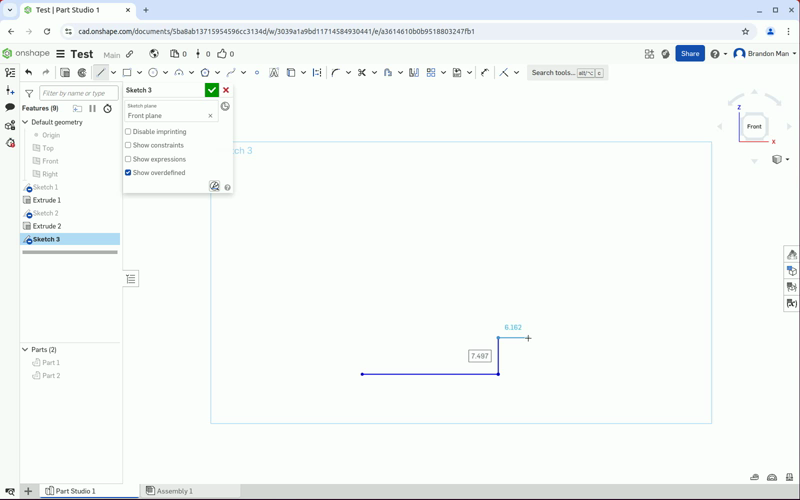
mouse_move(546, 337)
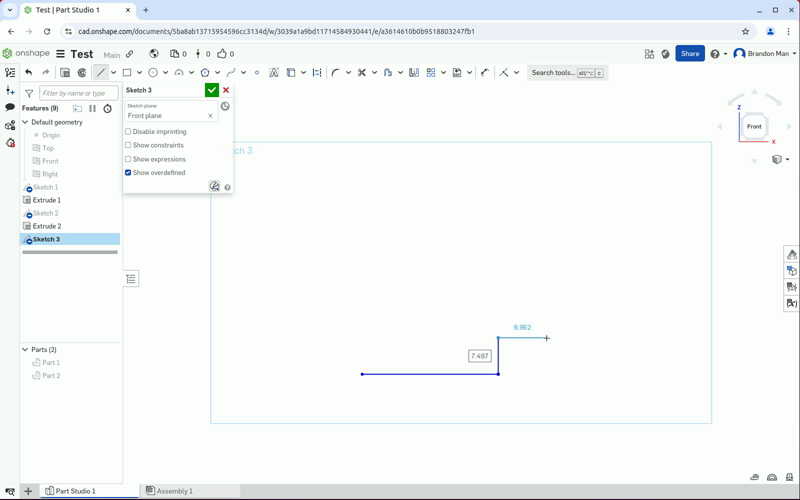
click(546, 337)
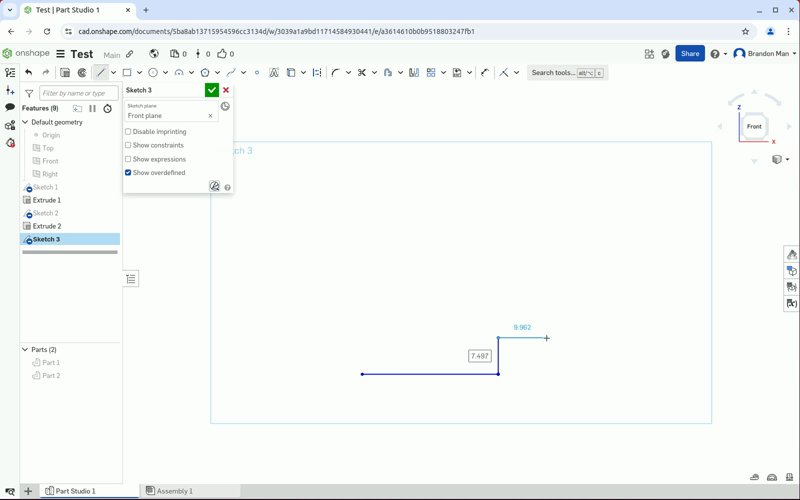
key_up(shift)
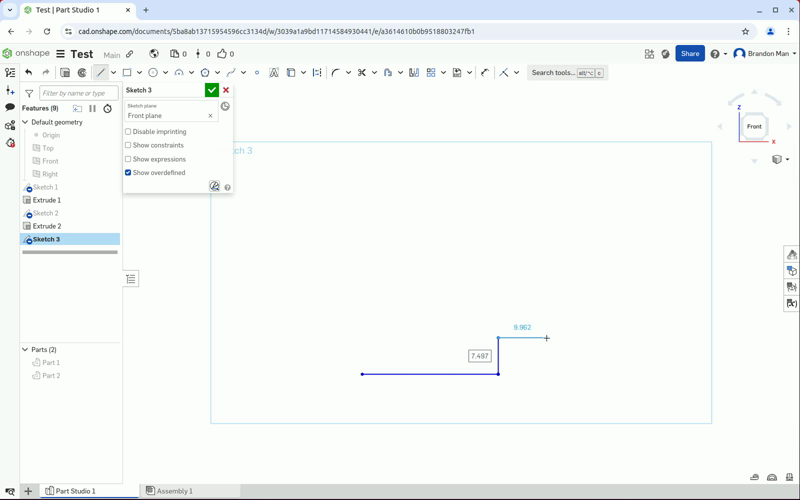
key_down(shift)
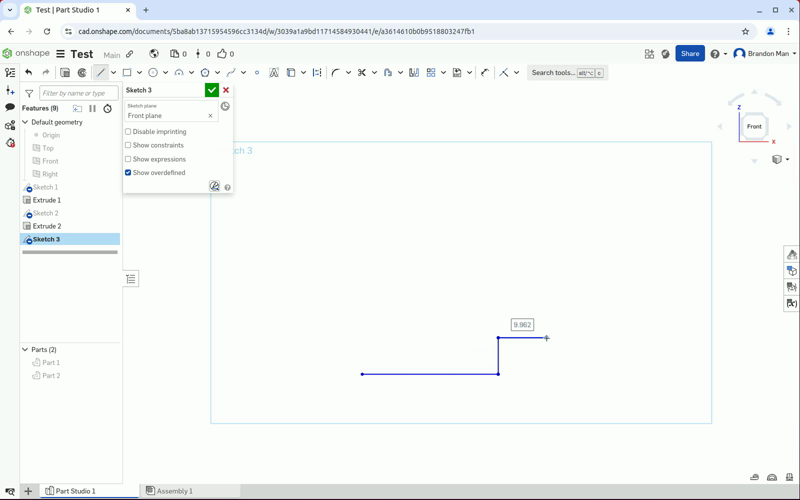
mouse_move(576, 337)
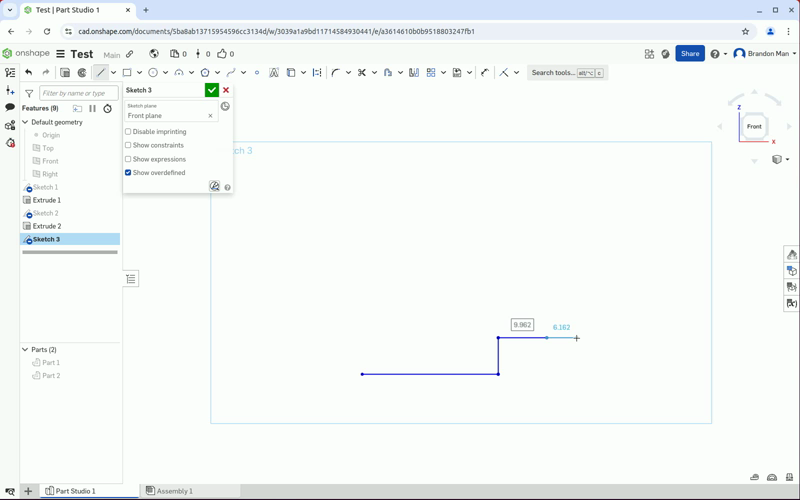
mouse_move(531, 314)
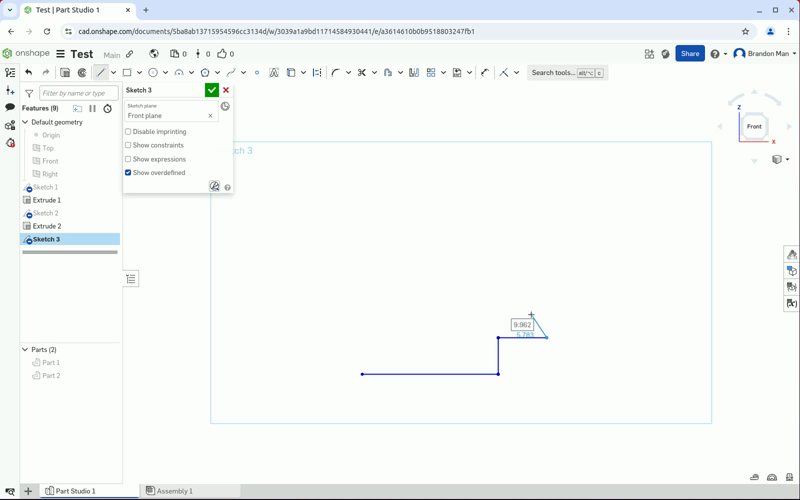
click(531, 314)
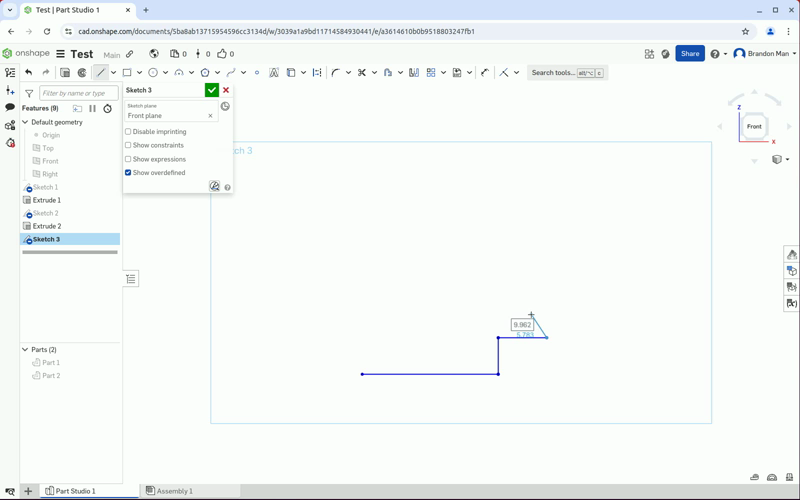
key_up(shift)
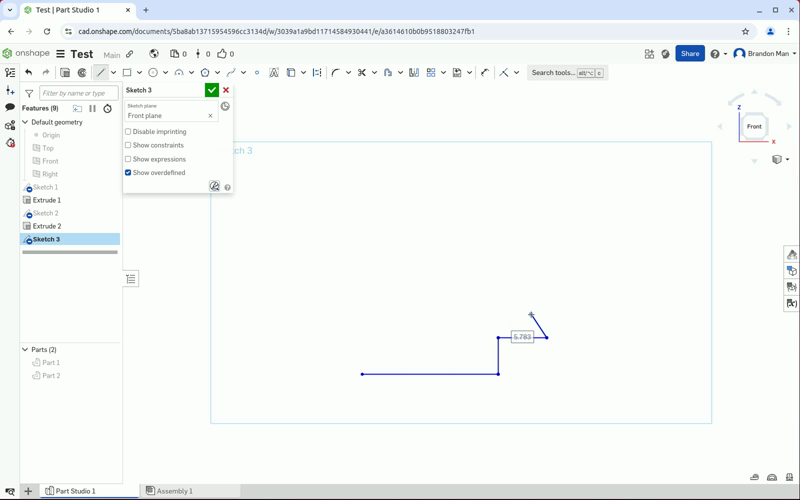
key_down(shift)
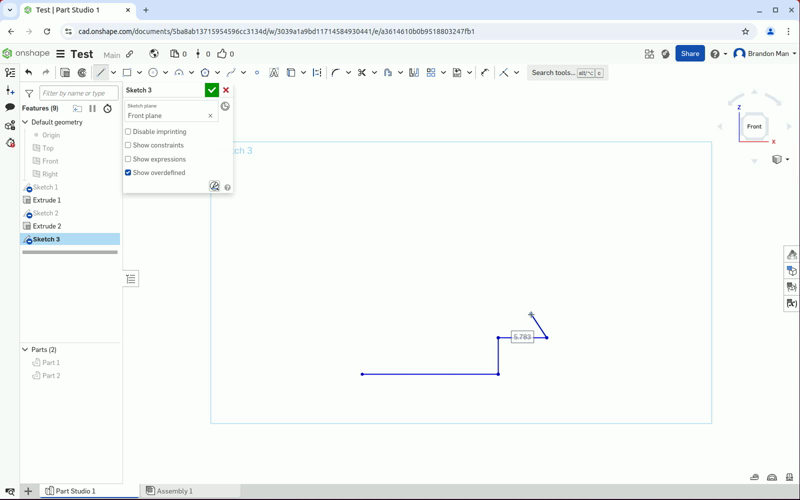
mouse_move(561, 314)
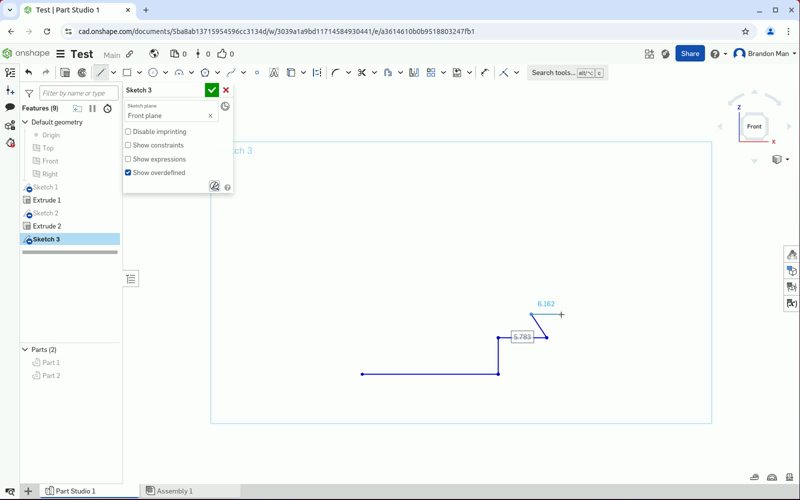
mouse_move(510, 314)
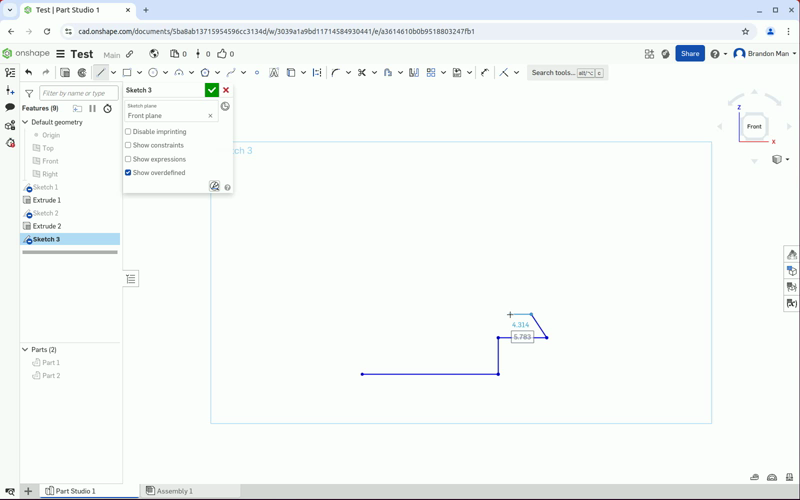
click(510, 314)
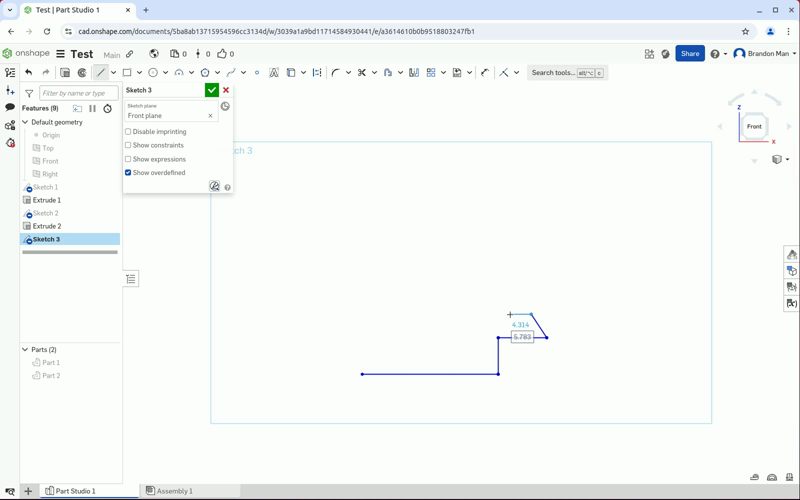
key_up(shift)
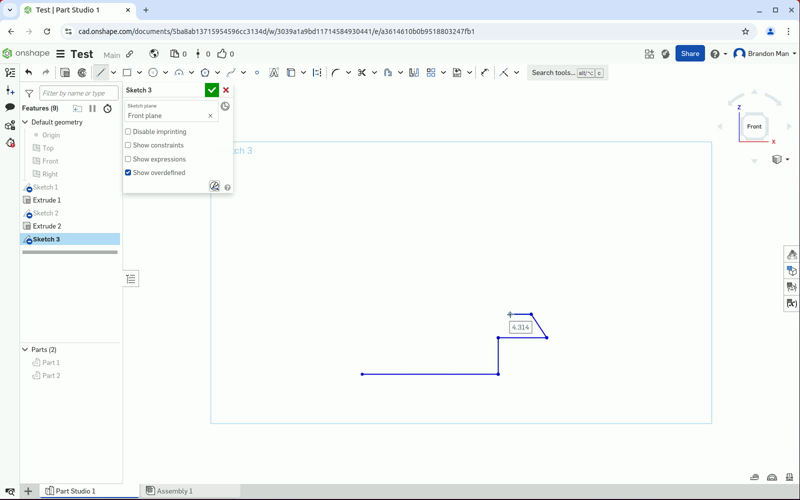
key_down(shift)
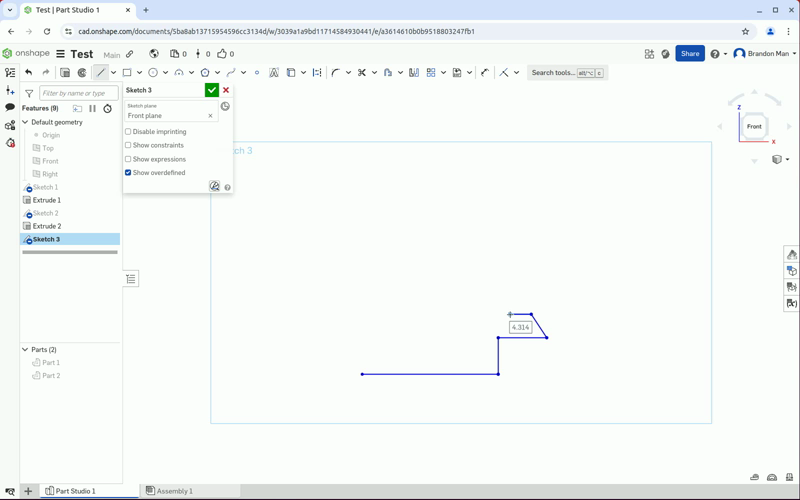
mouse_move(362, 314)
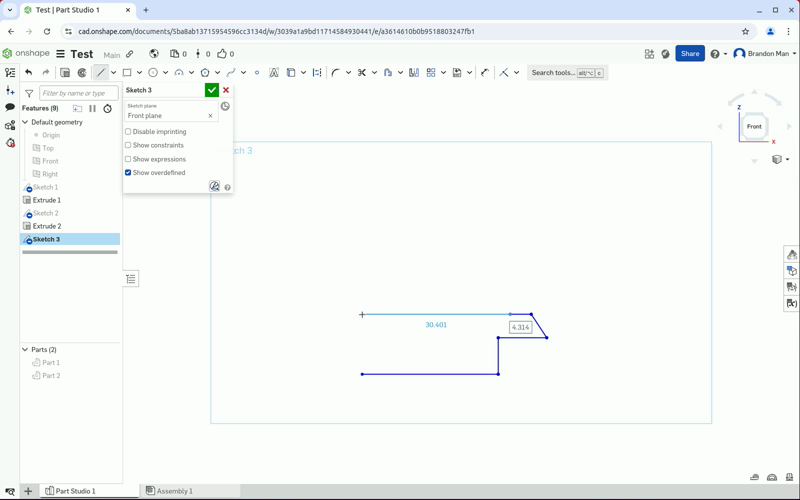
click(362, 314)
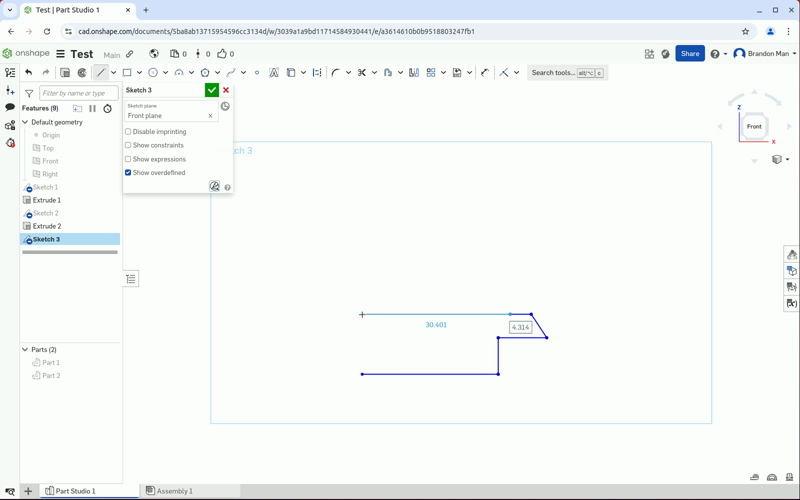
key_up(shift)
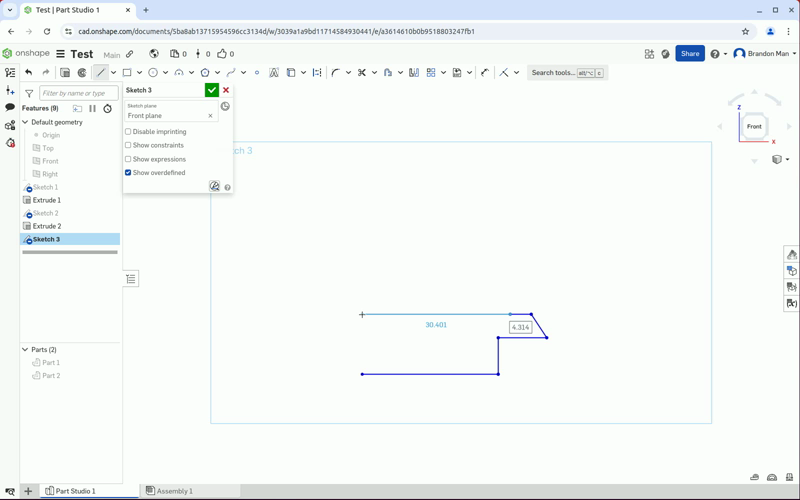
key_down(shift)
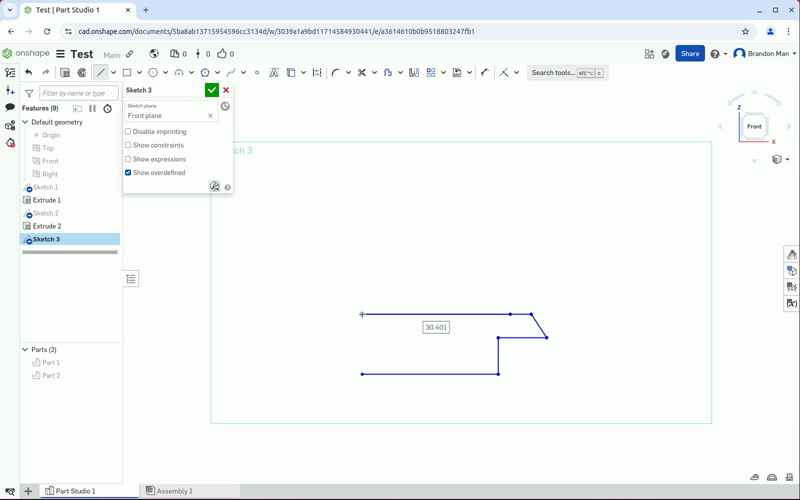
mouse_move(362, 374)
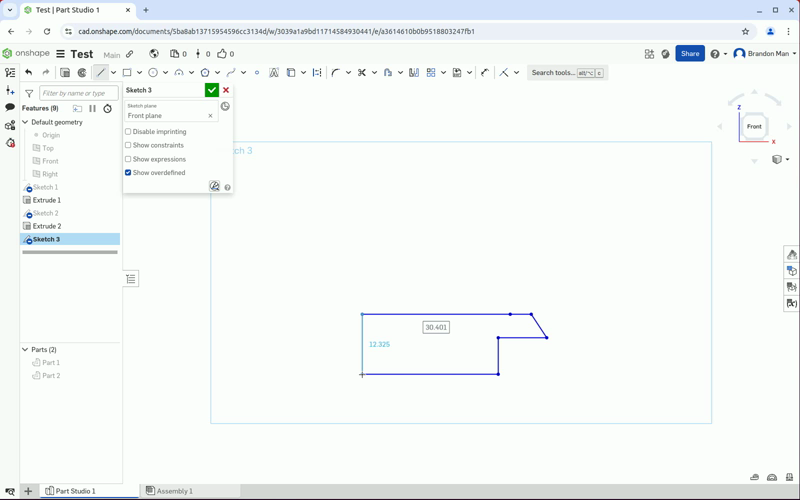
key_up(shift)
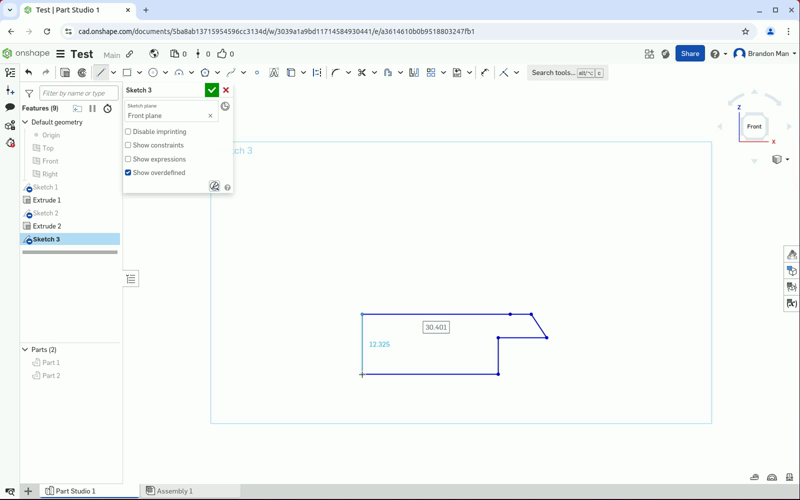
click(362, 374)
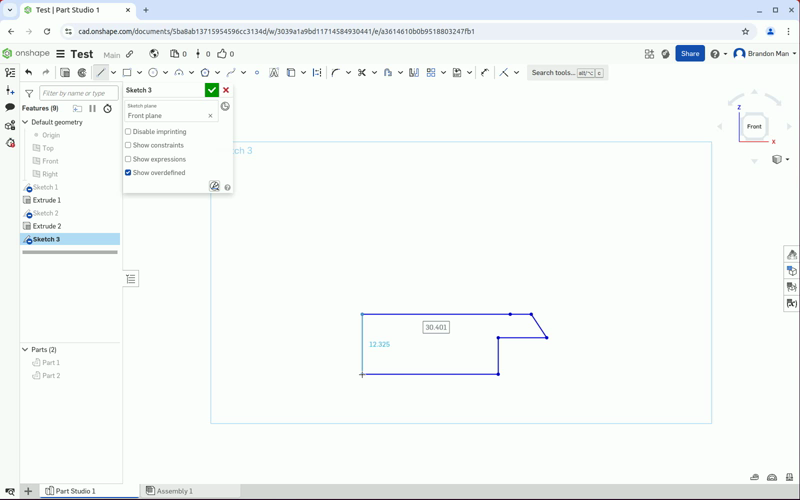
key(esc)
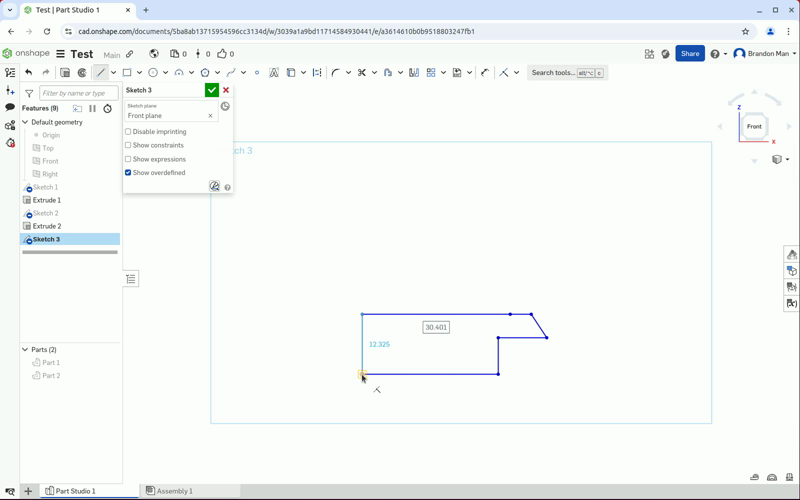
key(l)
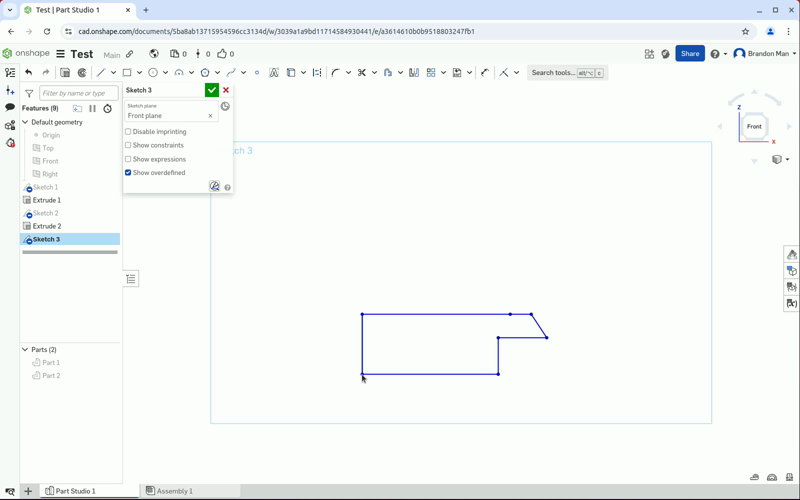
key_down(shift)
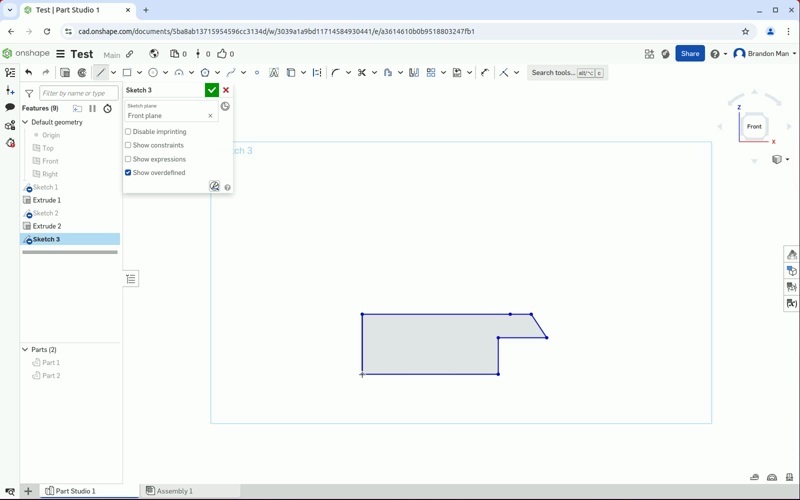
mouse_move(414, 356)
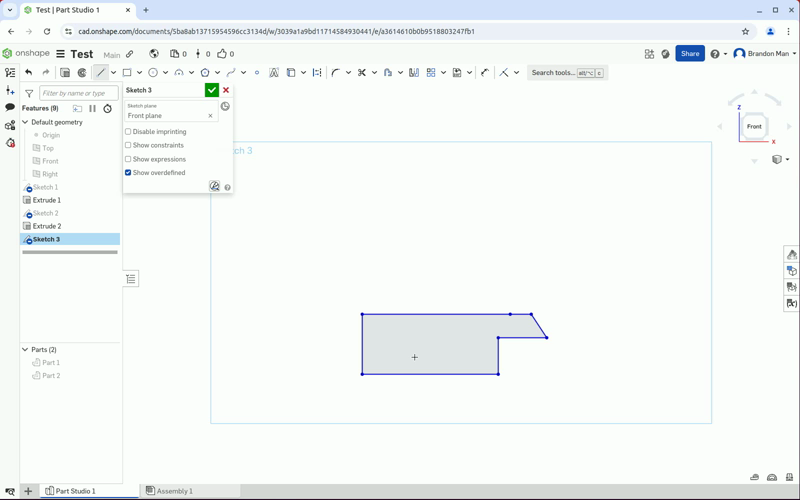
click(414, 356)
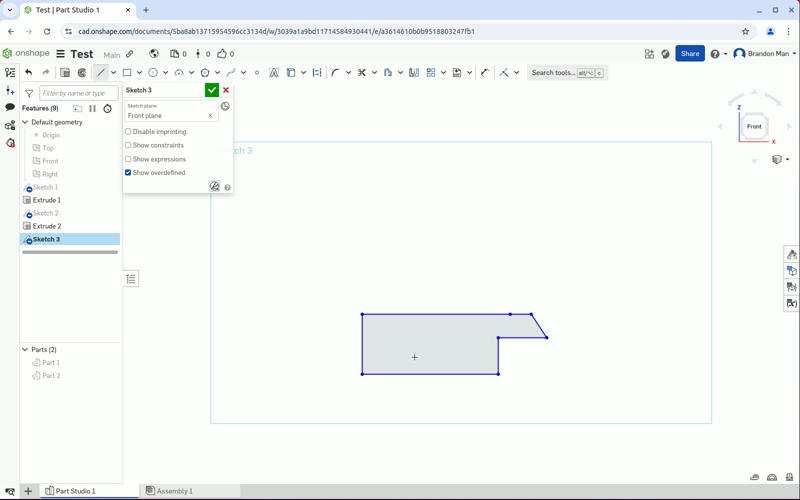
key_up(shift)
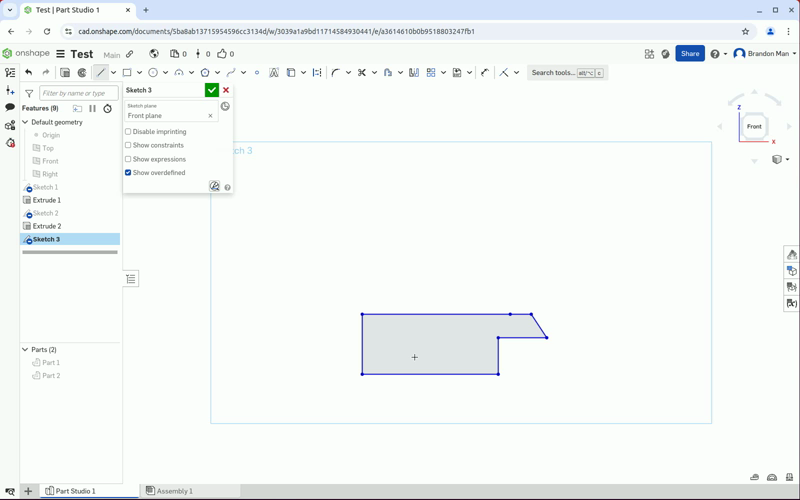
key_down(shift)
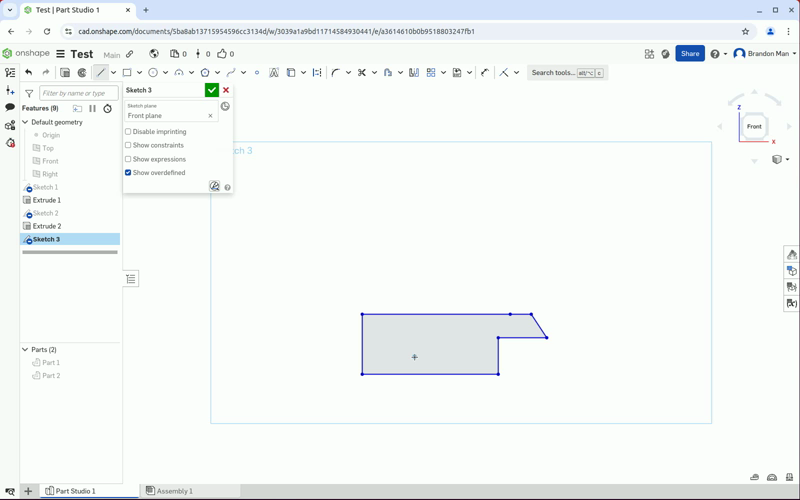
mouse_move(444, 356)
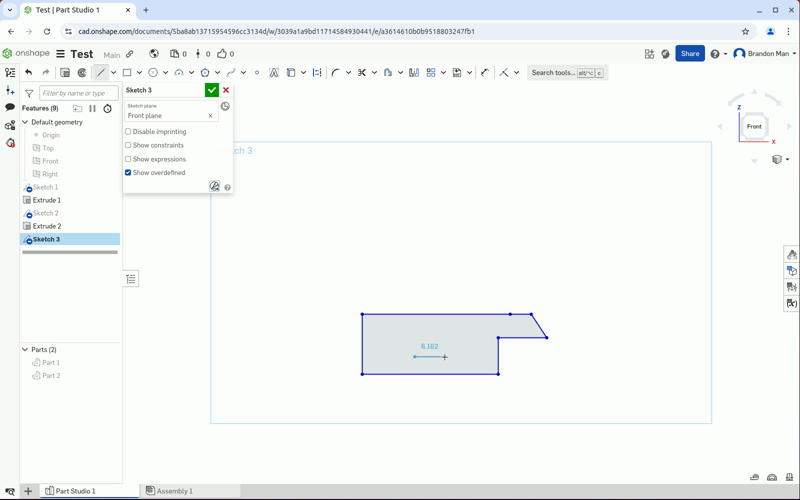
mouse_move(461, 356)
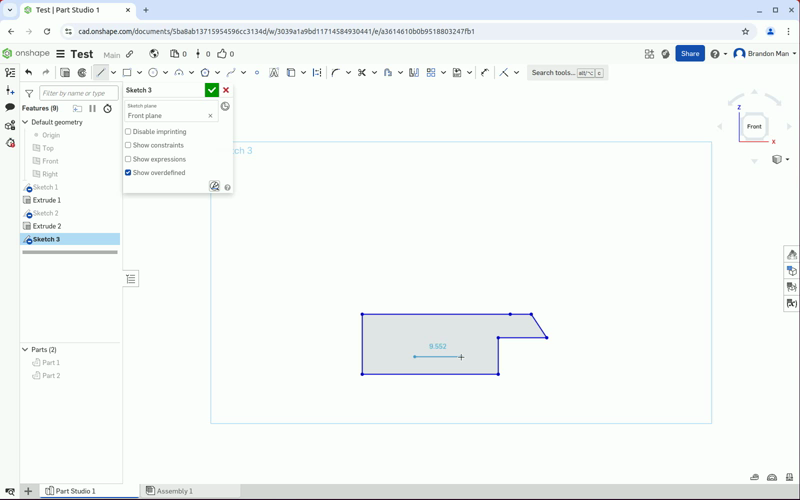
click(461, 356)
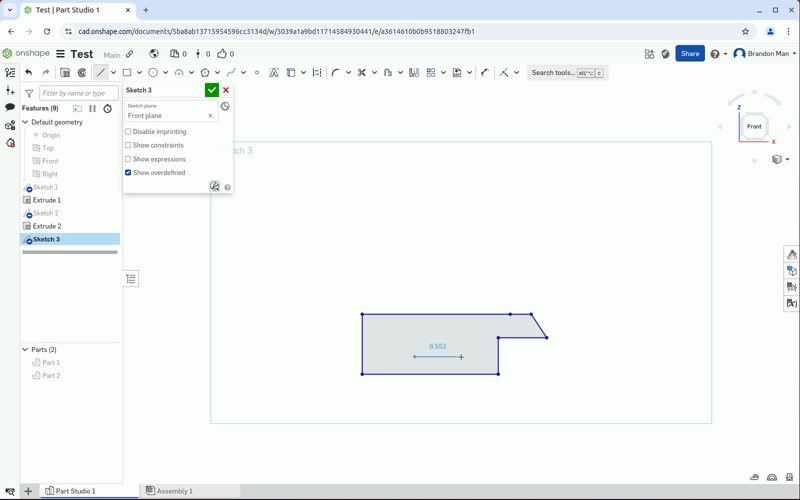
key_up(shift)
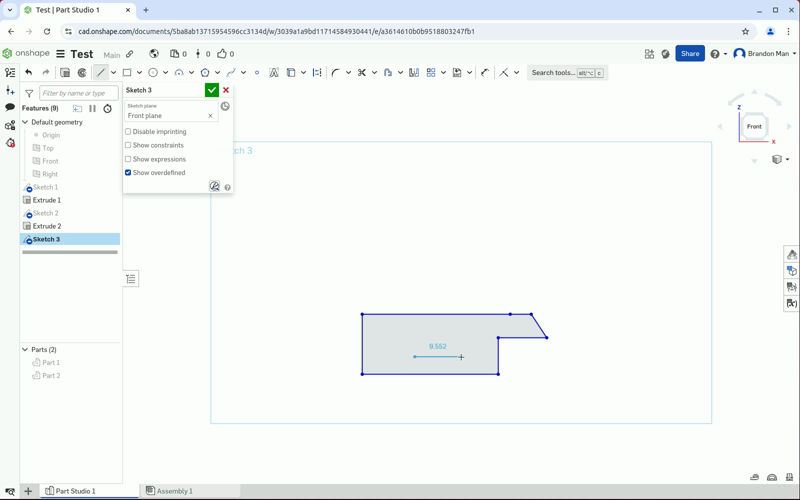
key(esc)
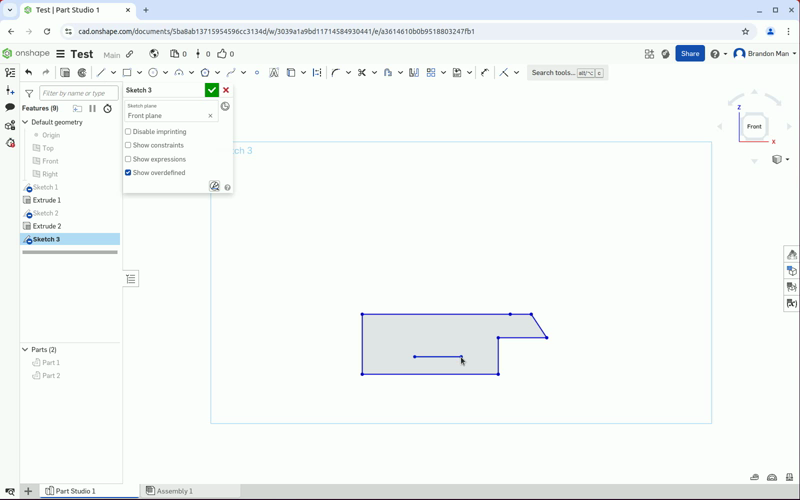
key(a)
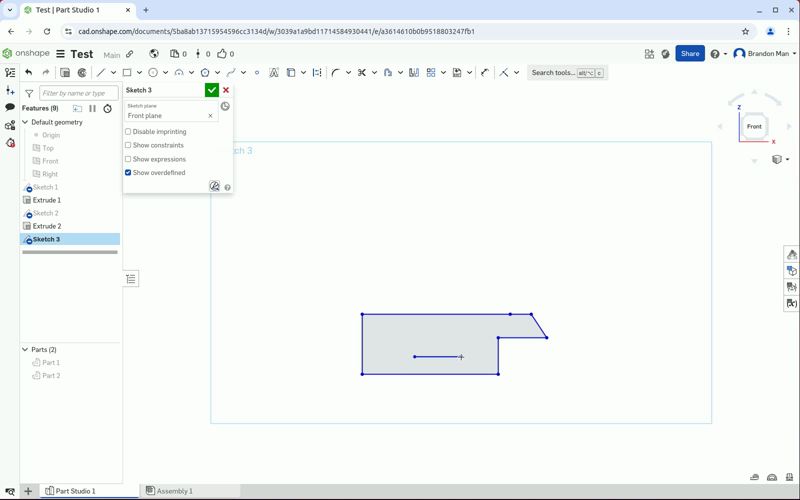
mouse_move(461, 356)
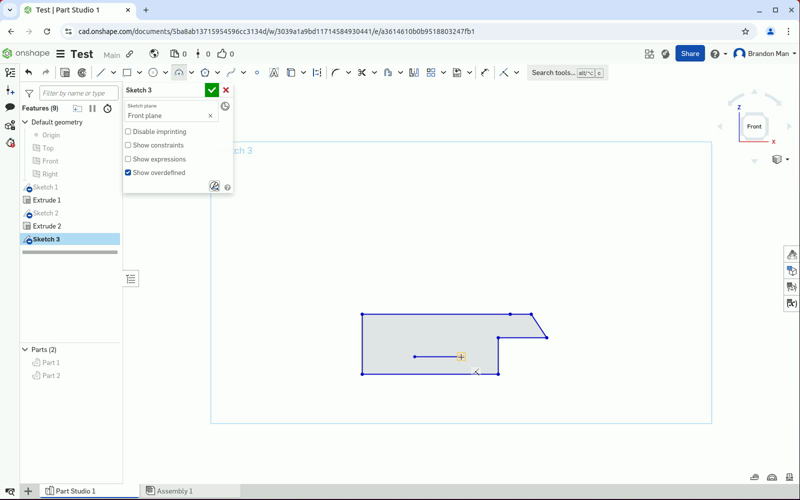
click(461, 356)
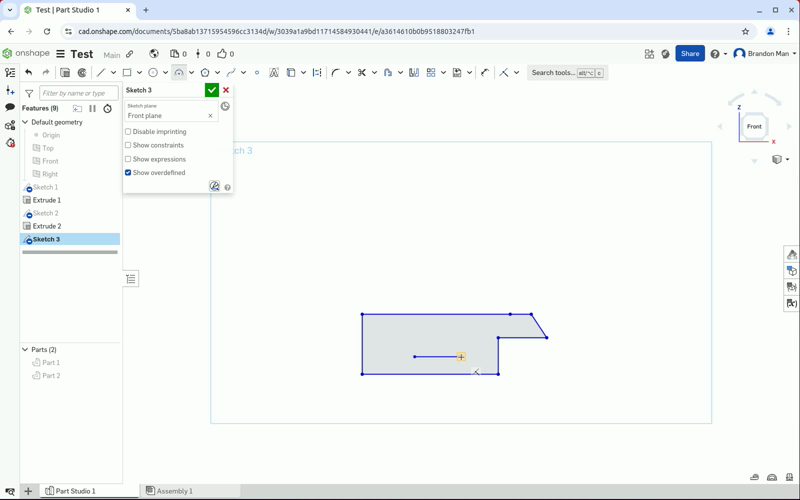
key_down(shift)
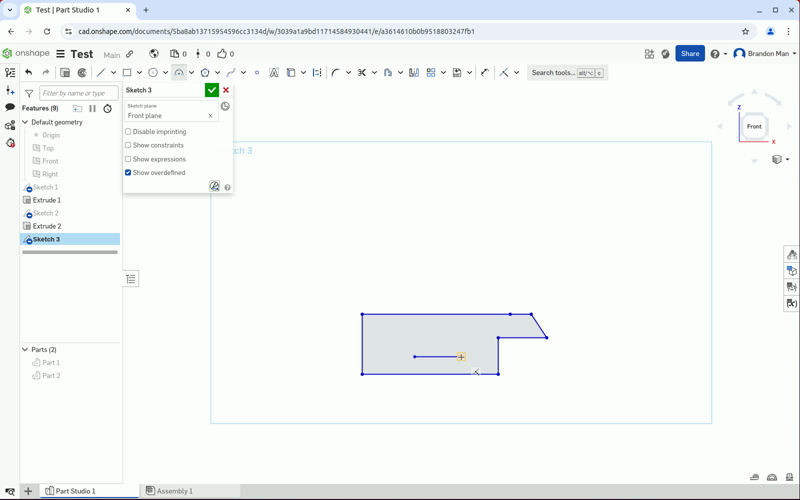
mouse_move(461, 329)
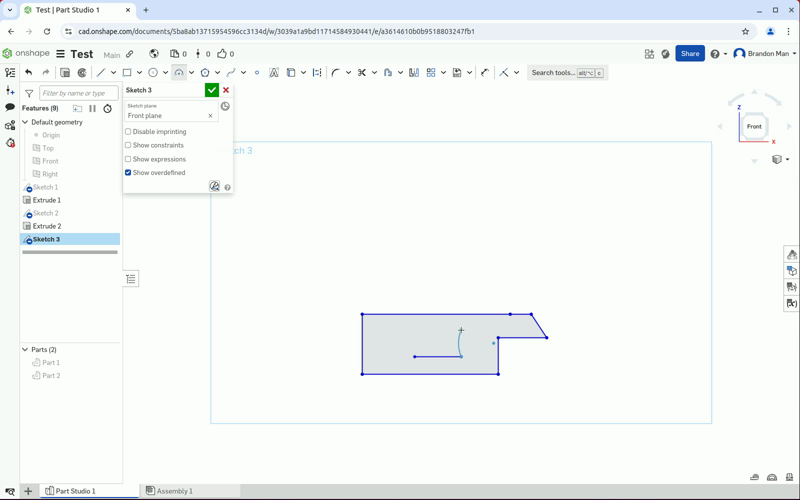
click(461, 329)
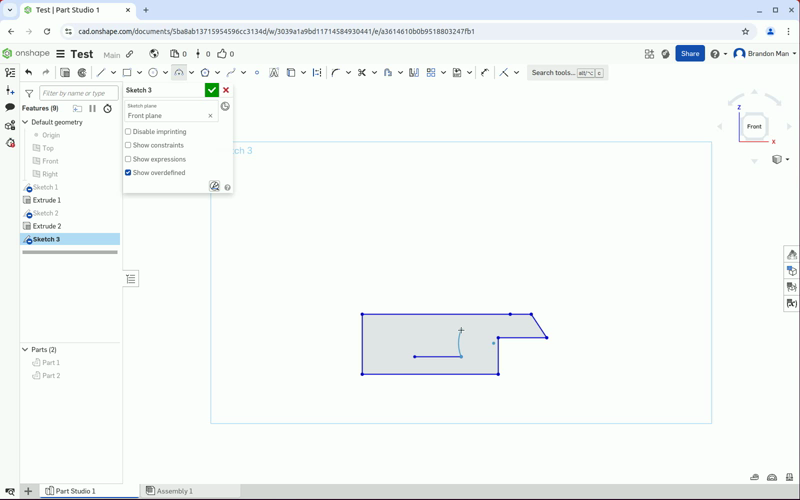
mouse_move(474, 343)
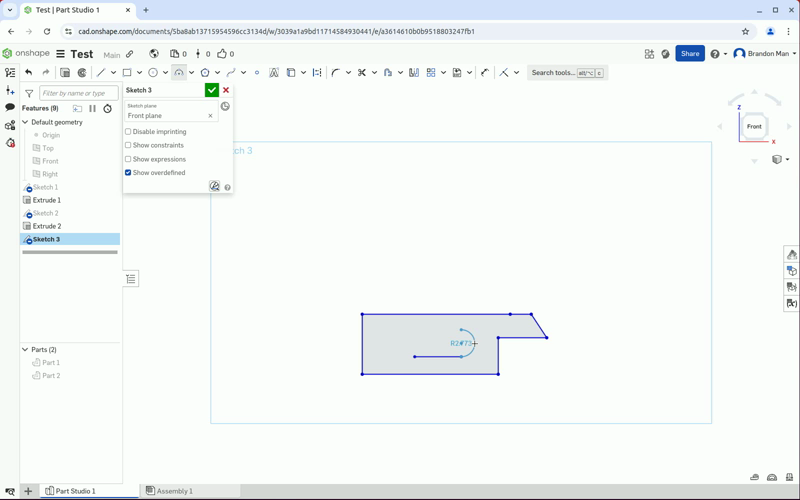
click(474, 343)
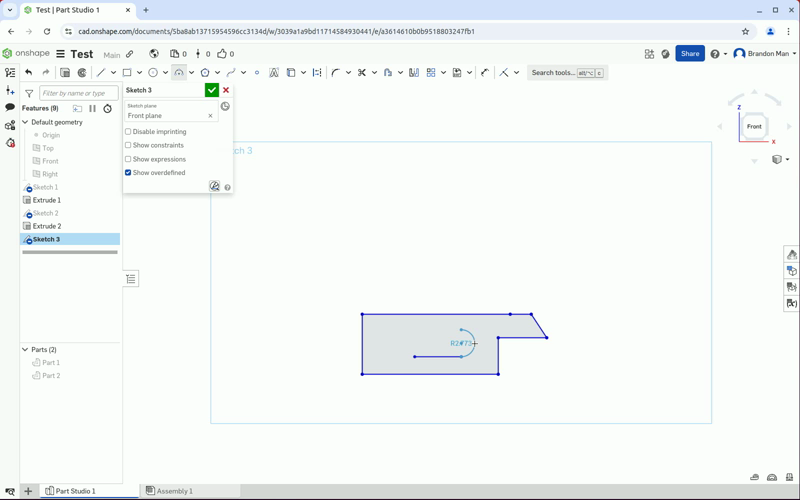
key_up(shift)
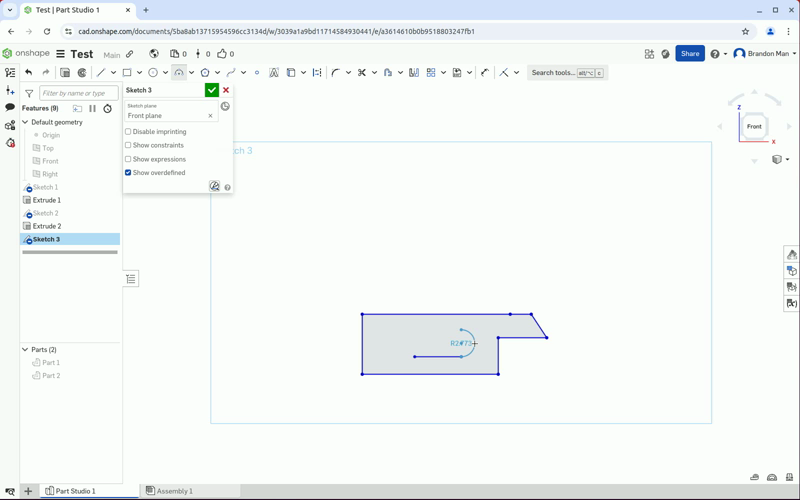
key(esc)
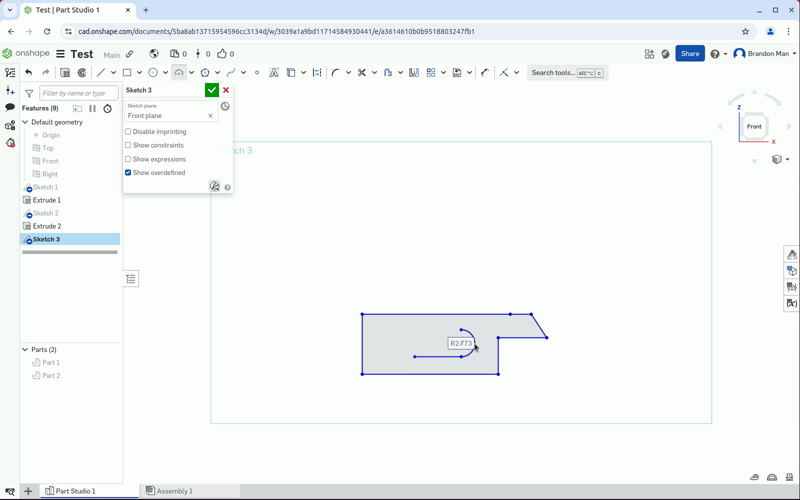
key(l)
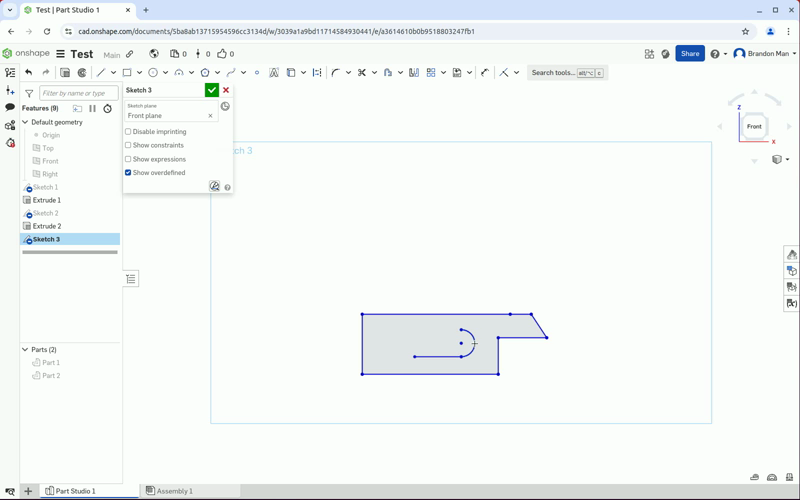
mouse_move(461, 329)
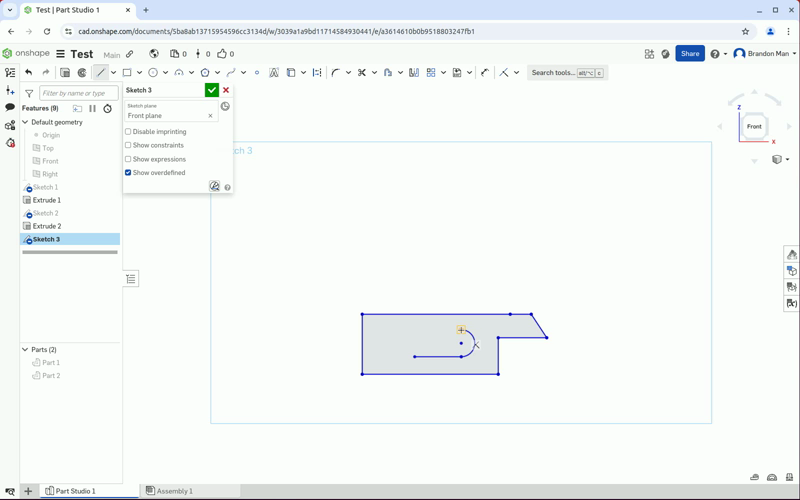
click(461, 329)
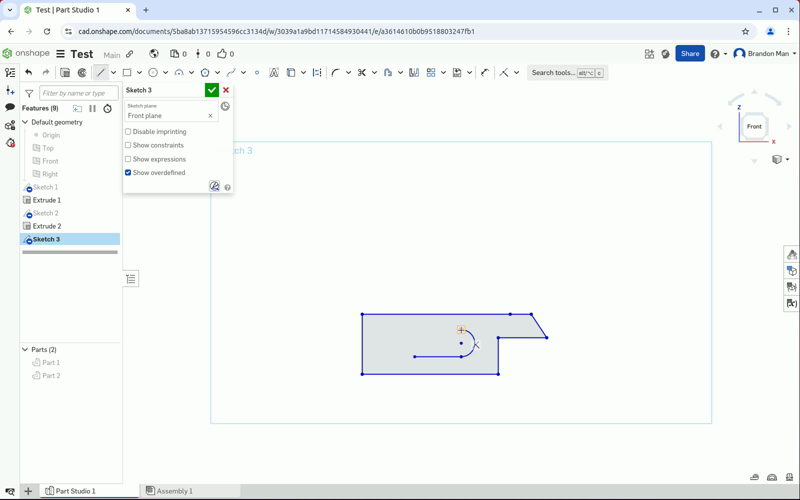
key_down(shift)
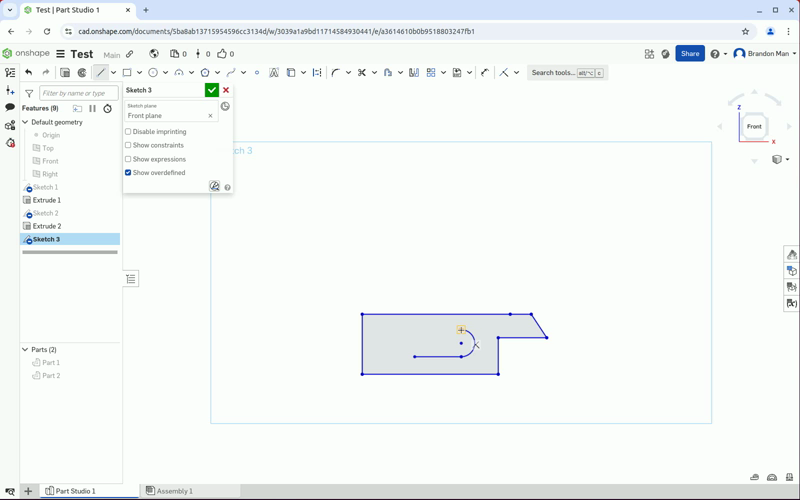
mouse_move(491, 329)
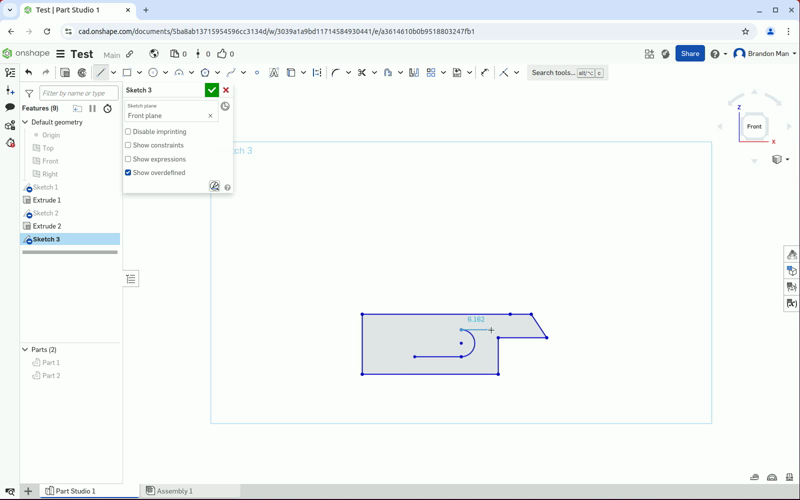
mouse_move(414, 329)
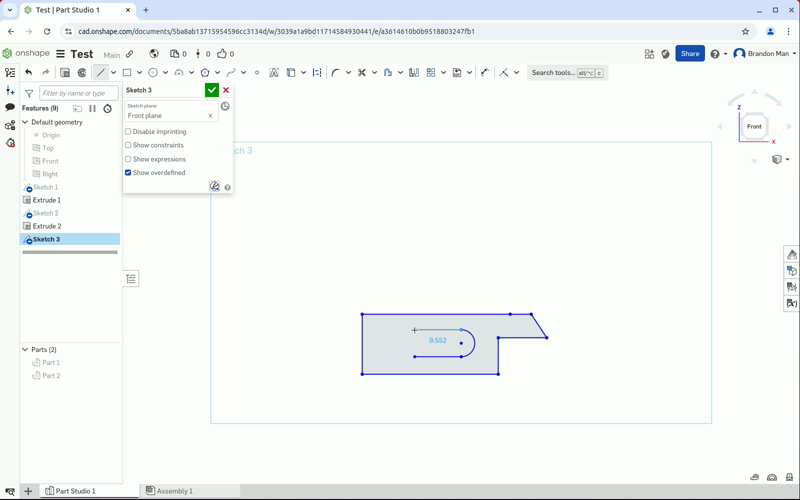
click(414, 329)
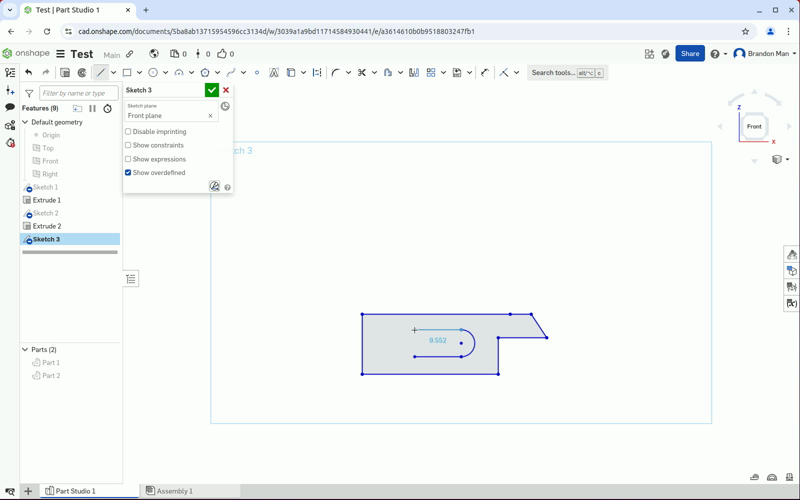
key_up(shift)
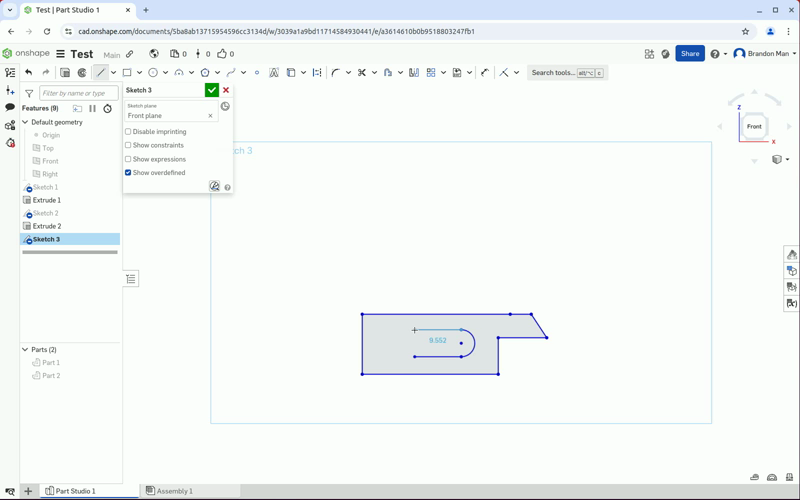
key(esc)
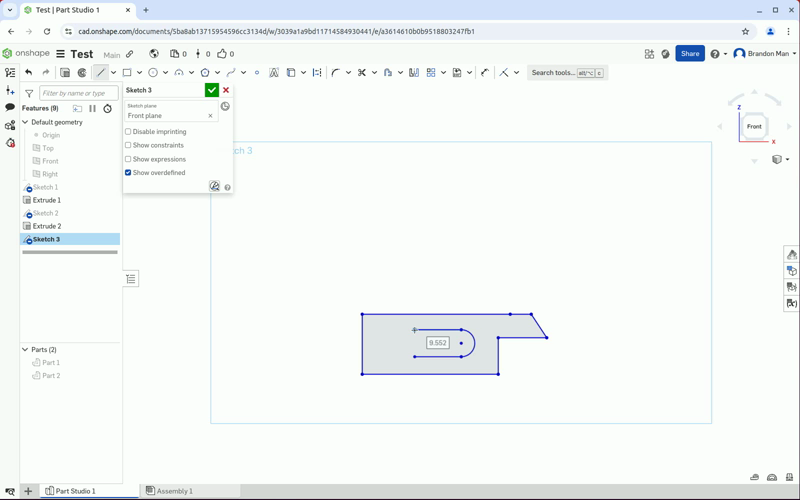
key(a)
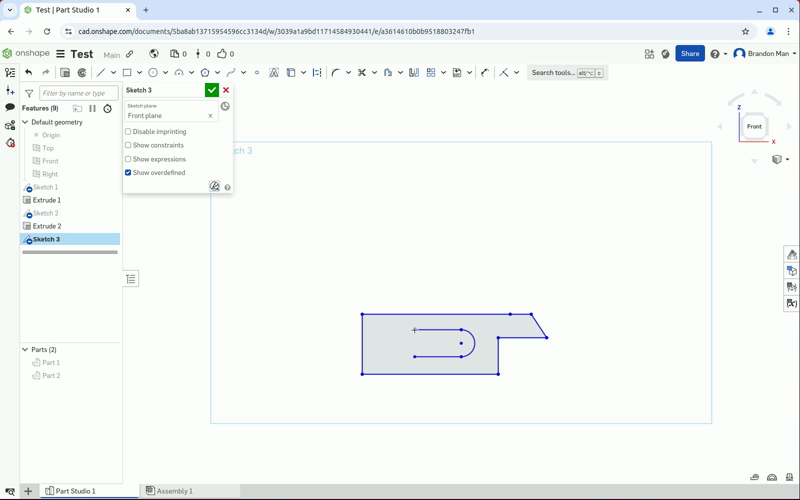
mouse_move(414, 329)
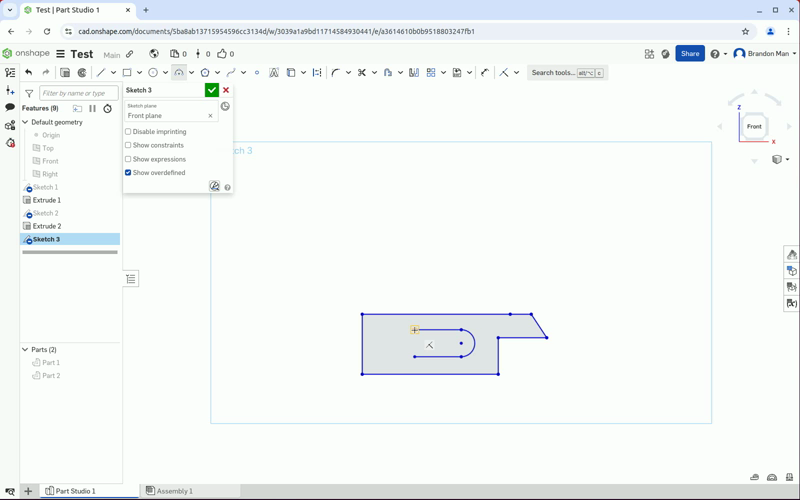
click(414, 329)
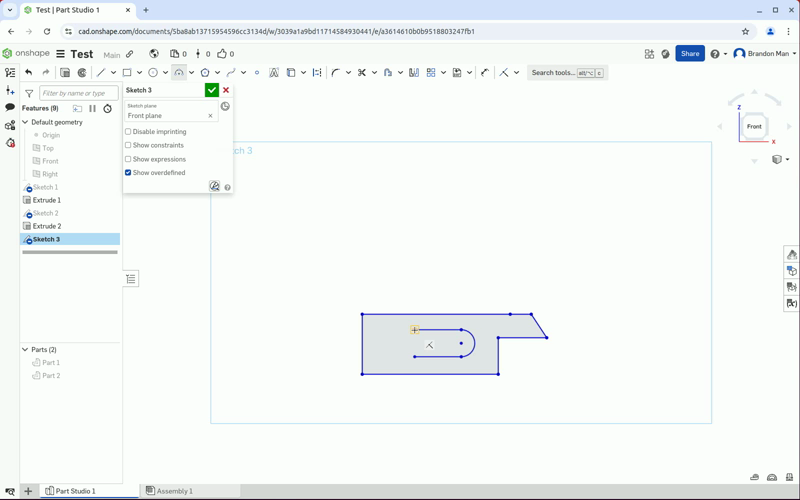
mouse_move(414, 356)
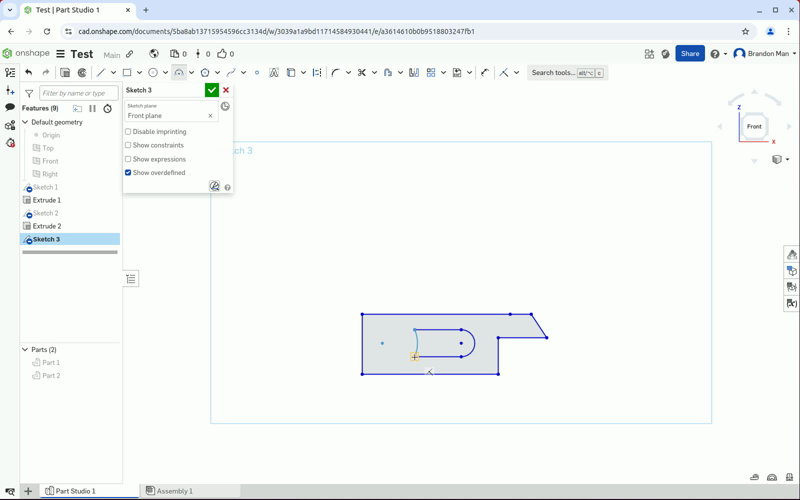
click(414, 356)
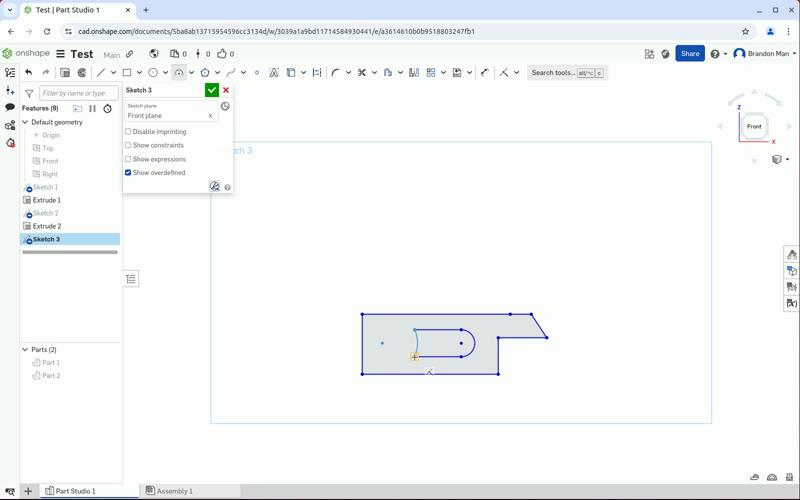
key_down(shift)
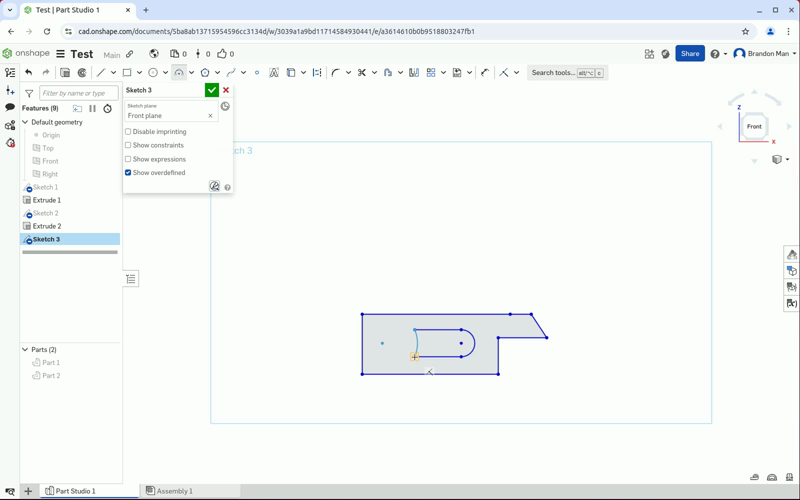
mouse_move(401, 343)
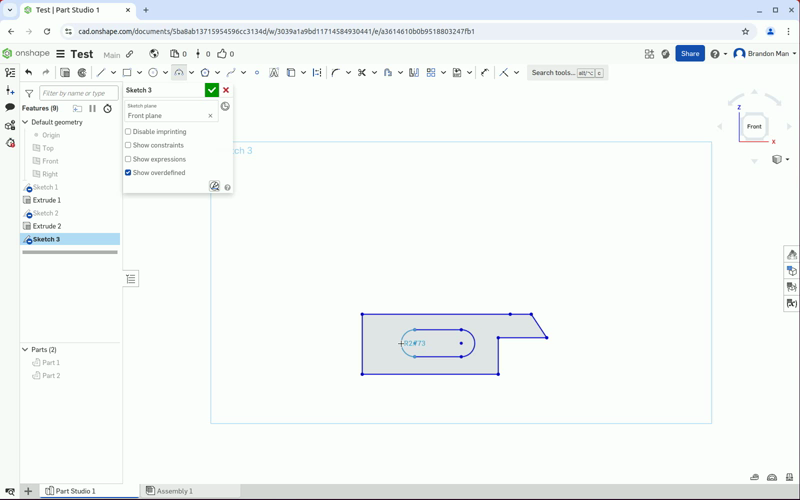
click(401, 343)
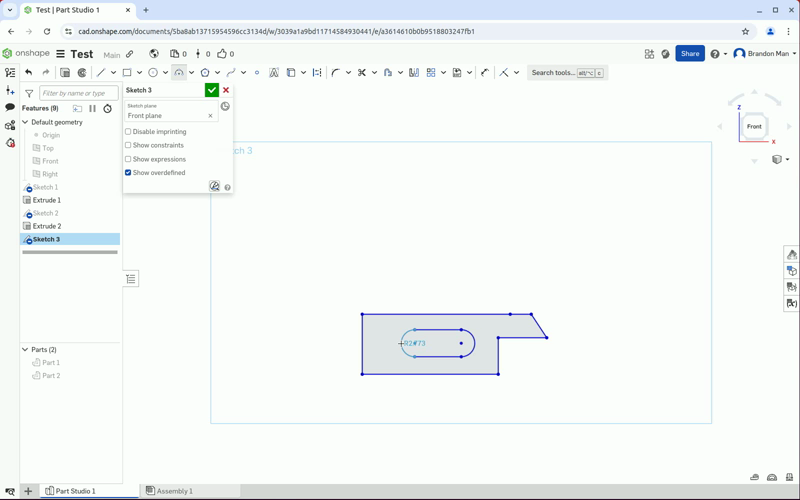
key_up(shift)
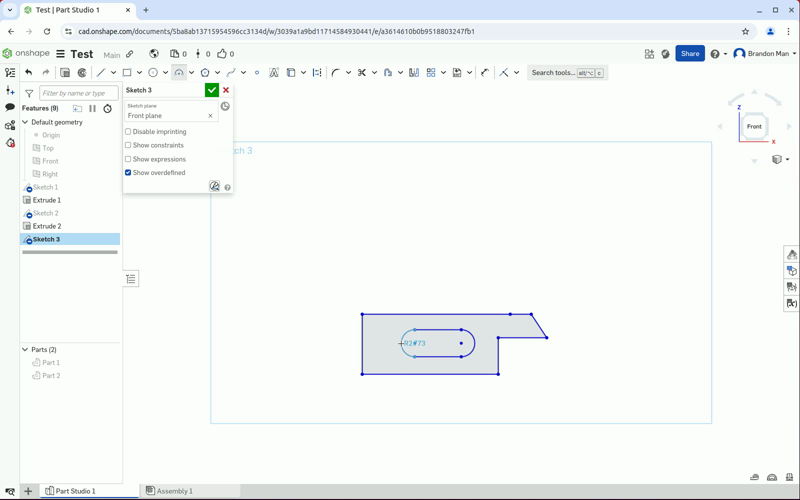
key(esc)
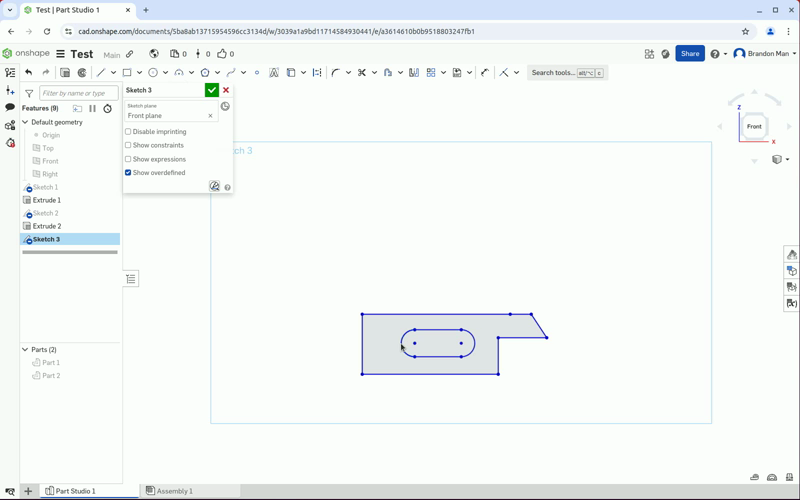
mouse_move(431, 364)
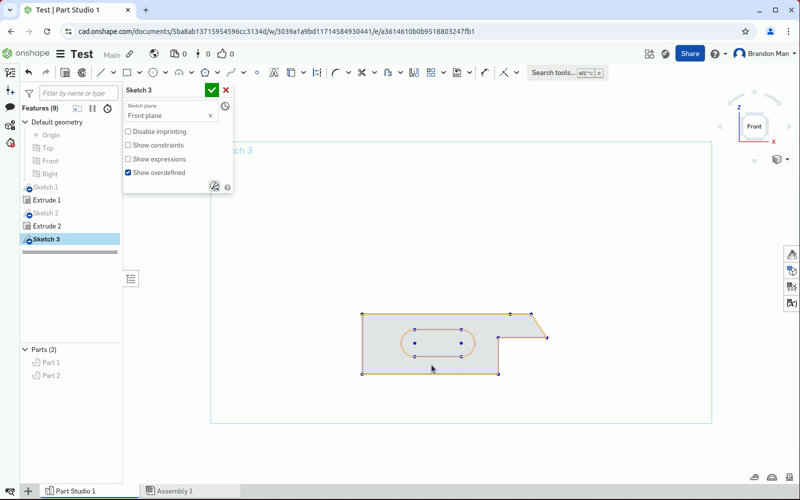
click(431, 364)
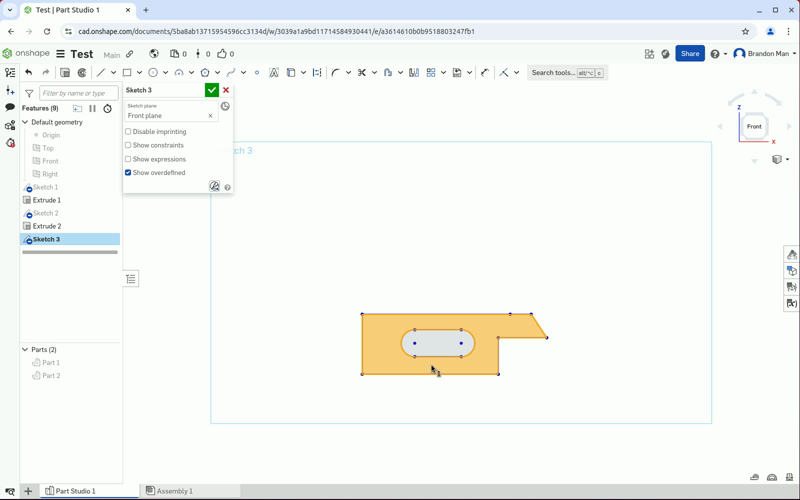
mouse_move(73, 352)
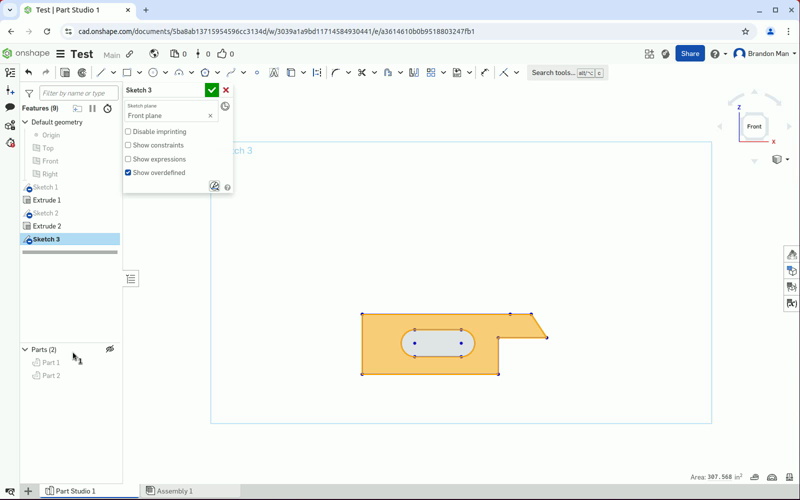
key(shift+y)
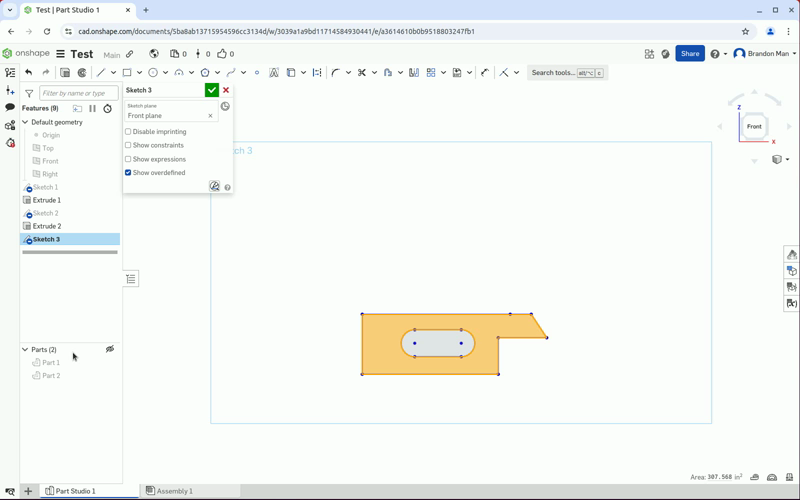
key(shift+e)
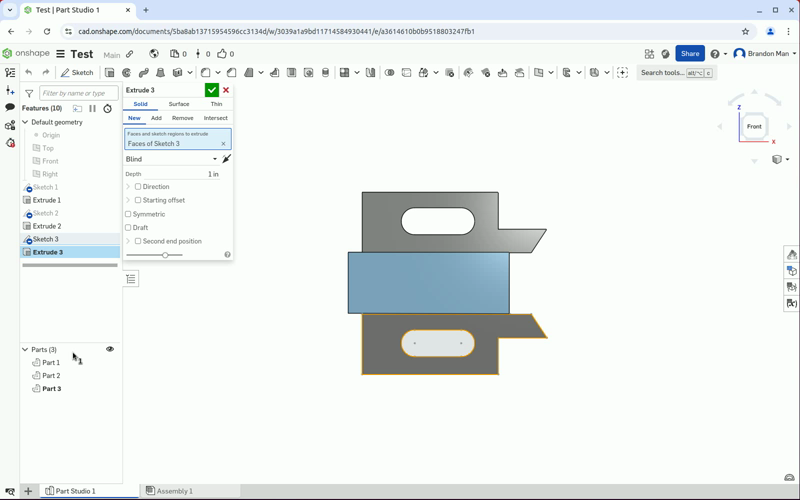
mouse_move(143, 106)
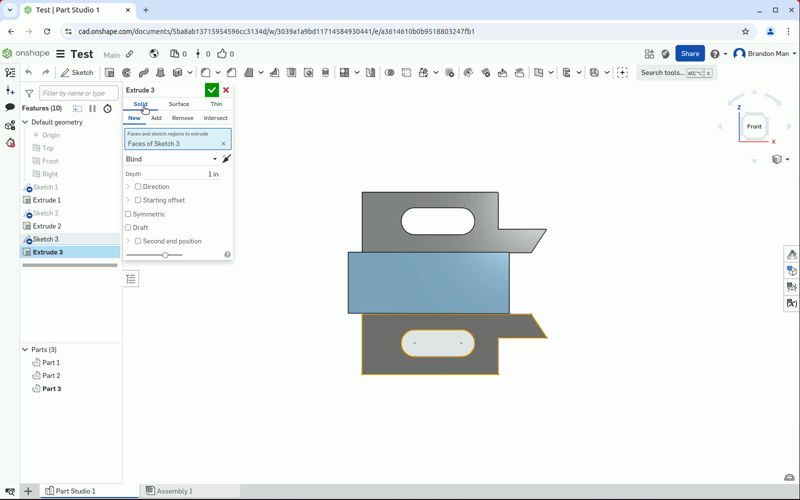
click(143, 106)
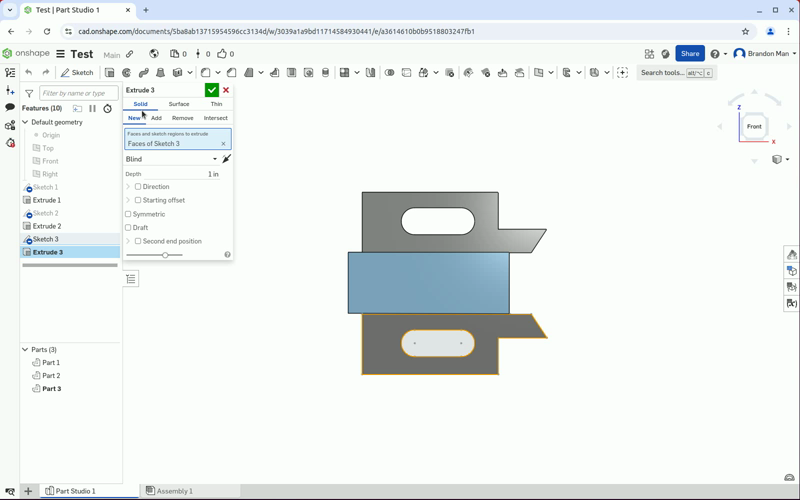
mouse_move(137, 120)
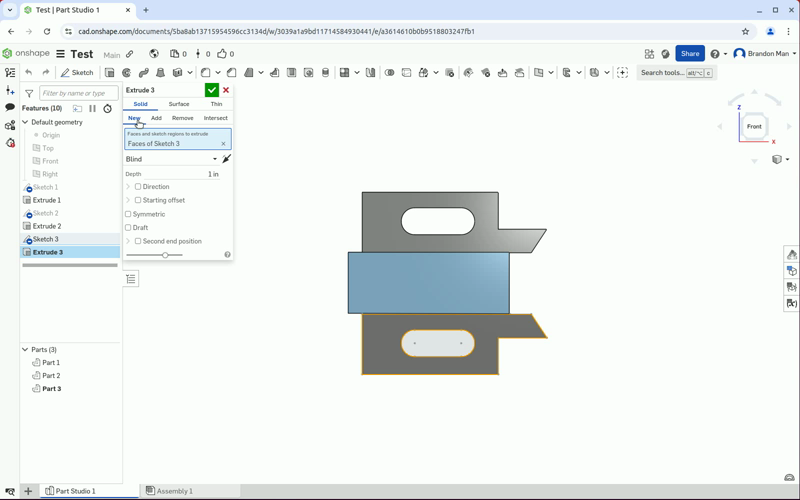
click(137, 120)
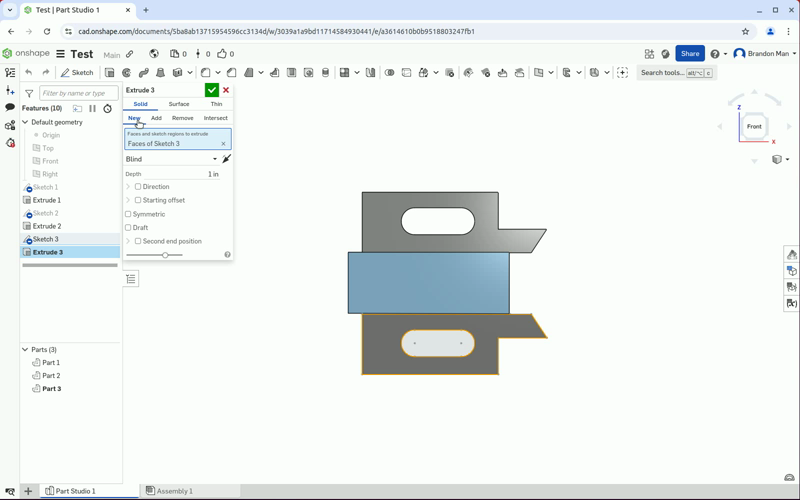
key(tab, 4)
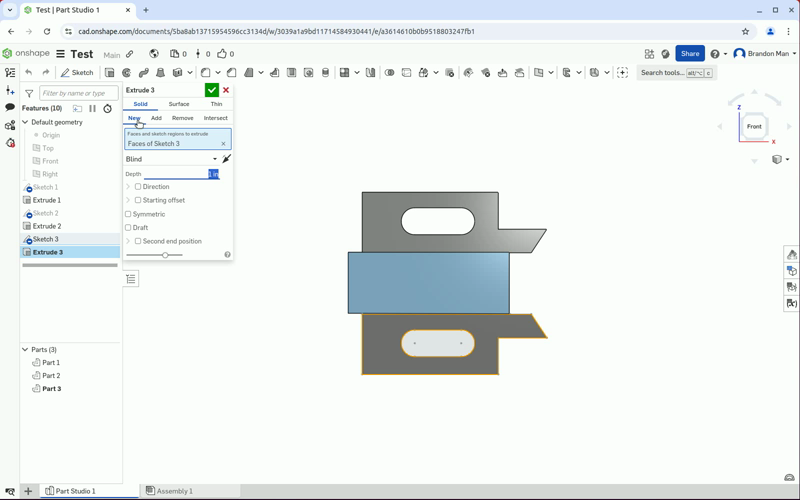
text(6.74)
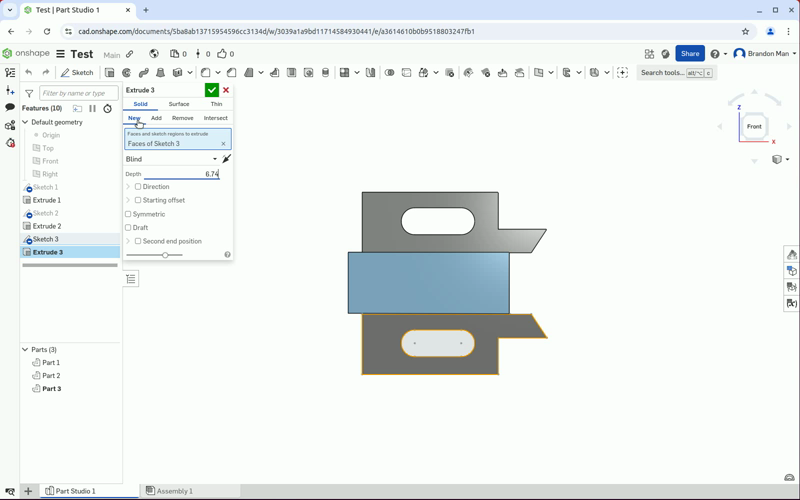
key(tab, 3)
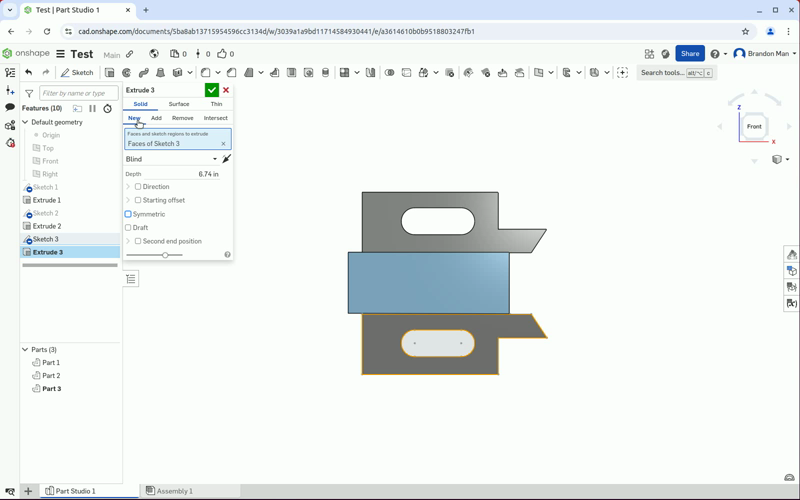
key(space)
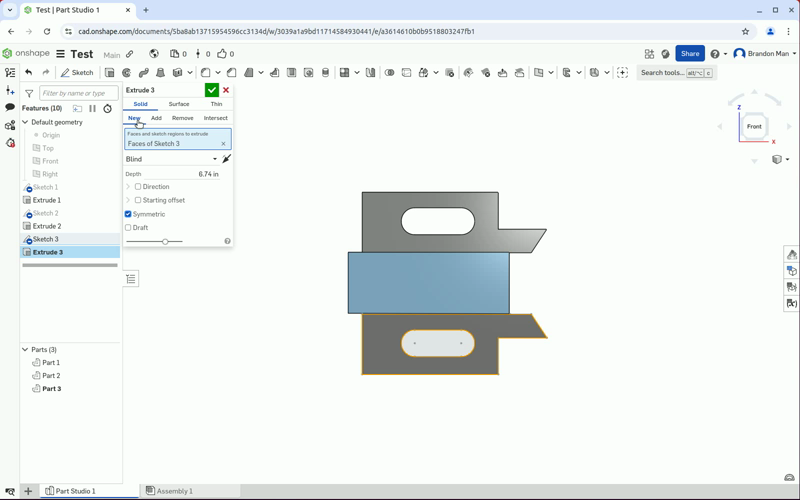
key(enter)
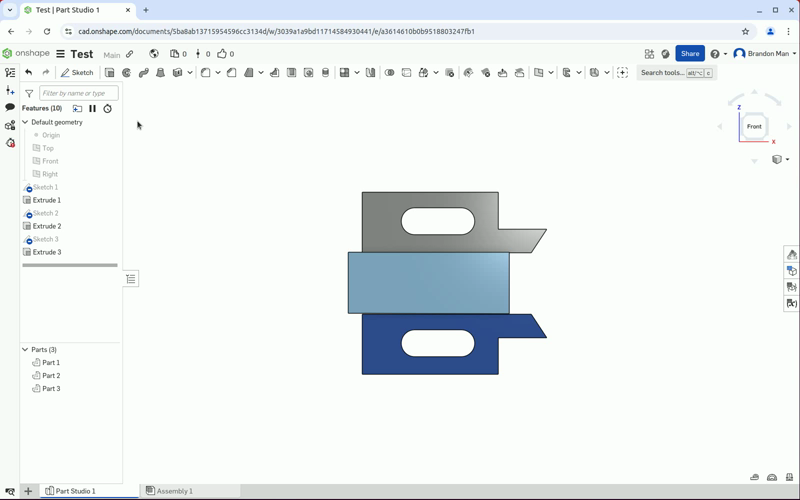
key(shift+h)
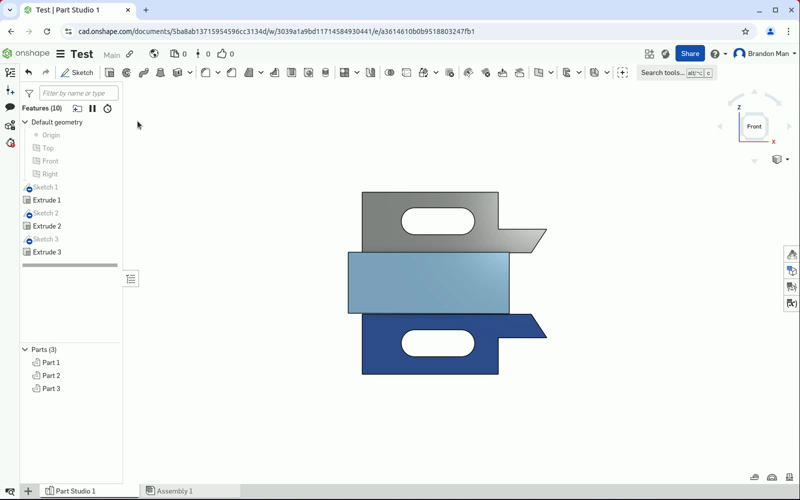
key(shift+h)
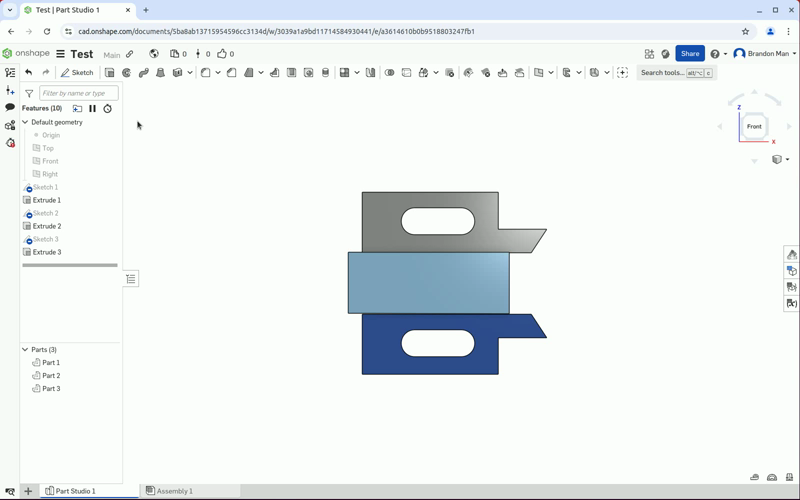
mouse_move(73, 189)
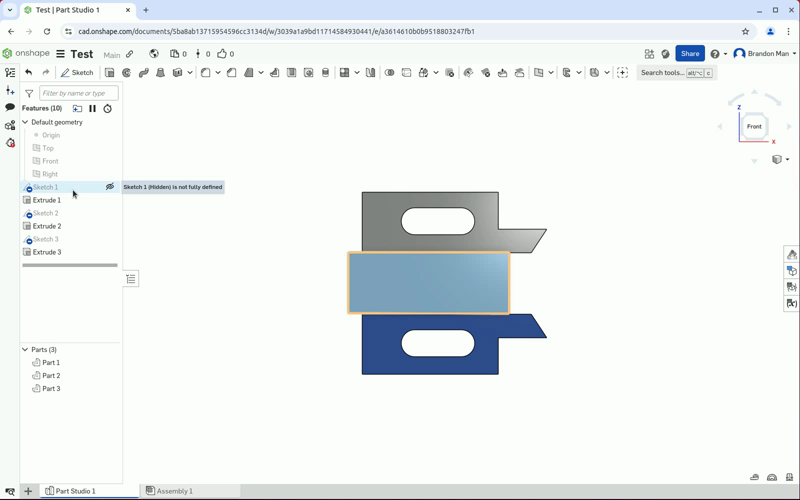
click(73, 189)
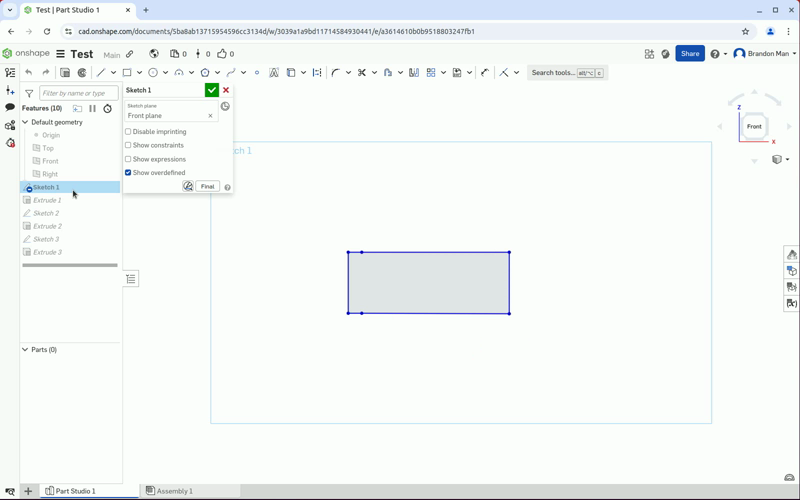
mouse_move(229, 92)
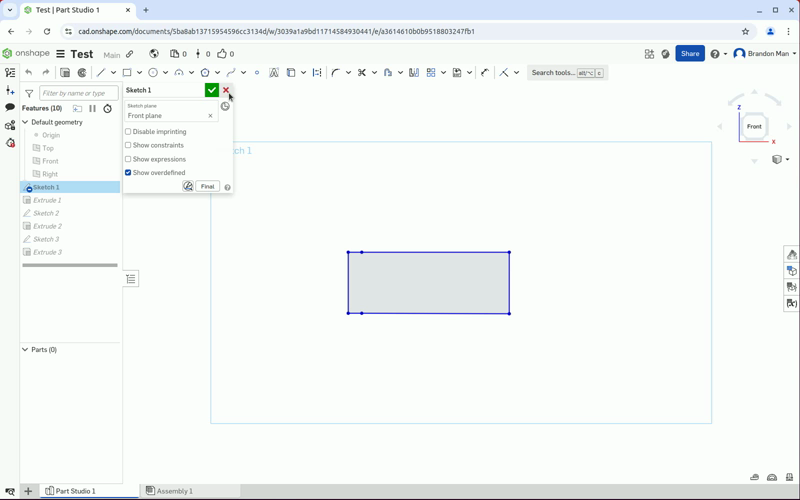
click(229, 92)
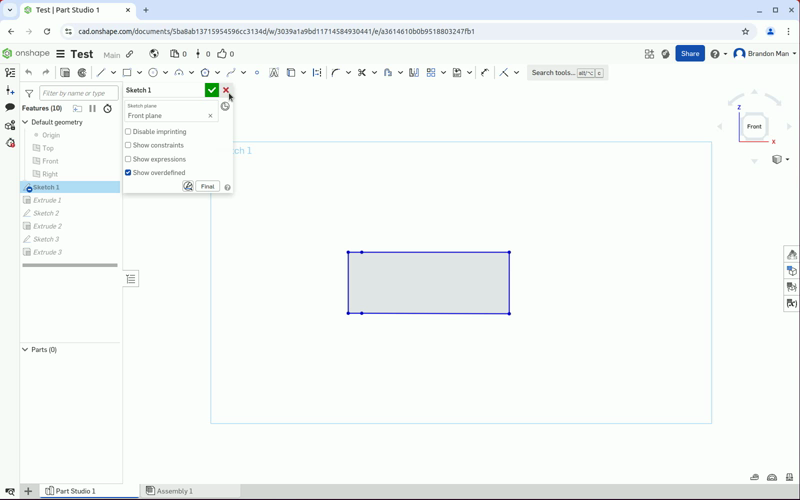
key(shift+s)
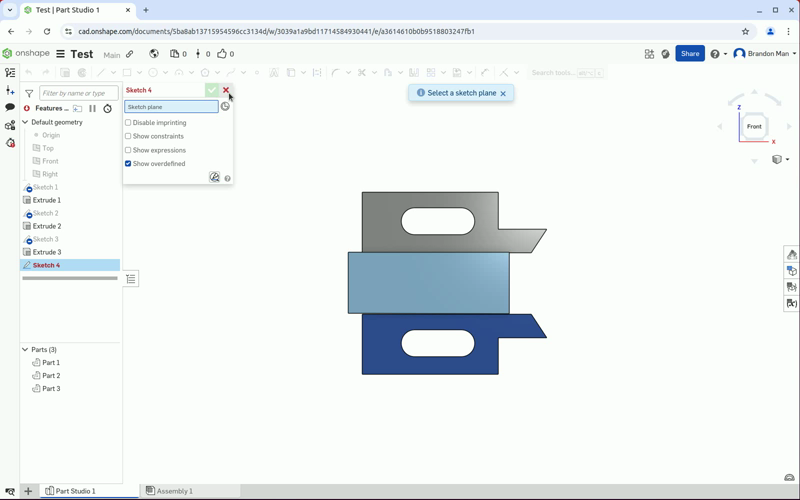
mouse_move(73, 163)
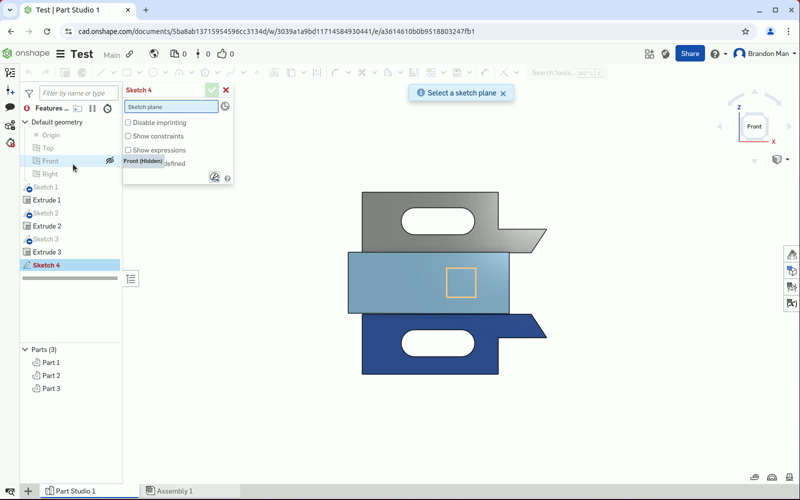
click(73, 163)
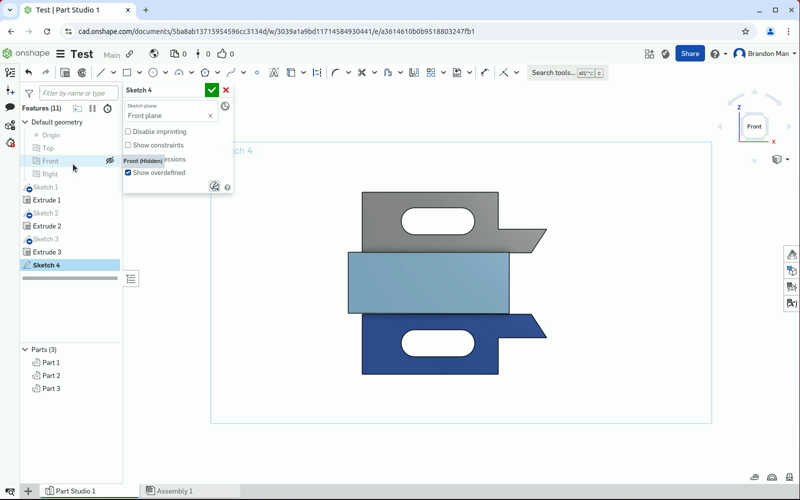
mouse_move(73, 352)
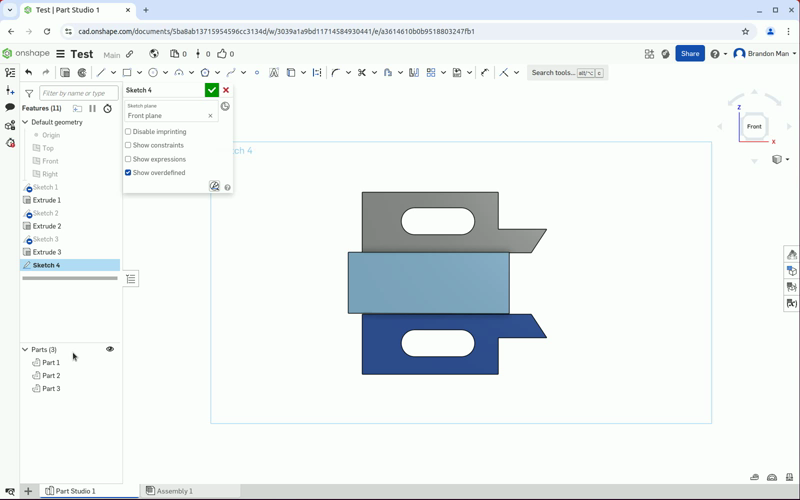
key(y)
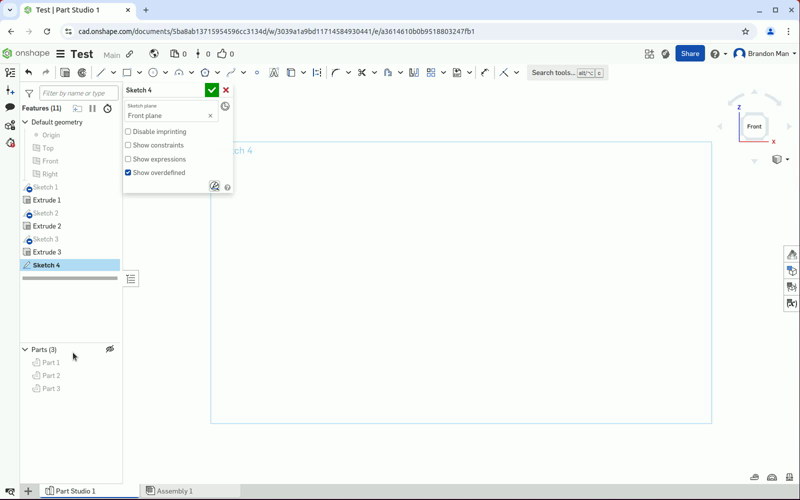
key(l)
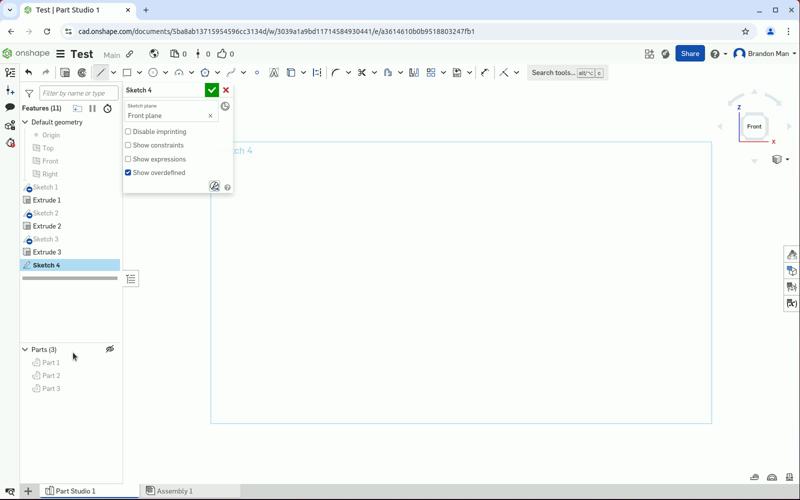
key_down(shift)
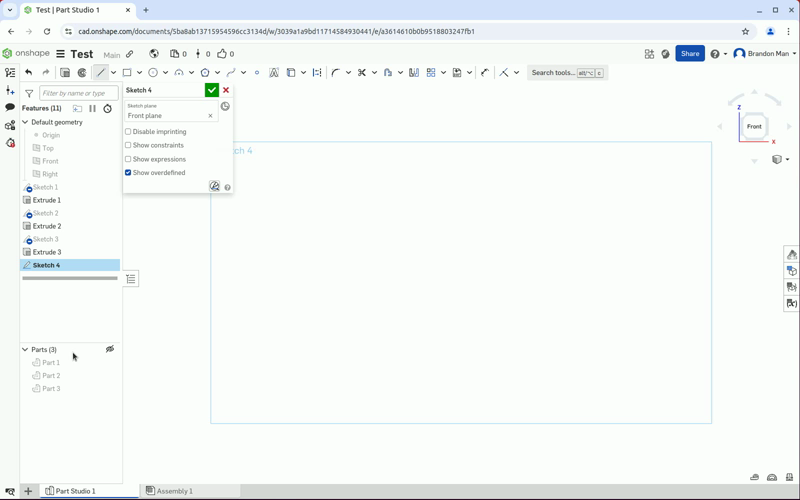
mouse_move(498, 228)
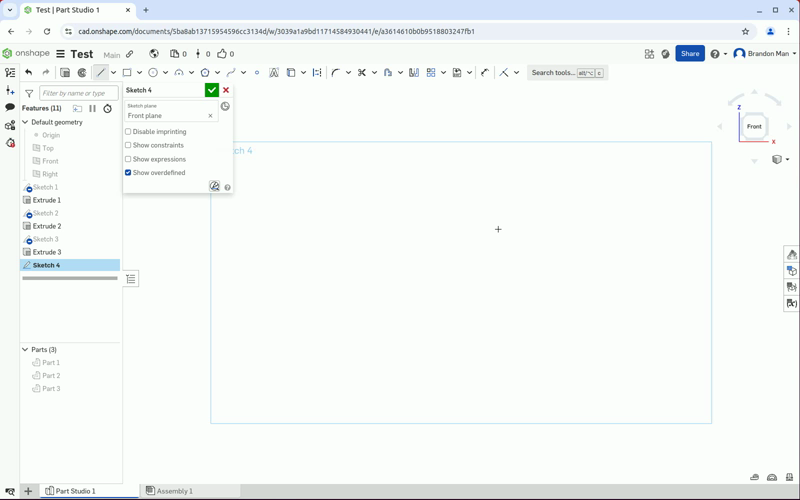
click(498, 228)
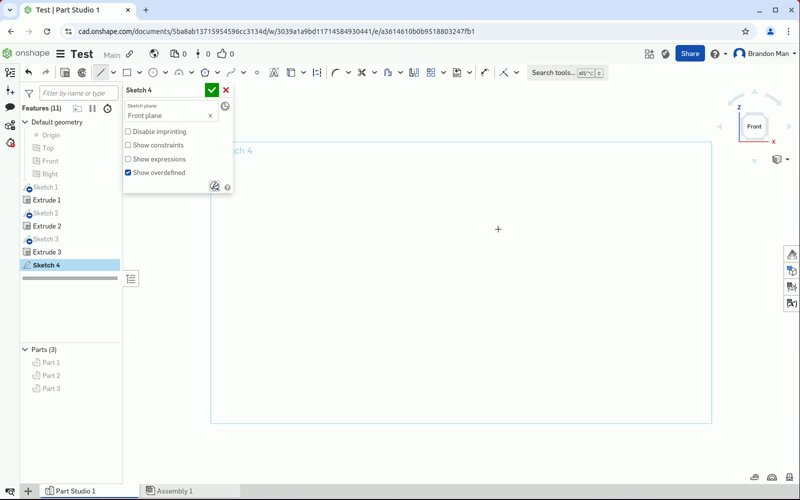
key_up(shift)
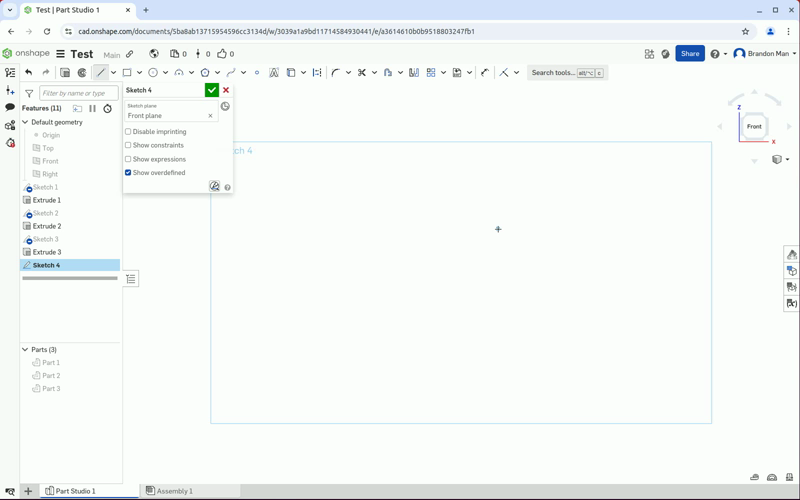
key_down(shift)
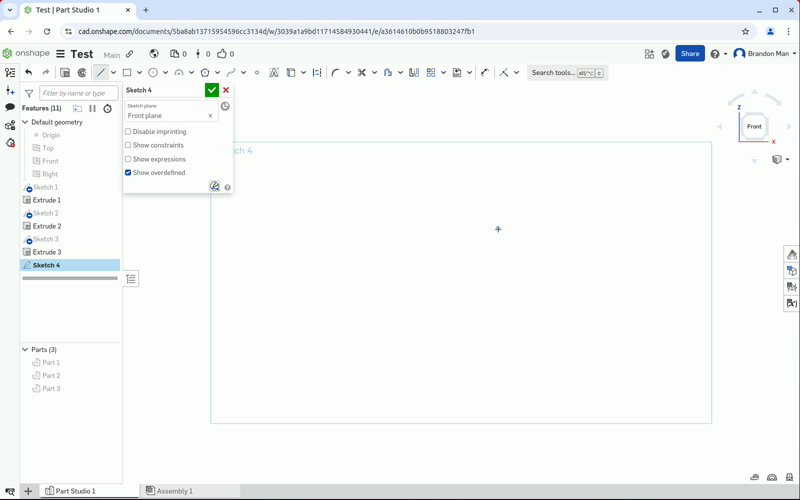
mouse_move(528, 228)
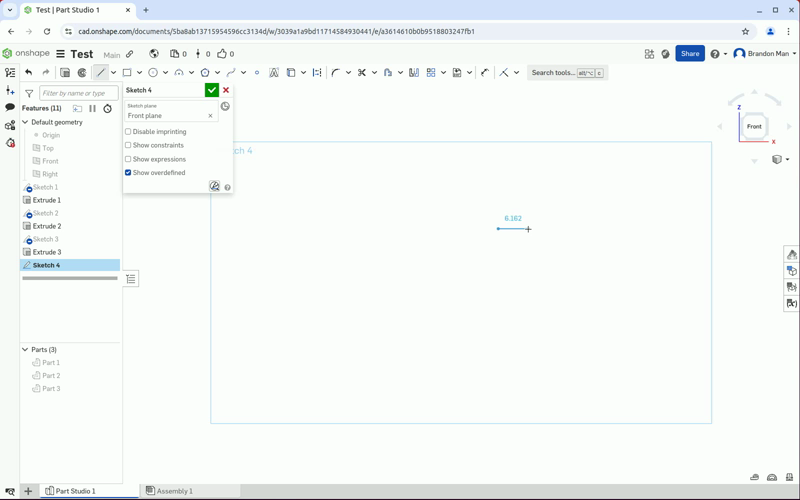
mouse_move(547, 228)
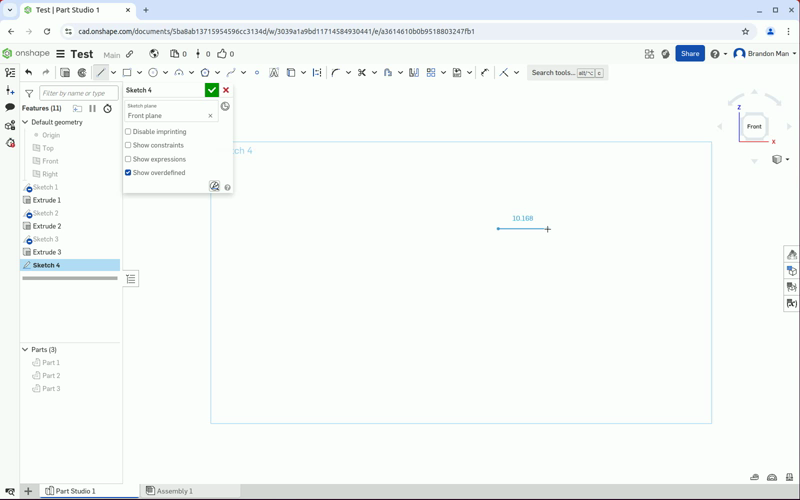
click(547, 228)
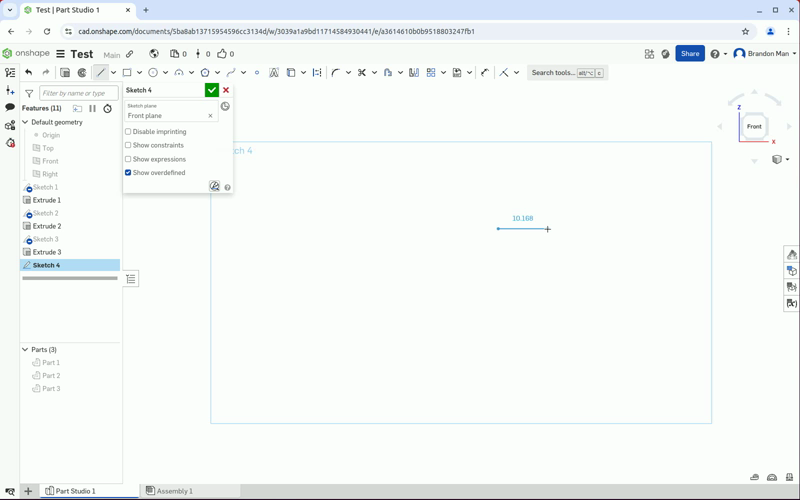
key_up(shift)
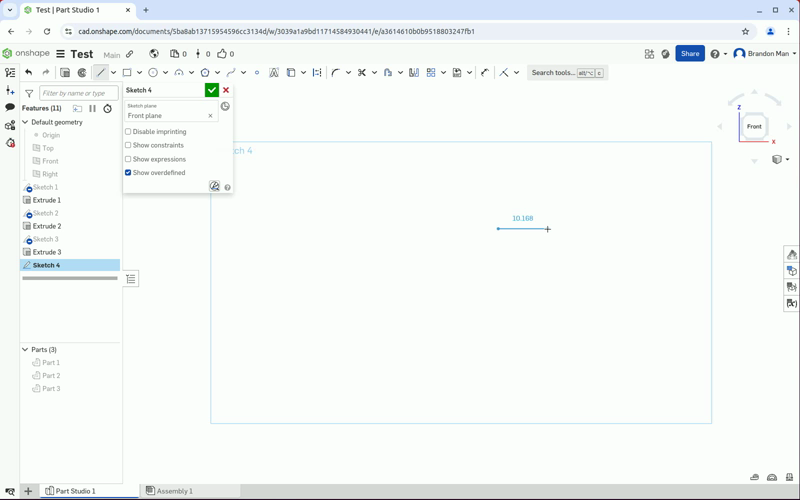
key_down(shift)
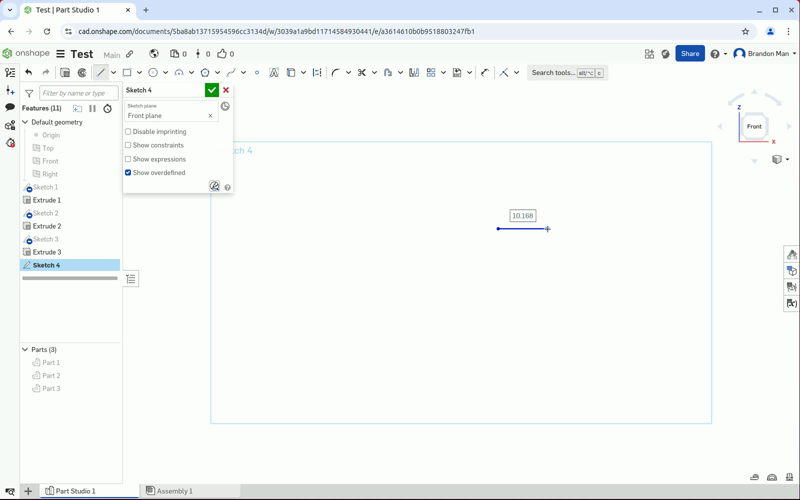
mouse_move(577, 228)
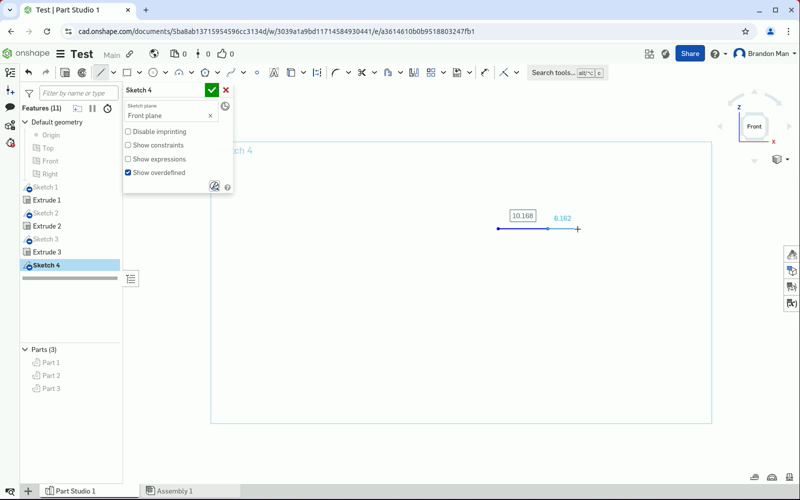
mouse_move(573, 191)
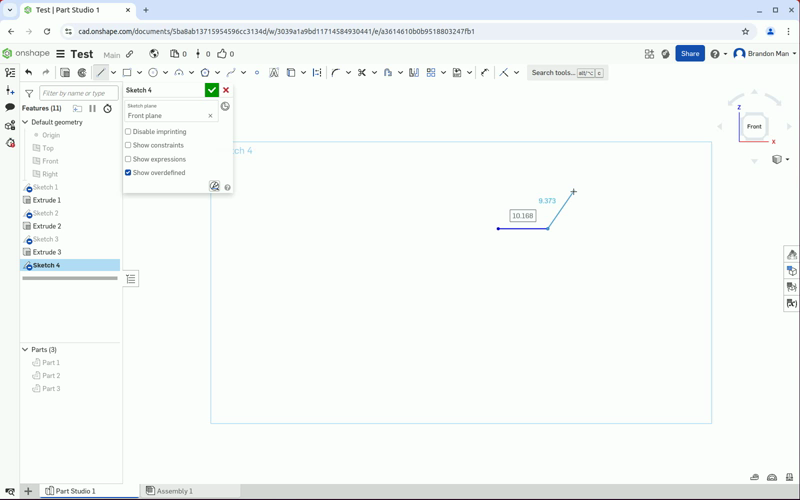
click(573, 191)
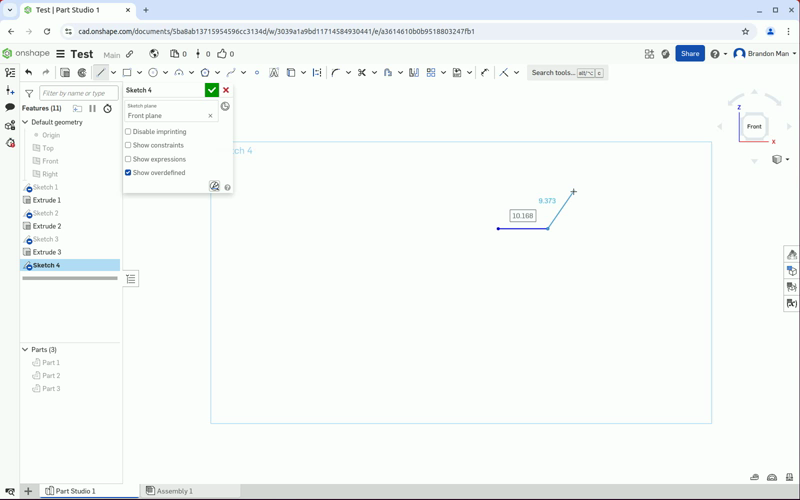
key_up(shift)
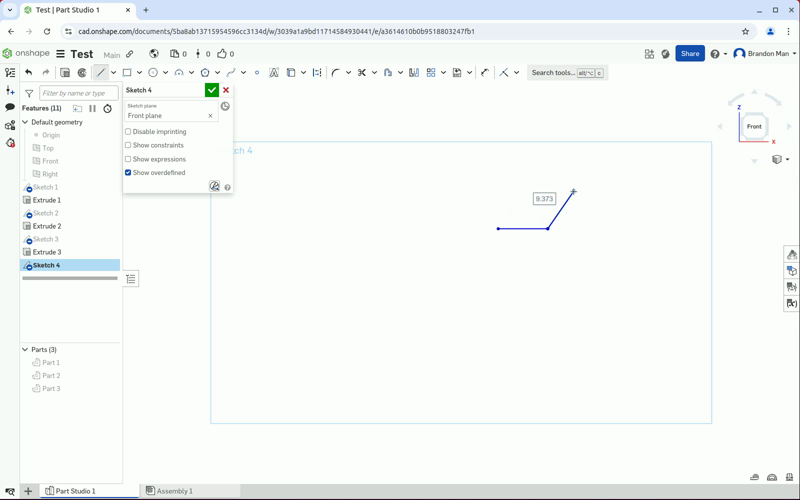
key_down(shift)
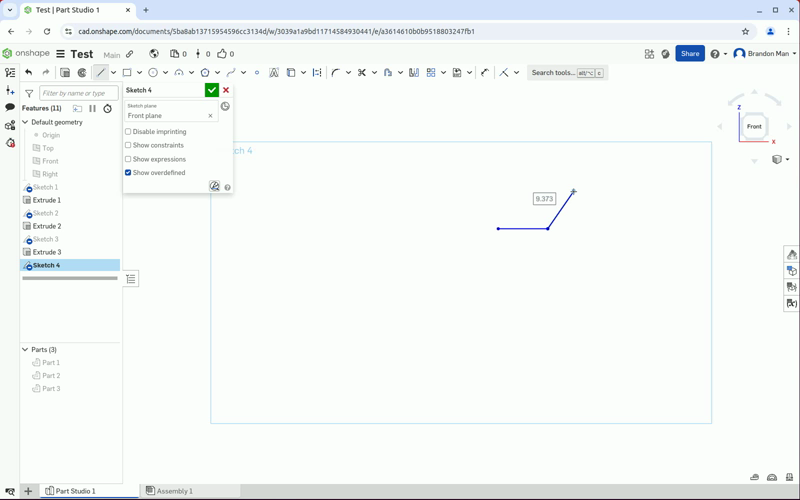
mouse_move(498, 191)
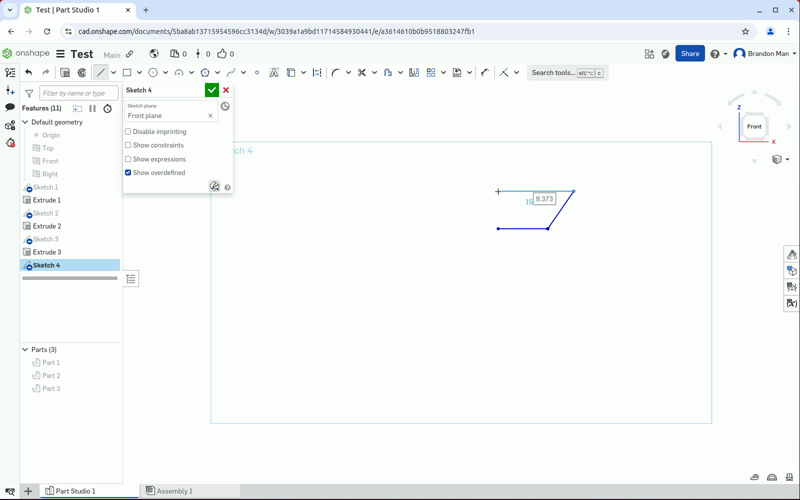
click(498, 191)
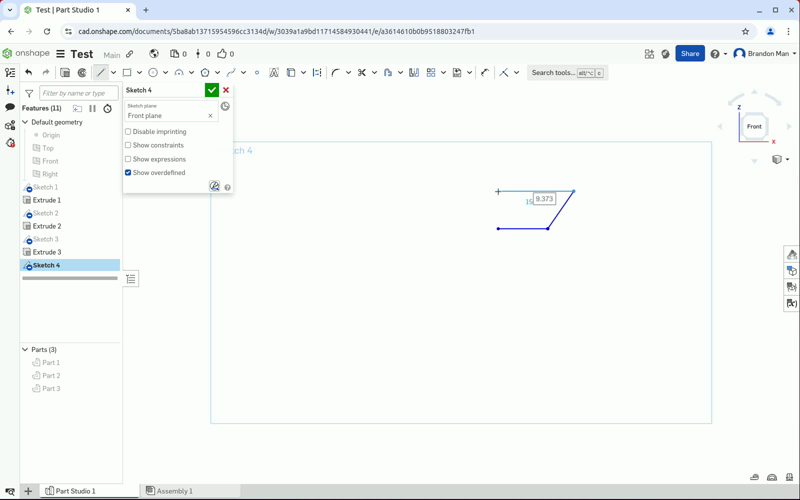
key_up(shift)
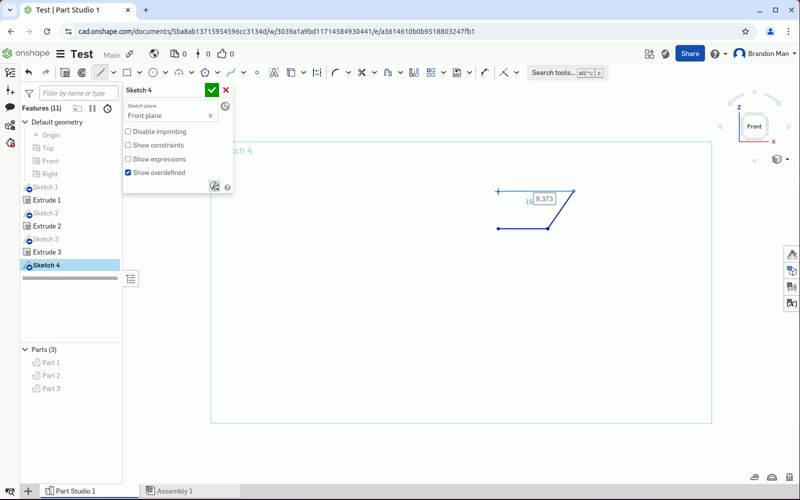
mouse_move(528, 191)
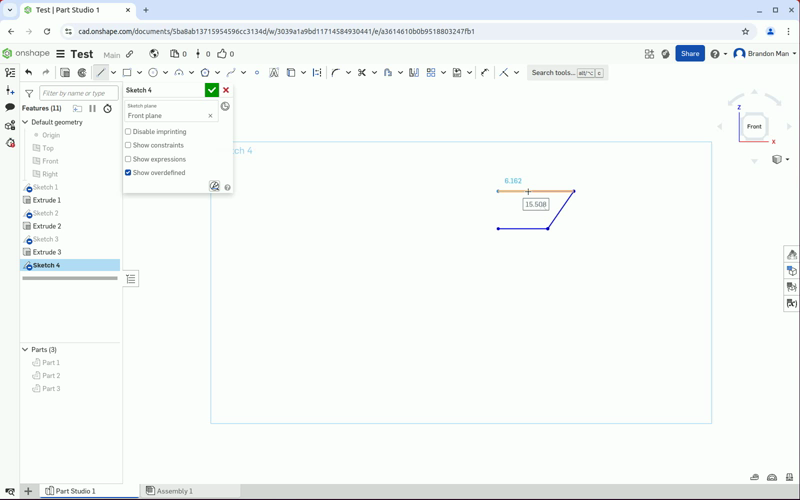
key_down(shift)
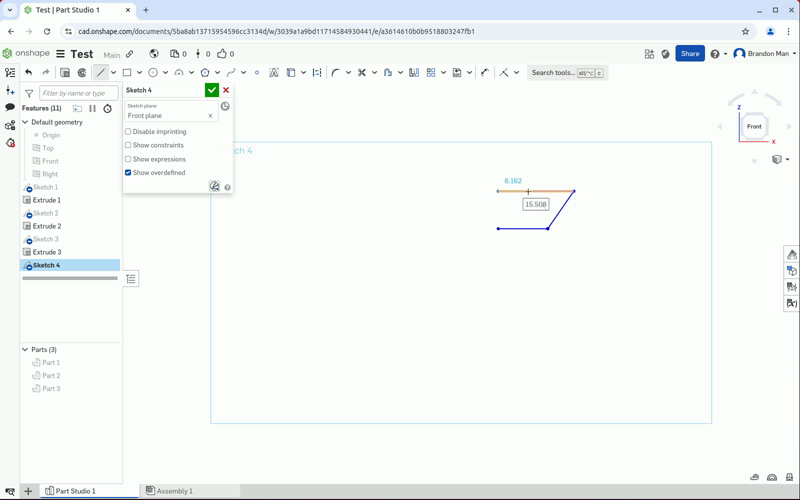
mouse_move(498, 228)
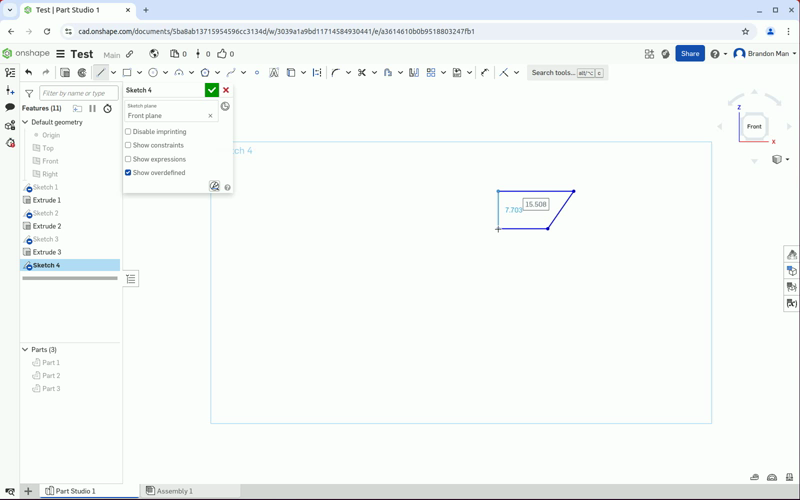
key_up(shift)
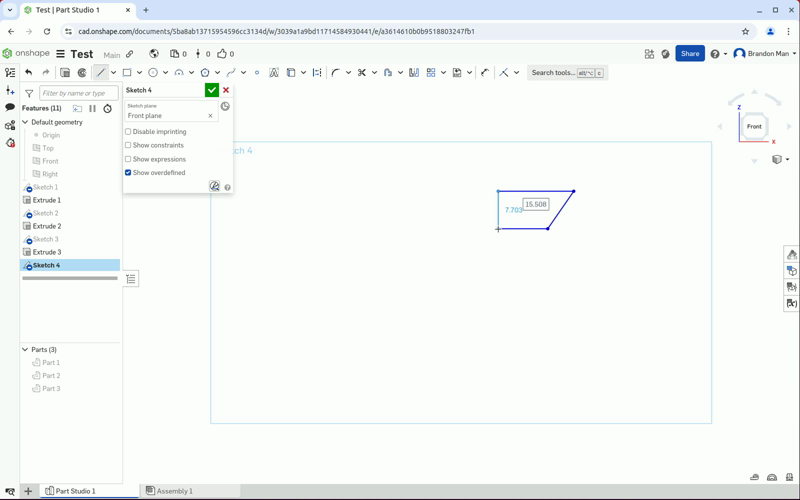
click(498, 228)
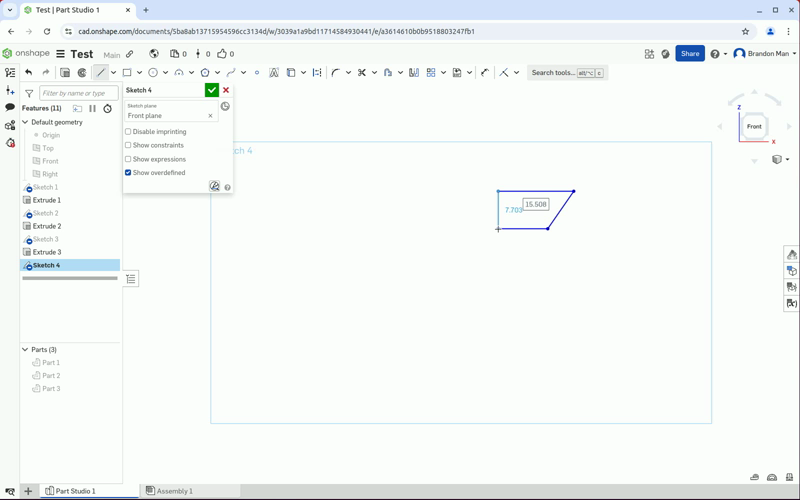
key(esc)
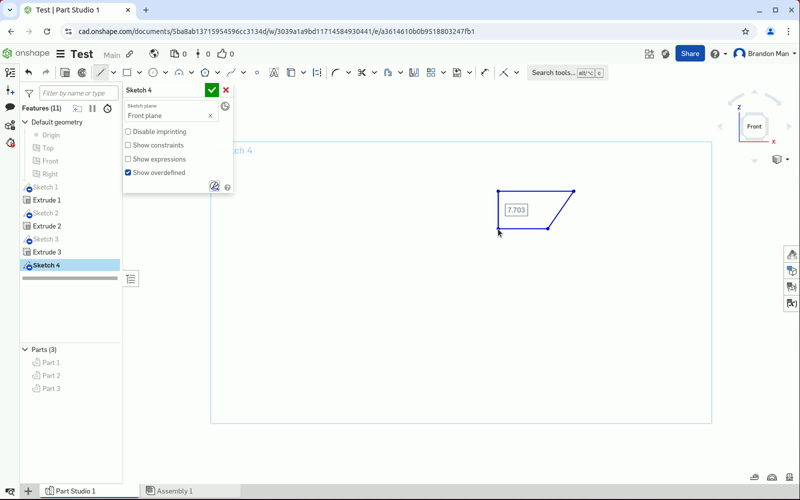
mouse_move(558, 204)
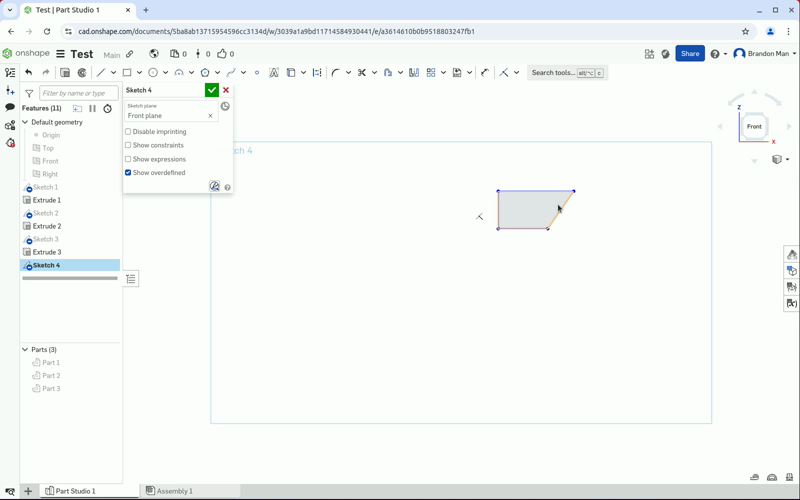
click(558, 204)
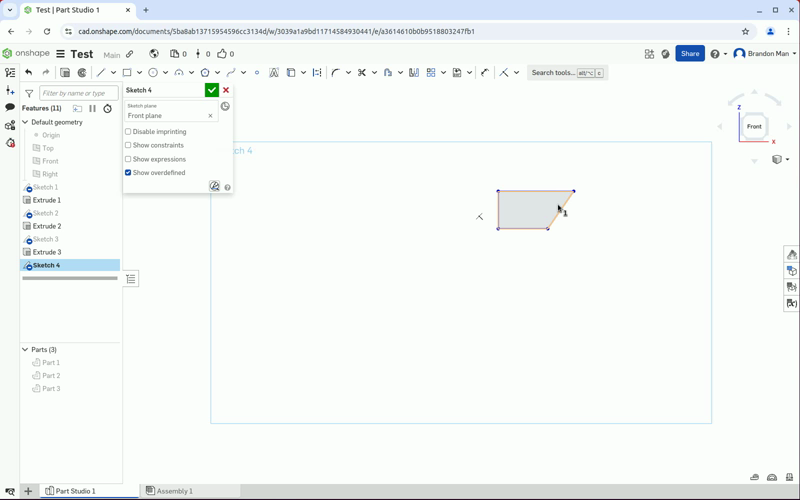
mouse_move(73, 352)
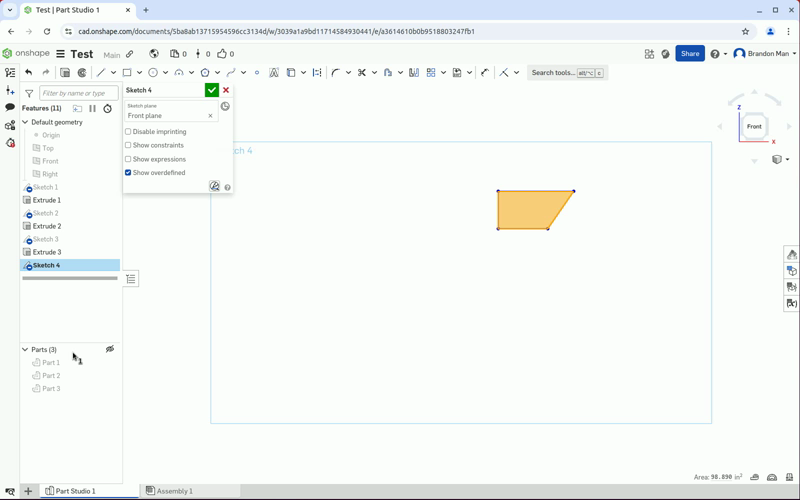
key(shift+y)
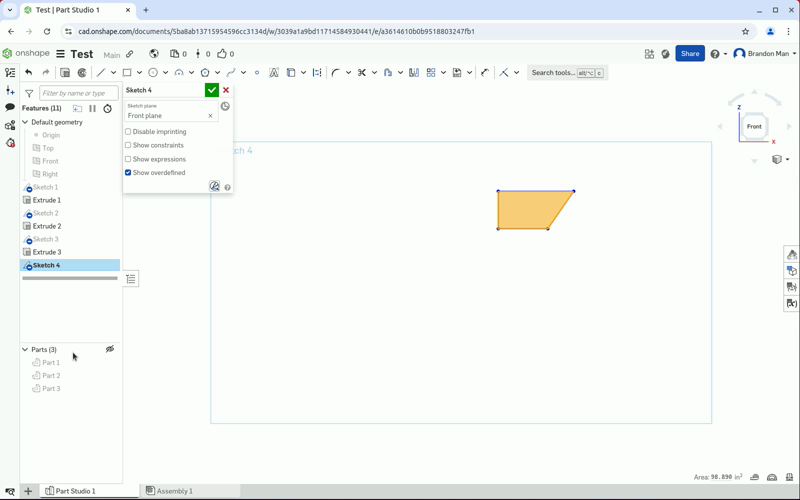
key(shift+e)
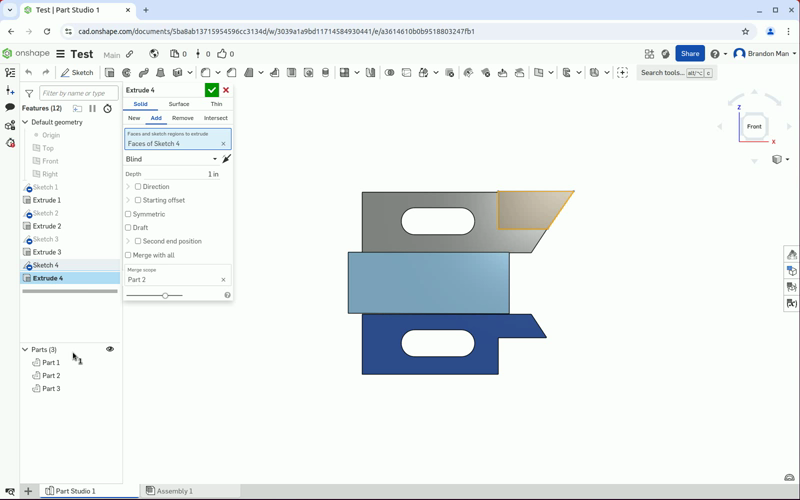
mouse_move(143, 106)
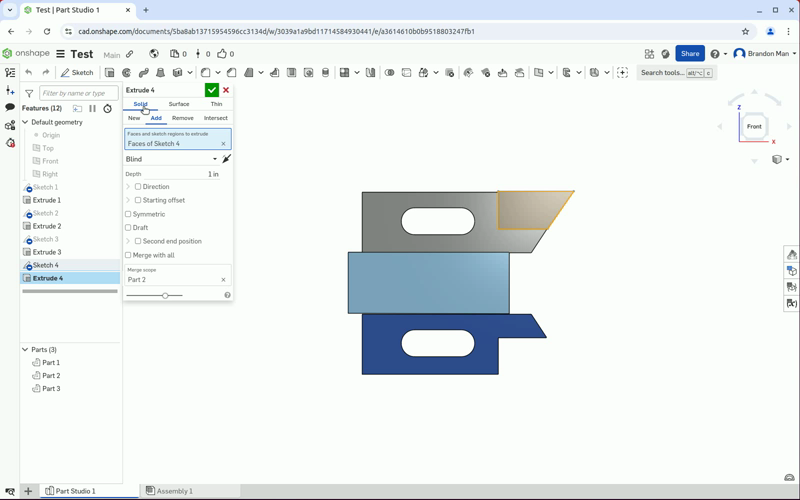
click(143, 106)
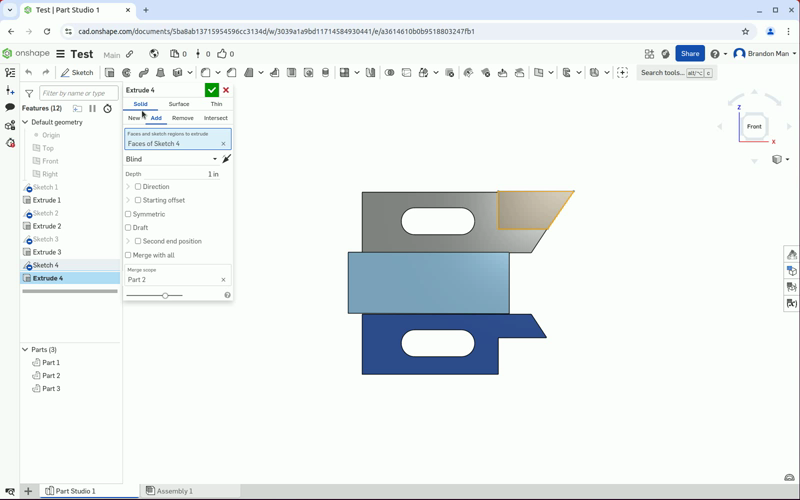
mouse_move(137, 120)
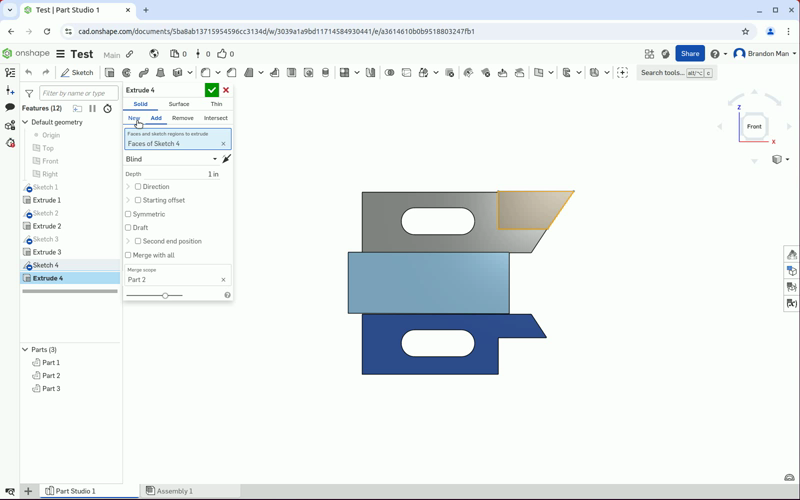
click(137, 120)
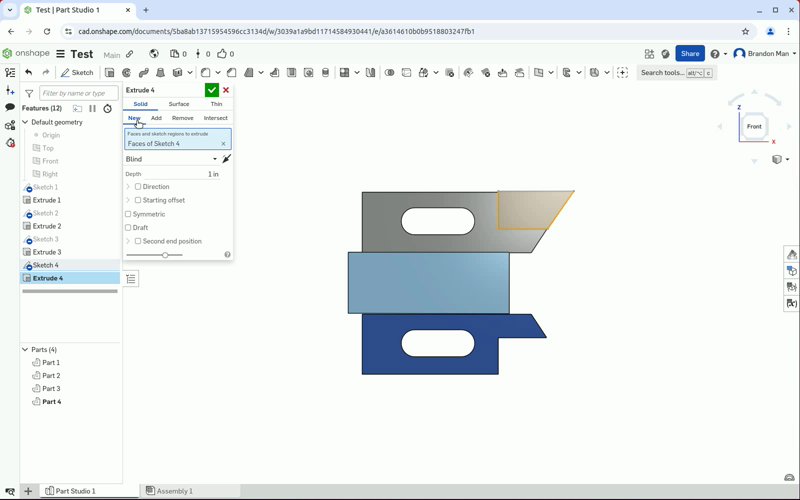
key(tab, 4)
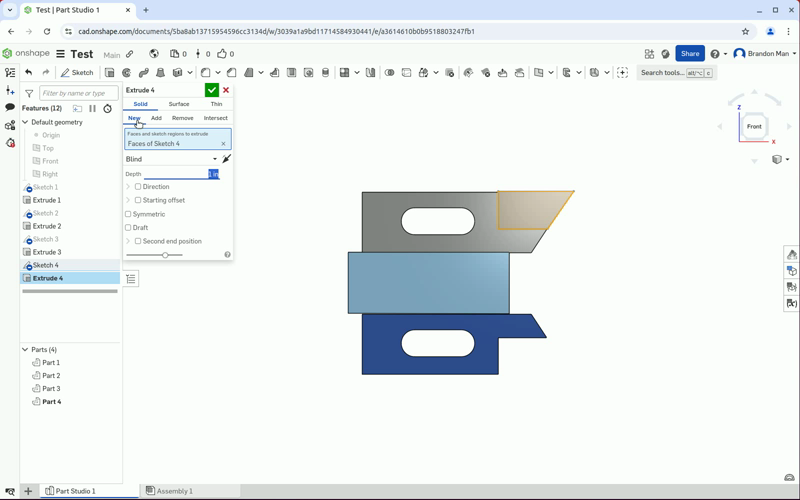
text(11.072)
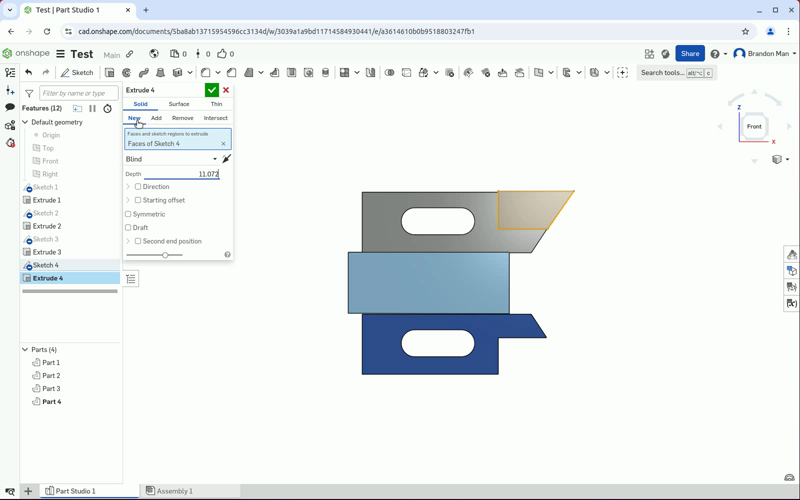
key(tab, 3)
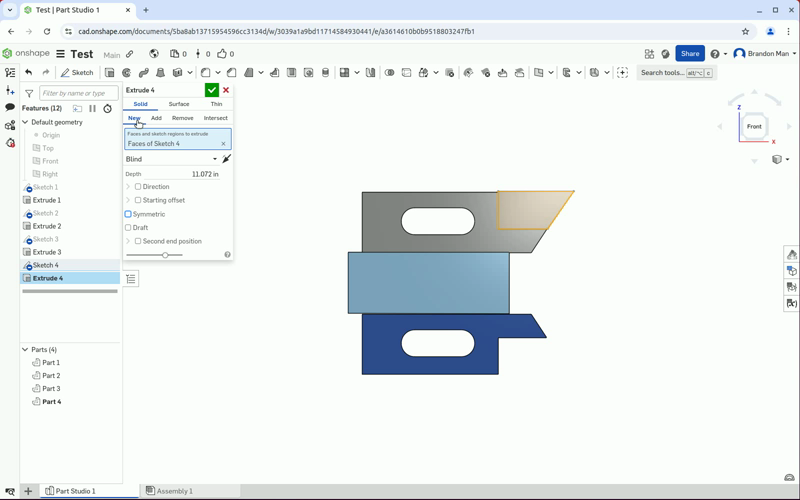
key(space)
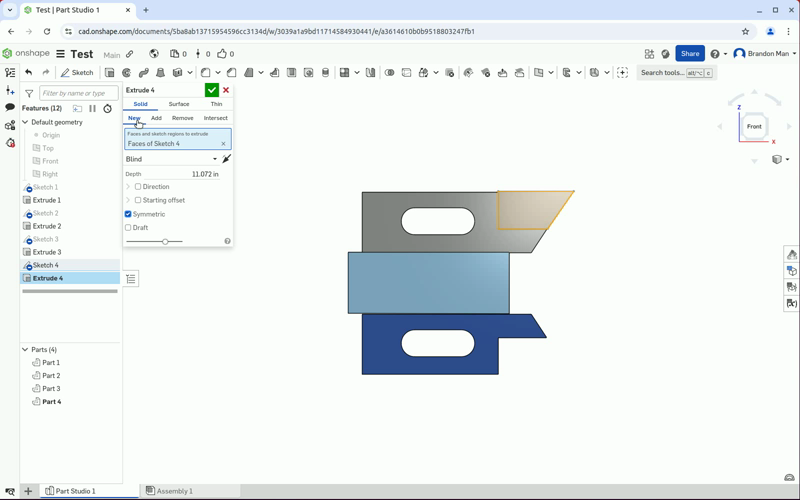
key(enter)
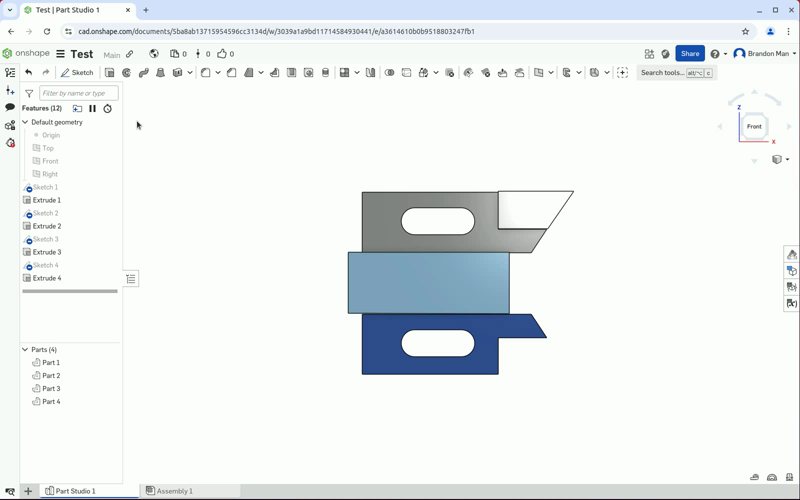
key(shift+h)
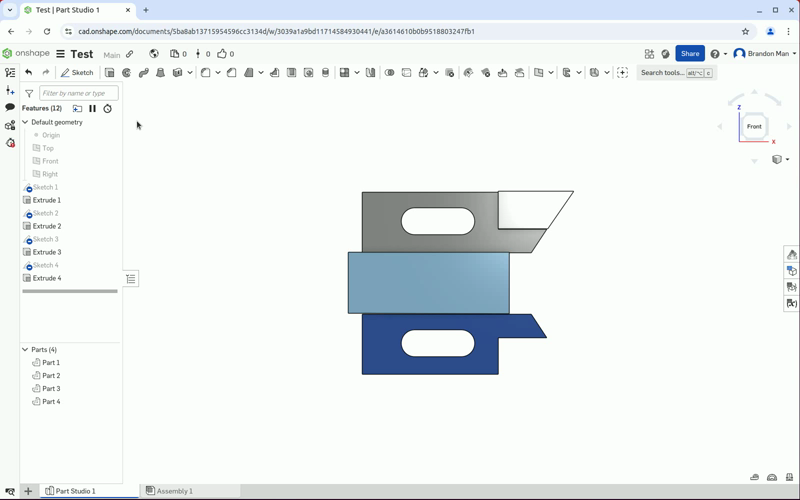
key(shift+h)
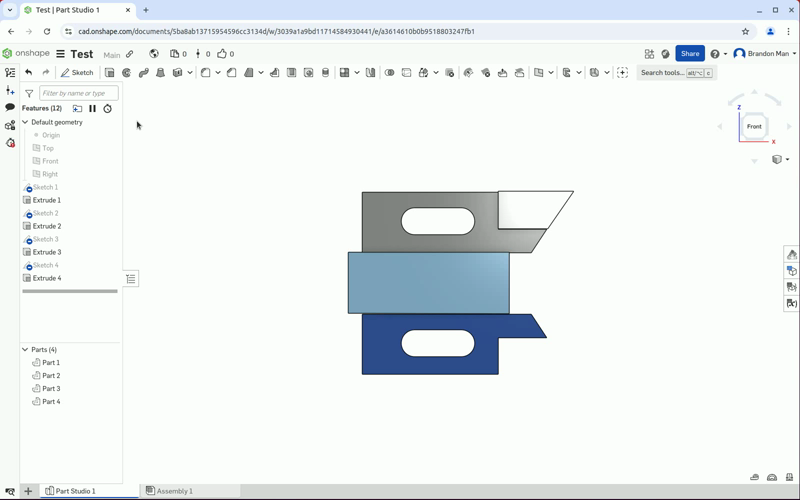
mouse_move(73, 189)
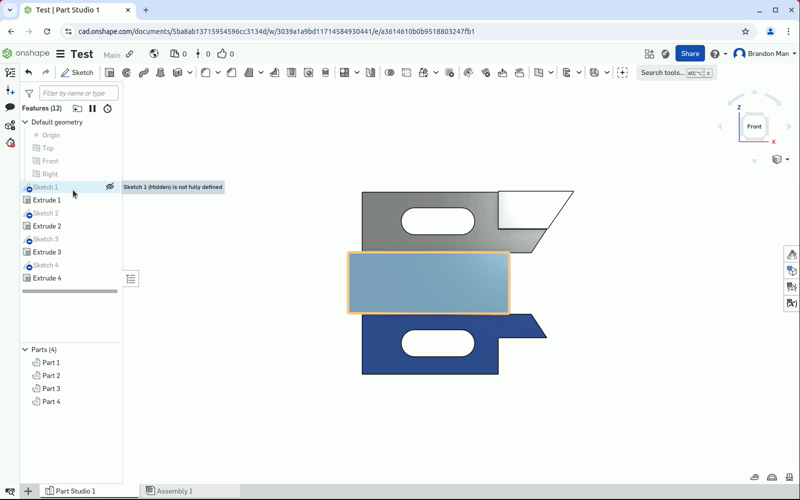
click(73, 189)
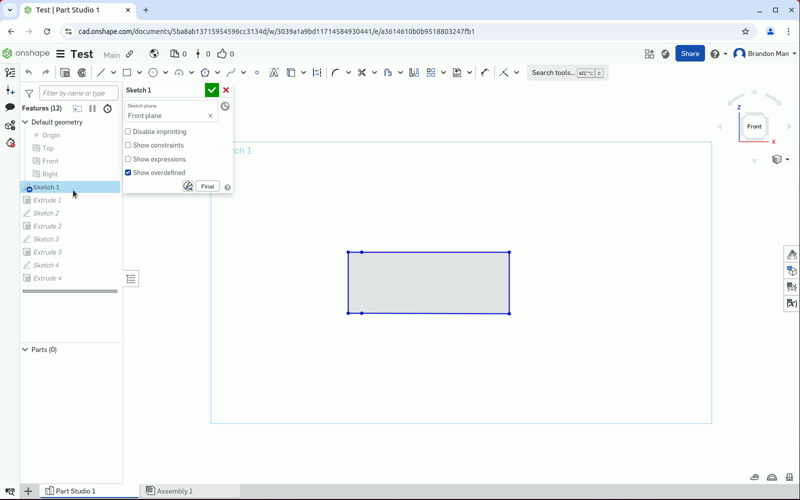
mouse_move(229, 92)
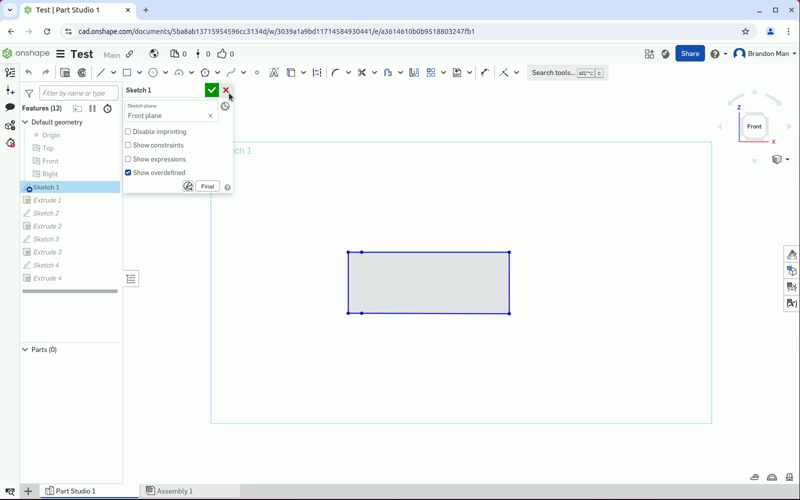
click(229, 92)
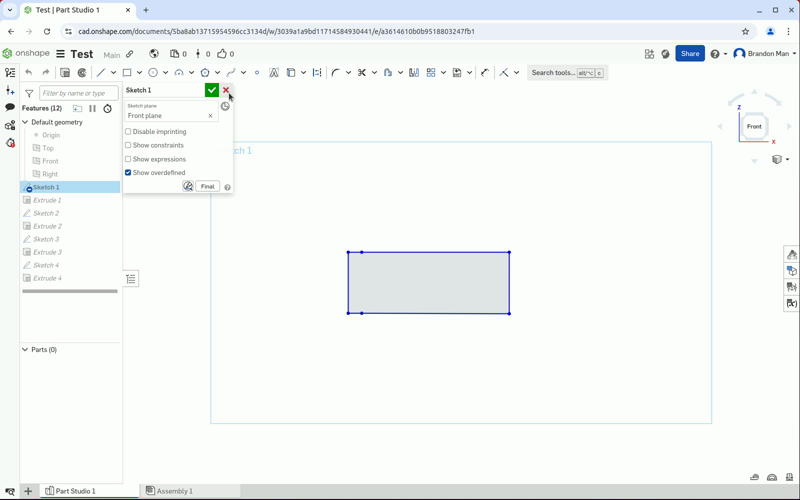
key(shift+s)
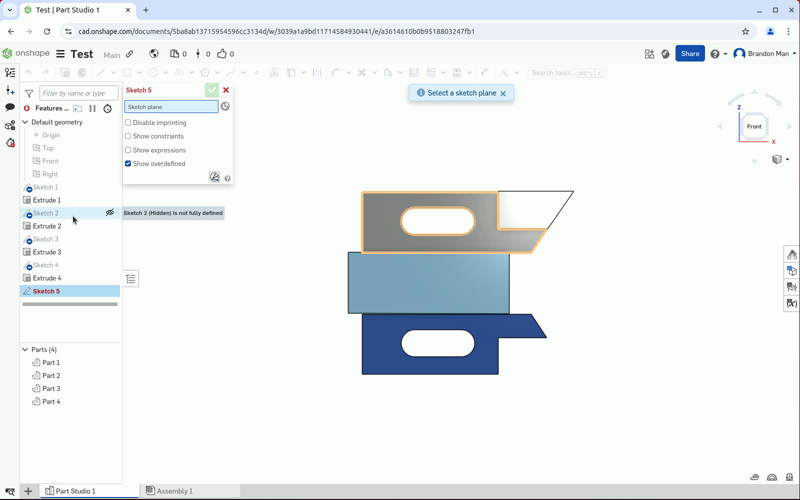
scroll(3)
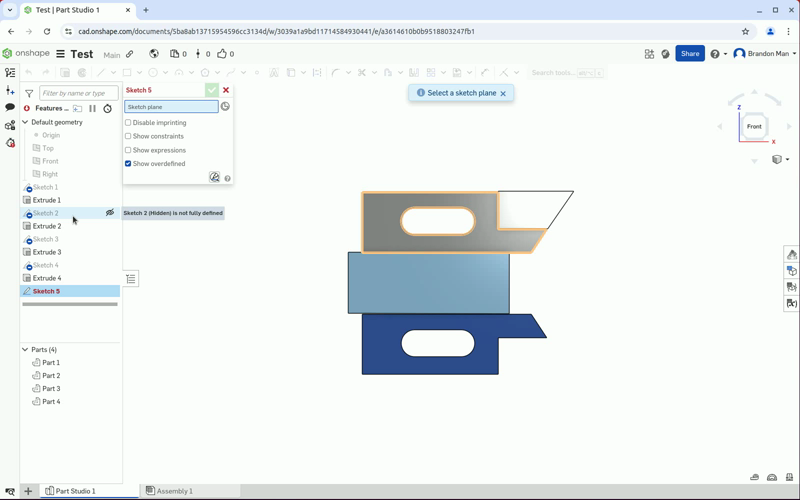
mouse_move(73, 163)
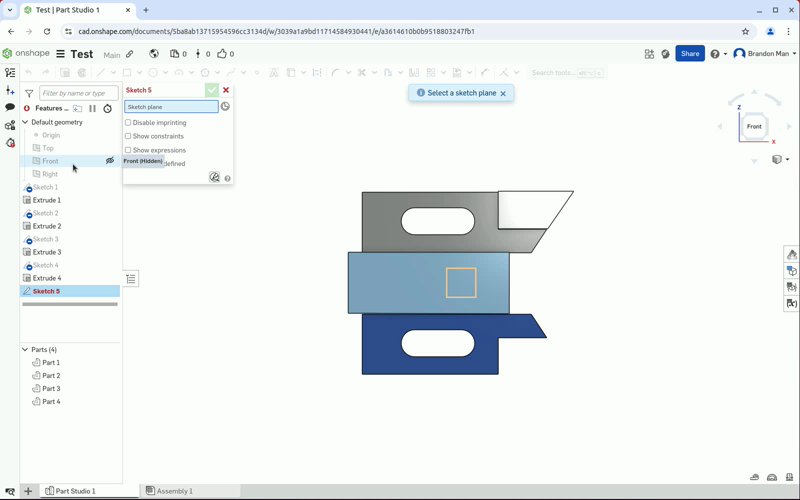
click(73, 163)
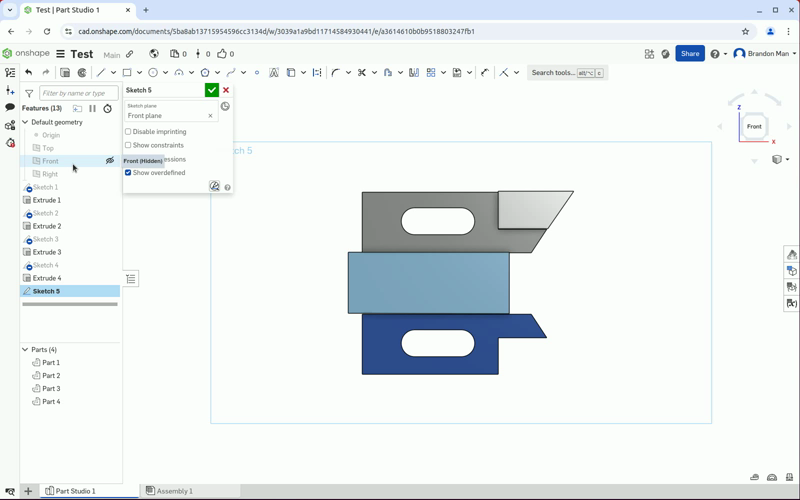
mouse_move(73, 352)
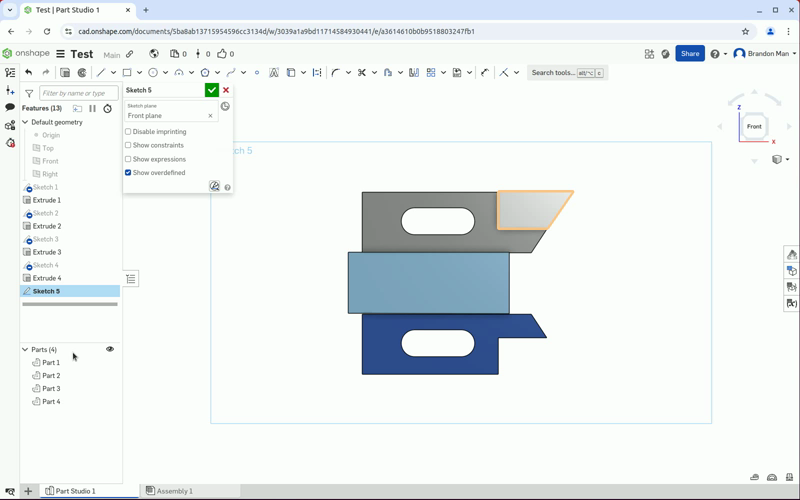
key(y)
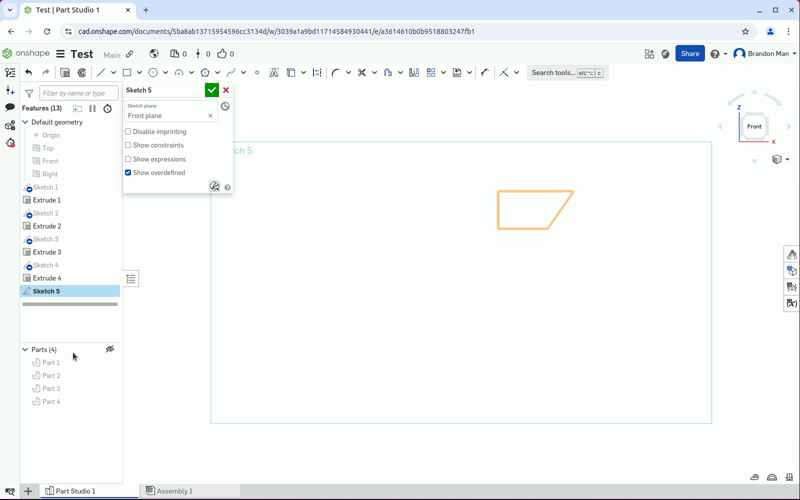
key(l)
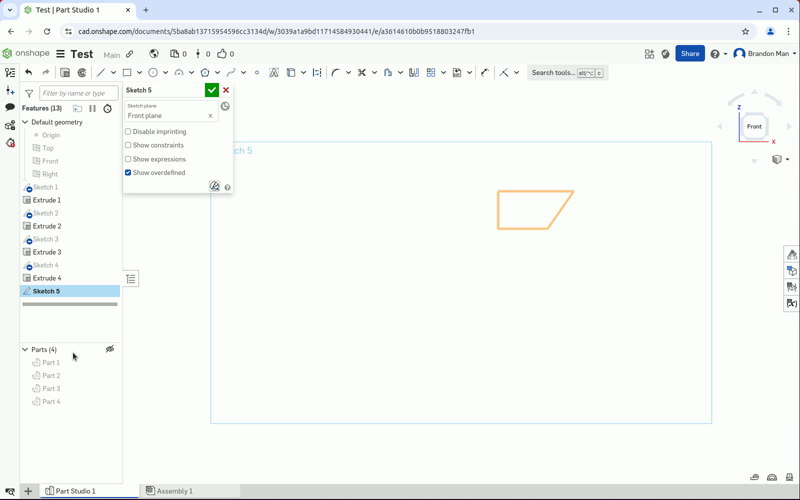
key_down(shift)
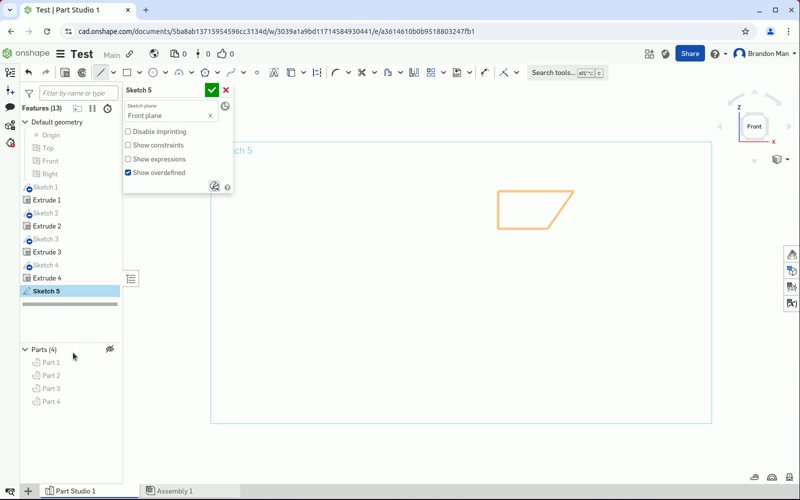
mouse_move(498, 374)
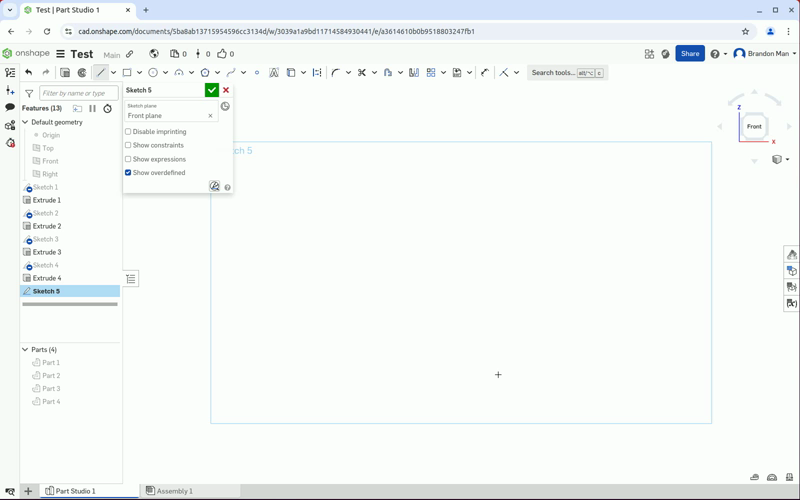
click(498, 374)
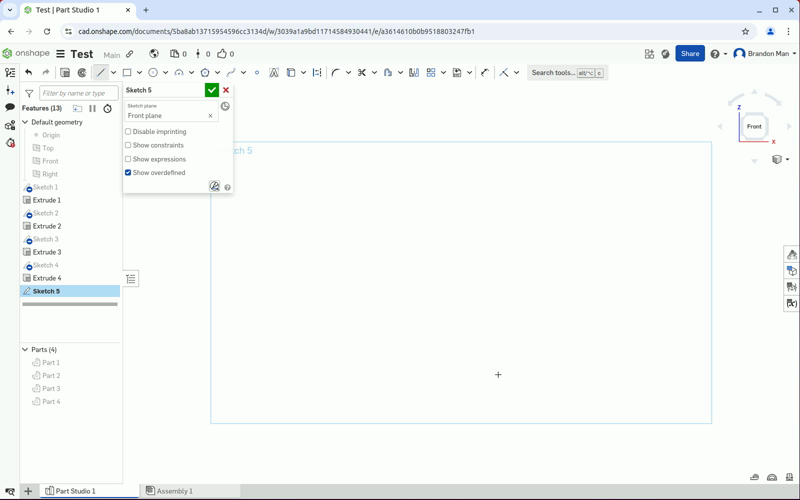
key_up(shift)
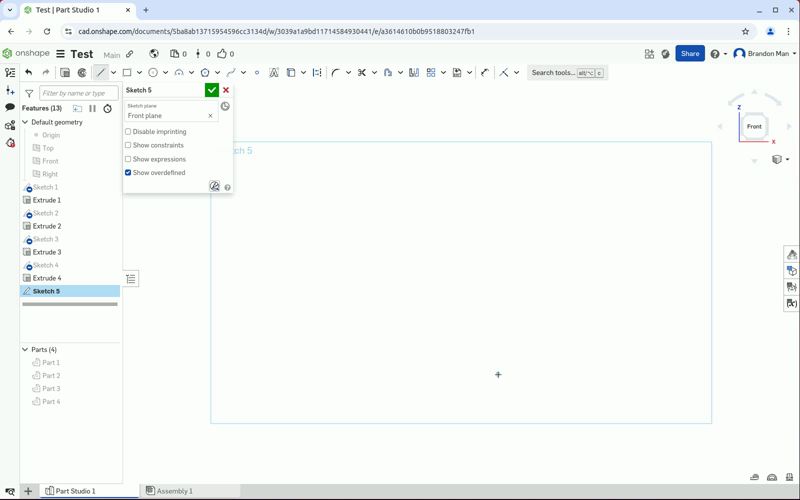
key_down(shift)
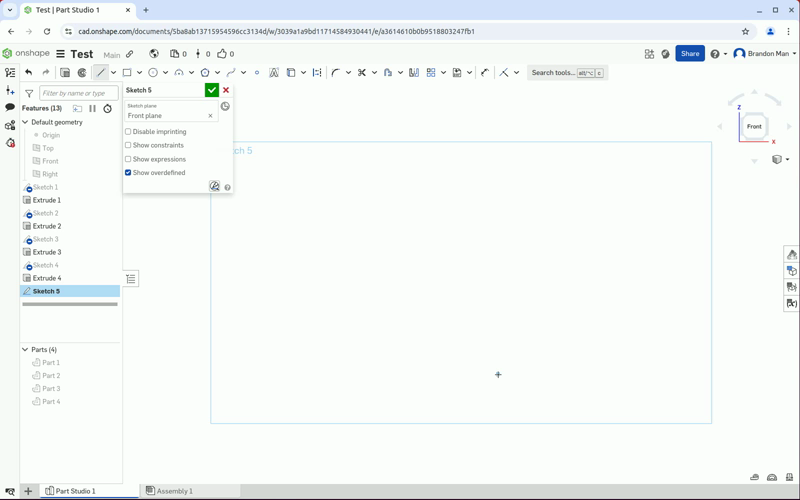
mouse_move(573, 374)
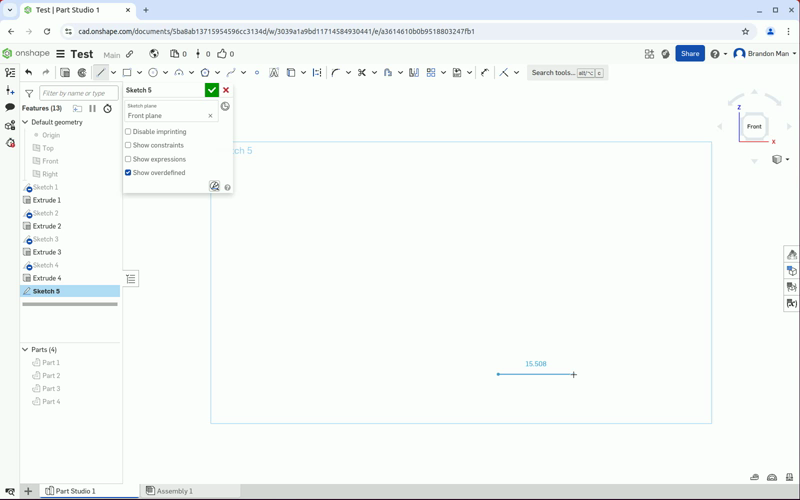
click(573, 374)
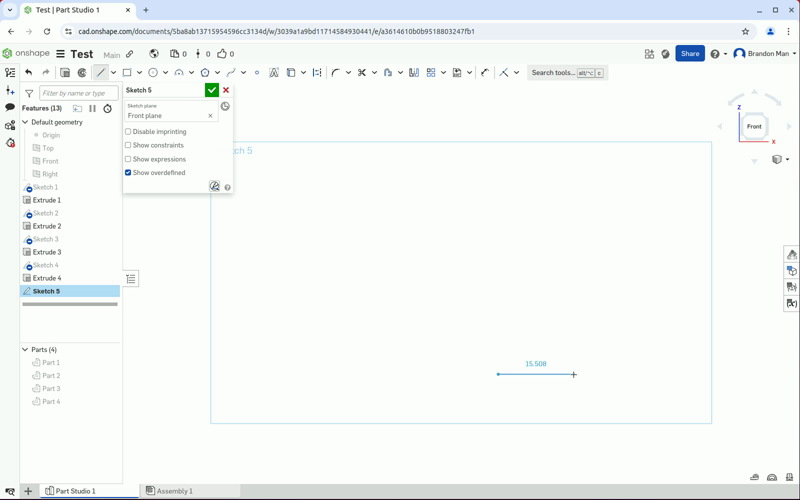
key_up(shift)
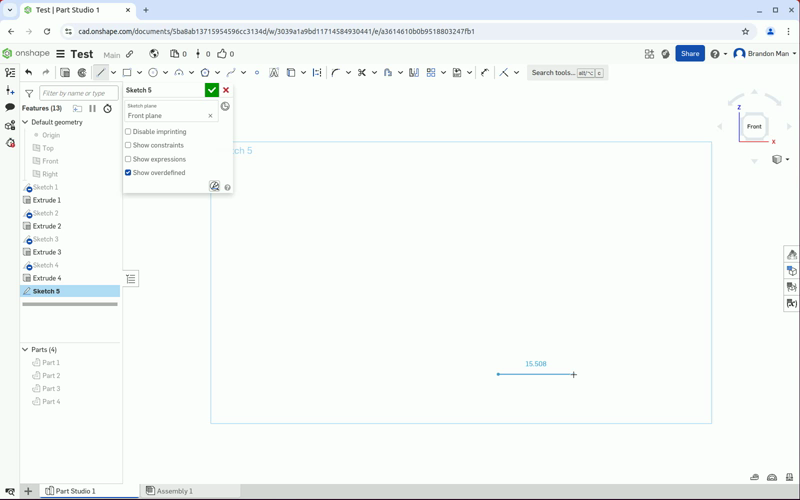
key_down(shift)
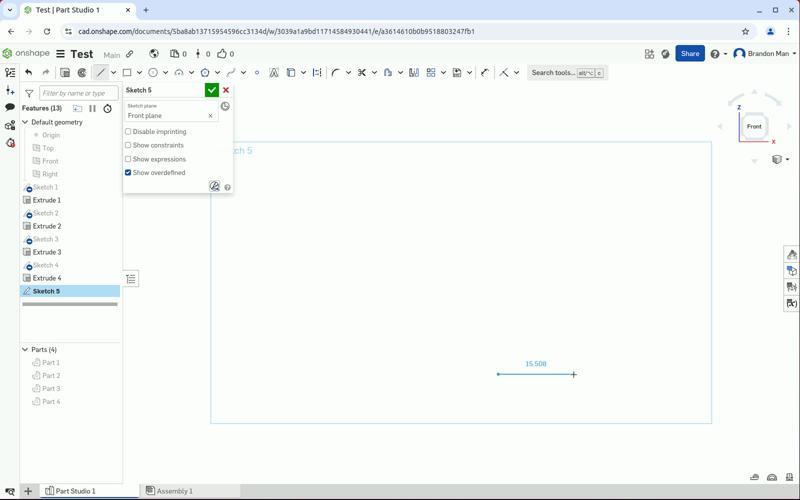
mouse_move(589, 374)
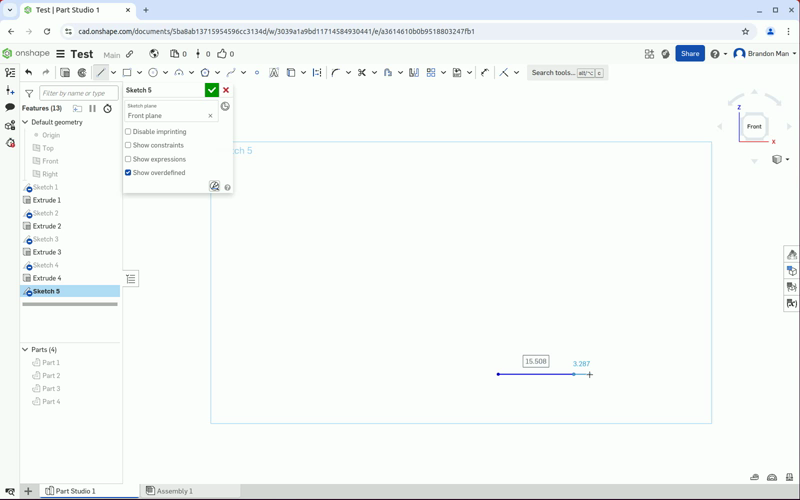
mouse_move(547, 336)
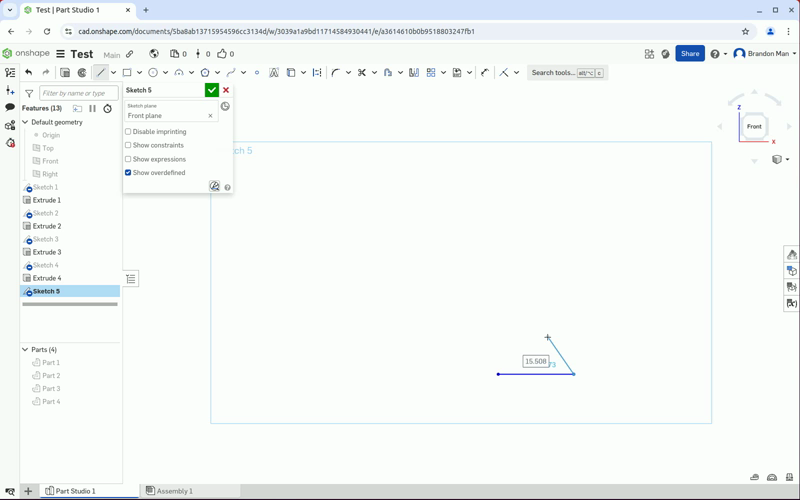
click(547, 336)
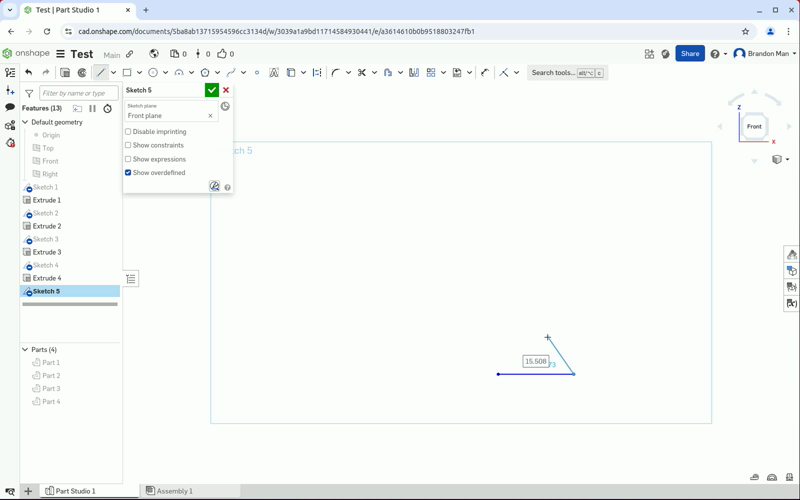
key_up(shift)
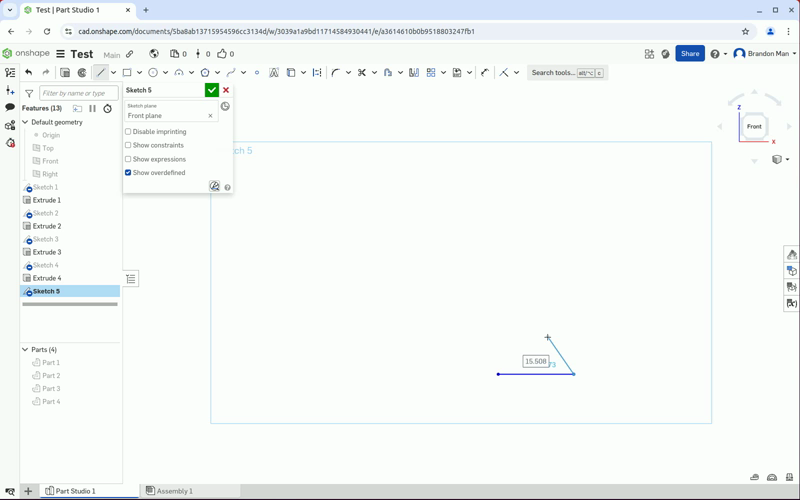
key_down(shift)
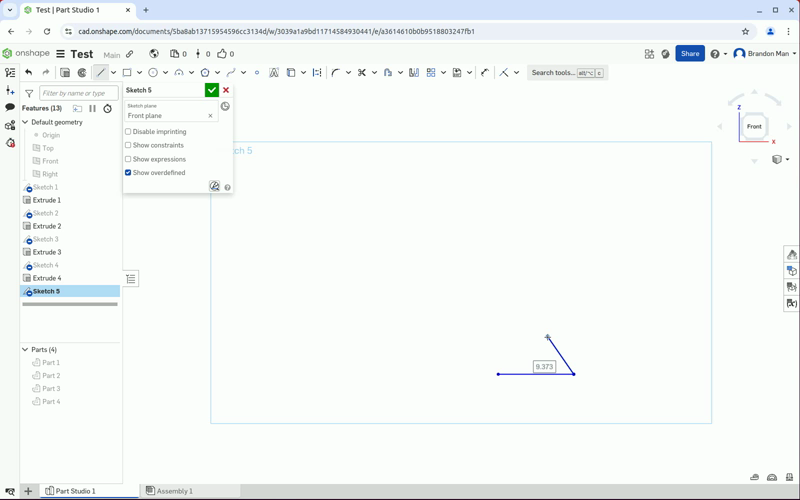
mouse_move(577, 336)
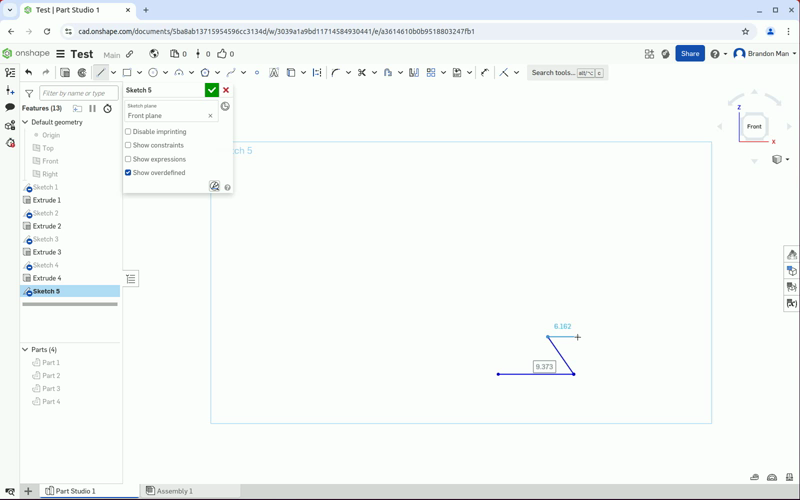
mouse_move(498, 336)
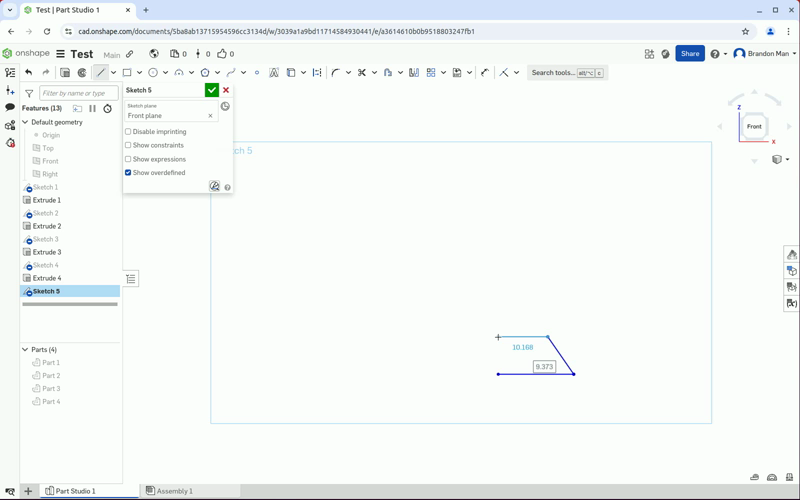
click(498, 336)
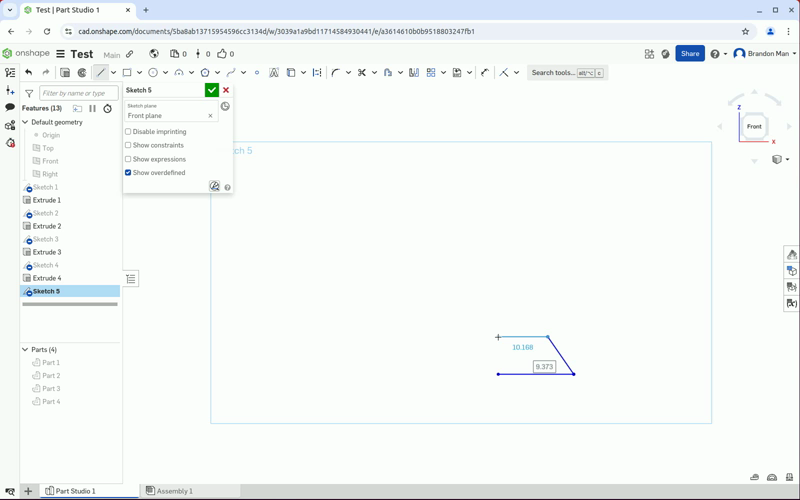
key_up(shift)
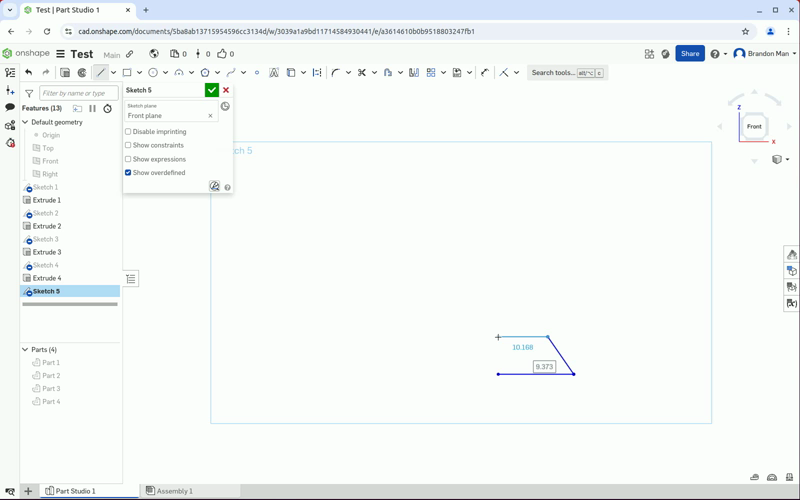
mouse_move(528, 336)
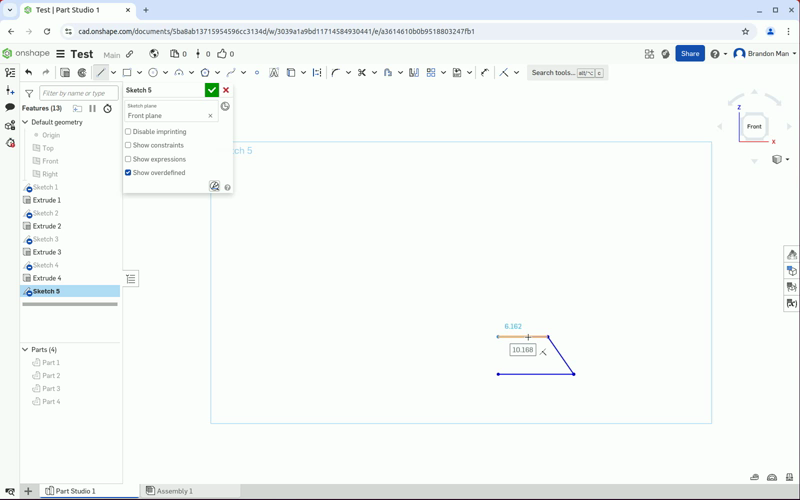
key_down(shift)
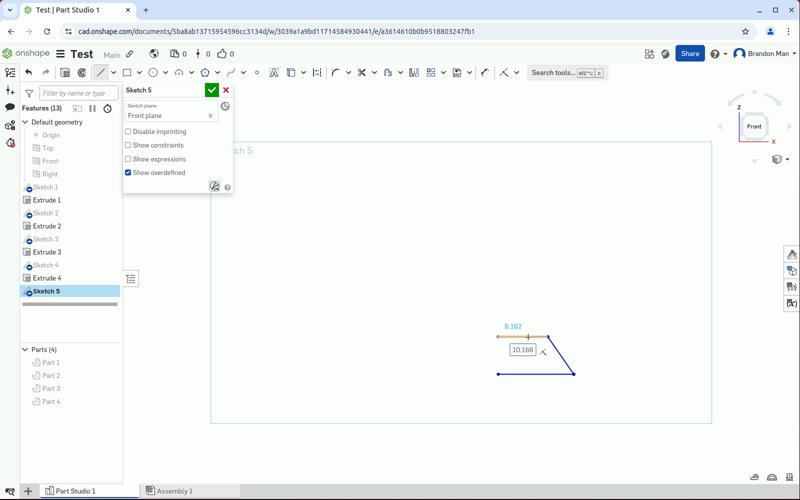
mouse_move(498, 374)
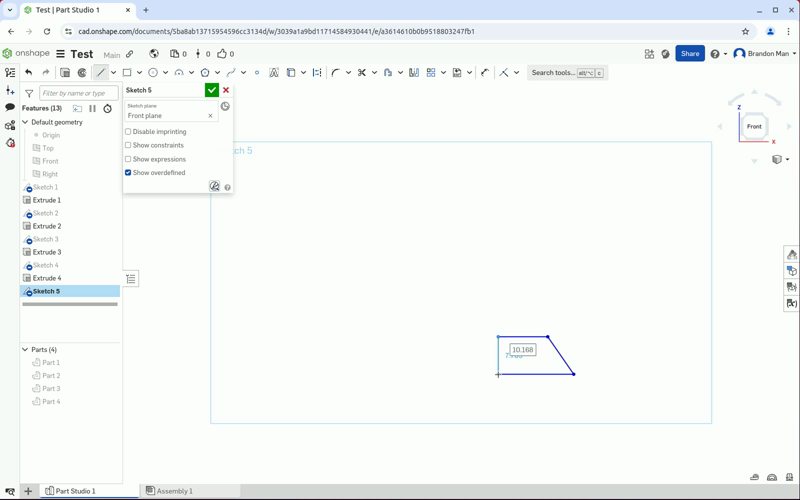
key_up(shift)
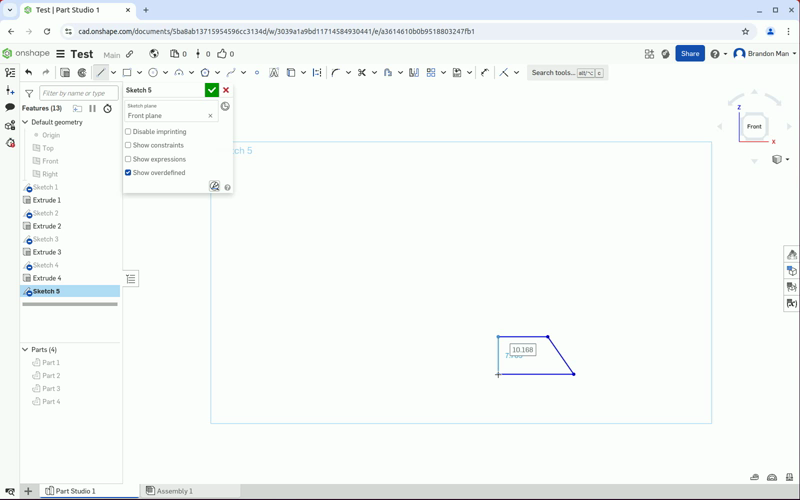
click(498, 374)
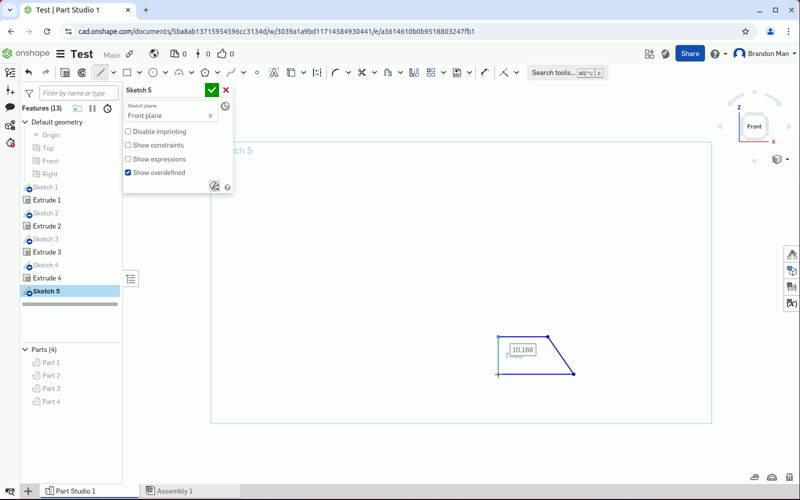
key(esc)
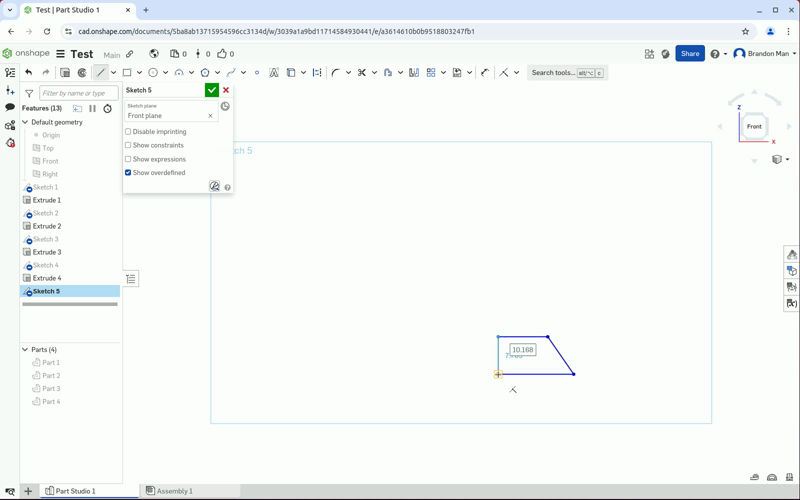
mouse_move(503, 366)
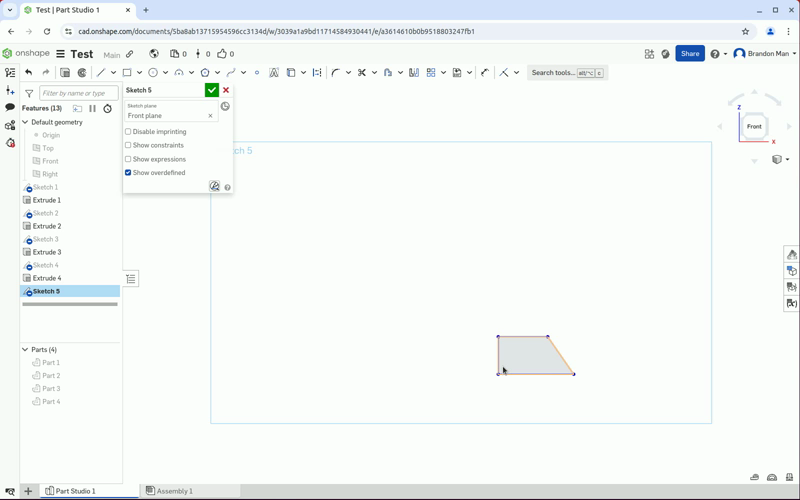
click(503, 366)
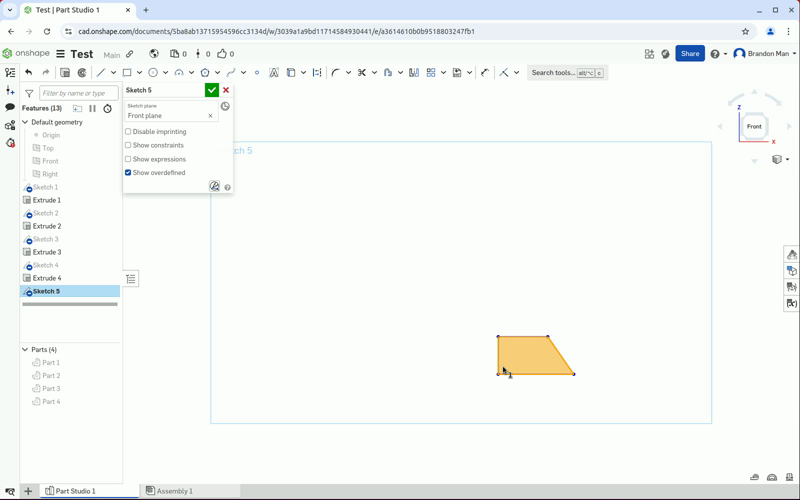
mouse_move(73, 352)
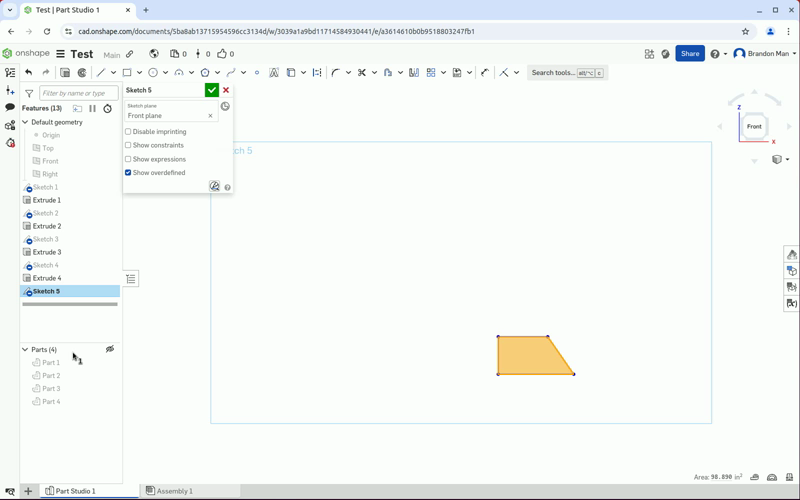
key(shift+y)
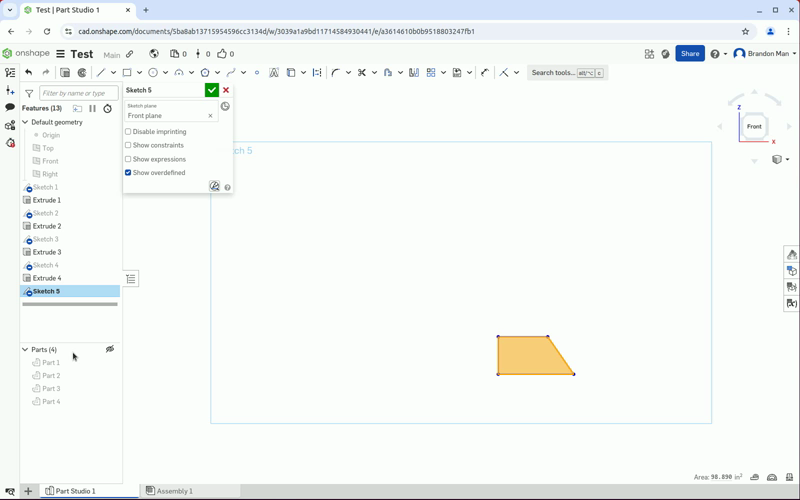
key(shift+e)
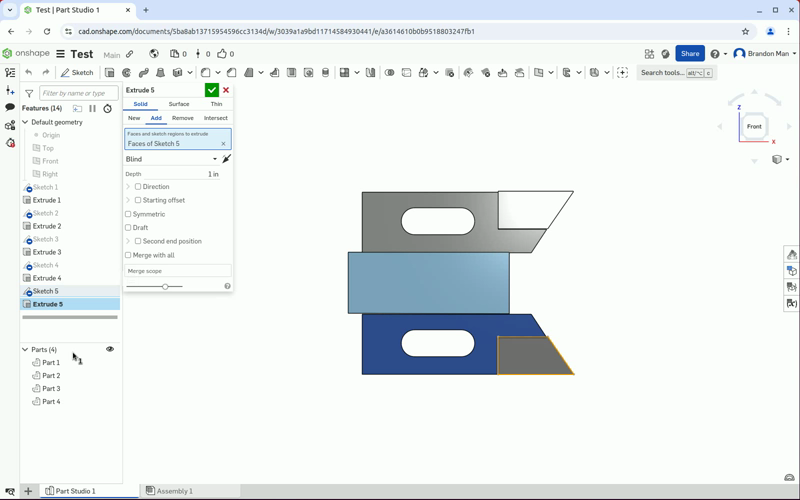
mouse_move(143, 106)
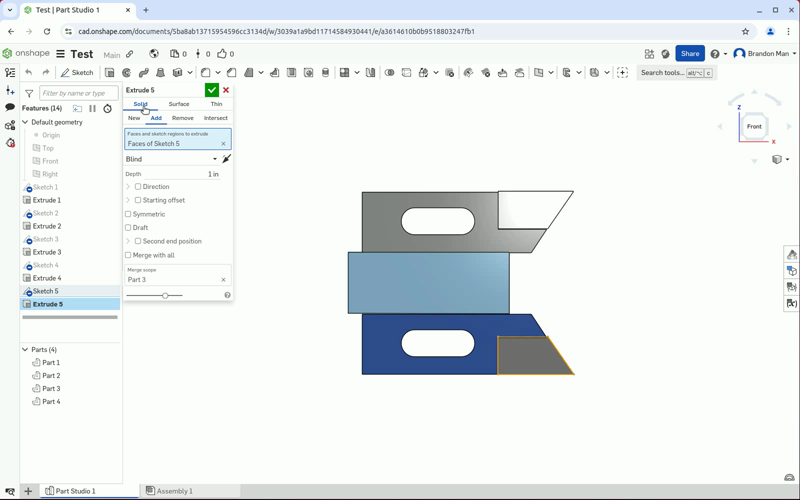
click(143, 106)
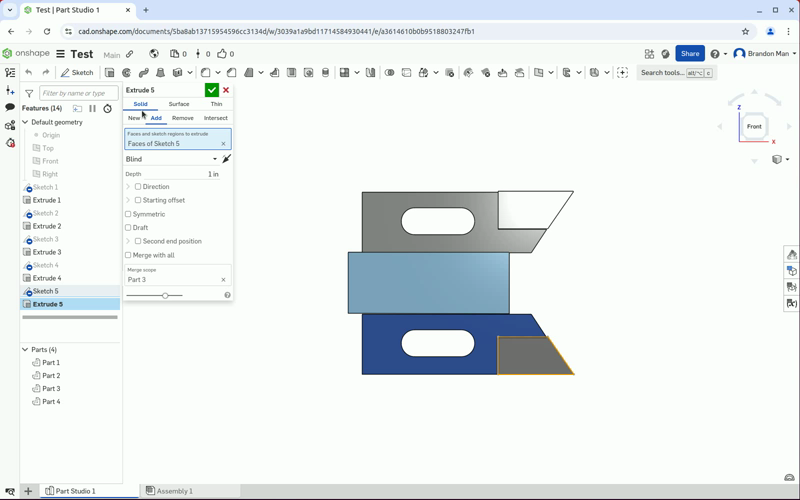
mouse_move(137, 120)
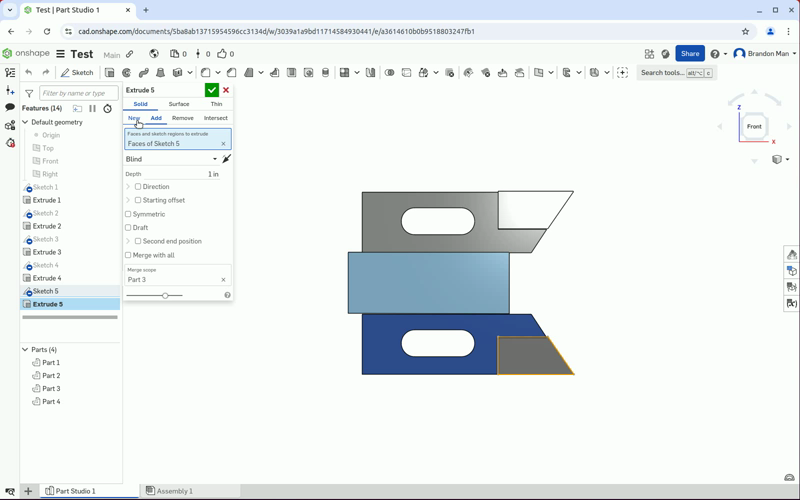
click(137, 120)
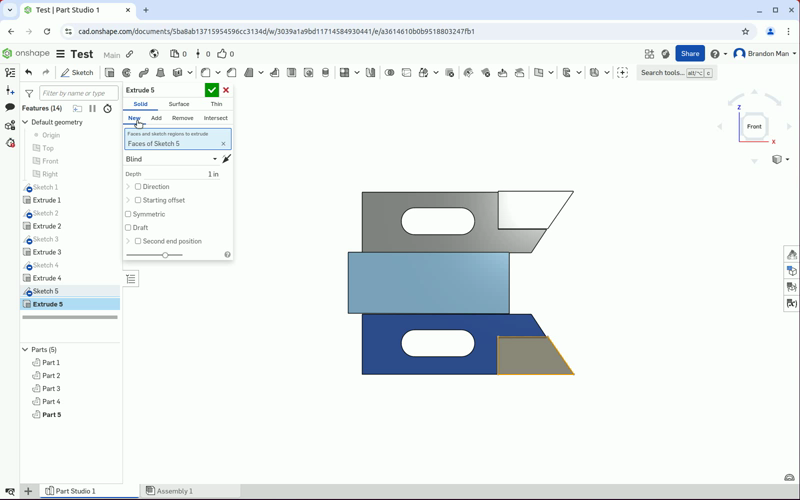
key(tab, 4)
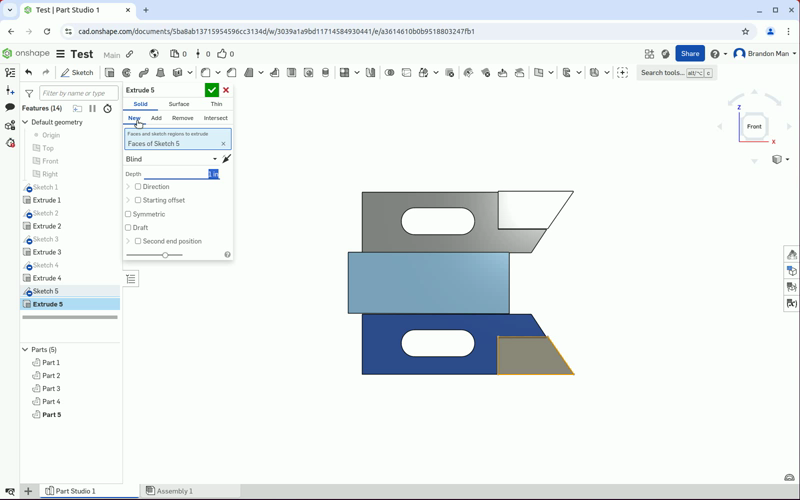
text(11.072)
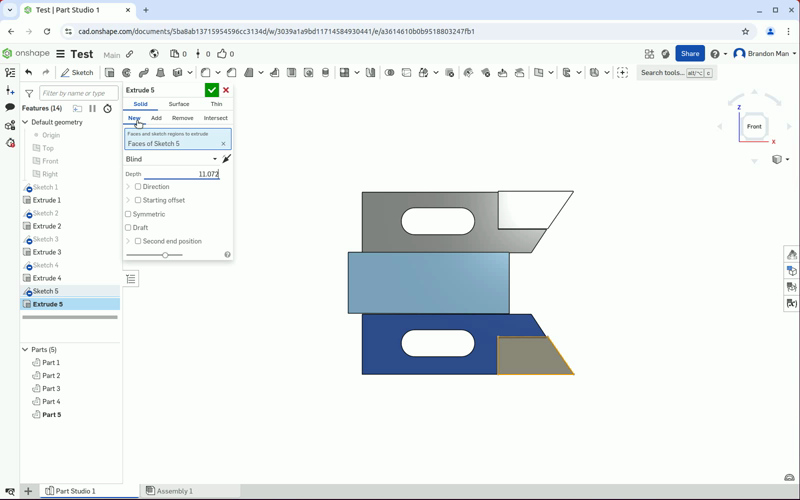
key(tab, 3)
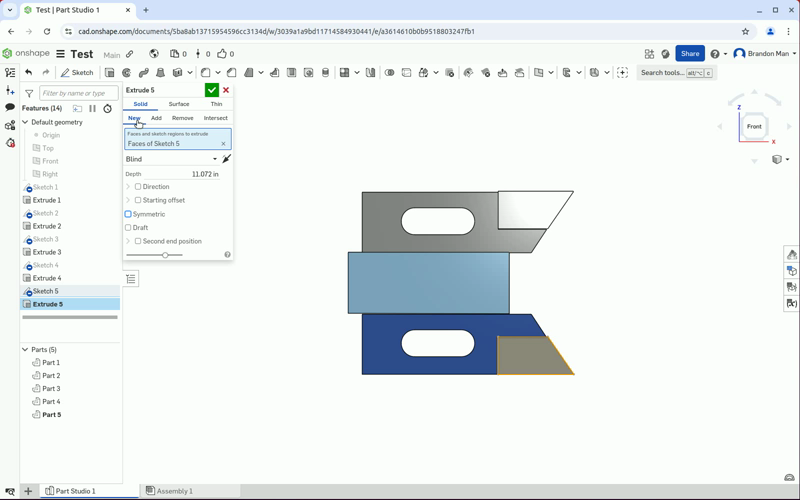
key(space)
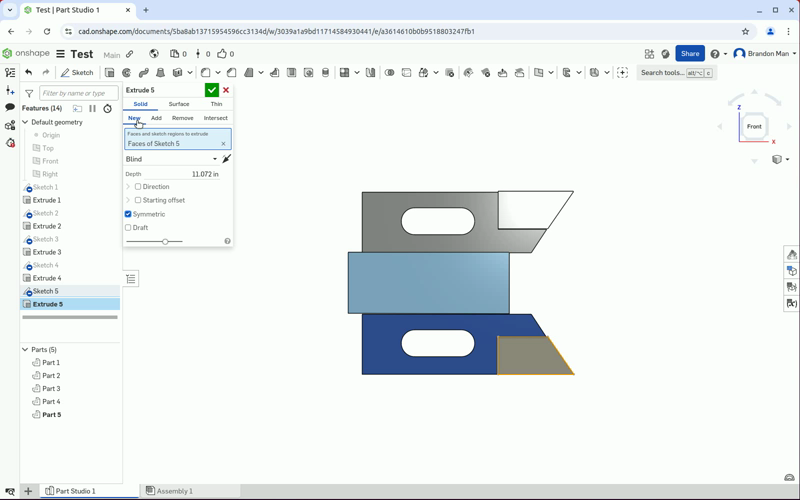
key(enter)
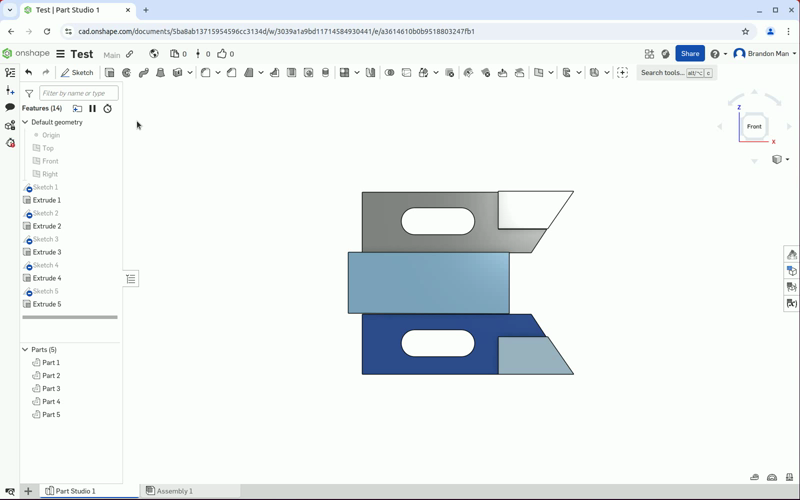
key(shift+h)
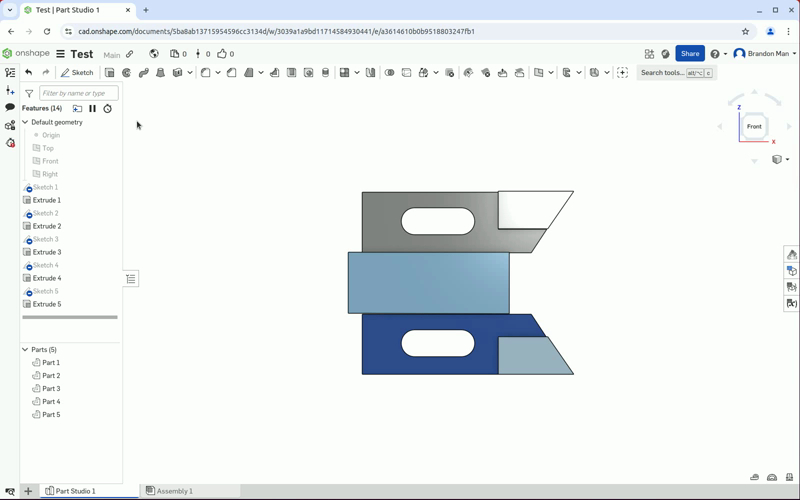
key(shift+h)
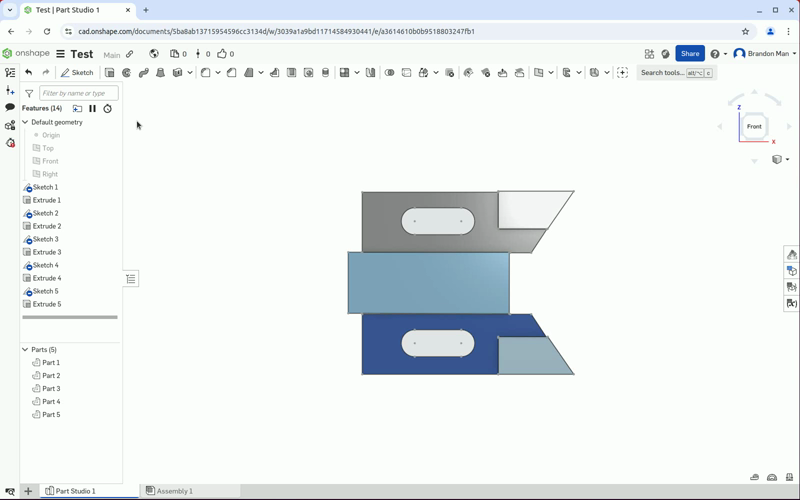
key(shift+7)
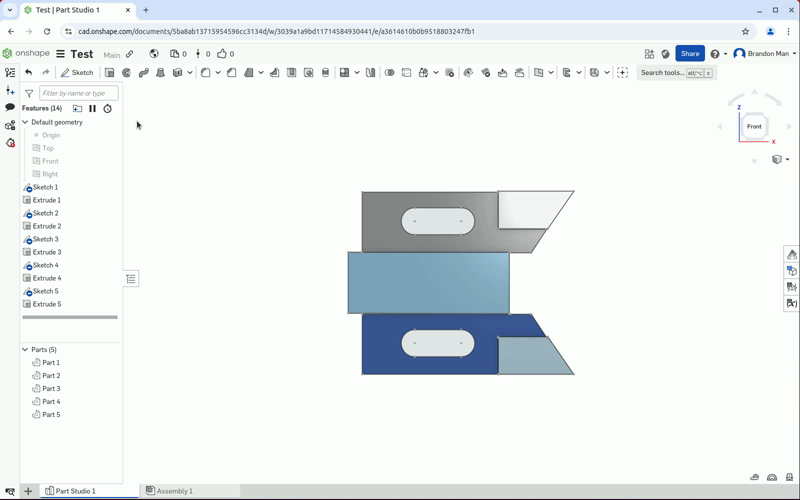
key(left, 2)
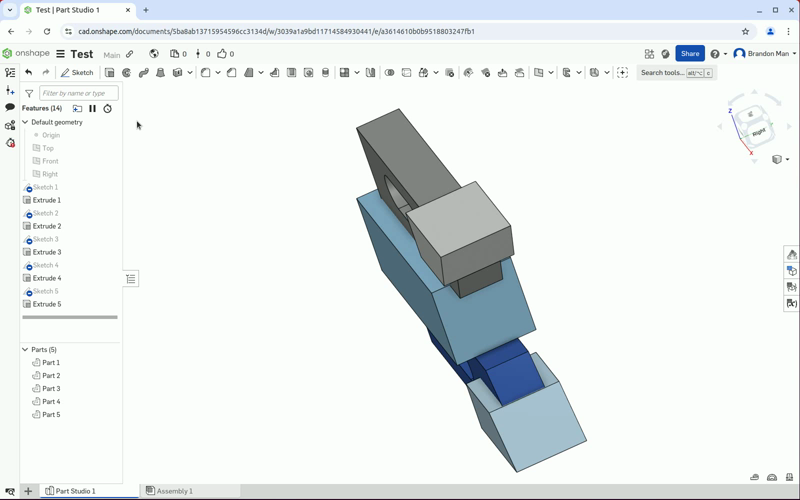
key(down, 2)
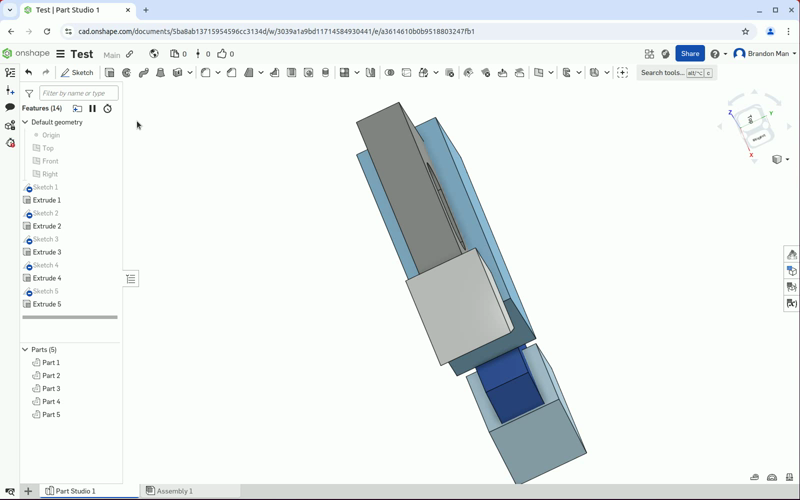
key(up, 2)
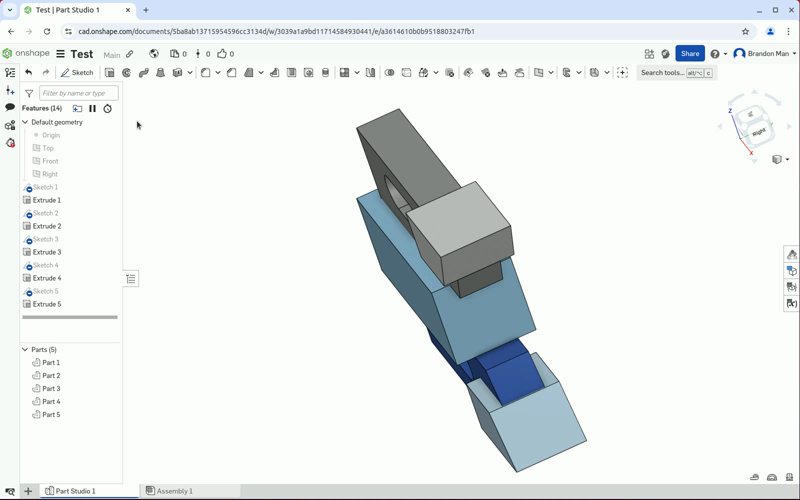
key(right, 2)
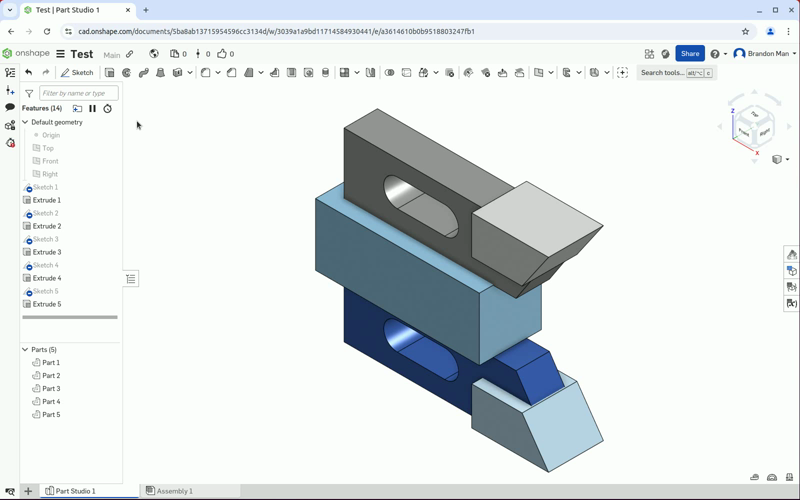
mouse_move(73, 189)
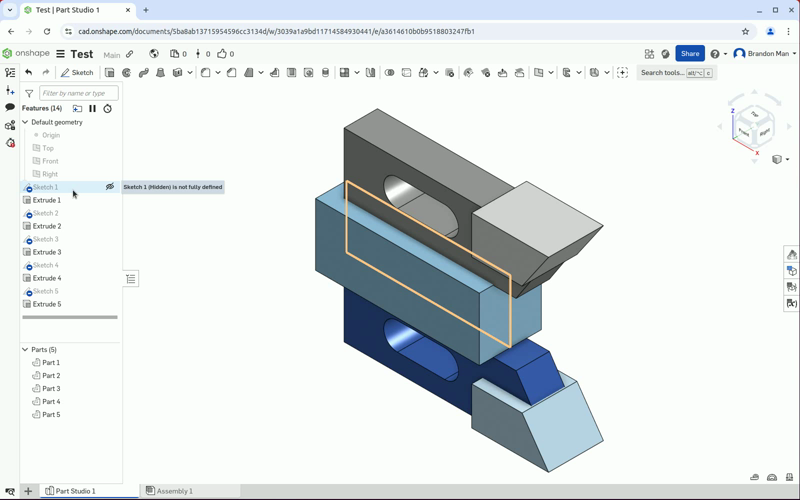
click(73, 189)